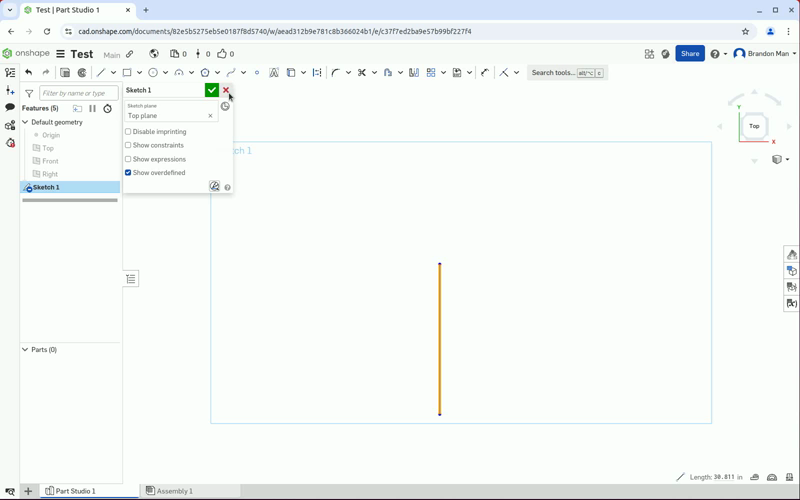
key(shift+h)
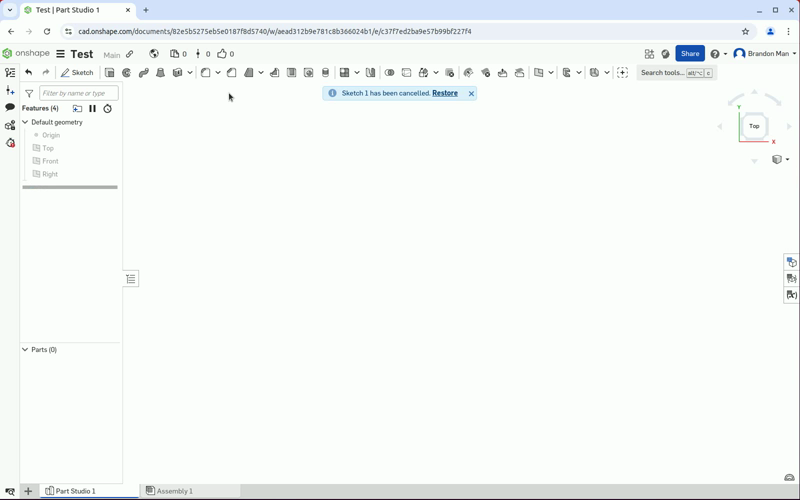
mouse_move(73, 352)
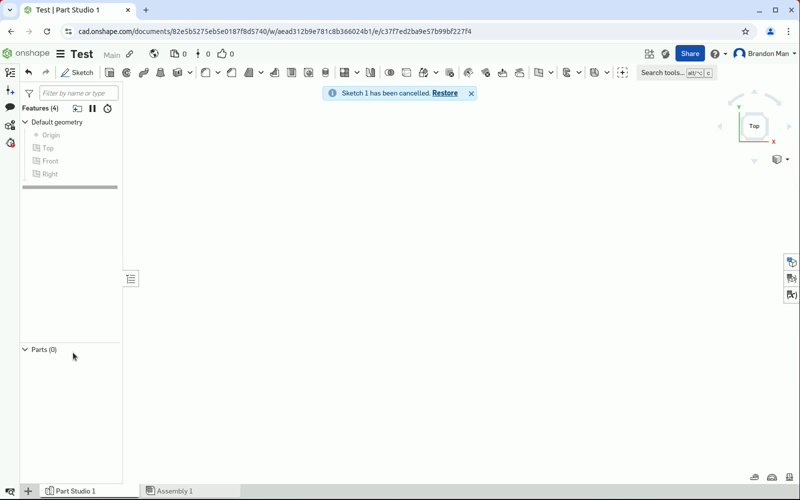
key(y)
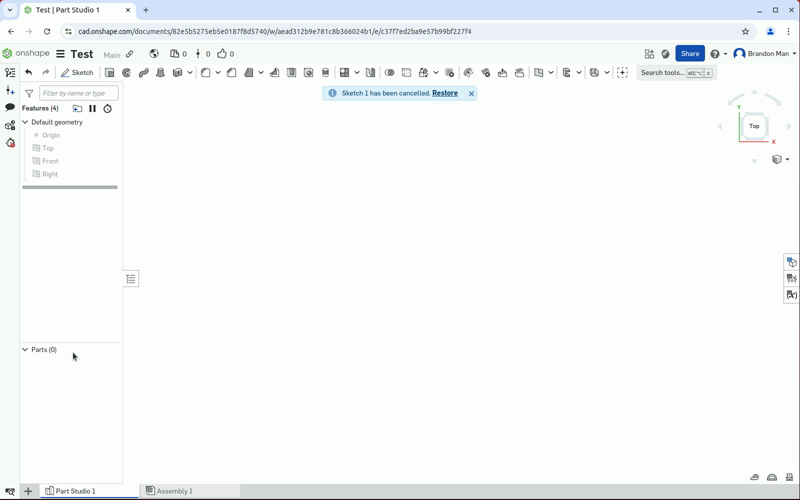
key(shift+p)
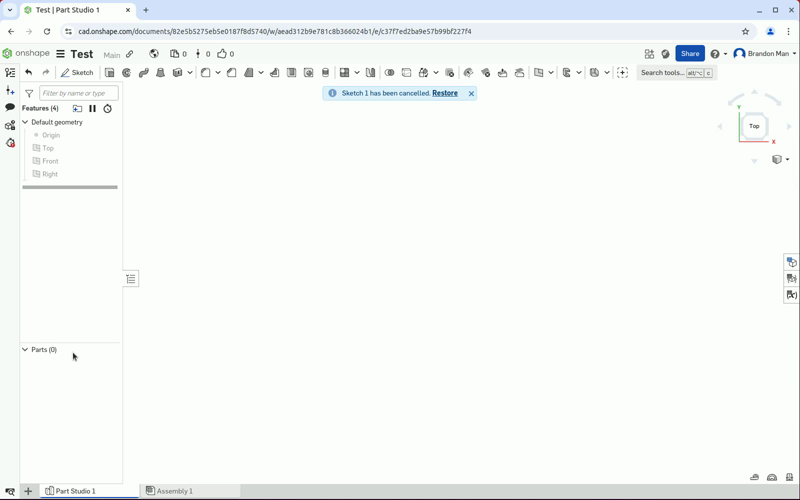
key(space)
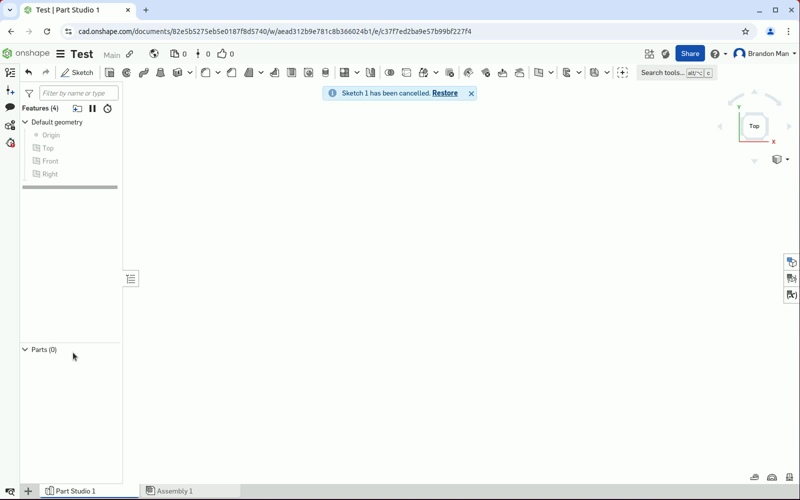
key_down(shift)
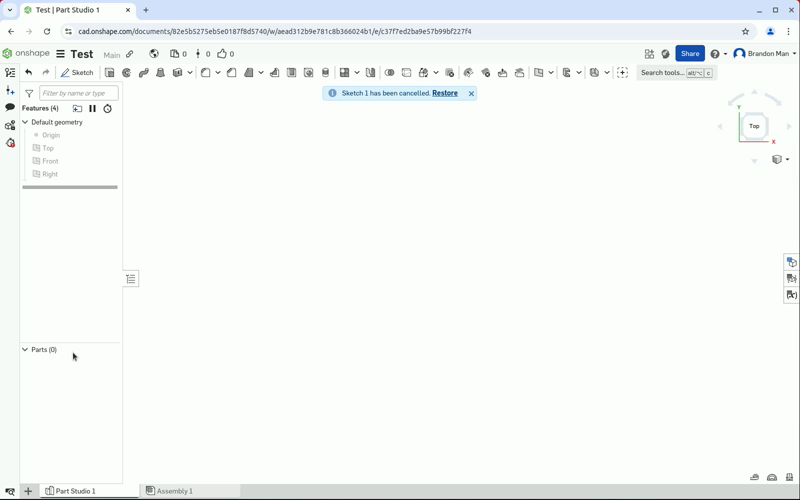
key(up)
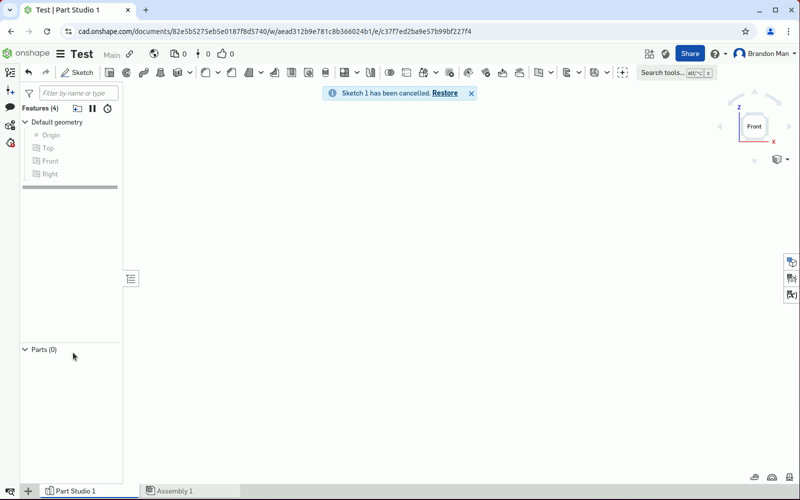
key_up(shift)
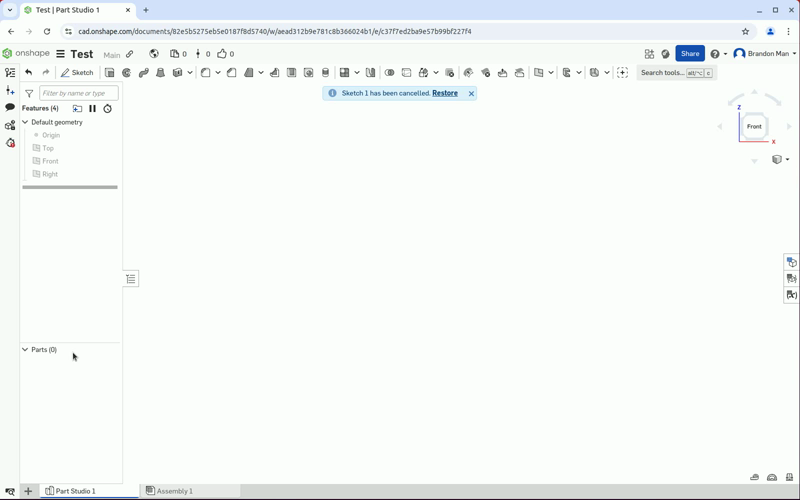
mouse_move(73, 352)
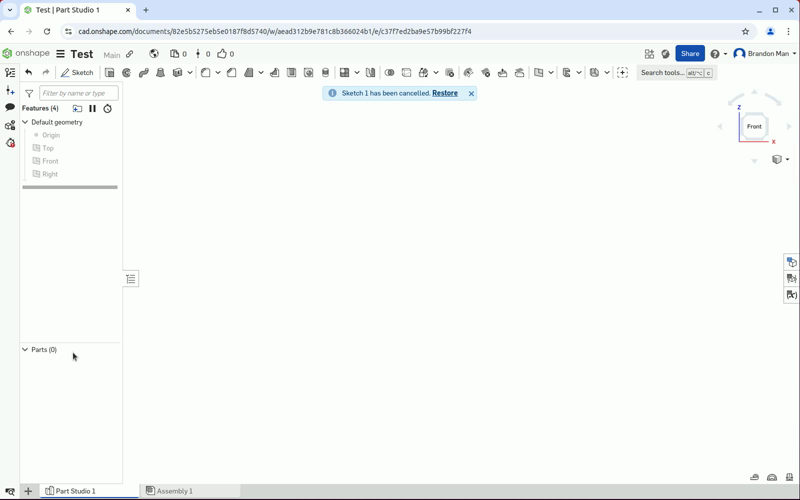
key(shift+y)
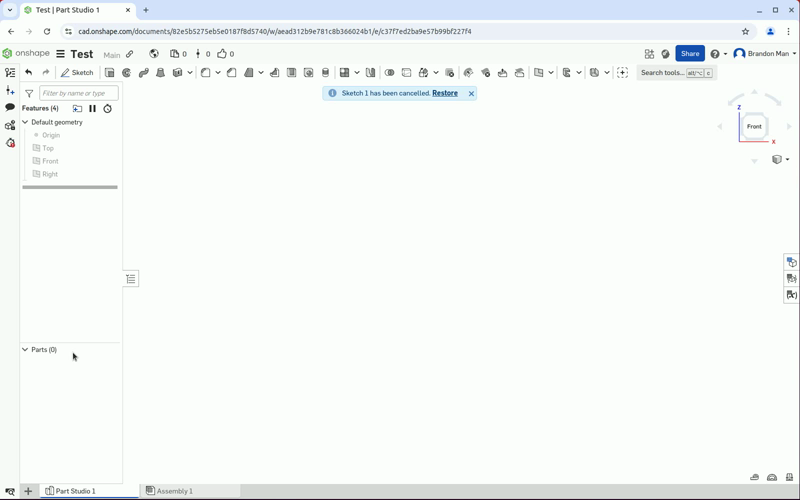
key(shift+s)
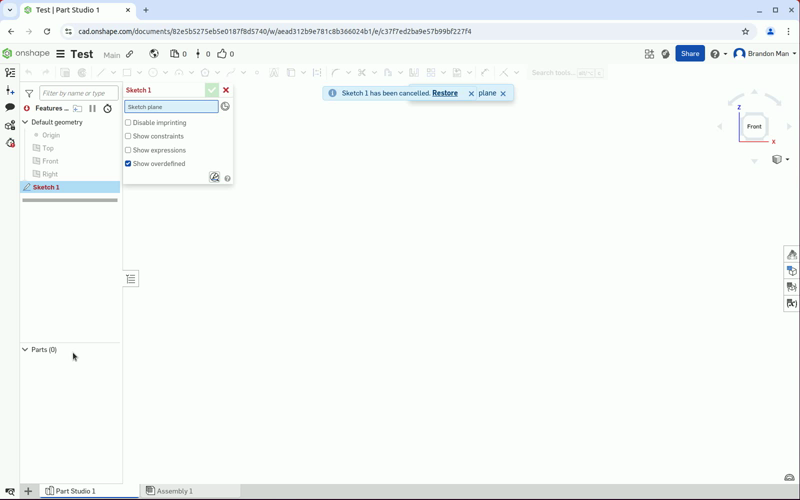
mouse_move(73, 163)
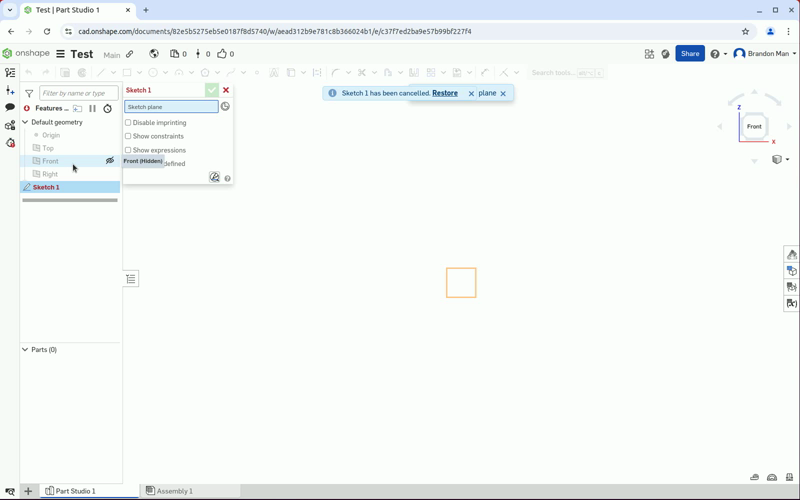
click(73, 163)
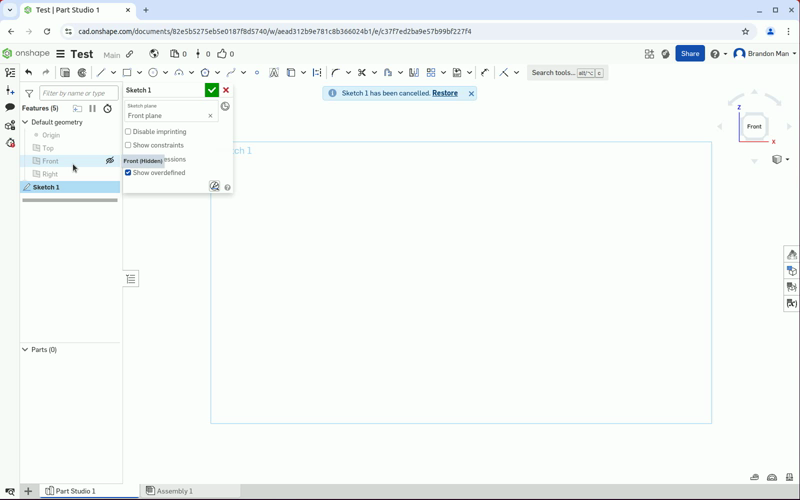
mouse_move(73, 352)
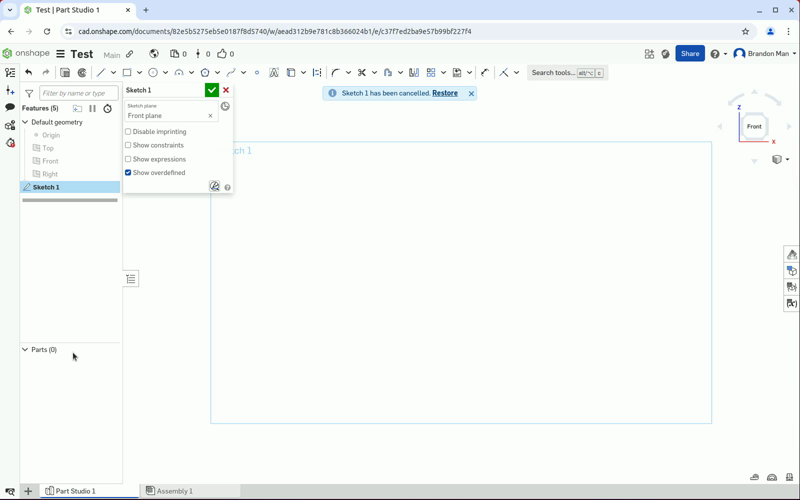
key(y)
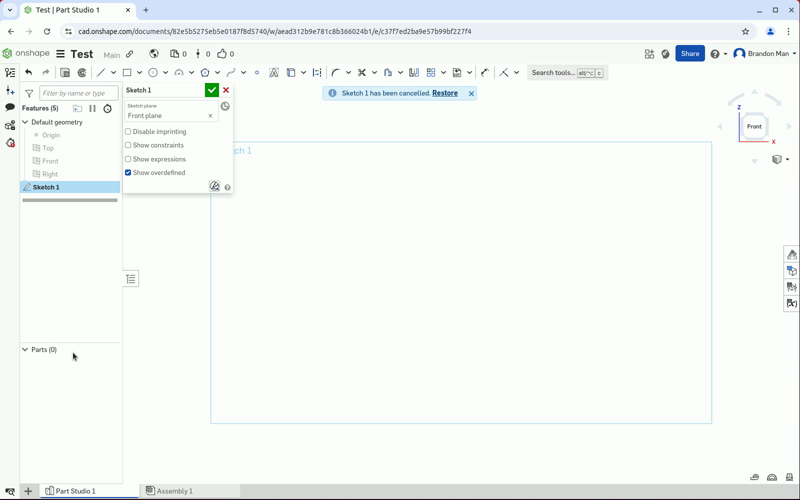
key(c)
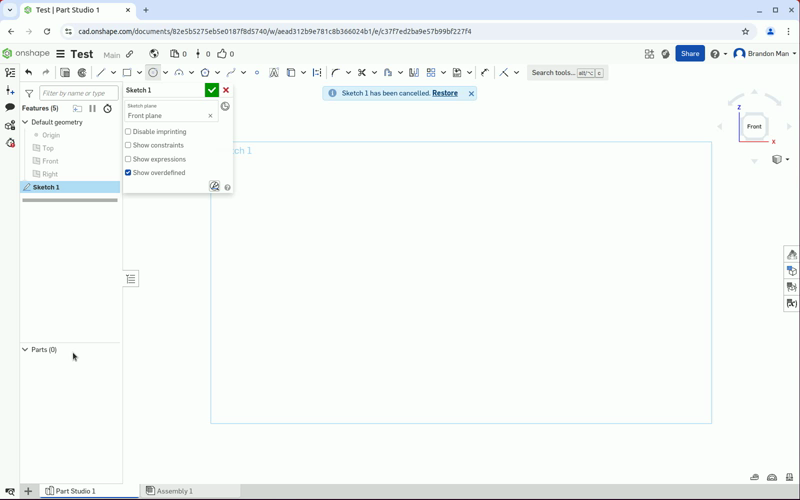
key_down(shift)
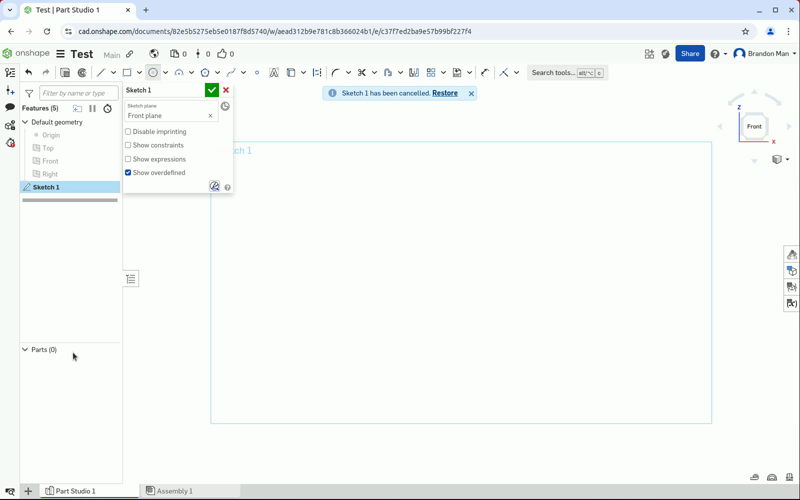
mouse_move(461, 282)
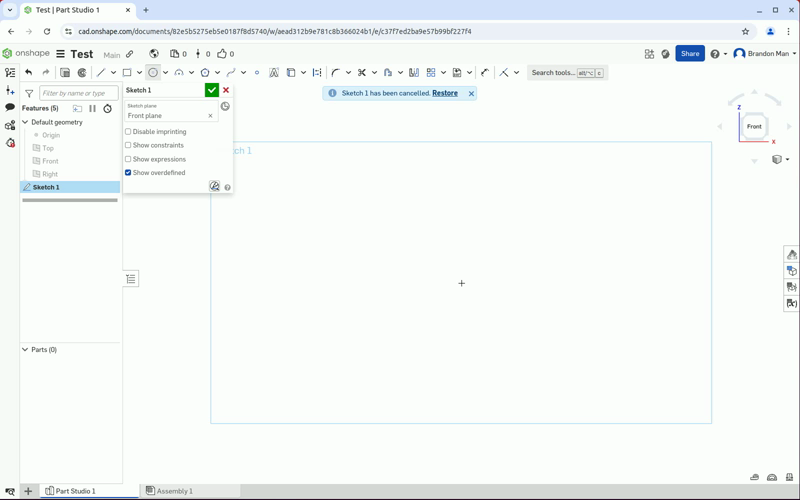
click(461, 282)
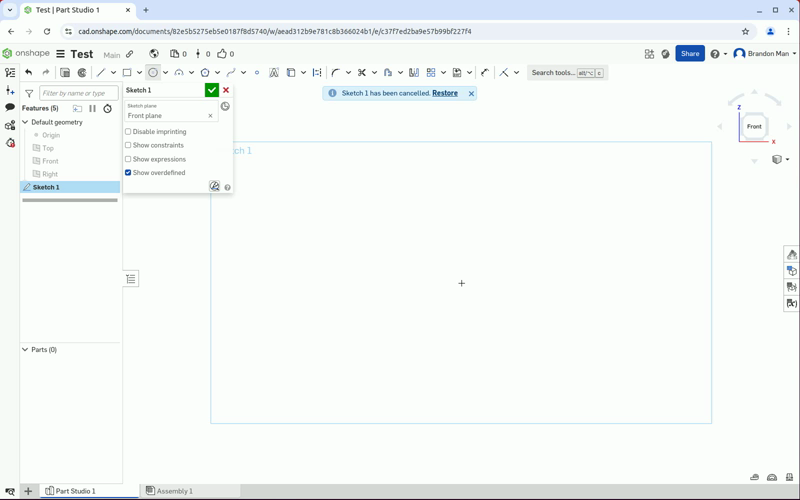
key_up(shift)
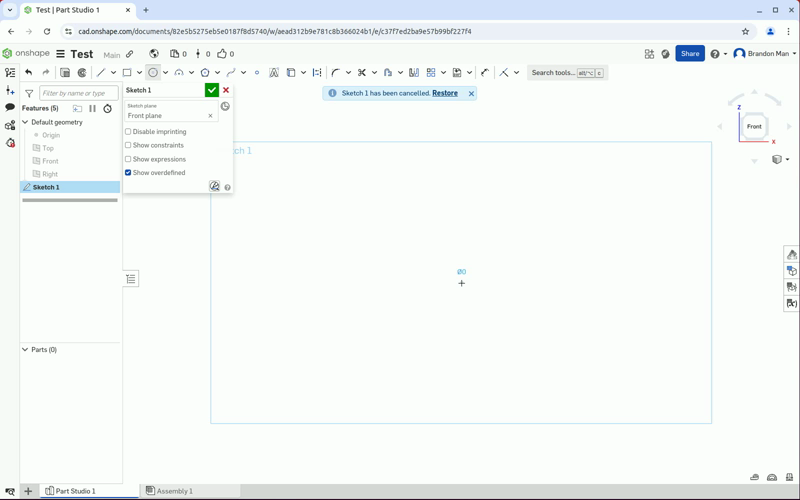
mouse_move(471, 282)
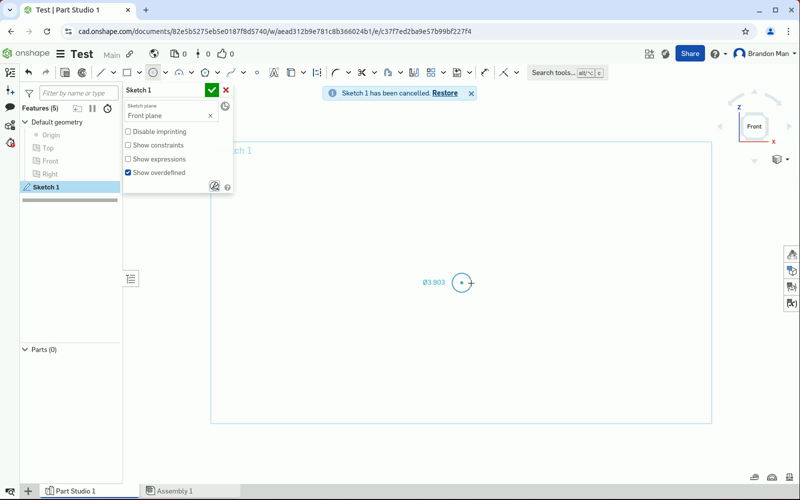
click(471, 282)
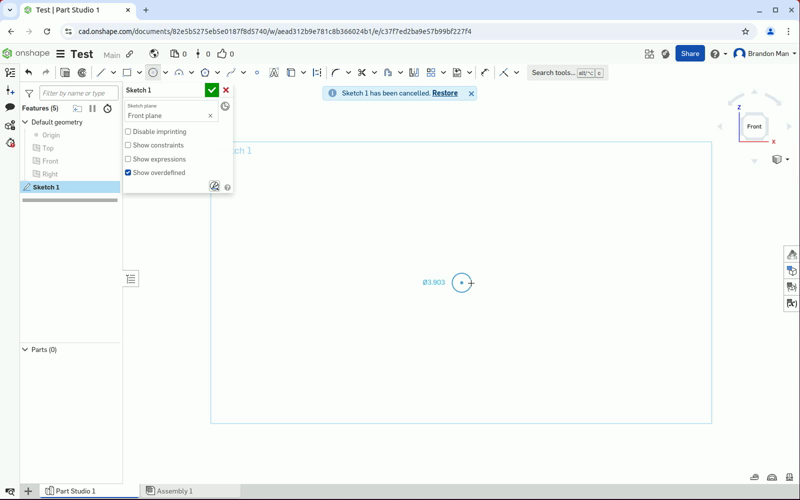
key(esc)
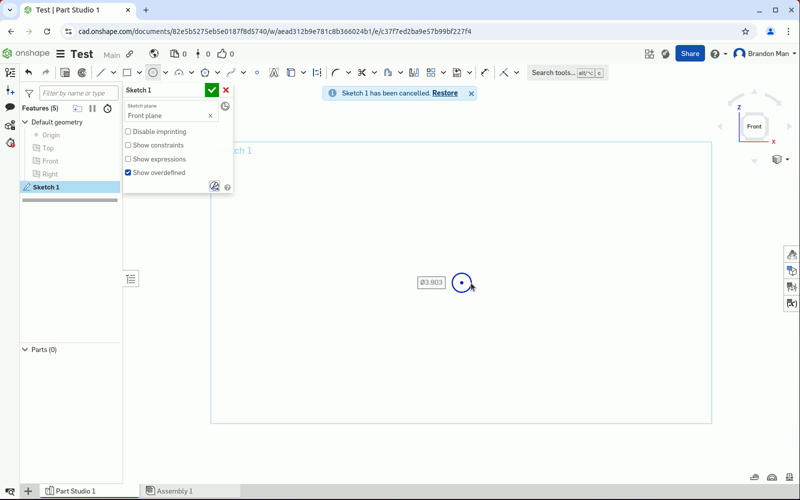
key(c)
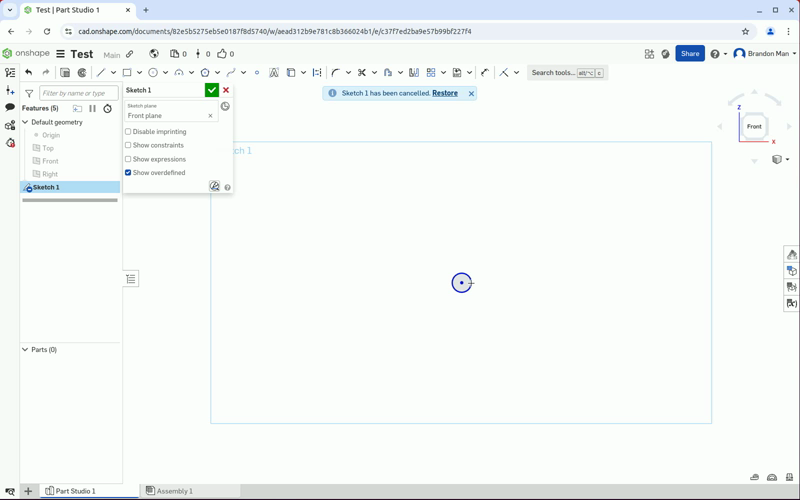
key_down(shift)
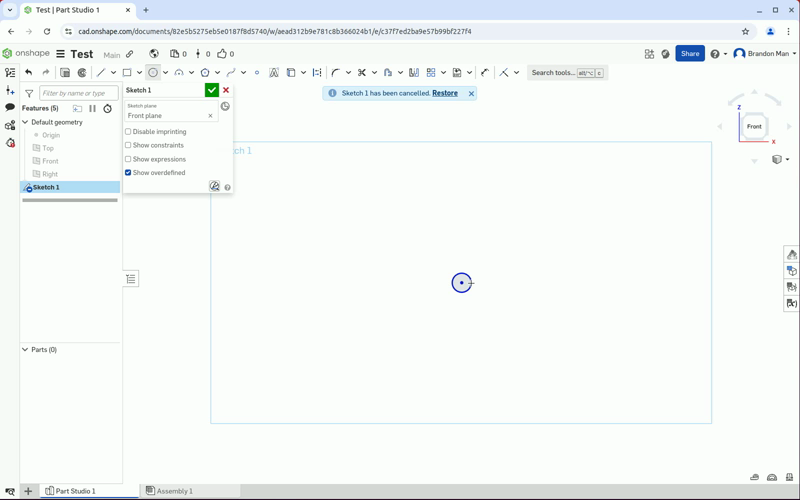
mouse_move(461, 282)
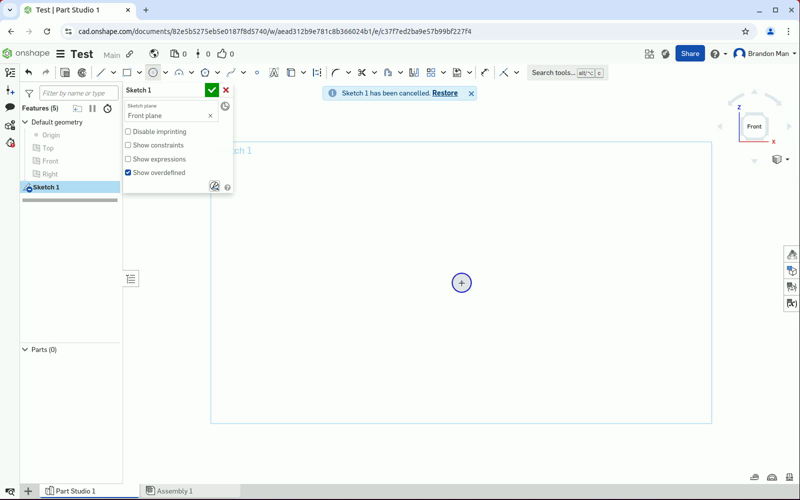
click(461, 282)
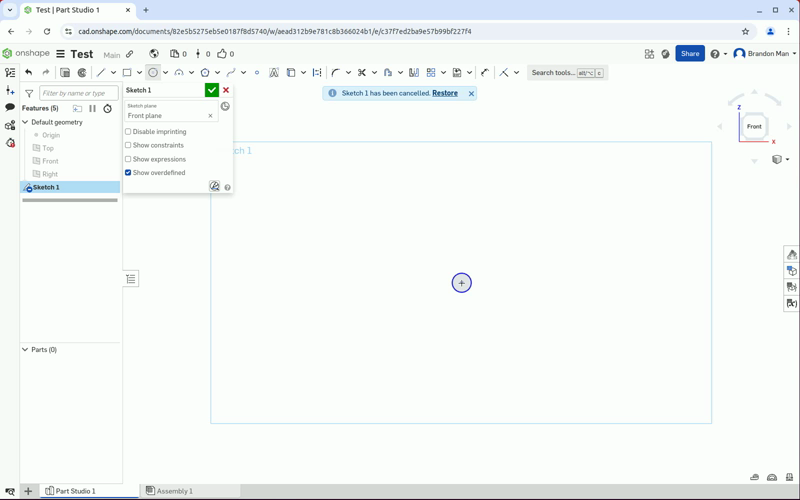
key_up(shift)
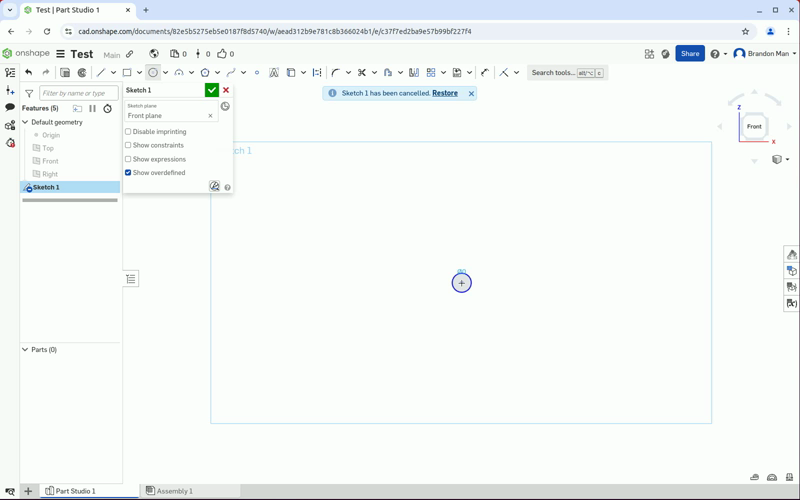
mouse_move(464, 282)
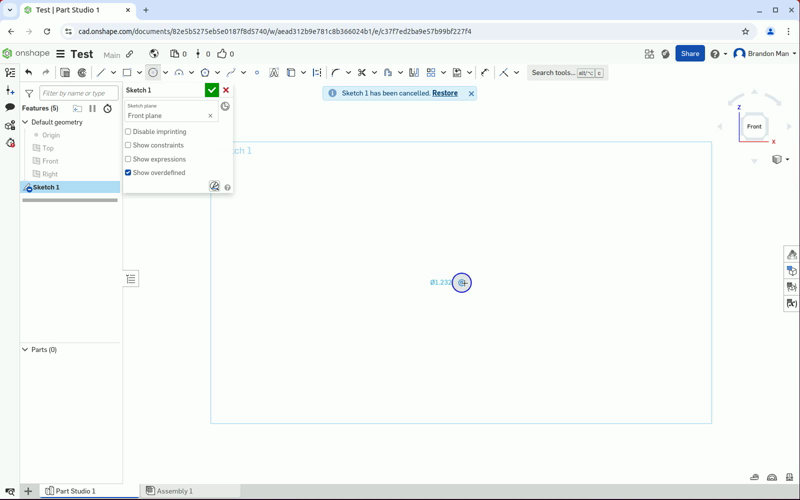
scroll(6)
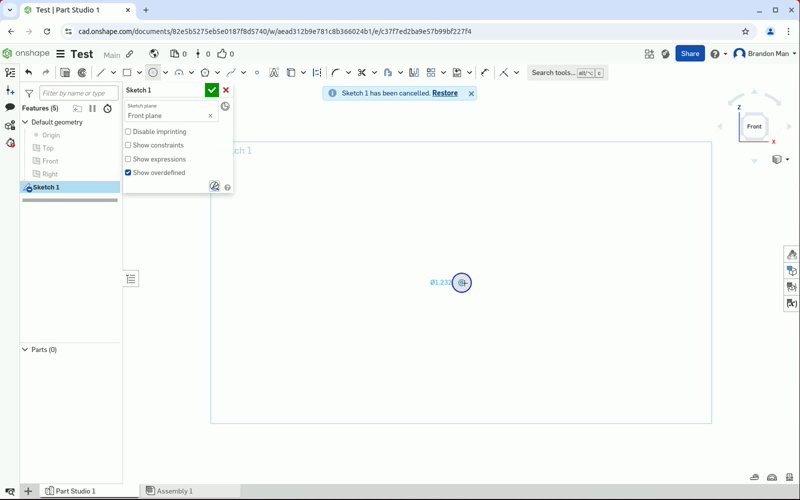
scroll(6)
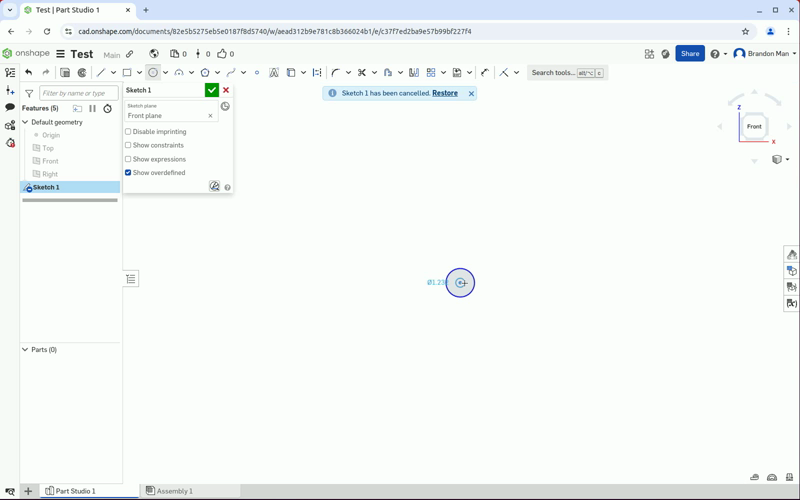
scroll(6)
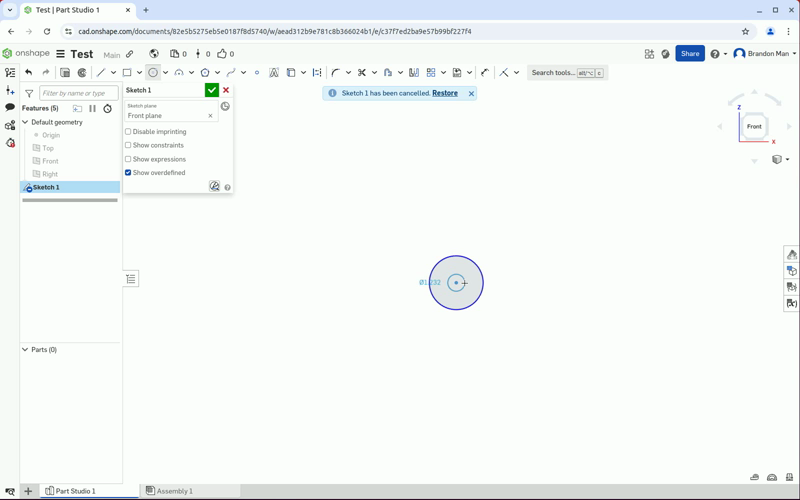
scroll(6)
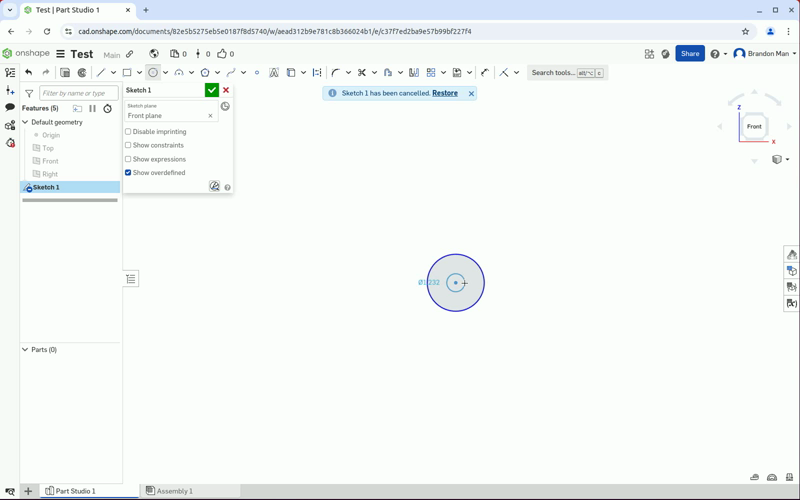
scroll(6)
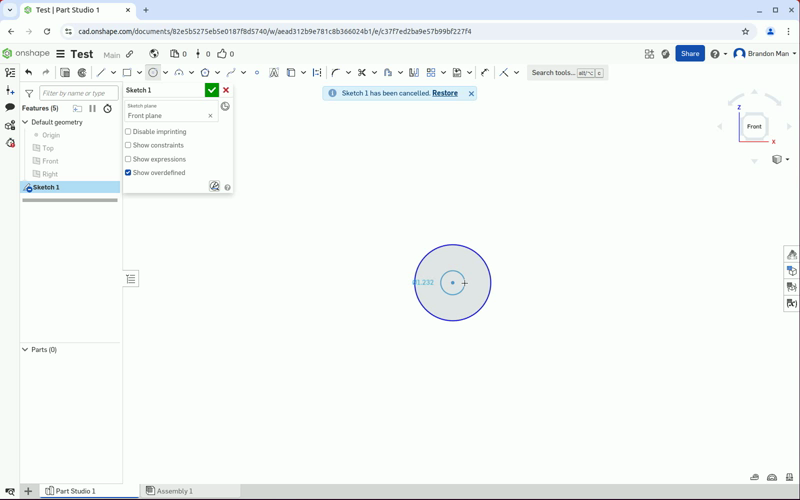
scroll(6)
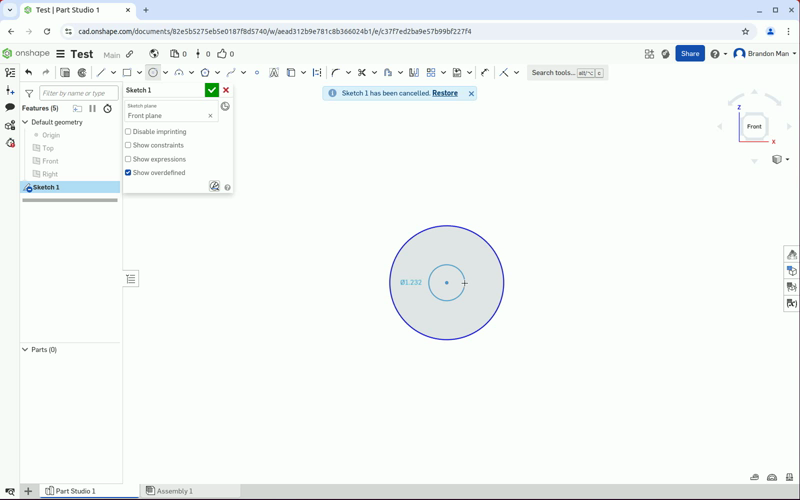
scroll(6)
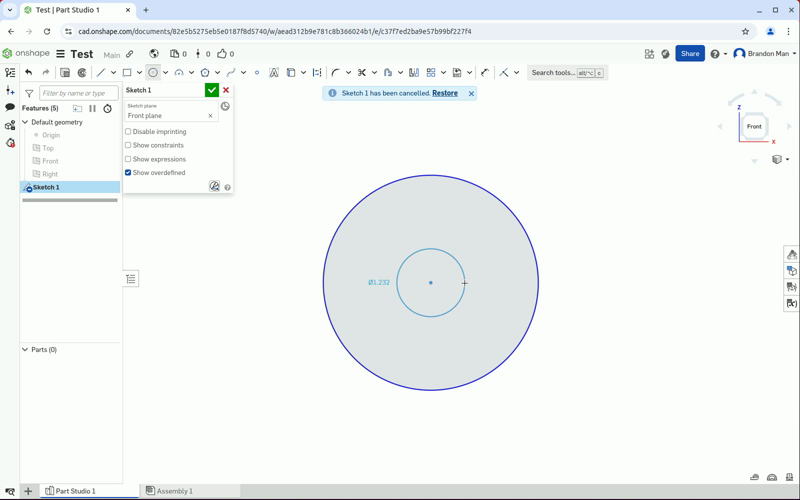
click(464, 282)
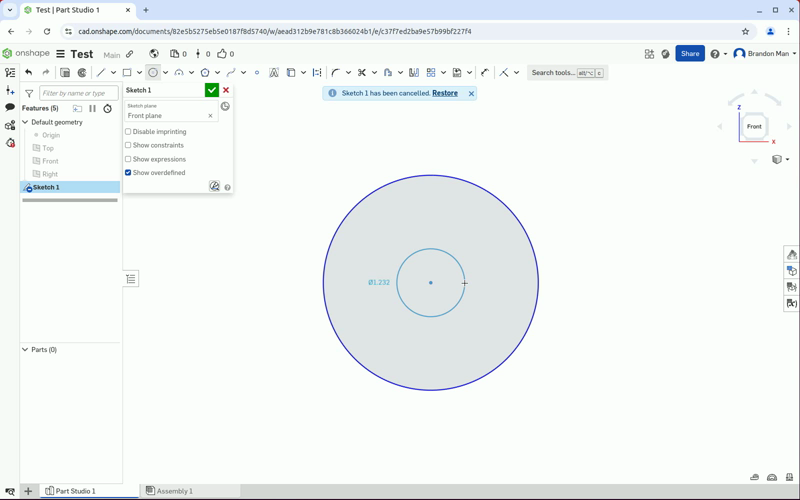
scroll(-6)
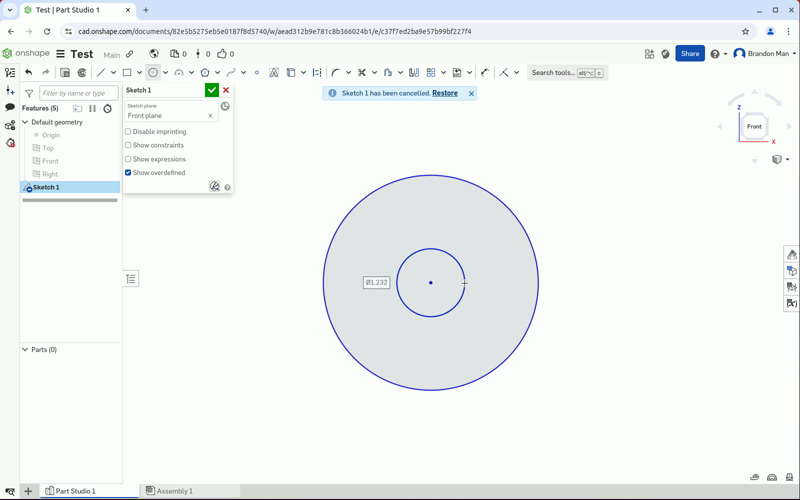
scroll(-6)
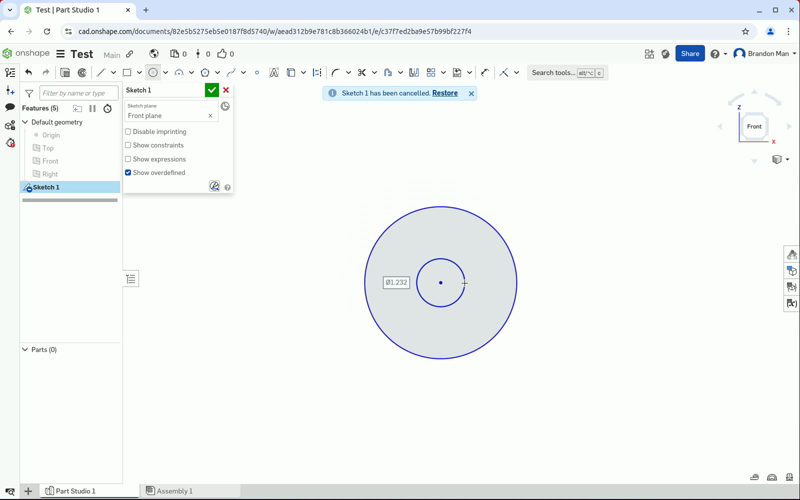
scroll(-6)
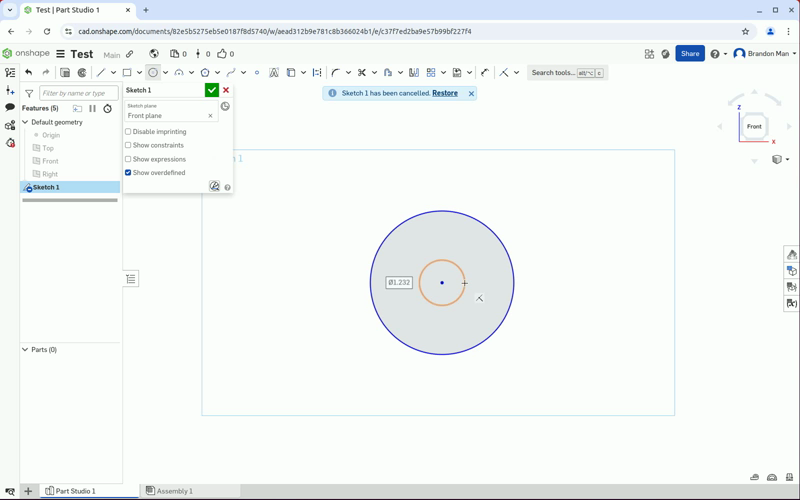
scroll(-6)
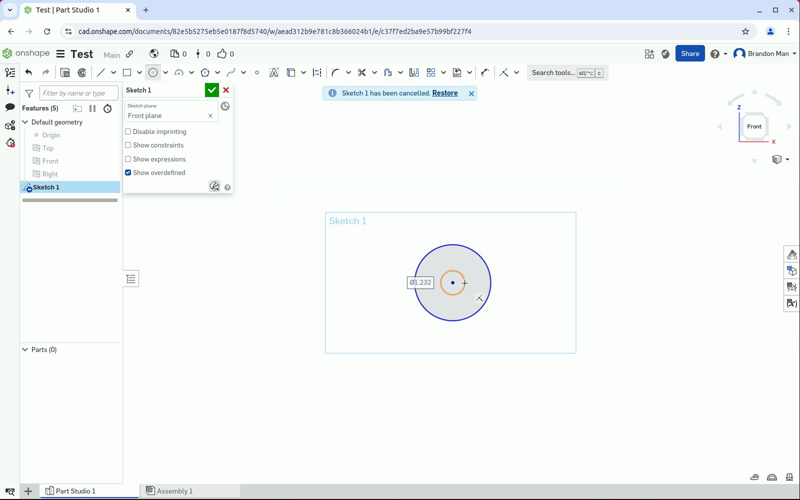
scroll(-6)
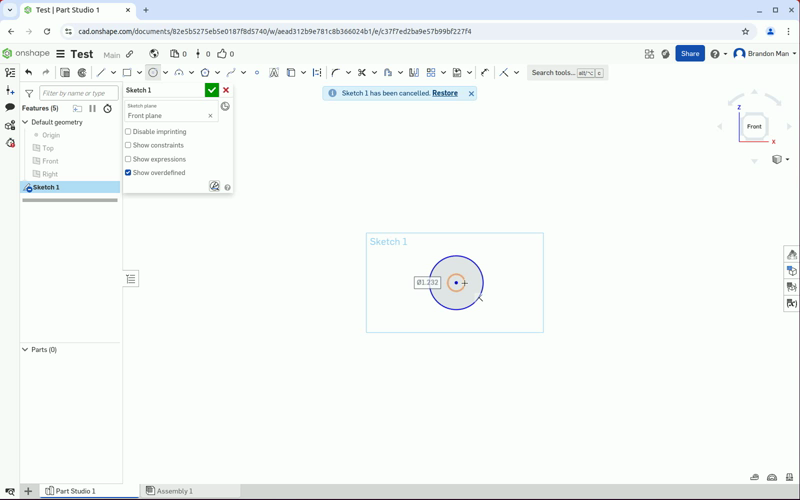
scroll(-6)
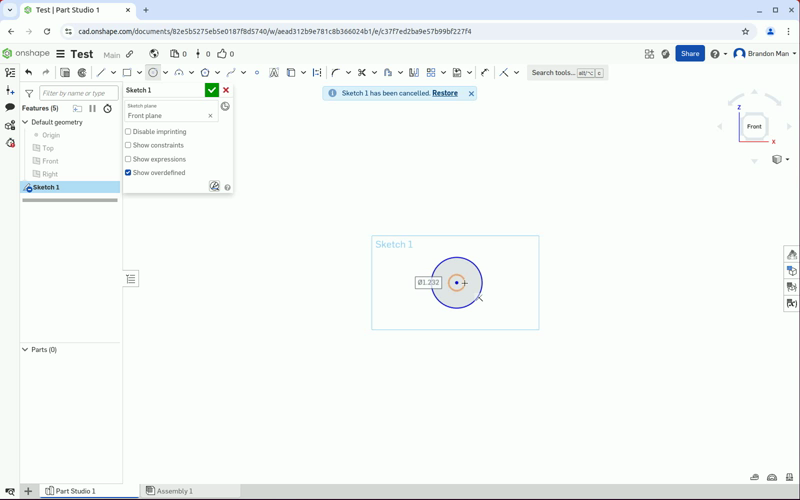
scroll(-6)
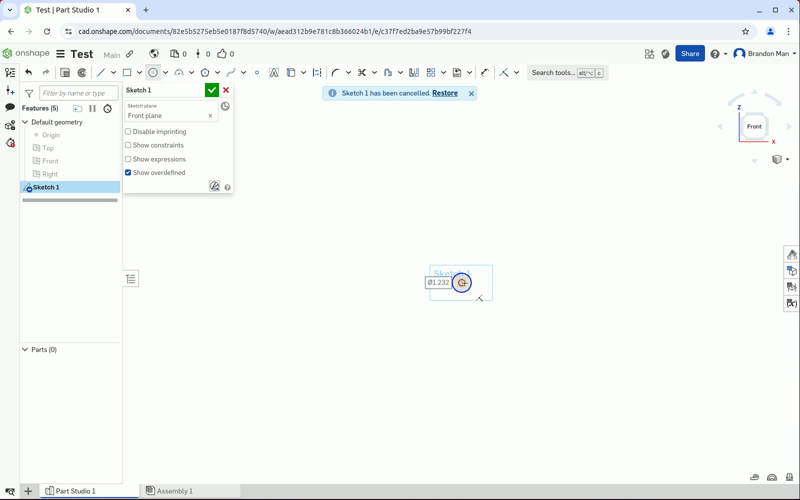
key(esc)
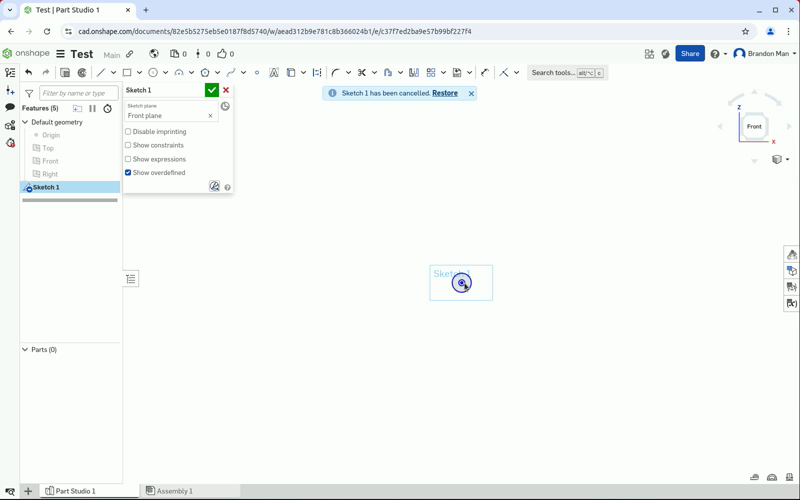
mouse_move(456, 278)
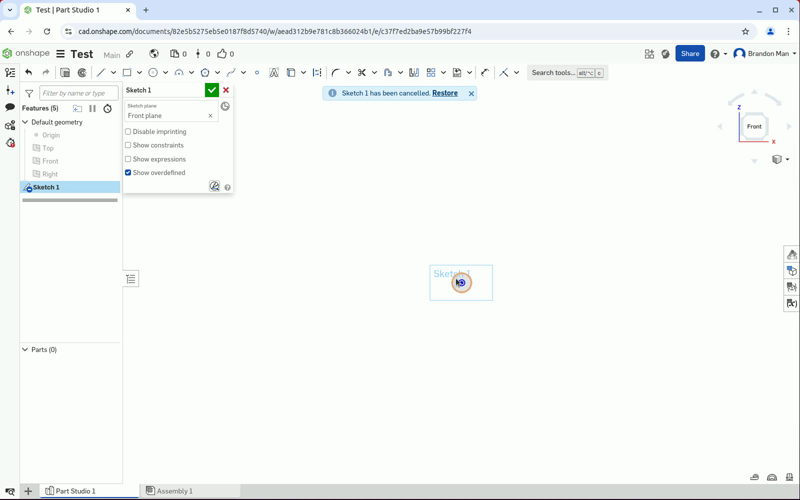
scroll(6)
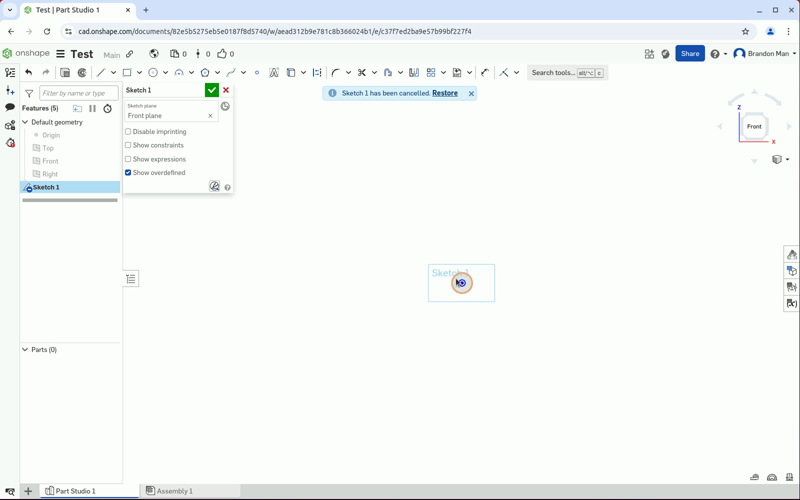
scroll(6)
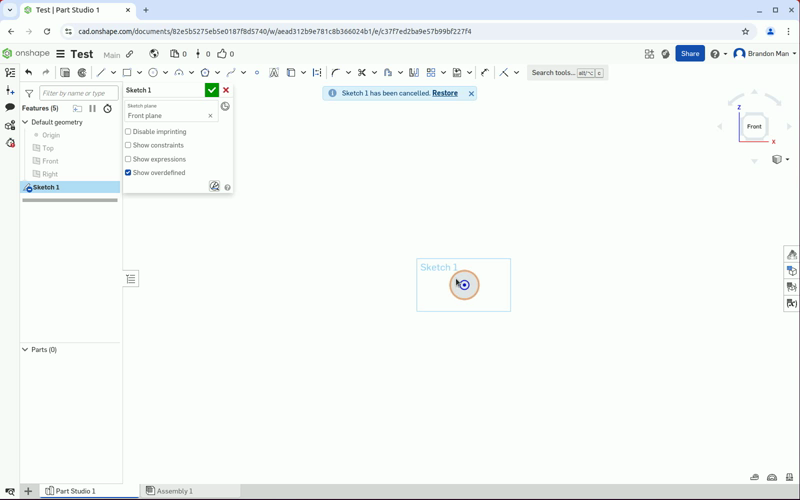
scroll(6)
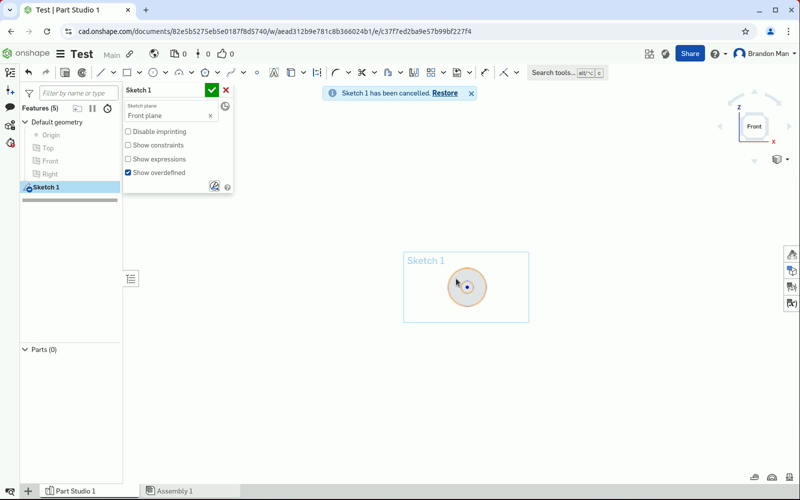
scroll(6)
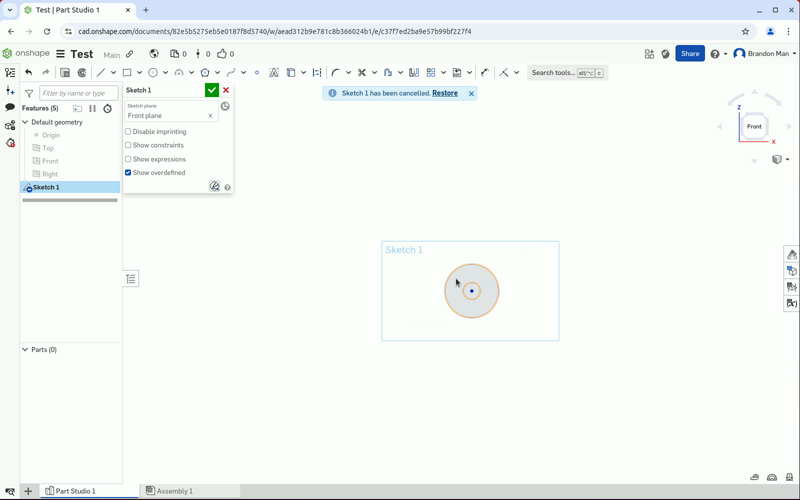
scroll(6)
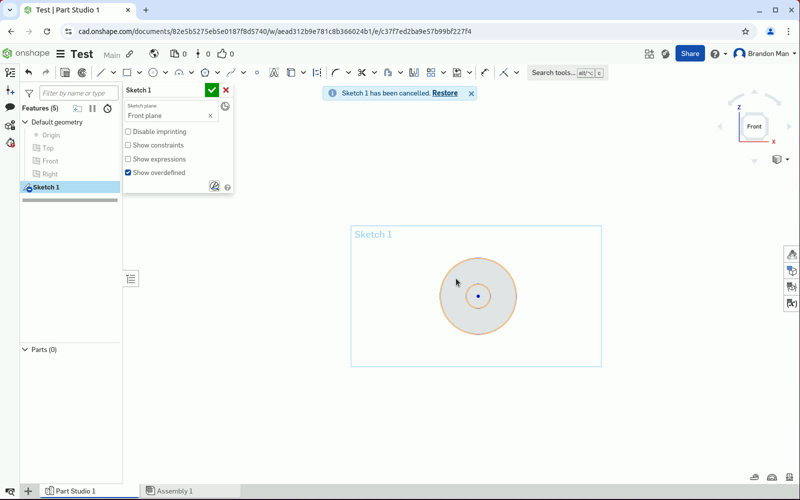
scroll(6)
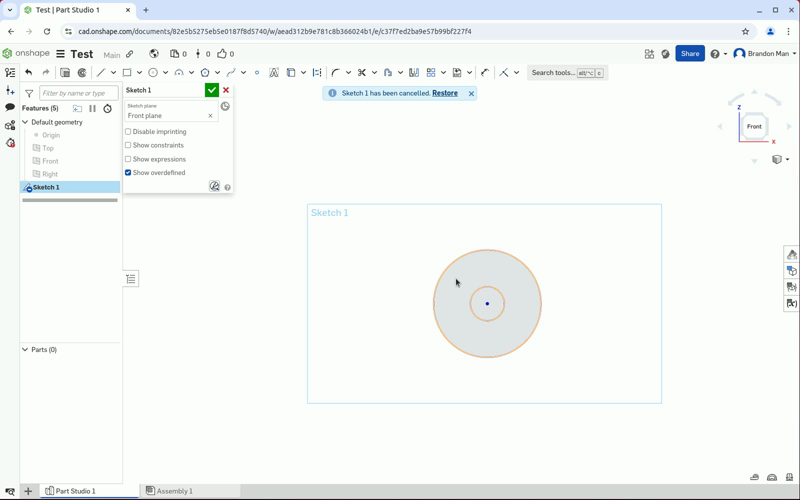
scroll(6)
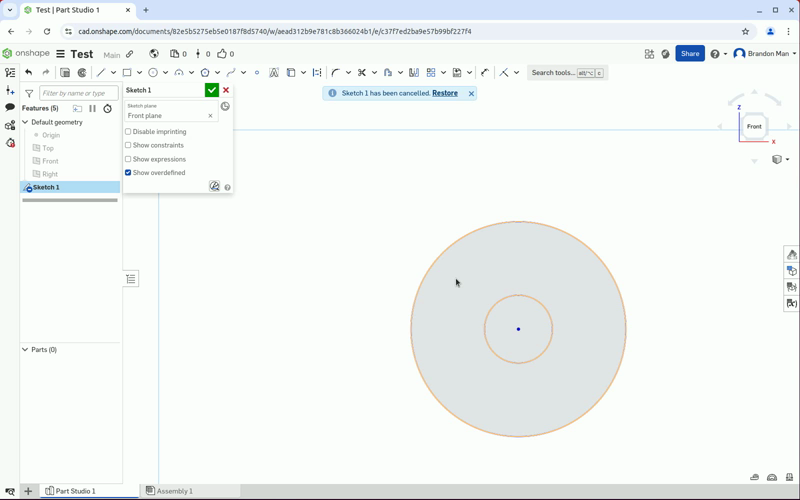
click(456, 278)
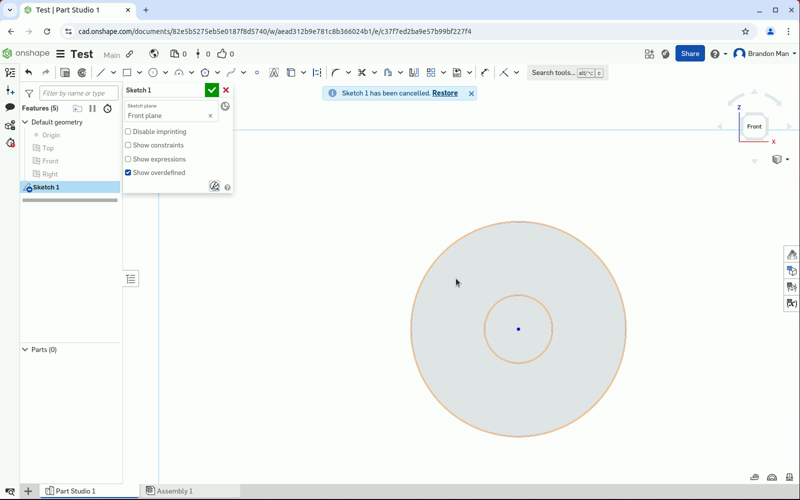
scroll(-6)
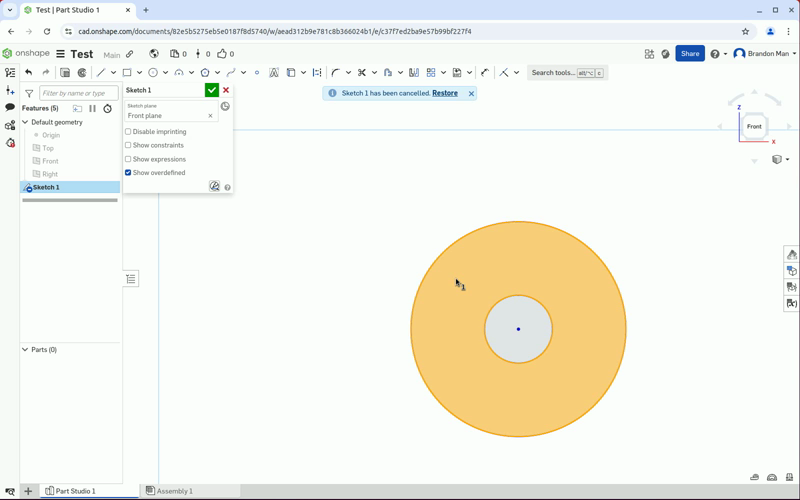
scroll(-6)
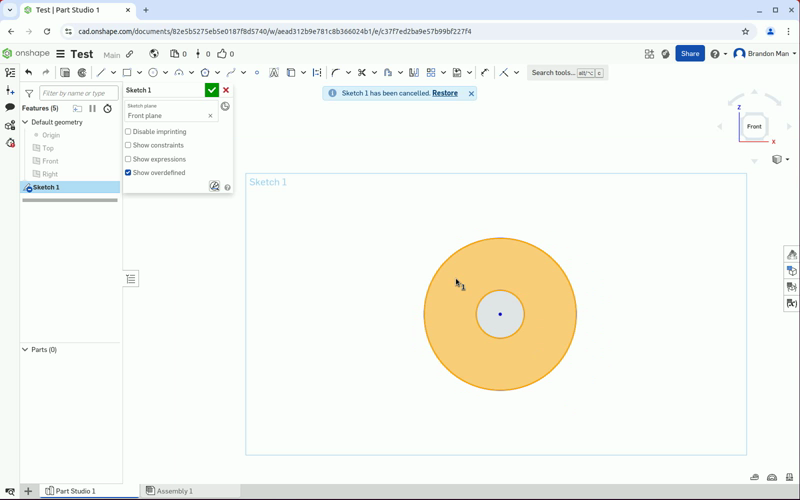
scroll(-6)
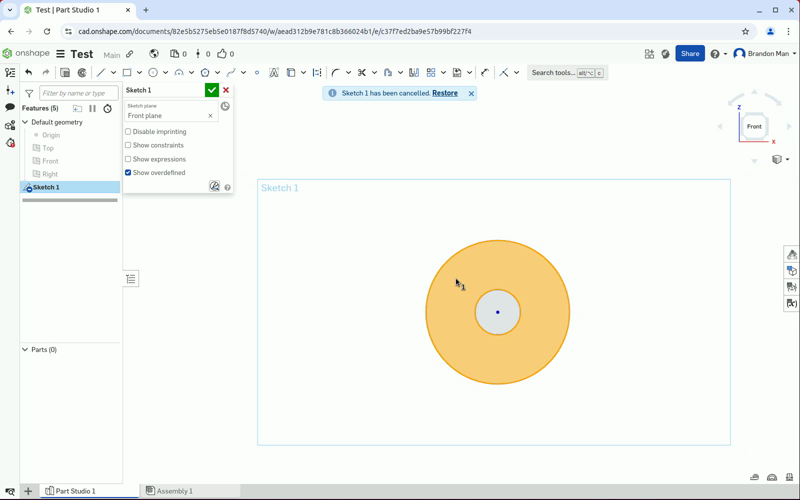
scroll(-6)
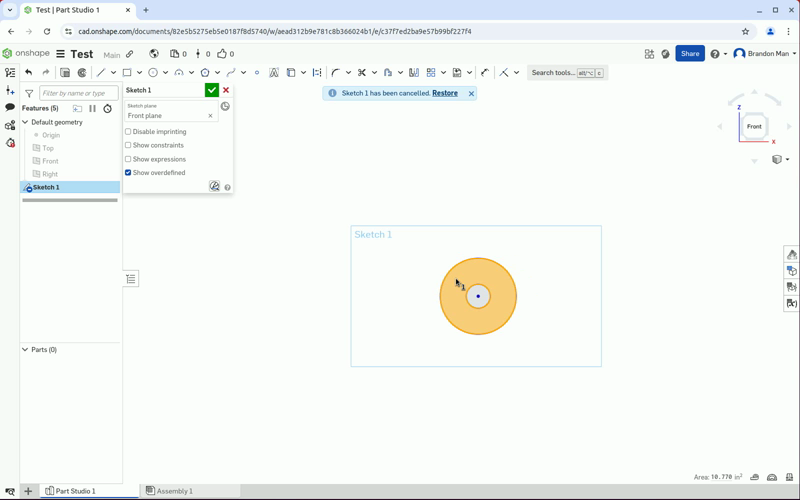
scroll(-6)
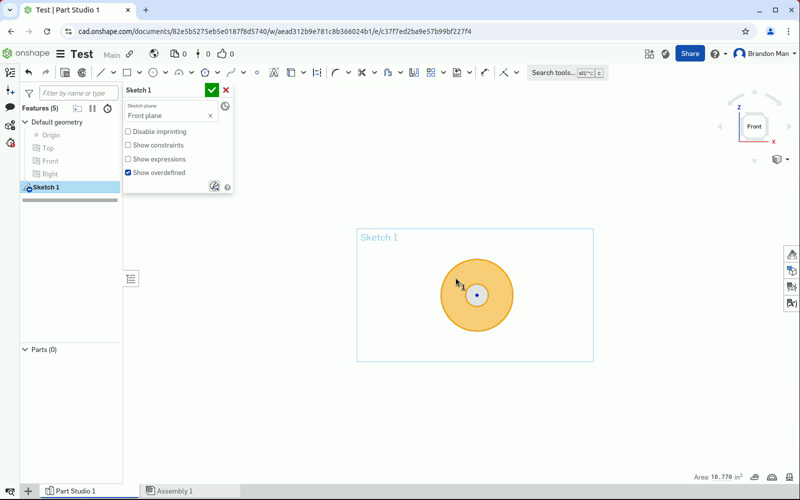
scroll(-6)
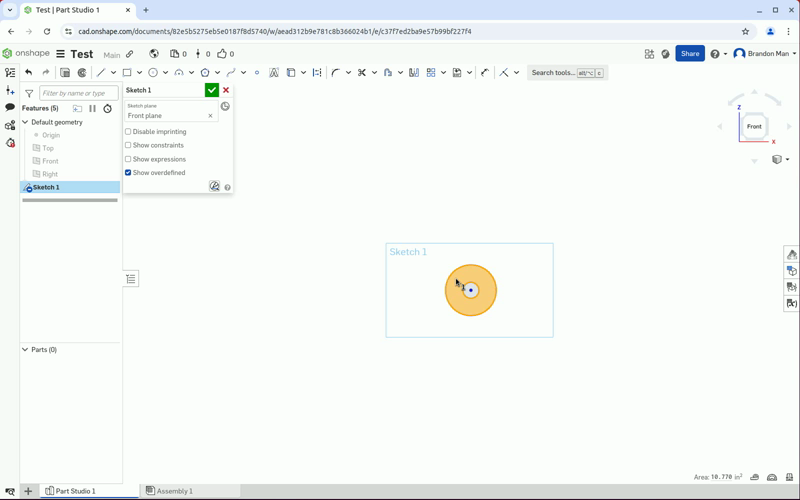
scroll(-6)
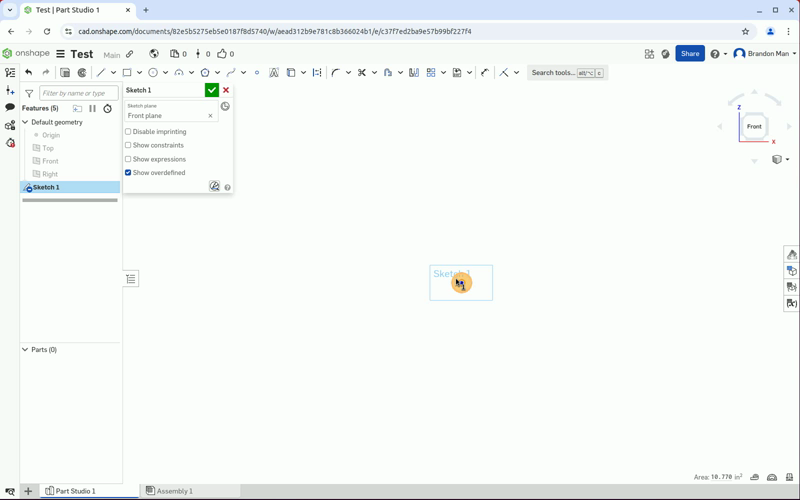
mouse_move(73, 352)
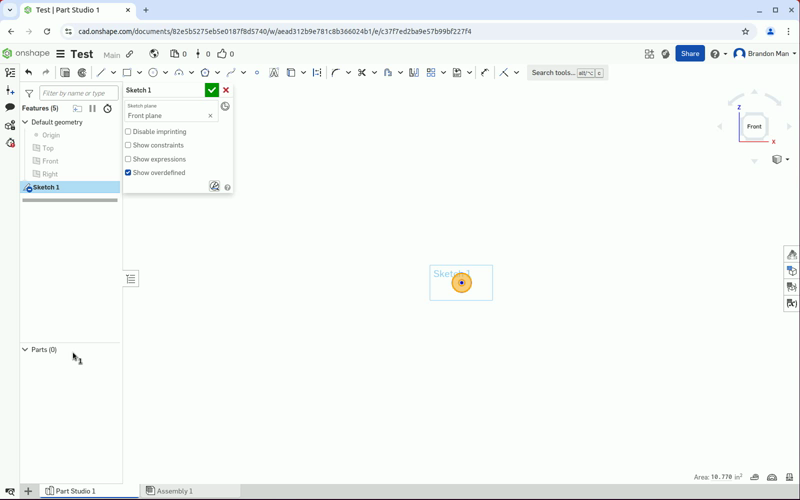
key(shift+y)
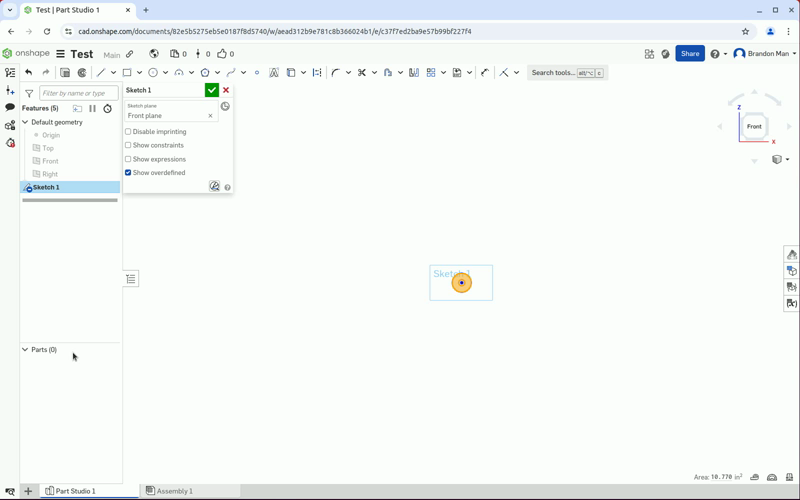
key(shift+e)
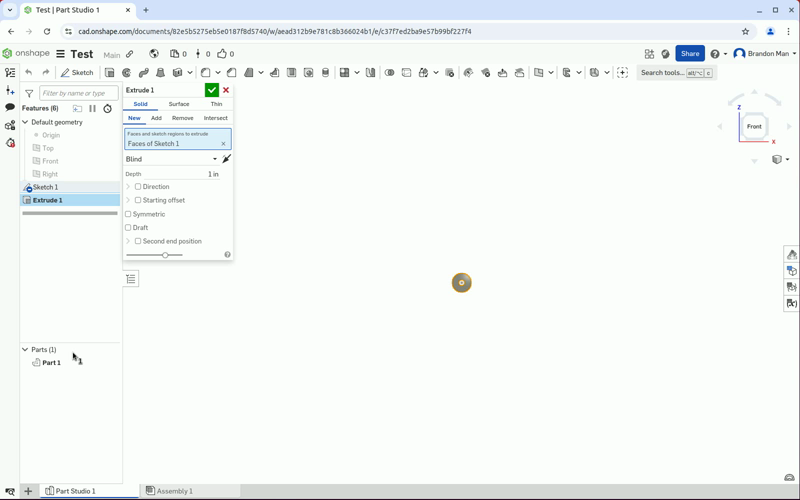
mouse_move(143, 106)
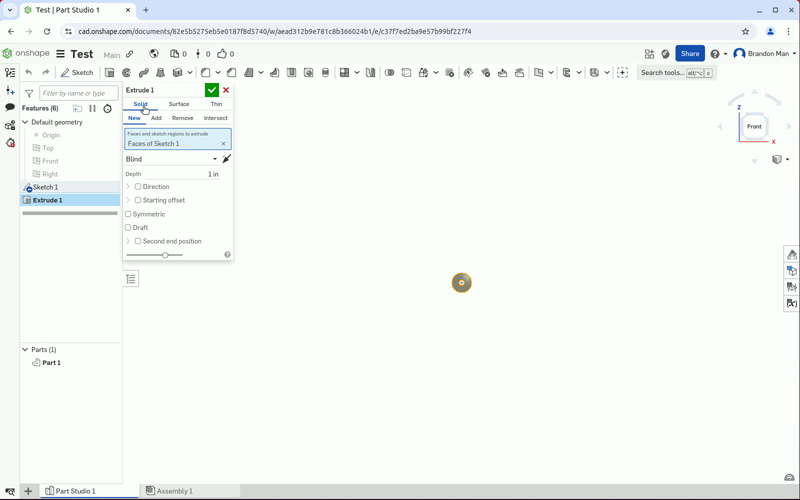
click(143, 106)
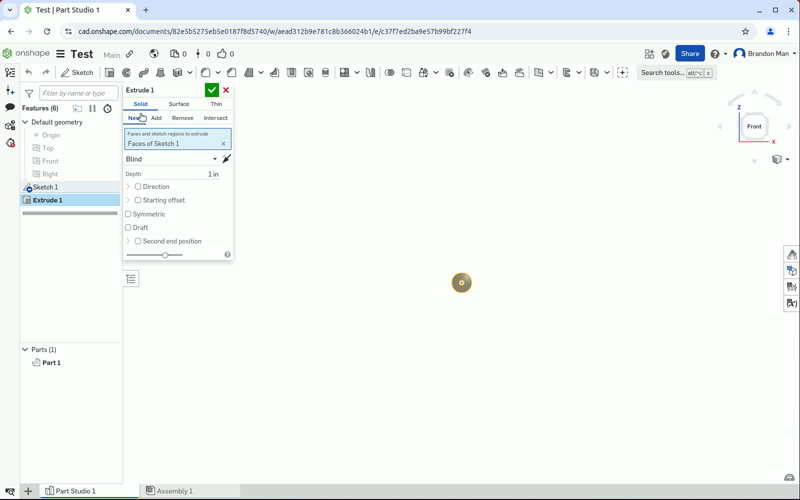
mouse_move(137, 120)
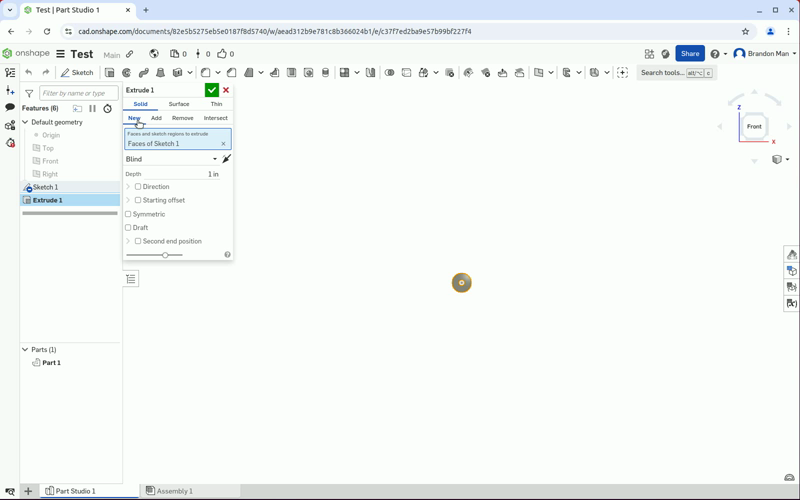
click(137, 120)
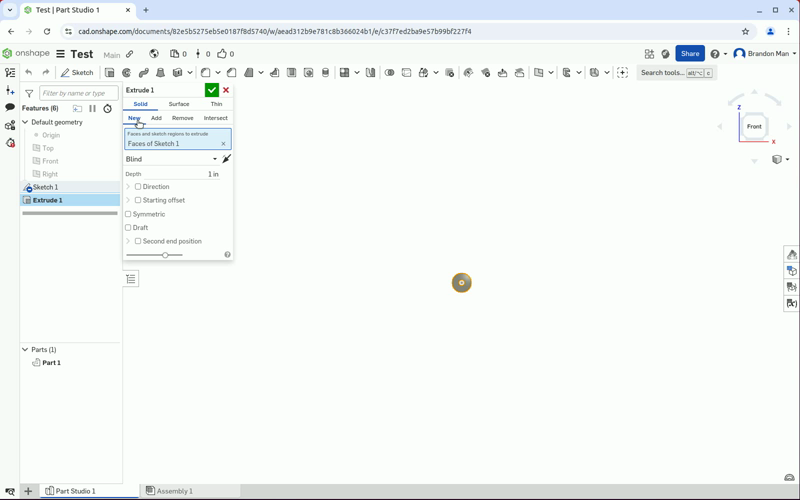
key(tab, 4)
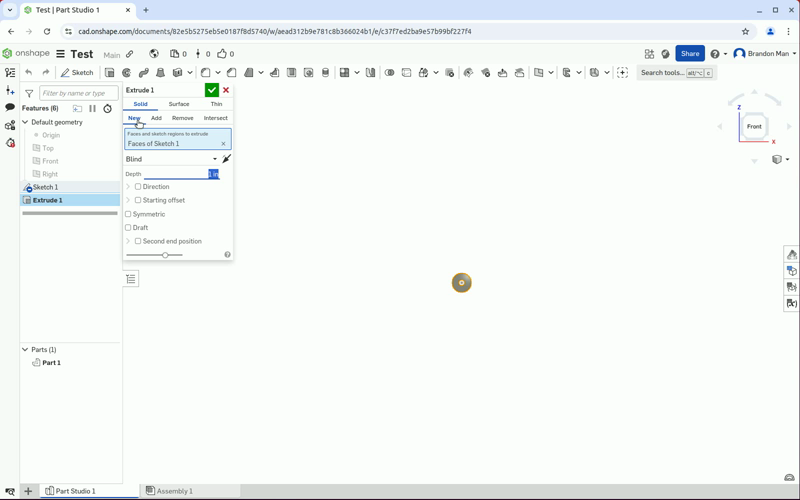
text(0.481)
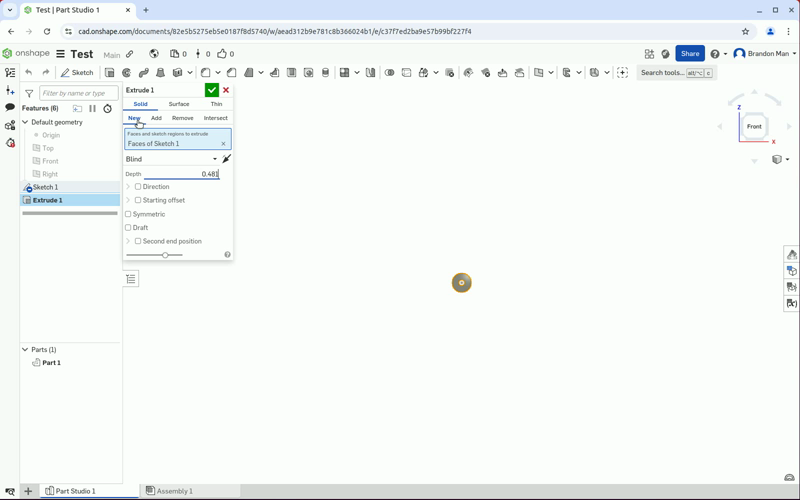
key(enter)
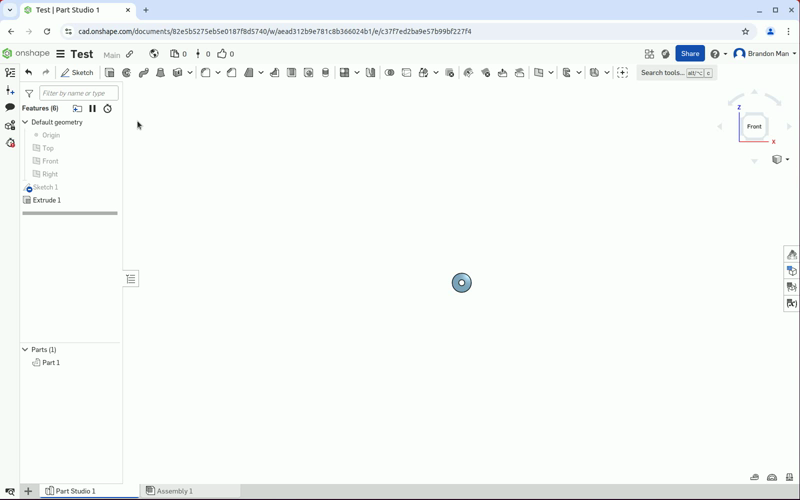
key(shift+h)
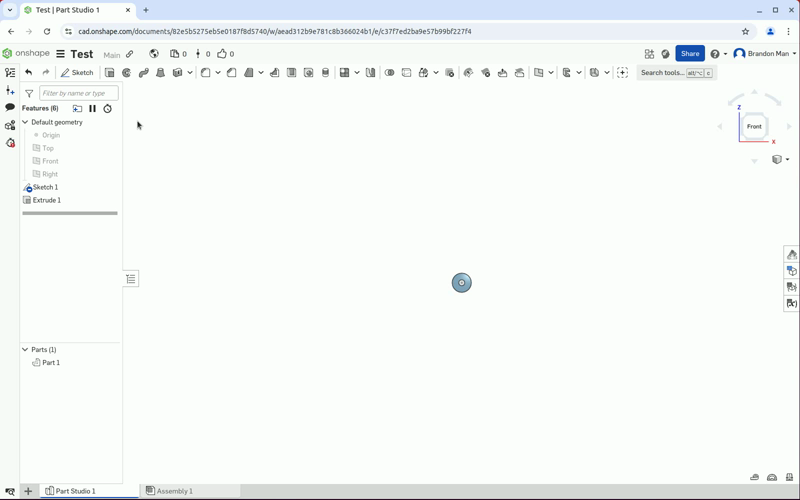
key(shift+h)
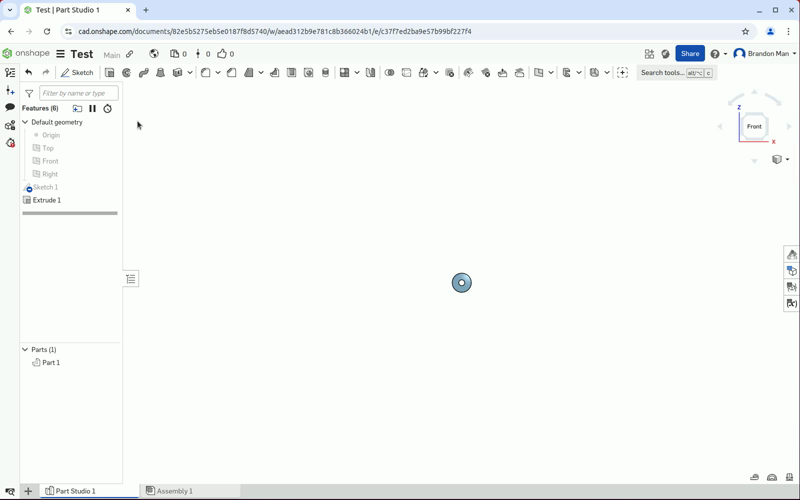
mouse_move(73, 189)
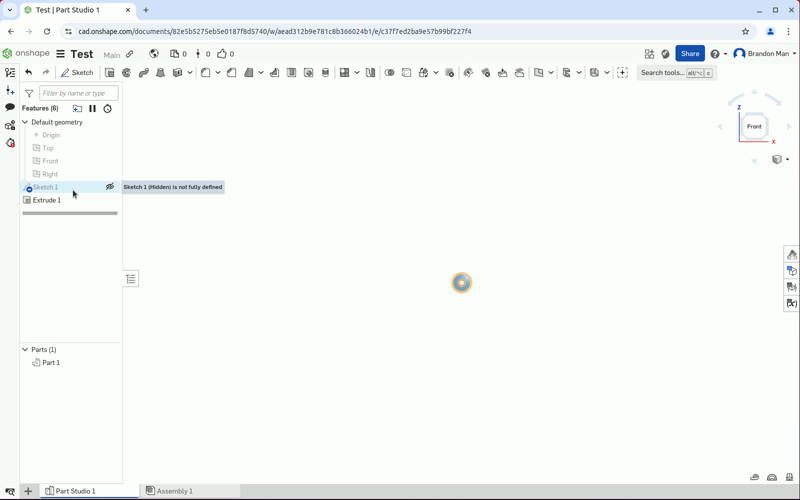
click(73, 189)
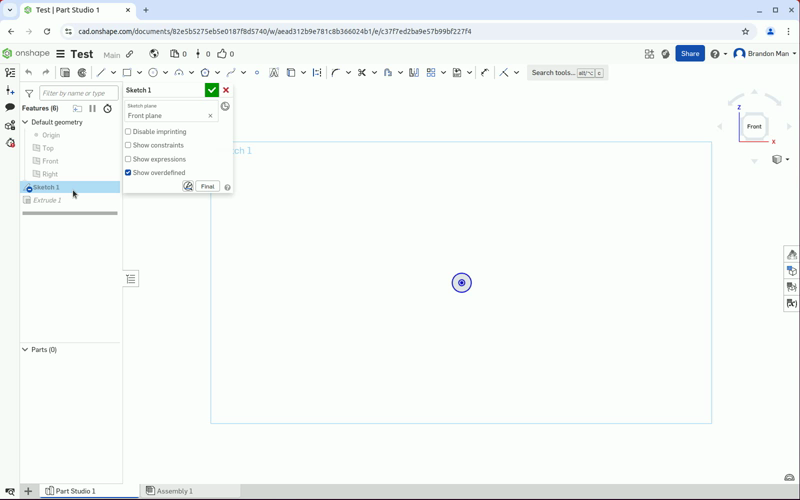
mouse_move(229, 92)
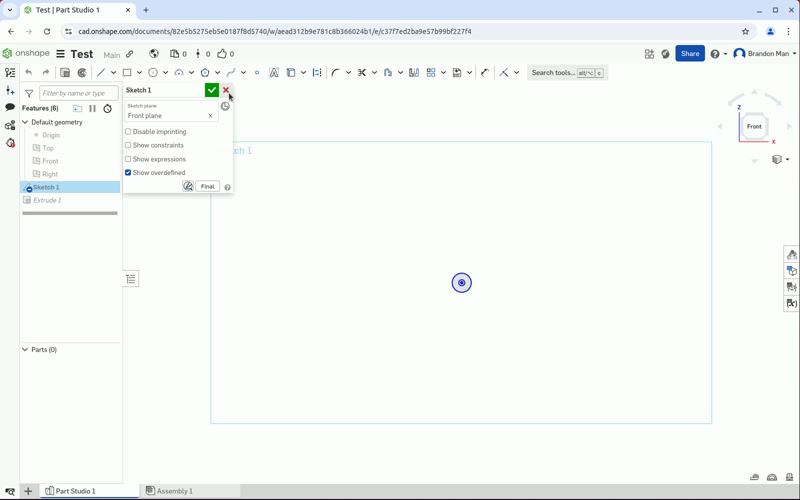
click(229, 92)
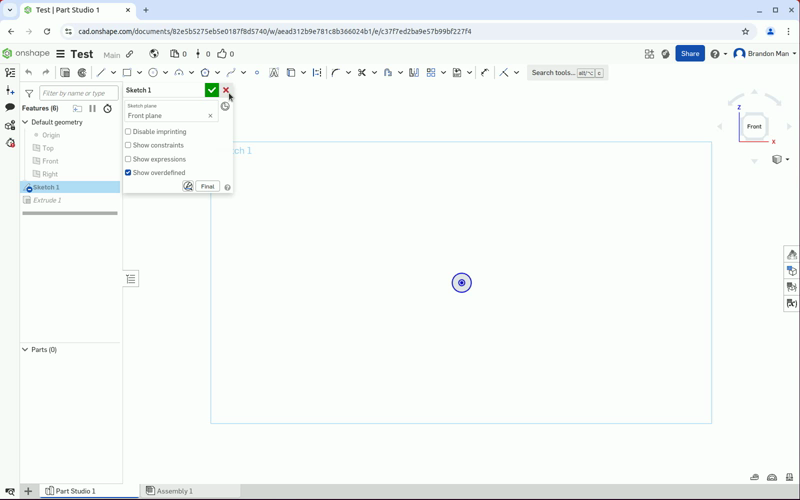
key(shift+s)
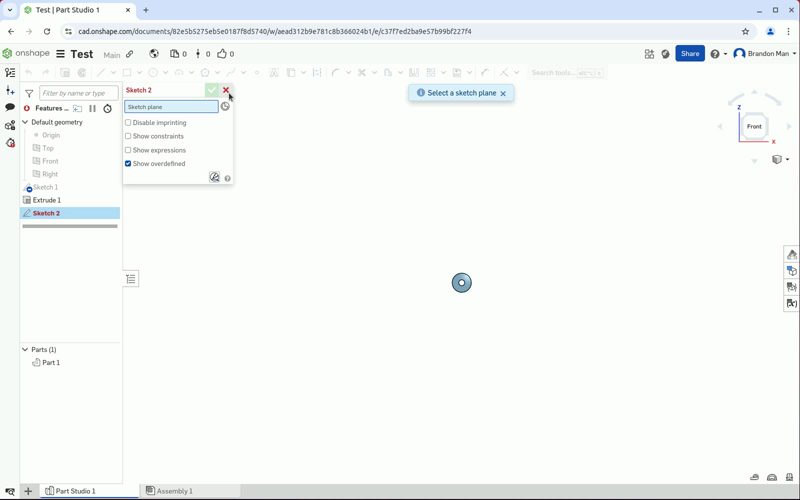
mouse_move(73, 163)
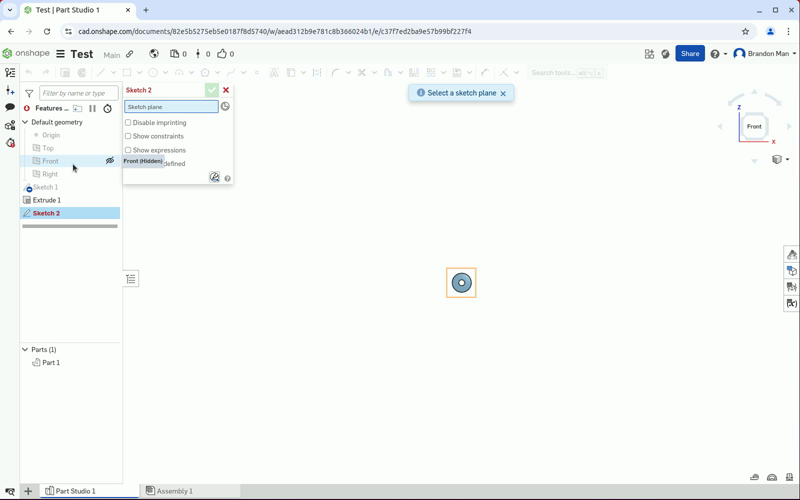
click(73, 163)
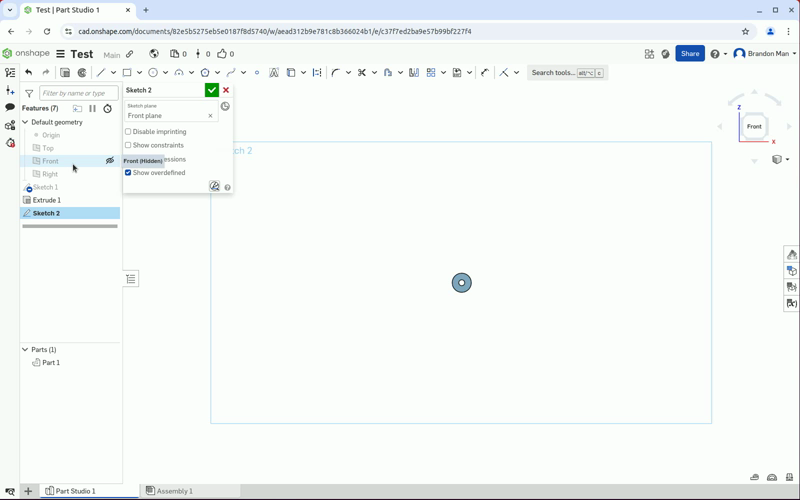
mouse_move(73, 352)
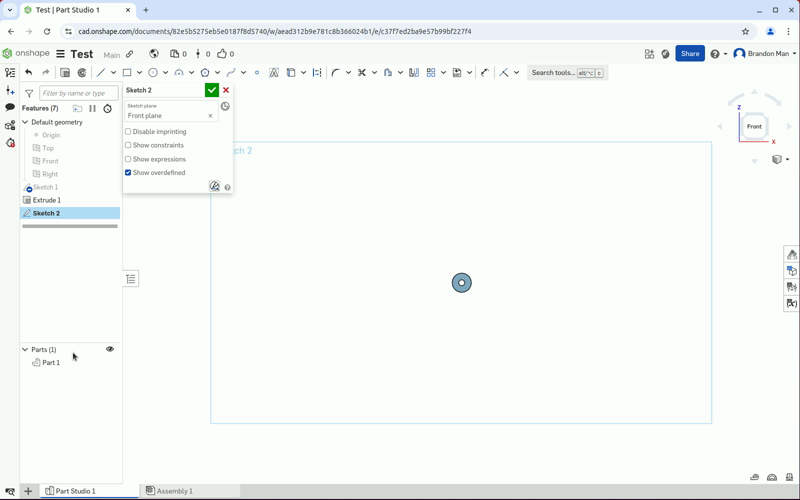
key(y)
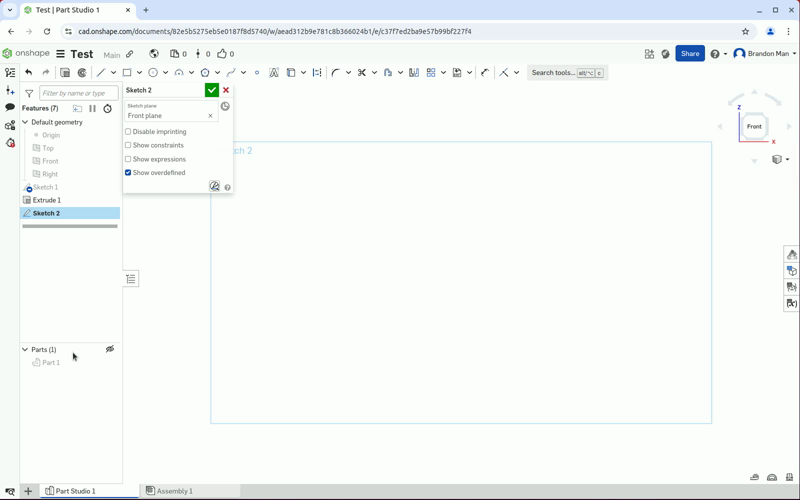
key(c)
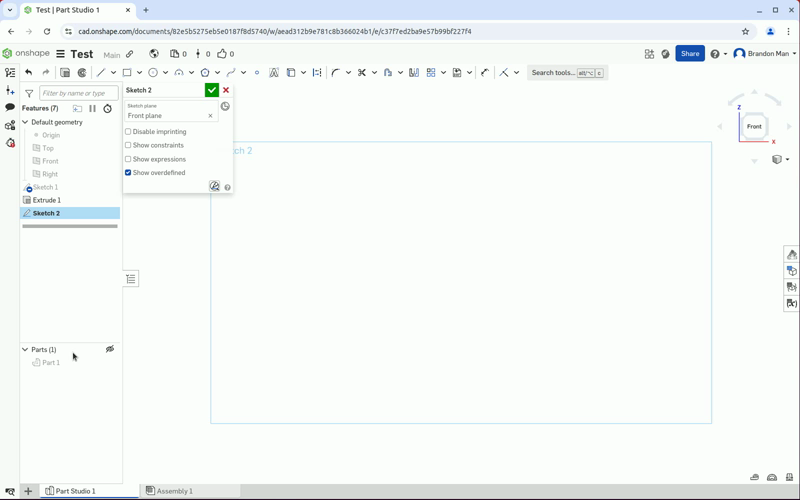
key_down(shift)
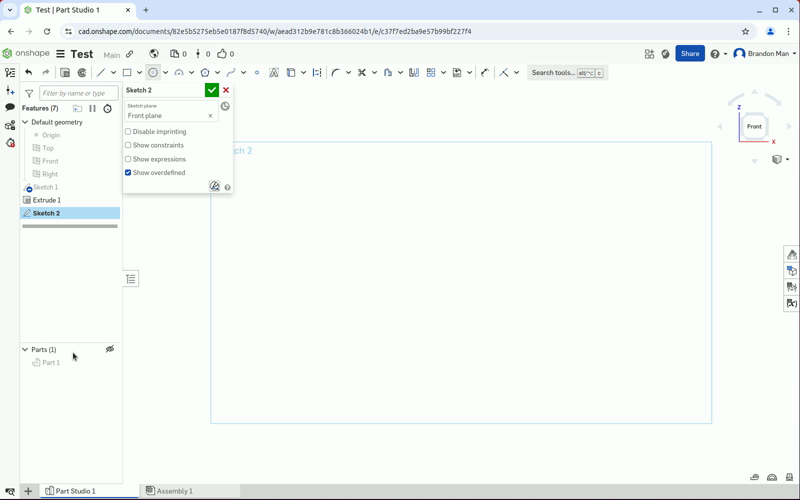
mouse_move(461, 243)
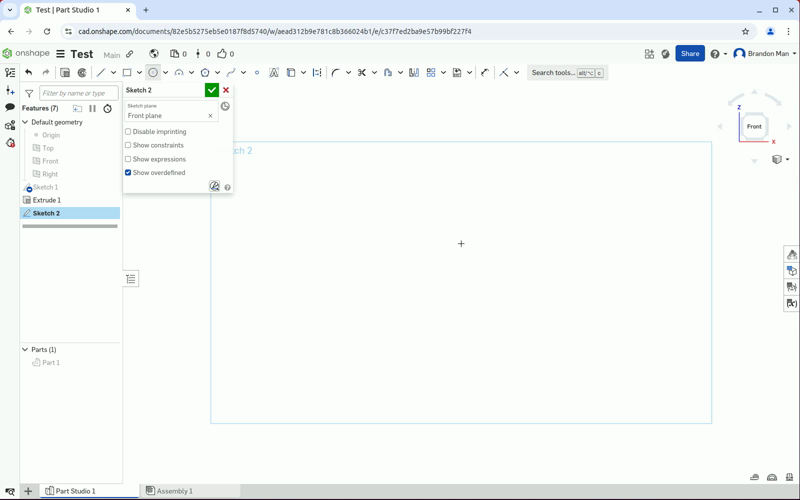
click(461, 243)
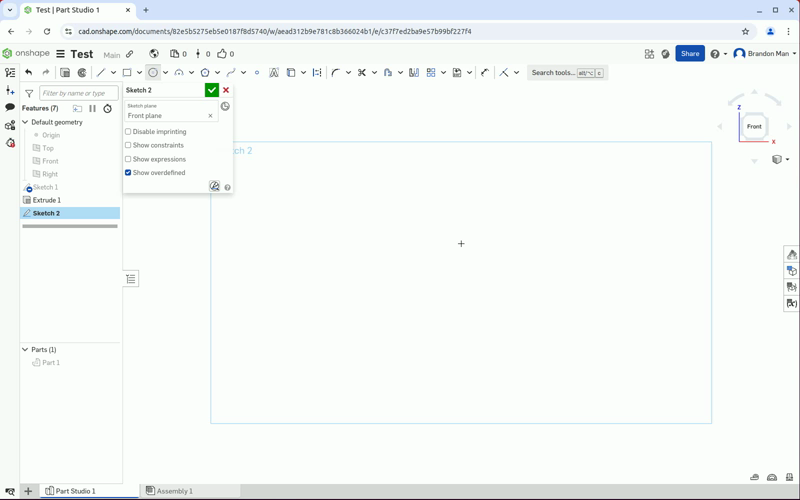
key_up(shift)
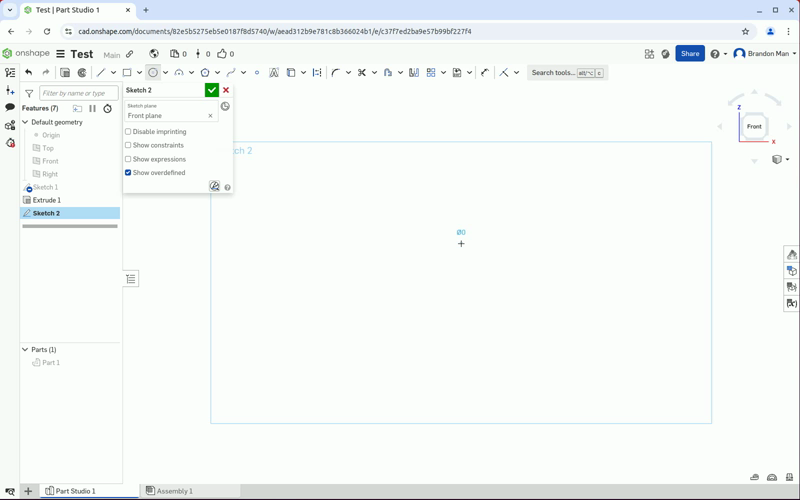
mouse_move(468, 243)
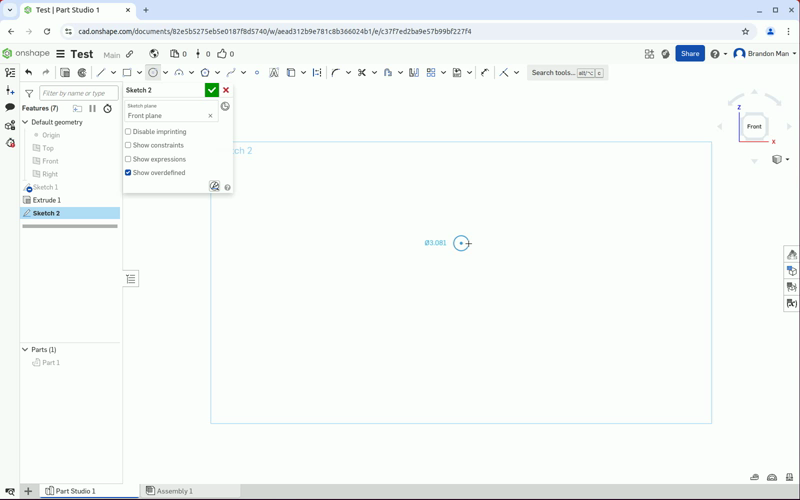
click(468, 243)
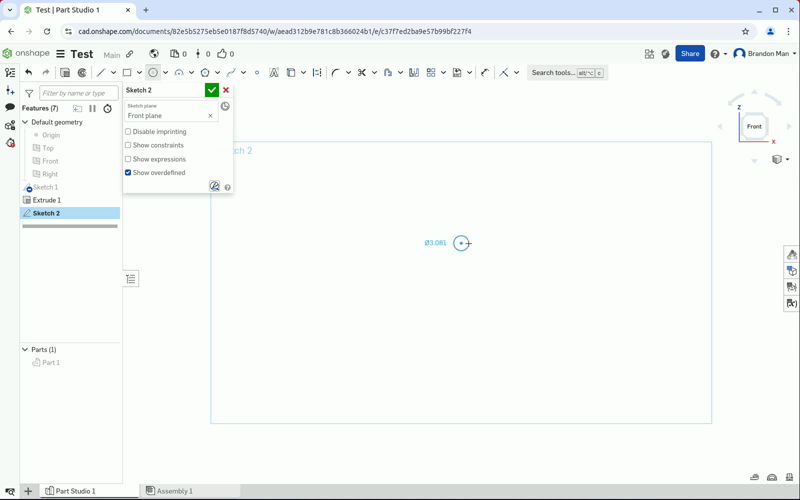
key(esc)
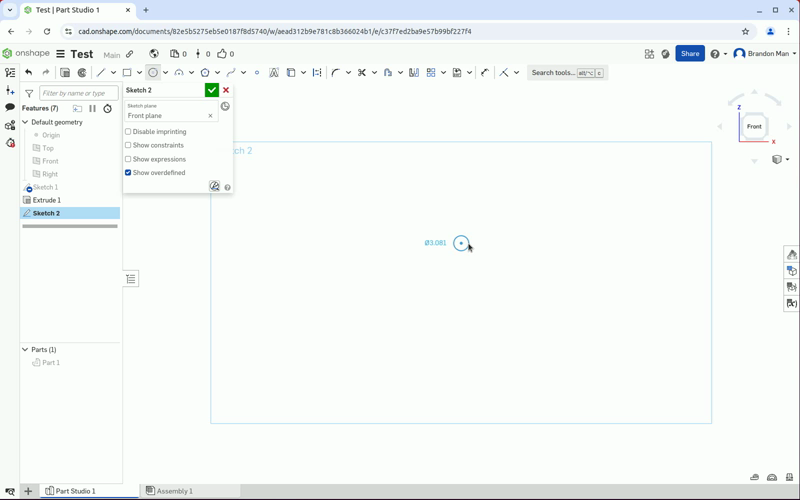
key(c)
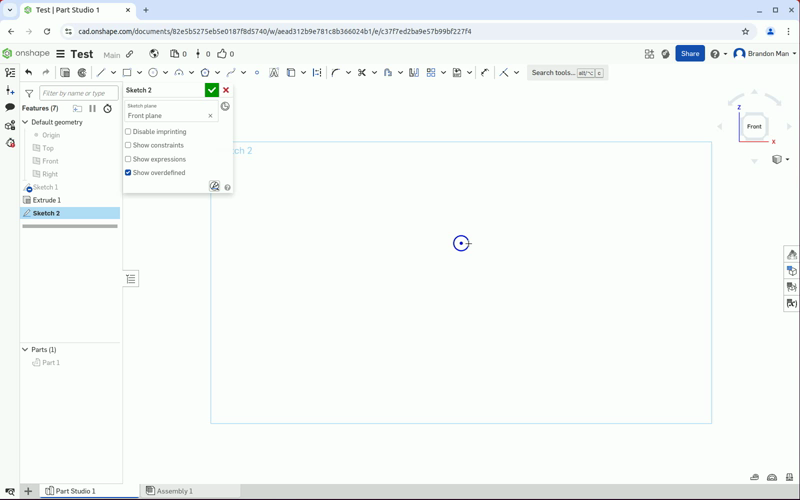
key_down(shift)
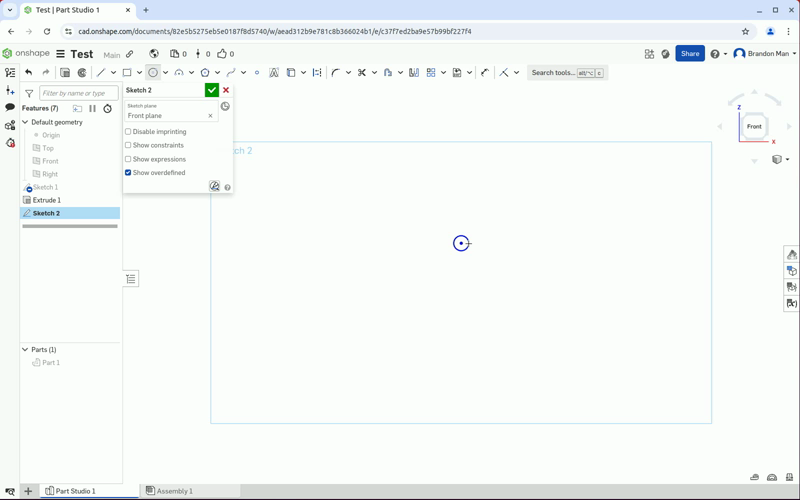
mouse_move(461, 243)
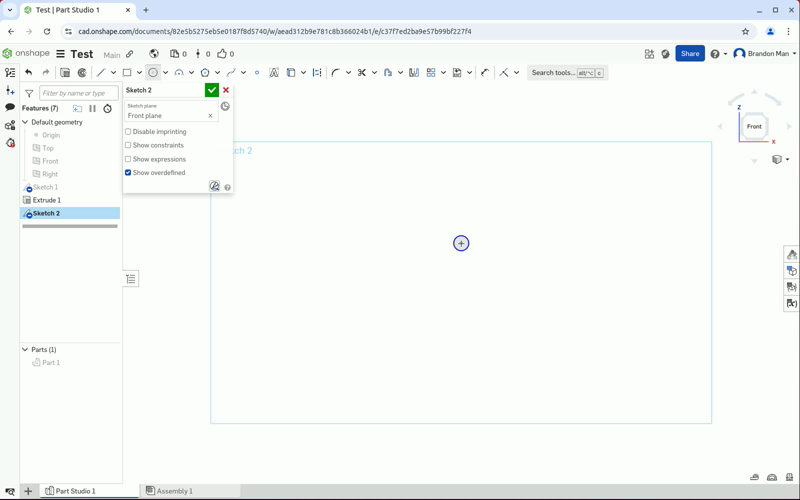
click(461, 243)
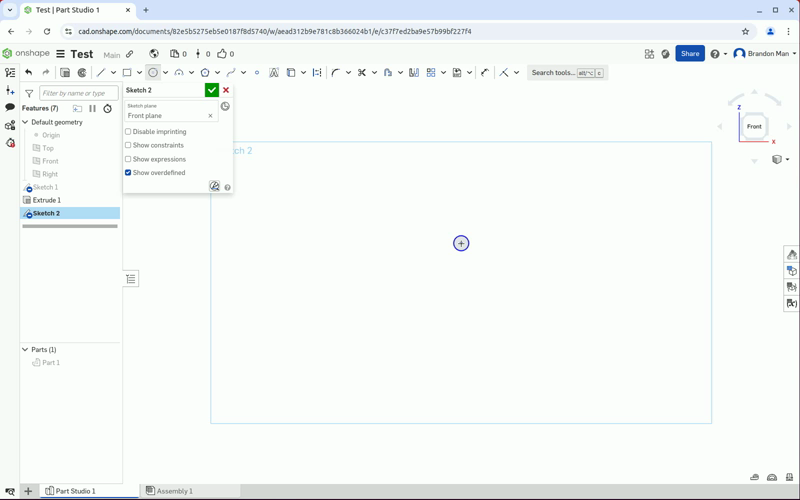
key_up(shift)
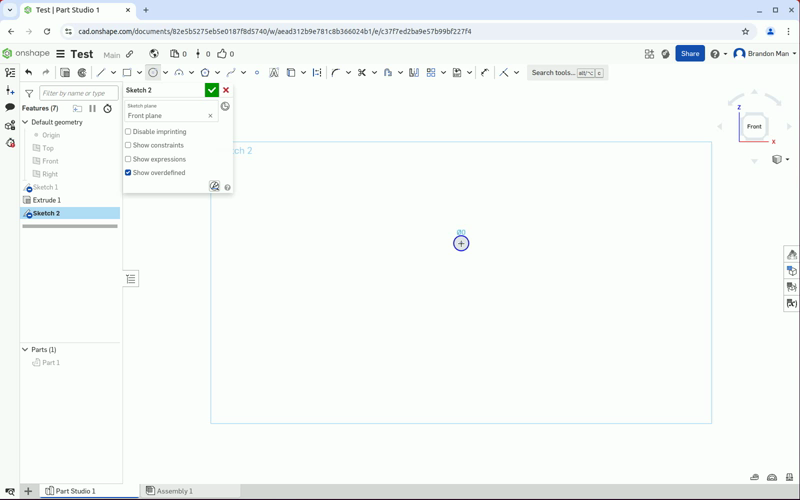
mouse_move(464, 243)
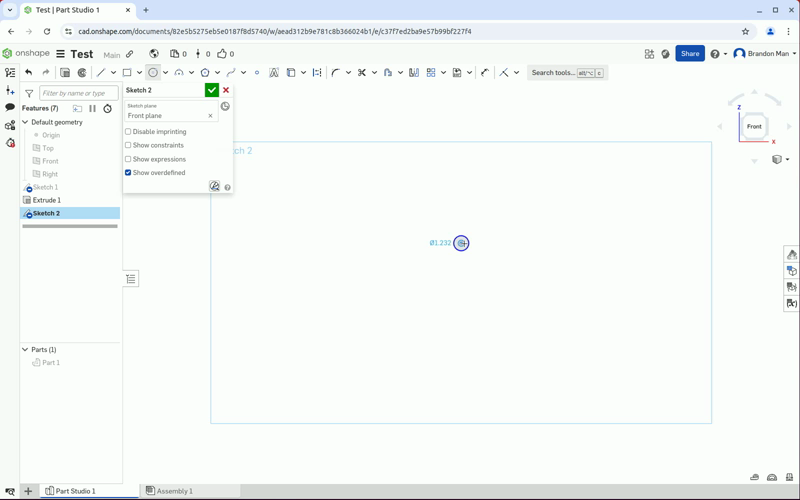
scroll(6)
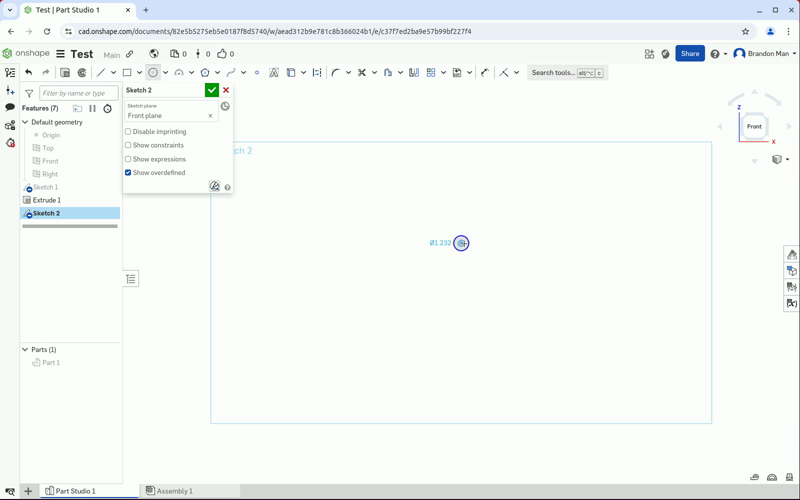
scroll(6)
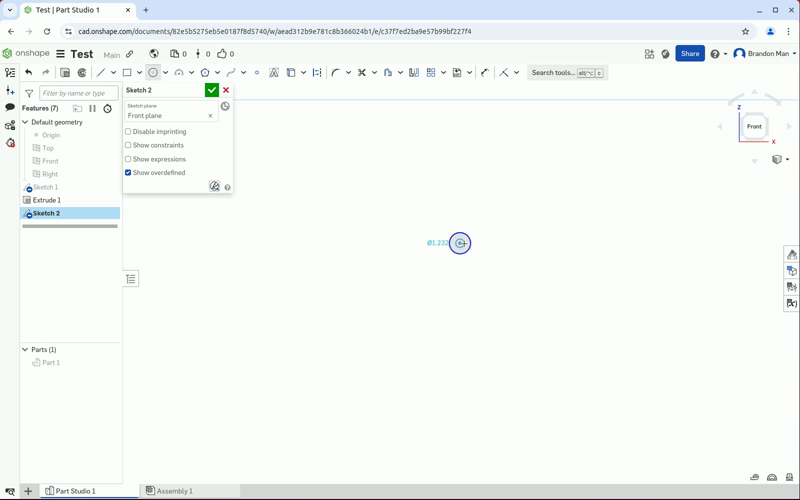
scroll(6)
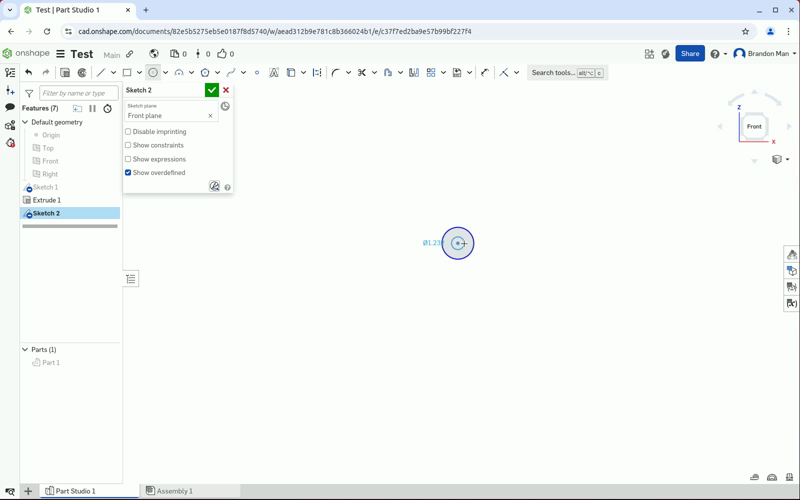
scroll(6)
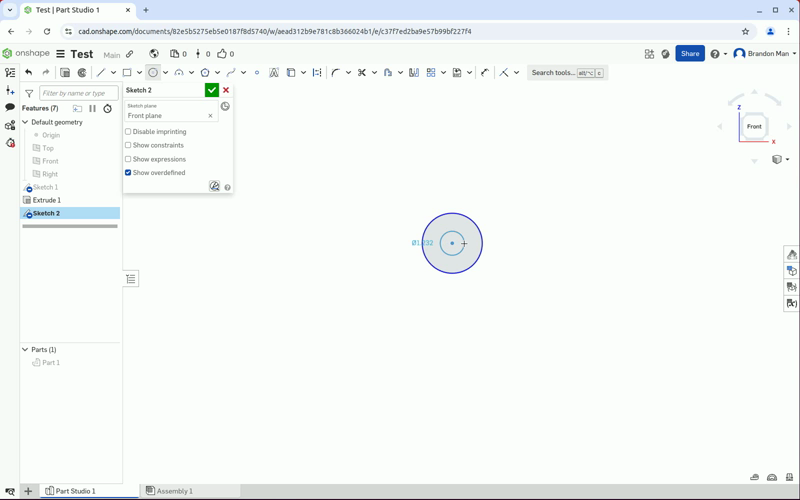
scroll(6)
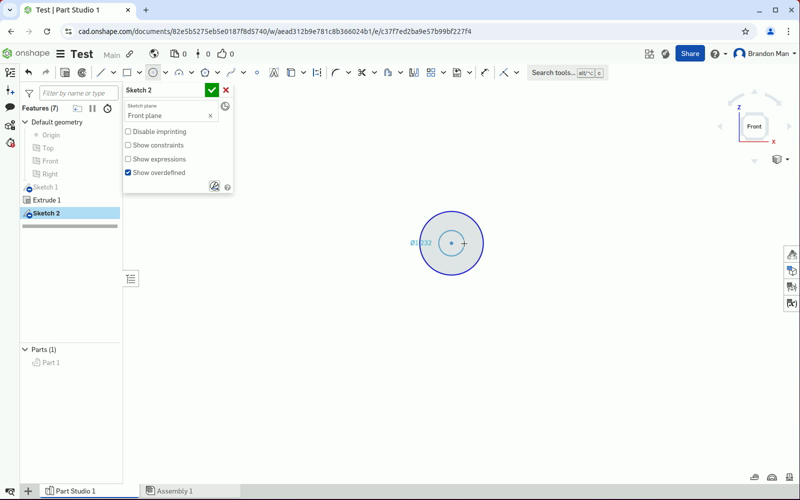
scroll(6)
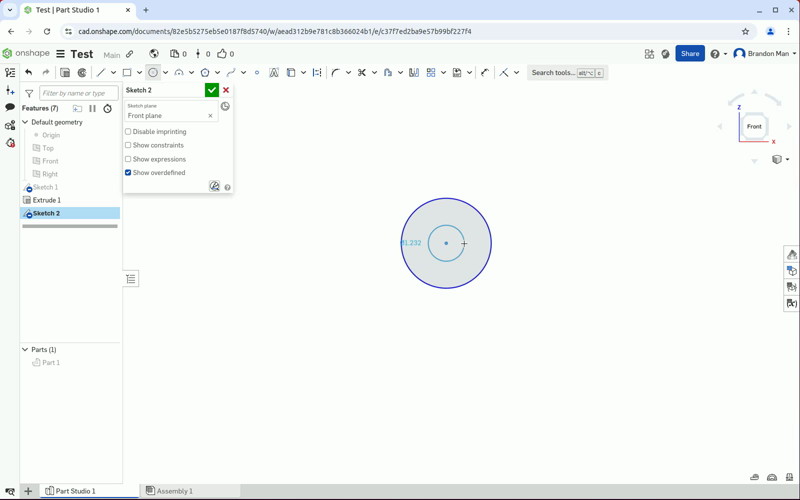
scroll(6)
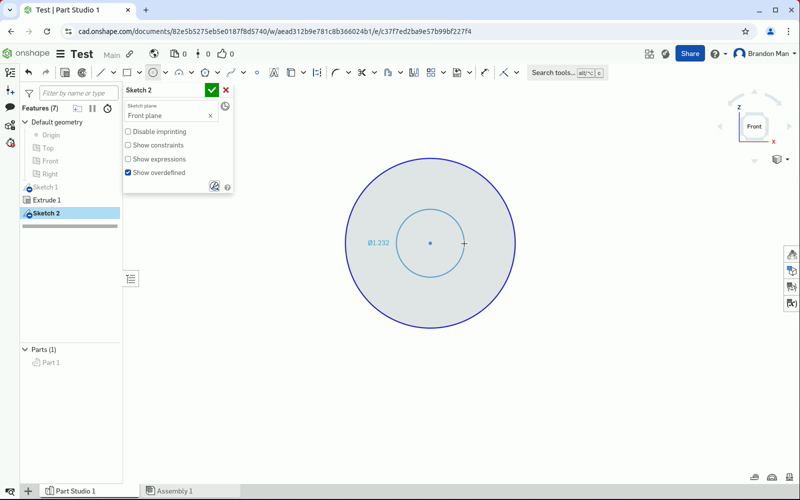
click(464, 243)
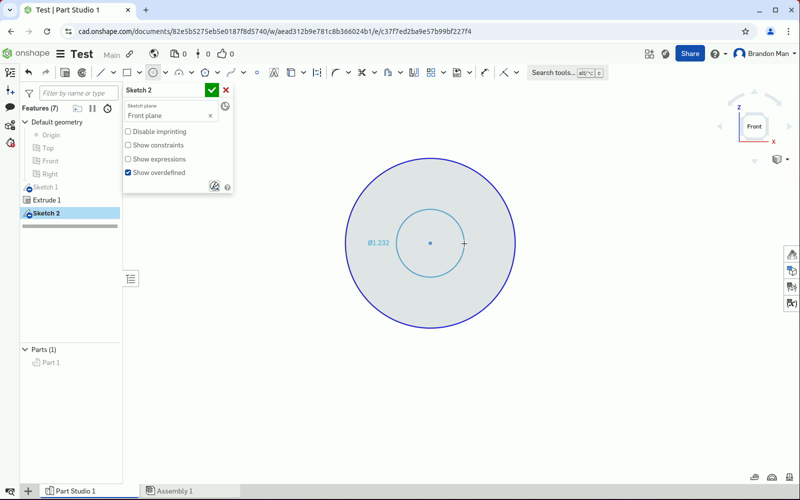
scroll(-6)
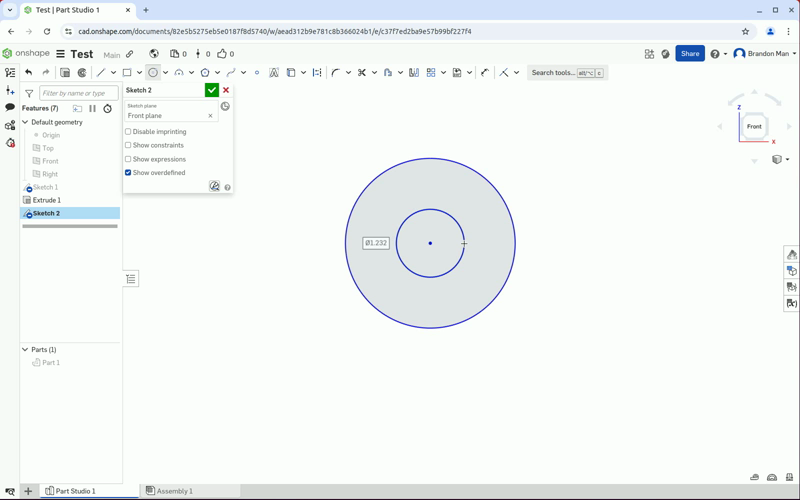
scroll(-6)
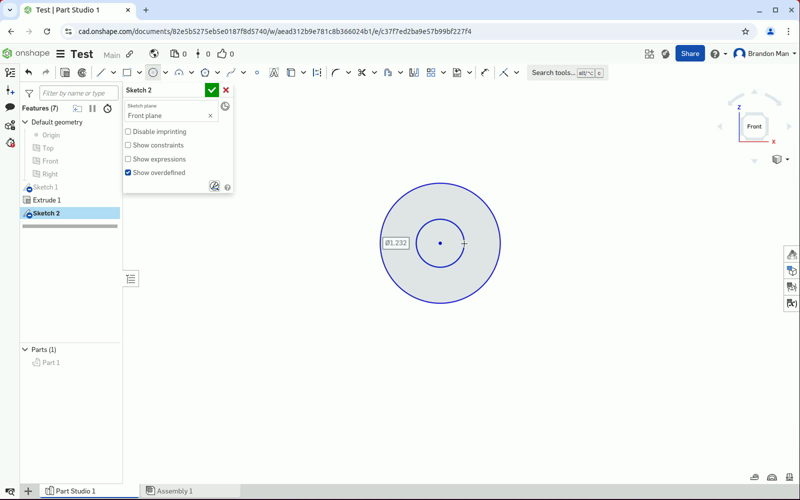
scroll(-6)
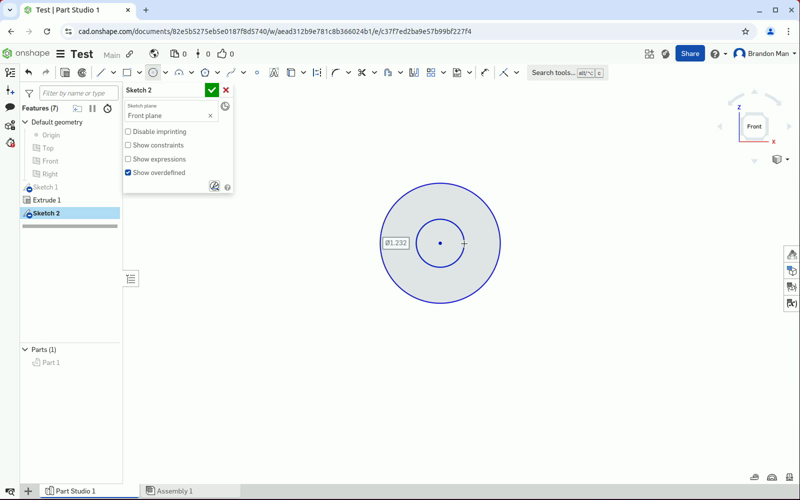
scroll(-6)
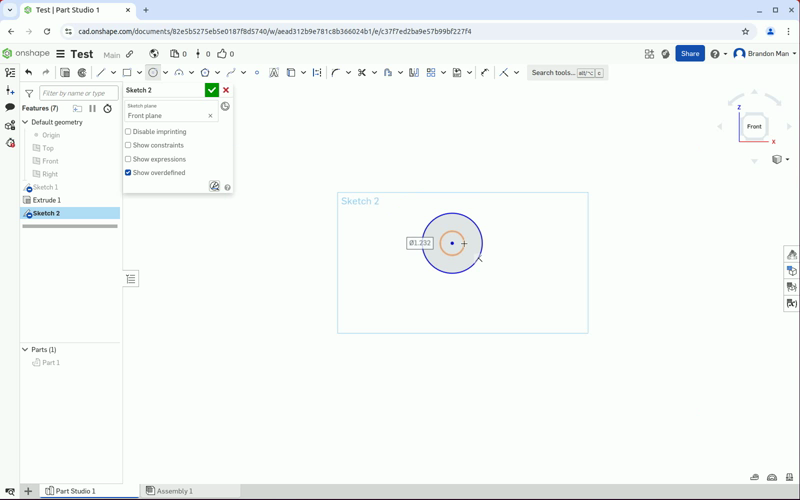
scroll(-6)
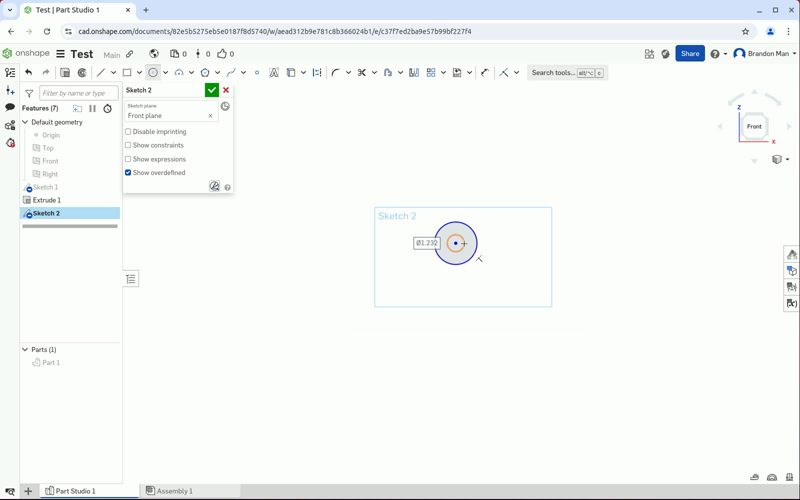
scroll(-6)
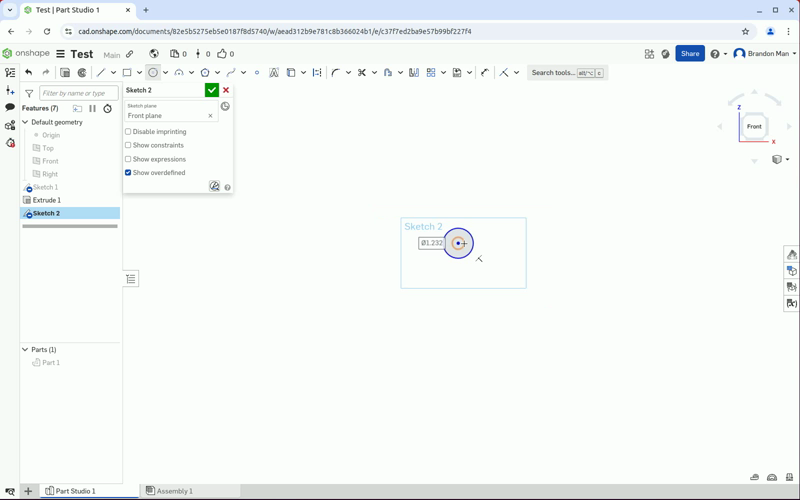
scroll(-6)
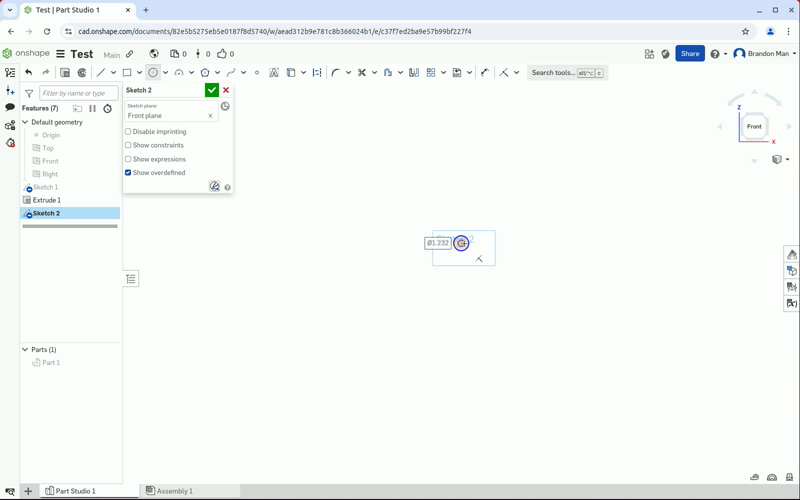
key(esc)
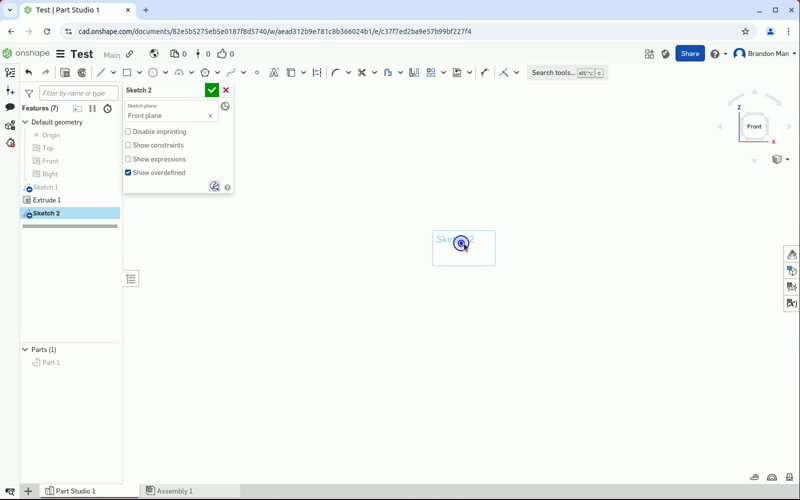
mouse_move(464, 241)
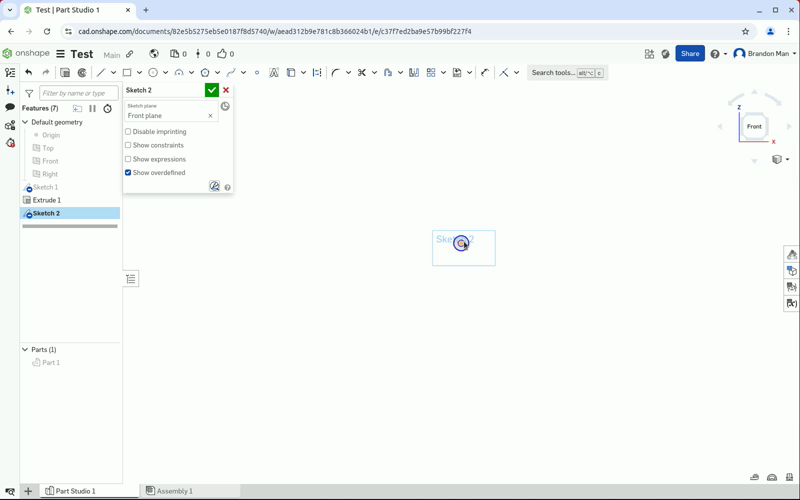
scroll(6)
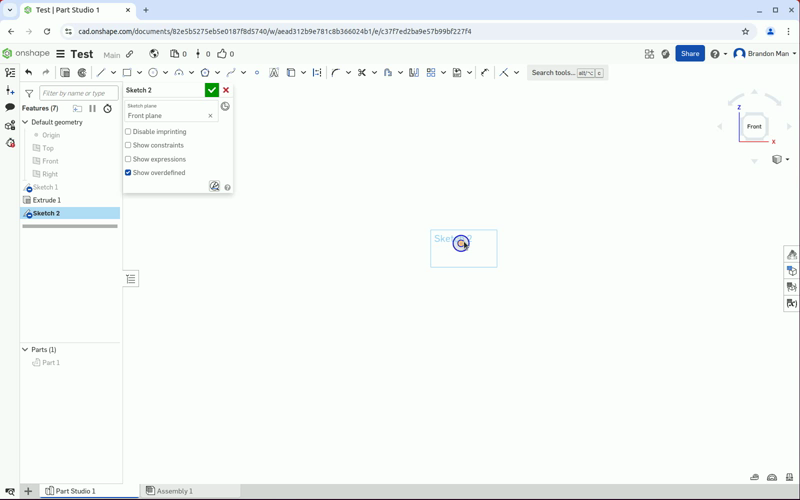
scroll(6)
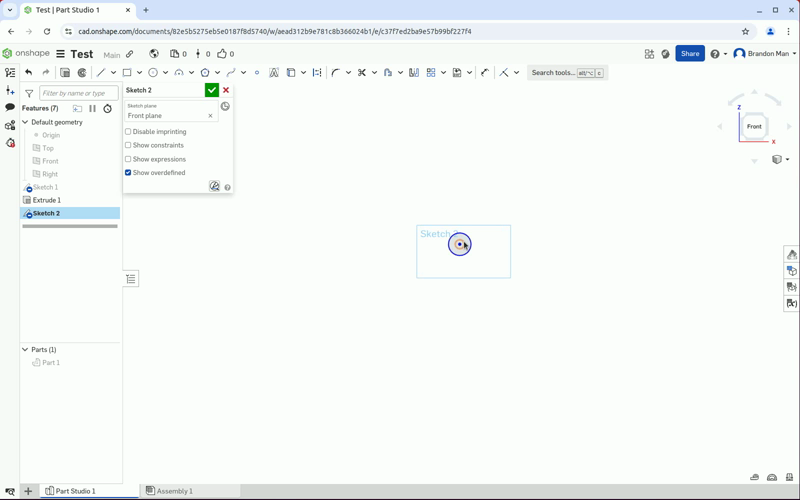
scroll(6)
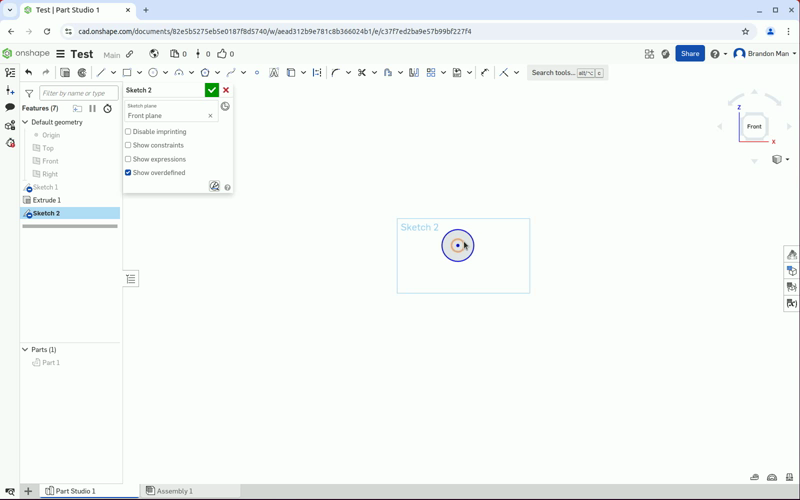
scroll(6)
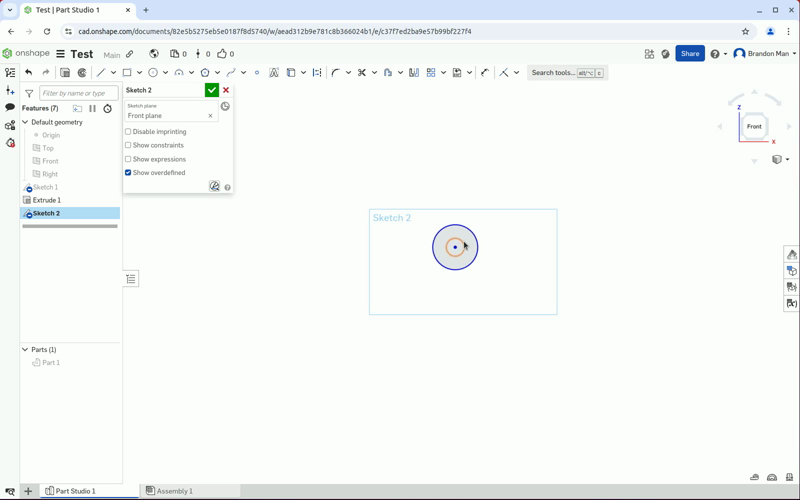
scroll(6)
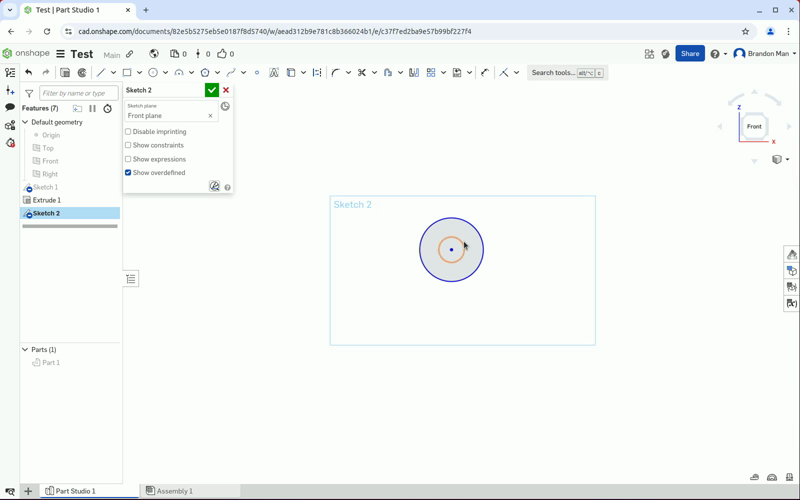
scroll(6)
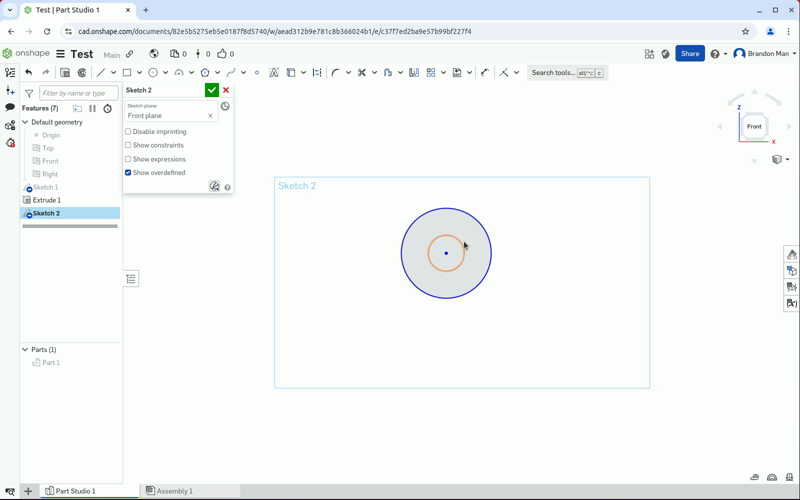
scroll(6)
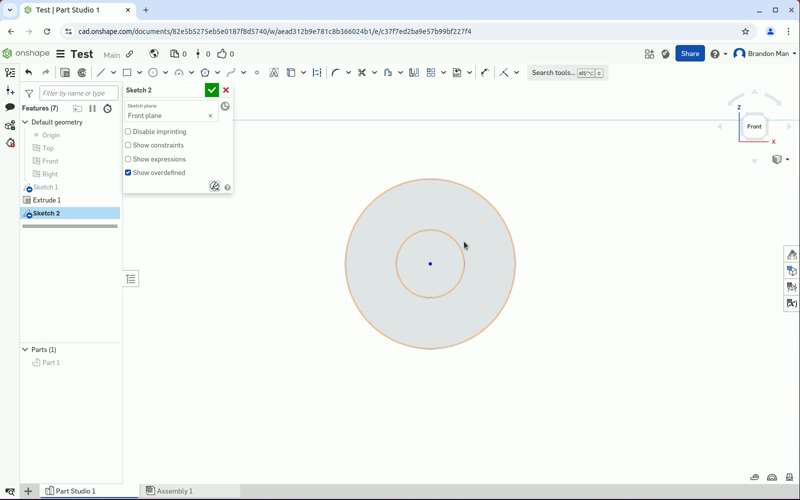
click(464, 241)
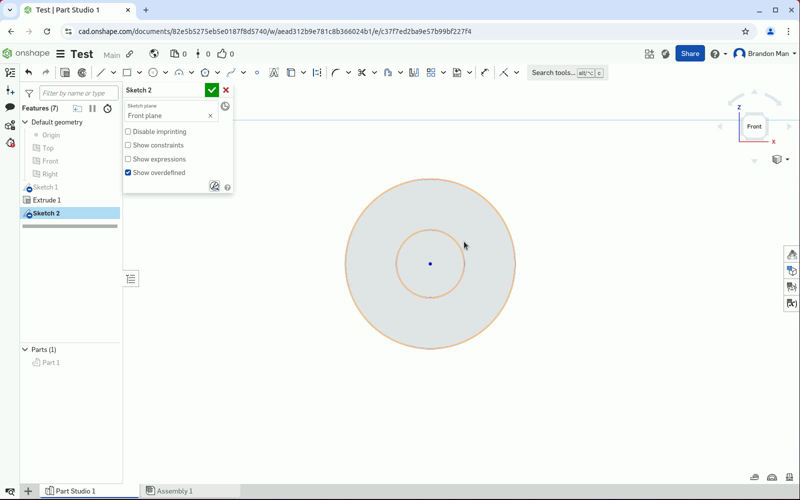
scroll(-6)
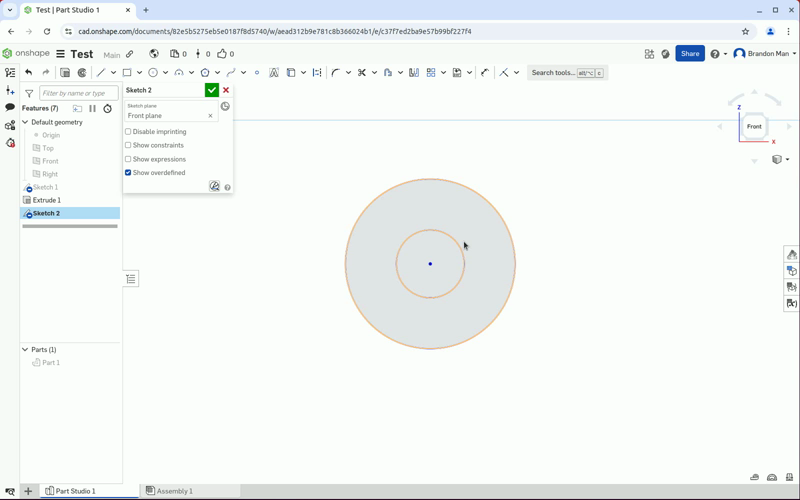
scroll(-6)
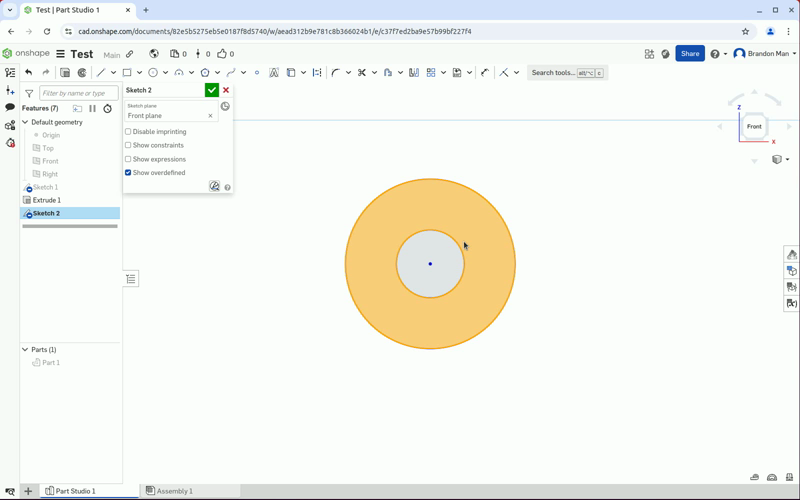
scroll(-6)
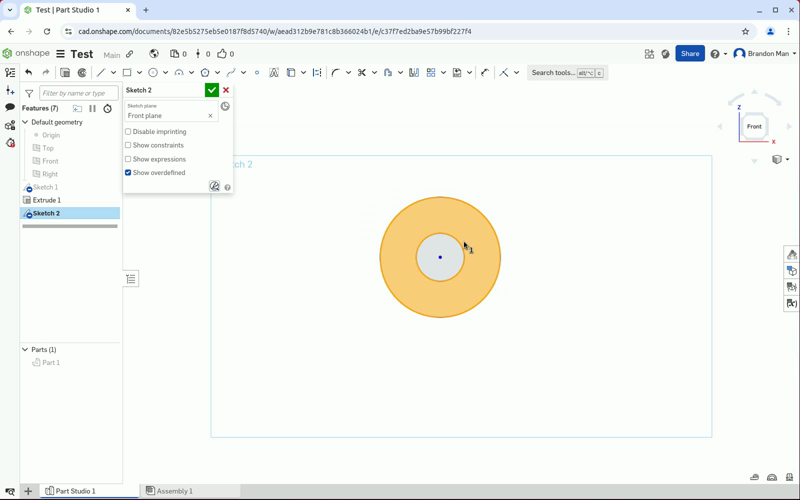
scroll(-6)
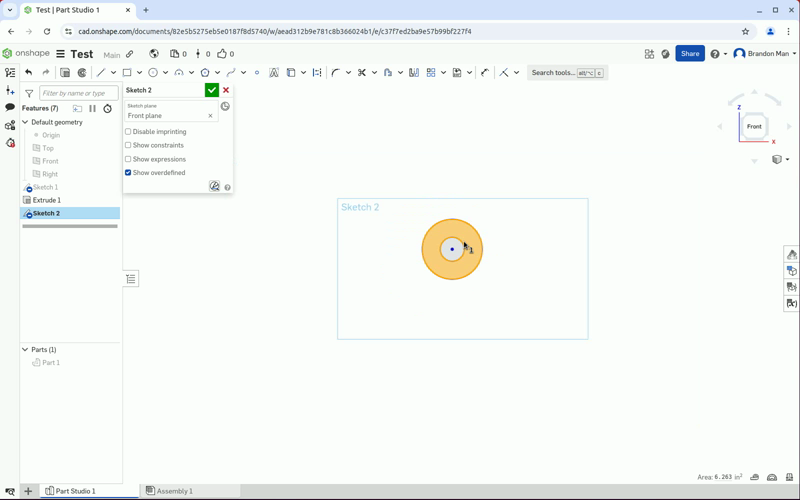
scroll(-6)
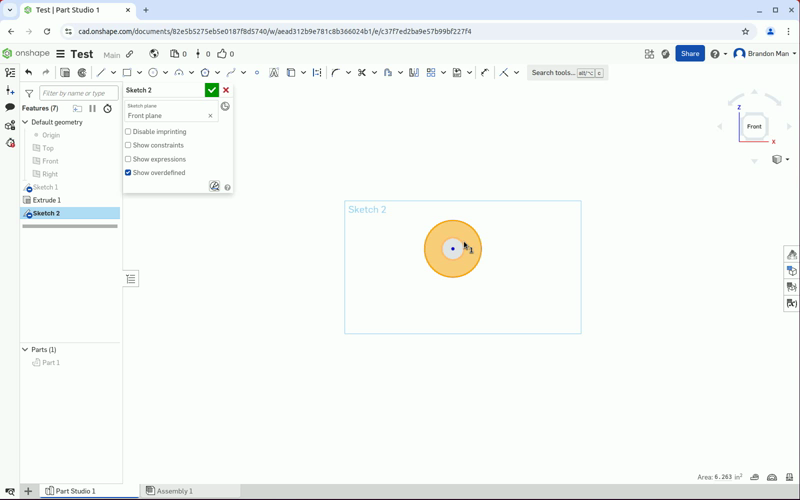
scroll(-6)
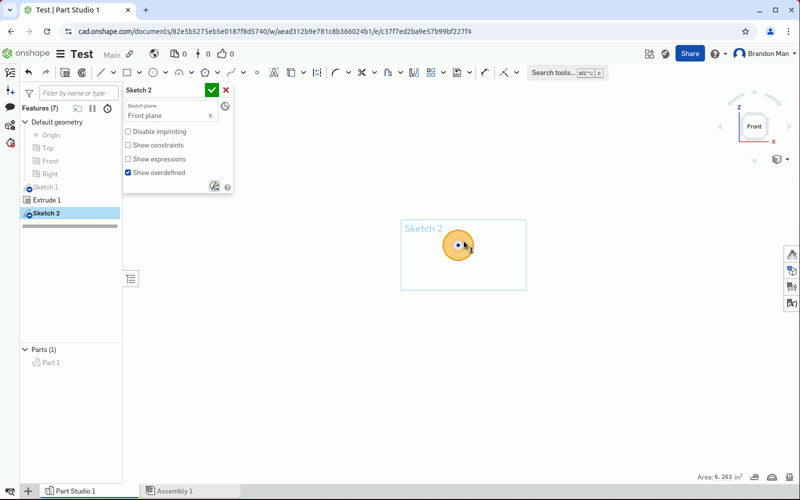
scroll(-6)
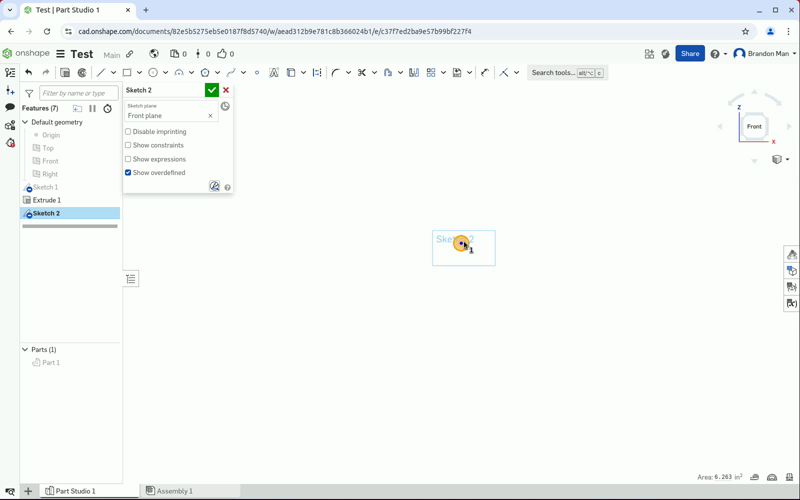
mouse_move(73, 352)
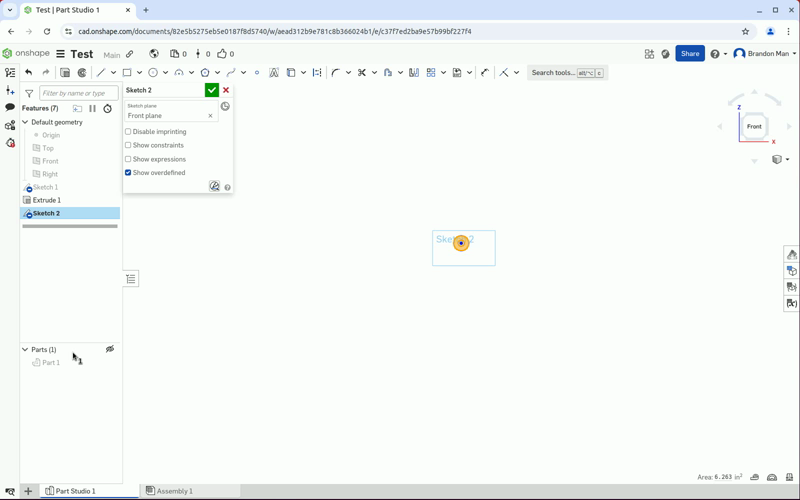
key(shift+y)
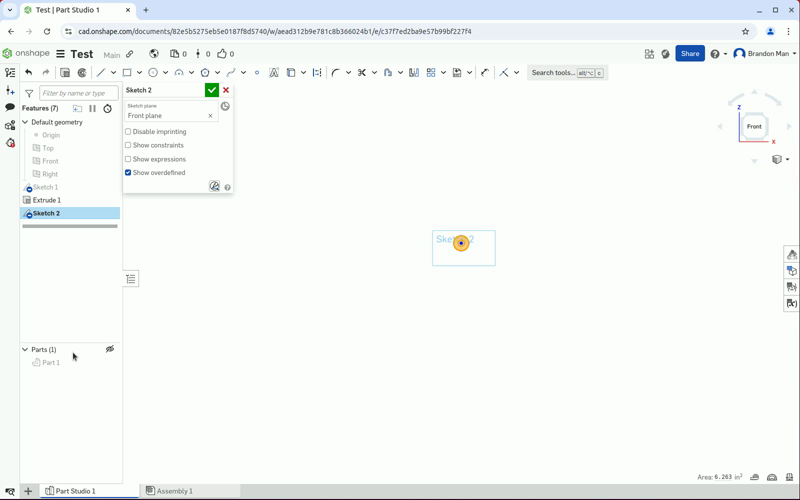
key(shift+e)
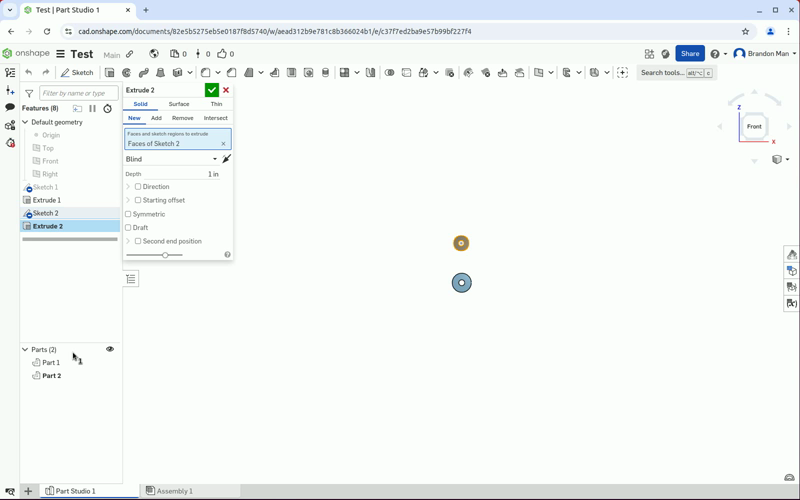
mouse_move(143, 106)
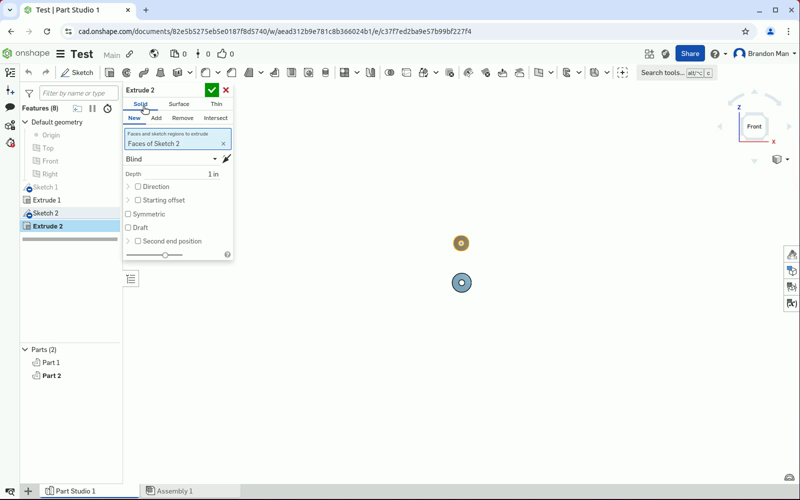
click(143, 106)
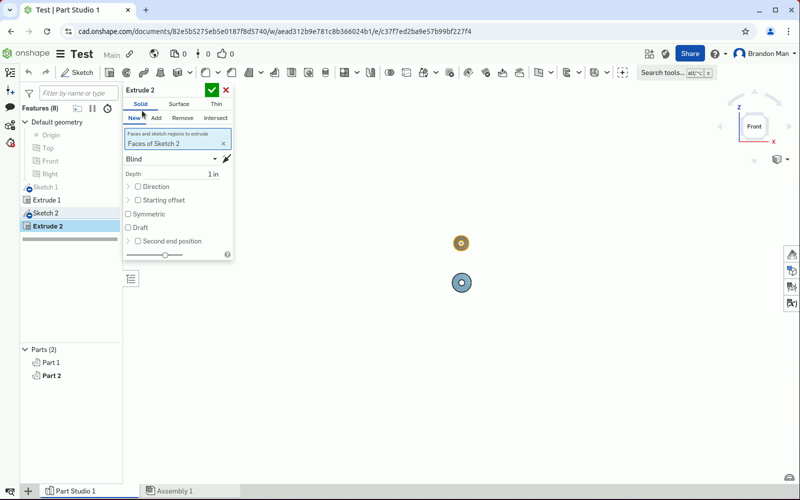
mouse_move(137, 120)
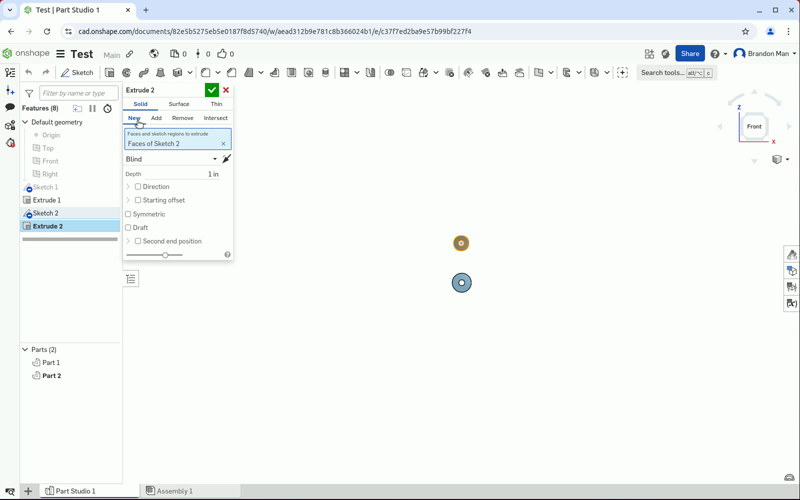
click(137, 120)
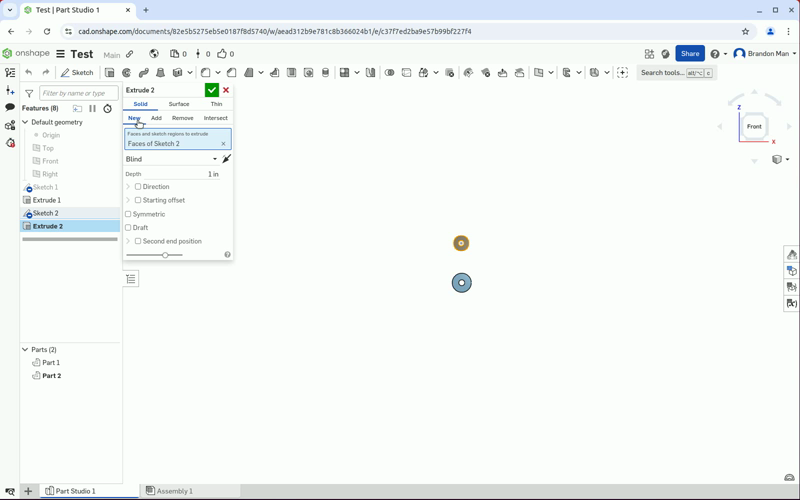
key(tab, 4)
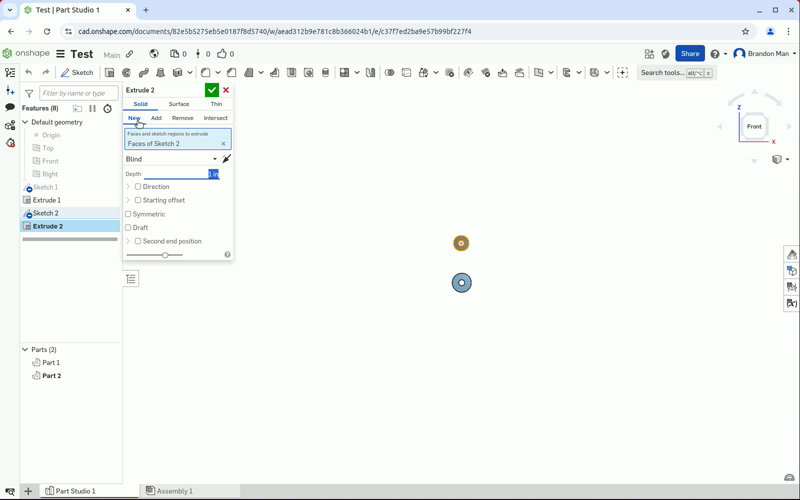
text(0.481)
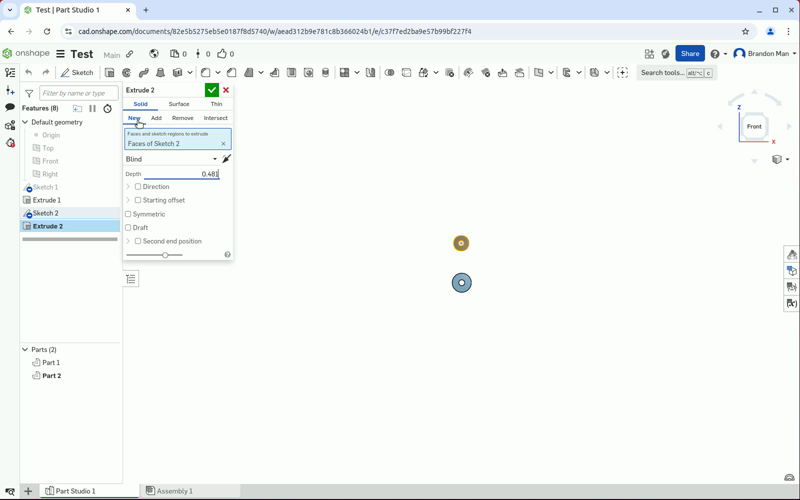
key(enter)
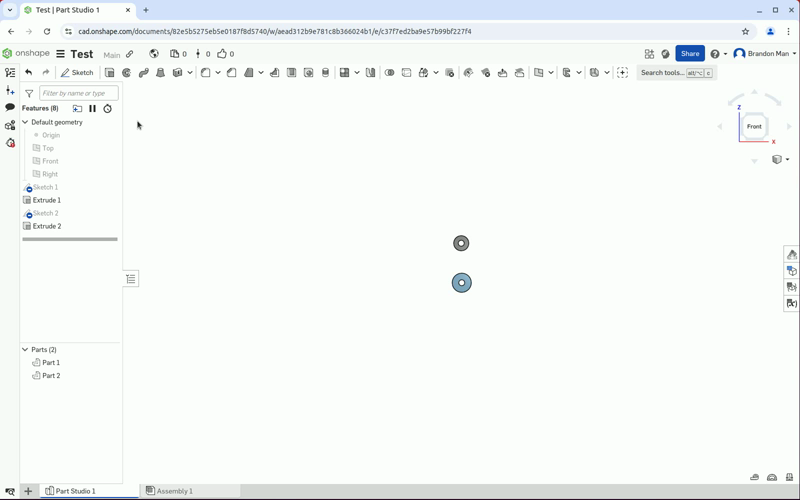
key(shift+h)
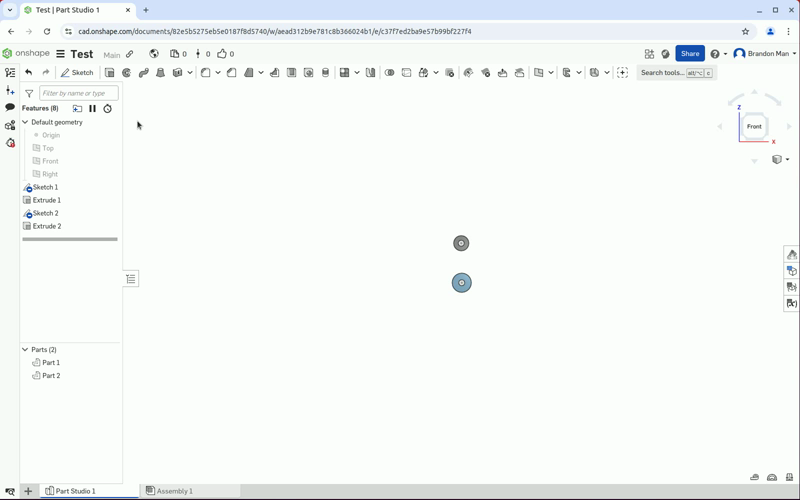
key(shift+h)
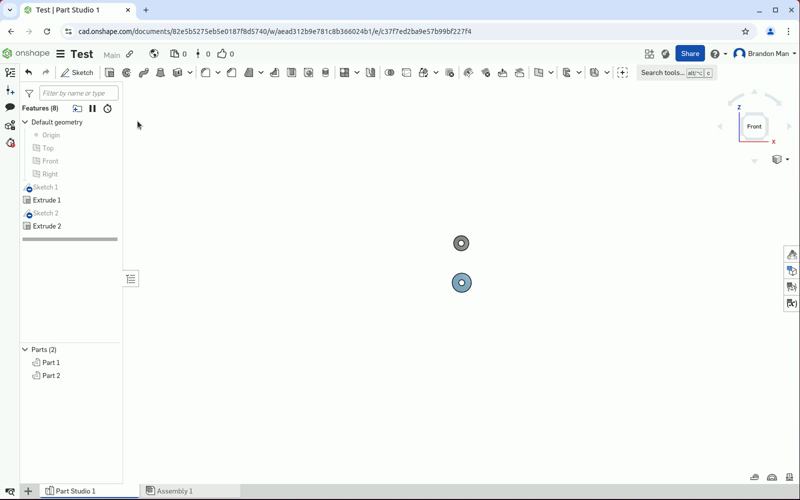
mouse_move(73, 189)
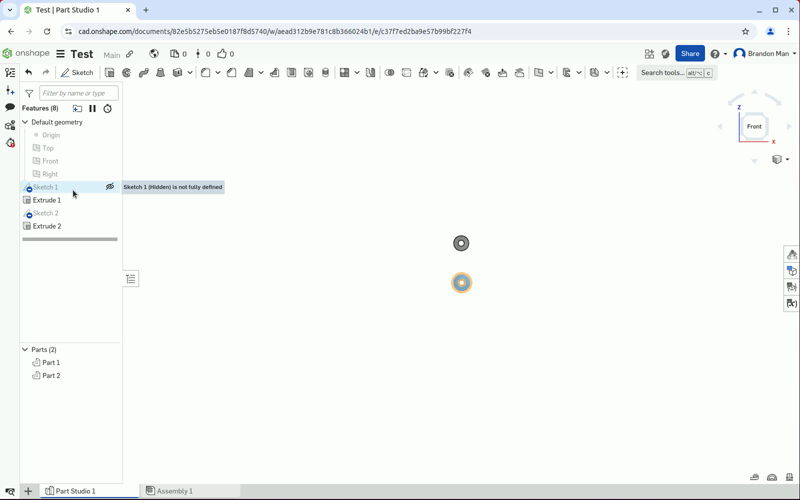
click(73, 189)
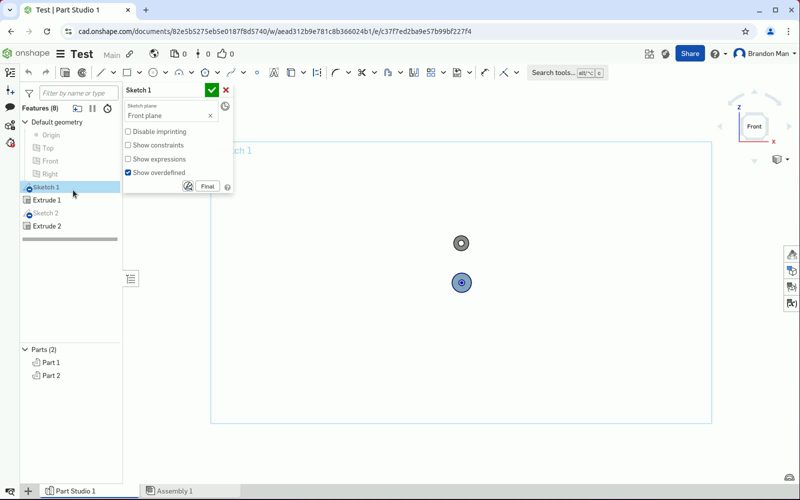
mouse_move(229, 92)
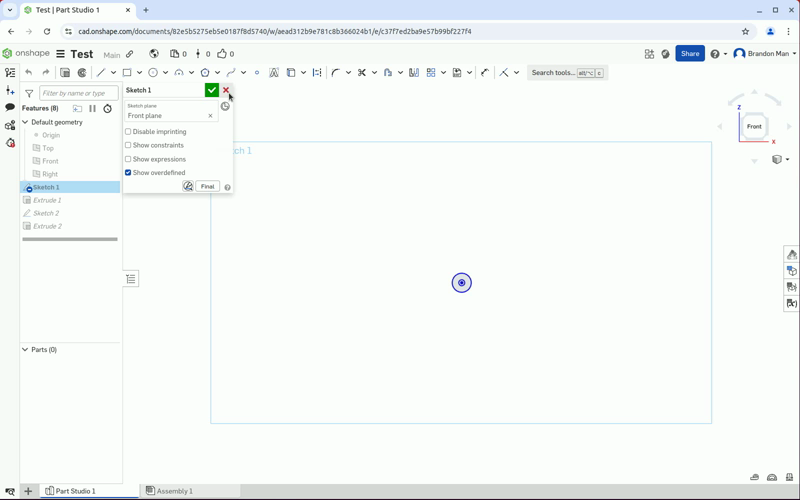
click(229, 92)
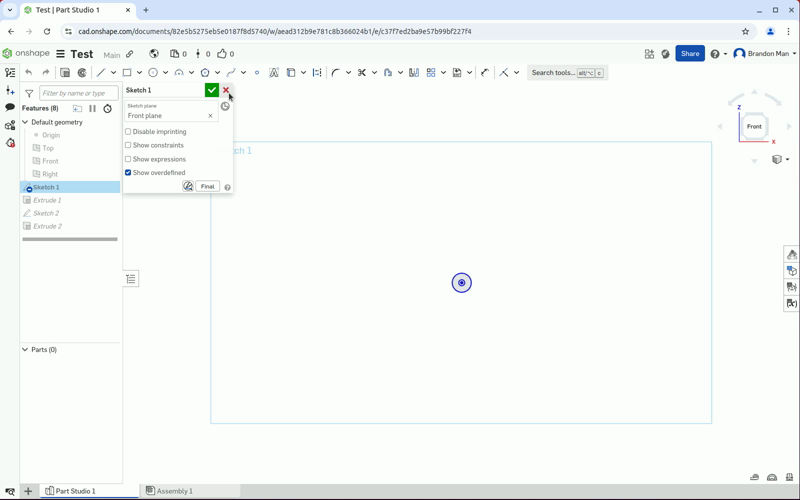
key(shift+s)
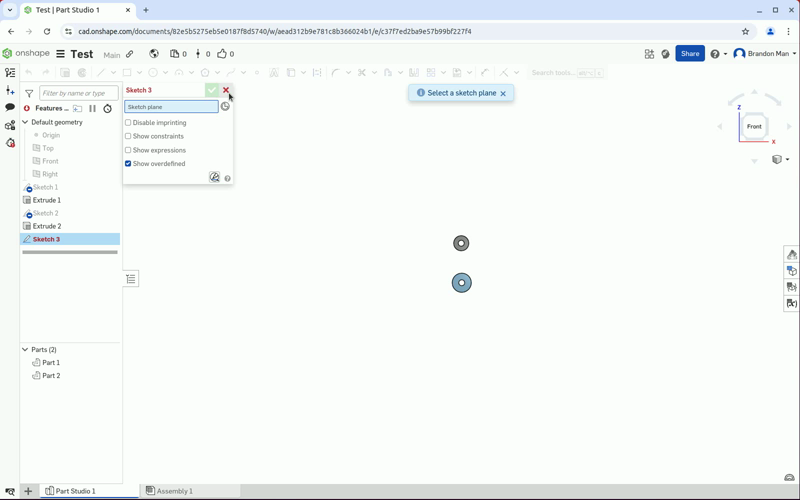
mouse_move(73, 163)
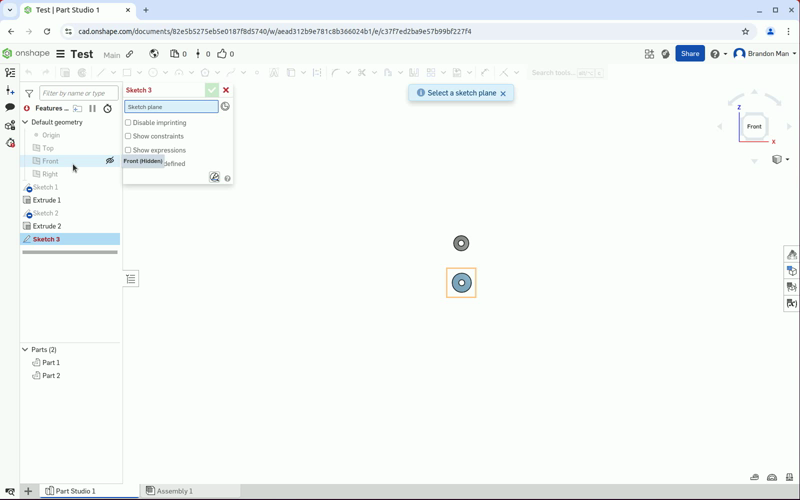
click(73, 163)
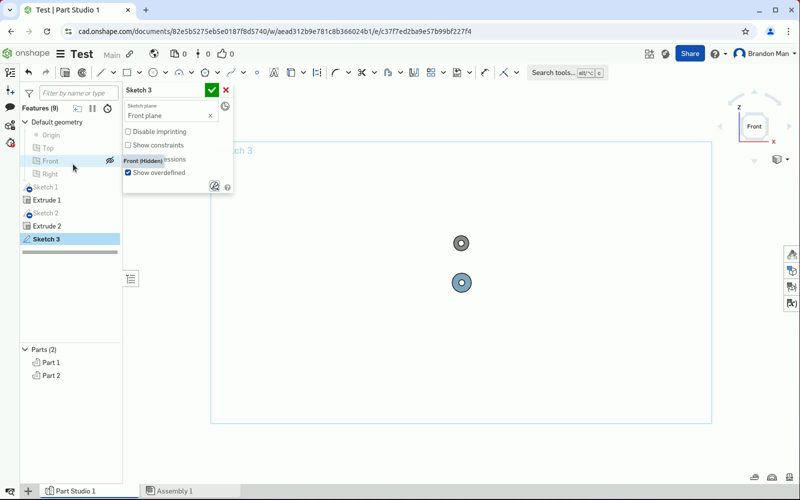
mouse_move(73, 352)
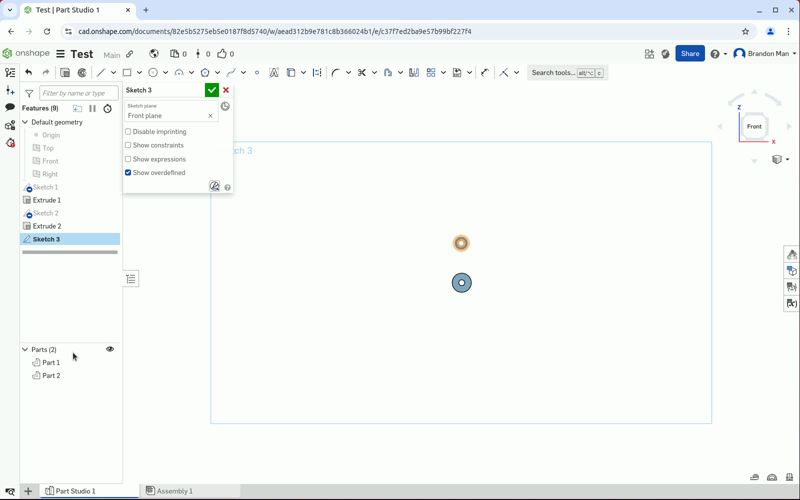
key(y)
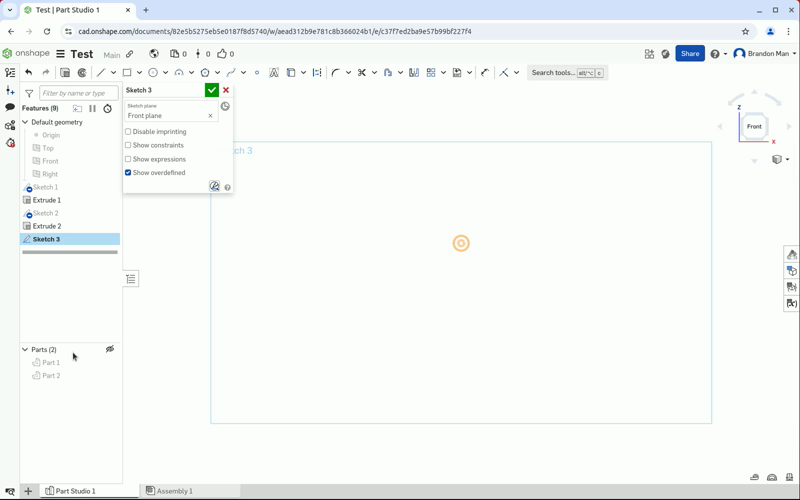
key(c)
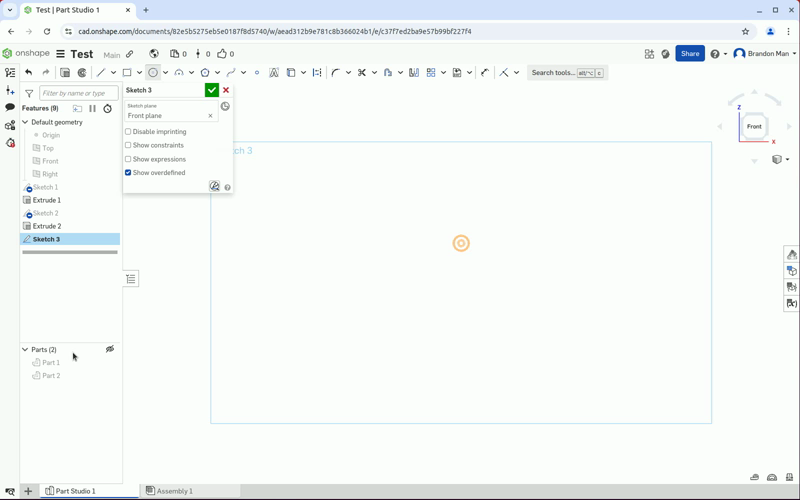
key_down(shift)
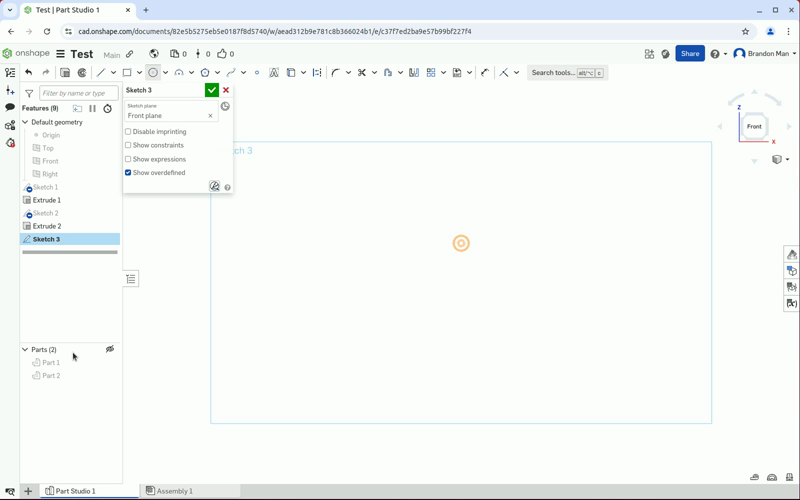
mouse_move(565, 282)
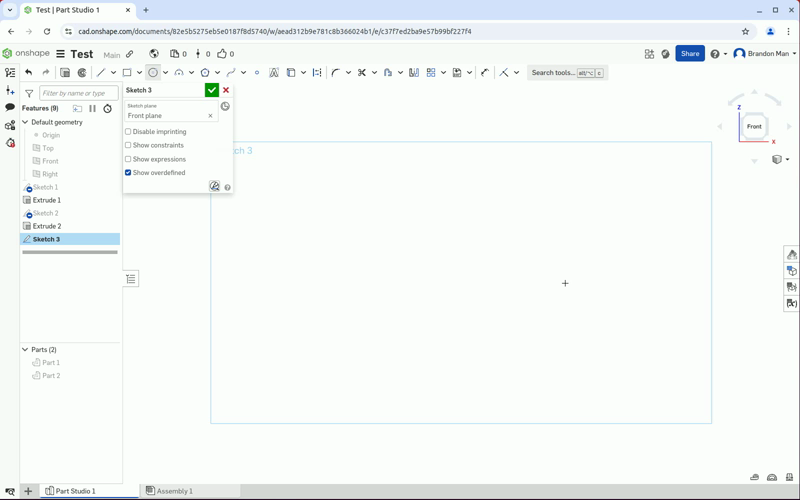
click(565, 282)
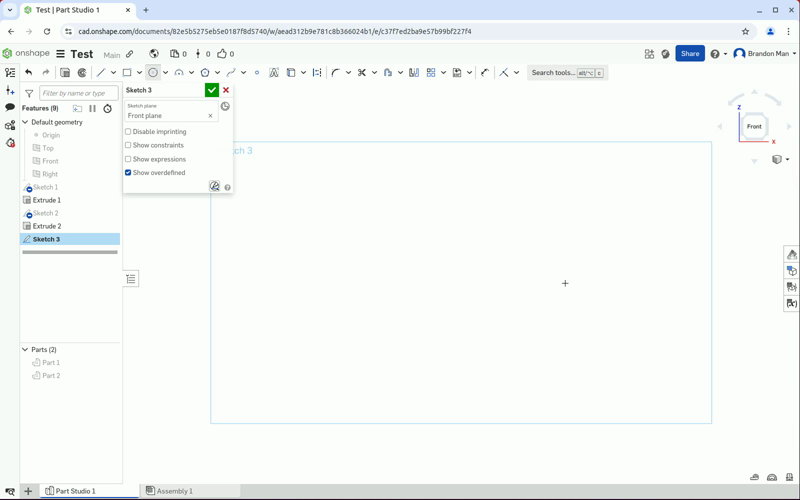
key_up(shift)
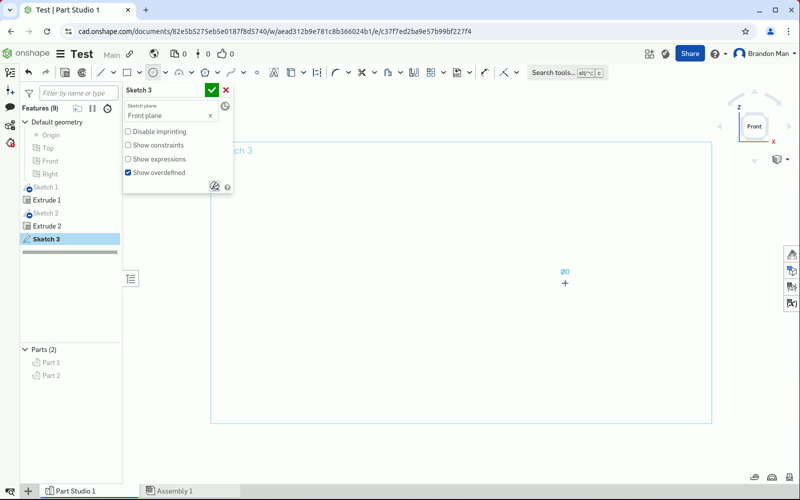
mouse_move(574, 282)
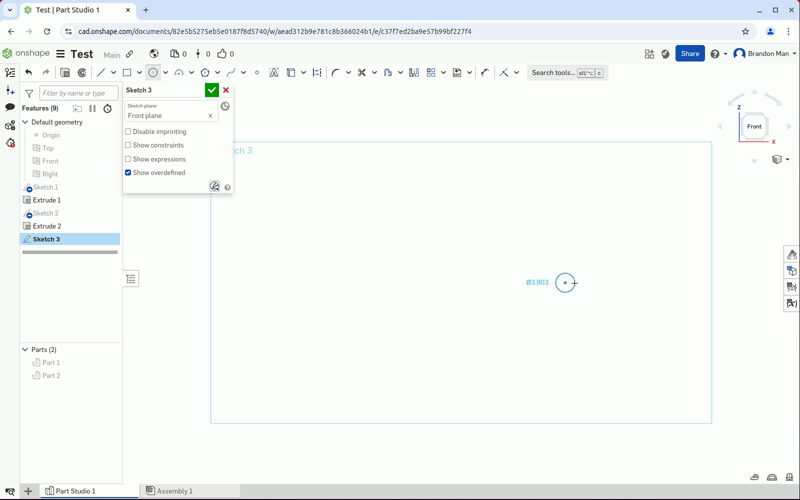
click(574, 282)
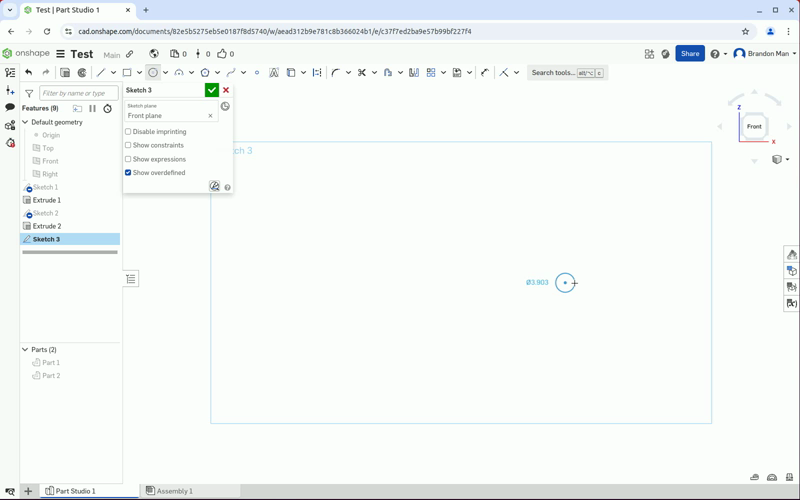
key(esc)
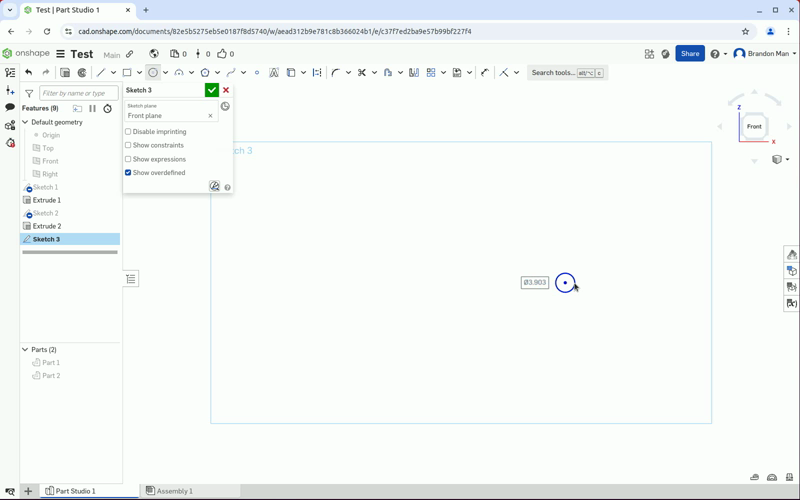
key(c)
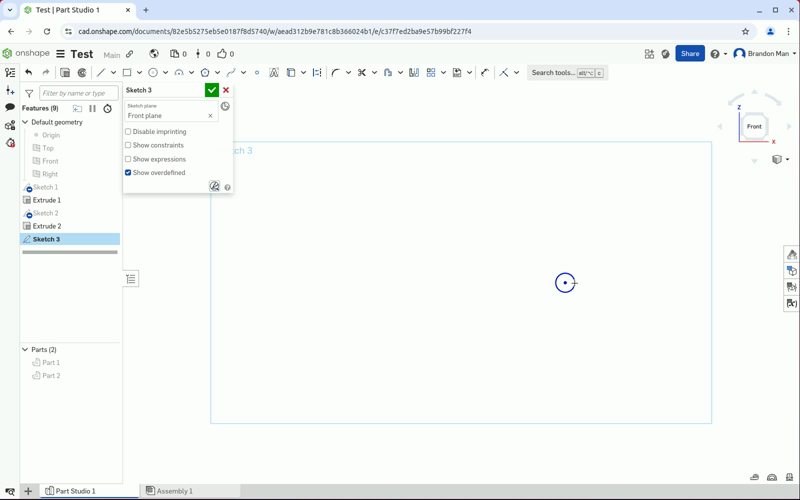
key_down(shift)
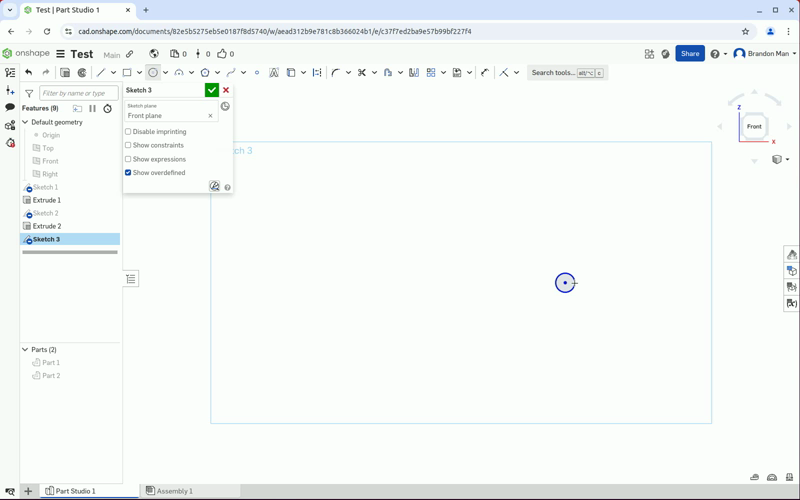
mouse_move(565, 282)
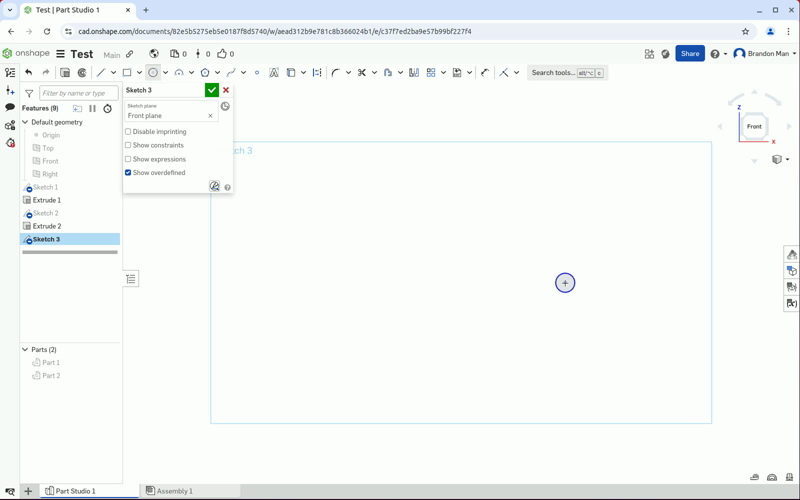
click(565, 282)
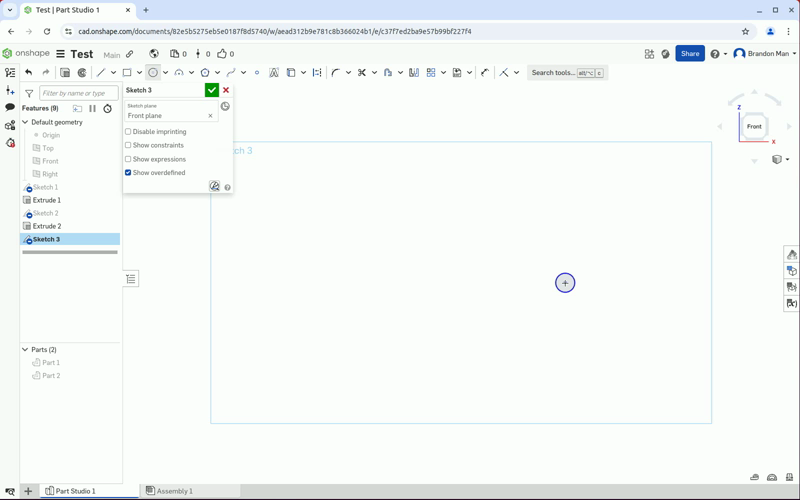
key_up(shift)
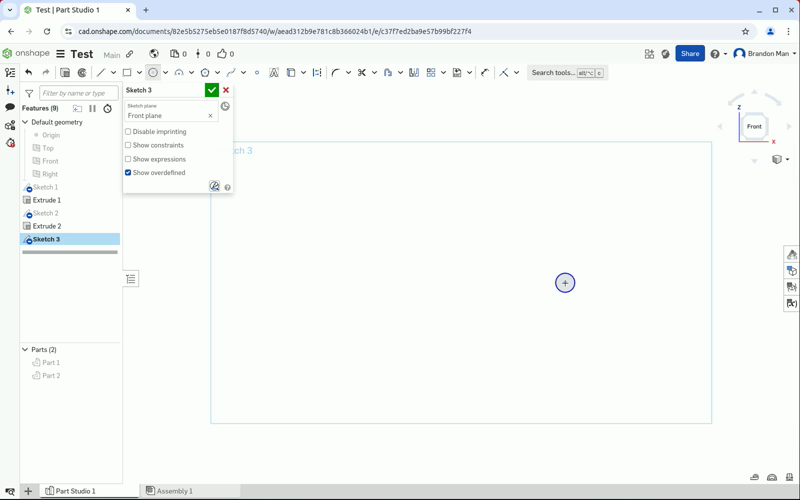
mouse_move(568, 282)
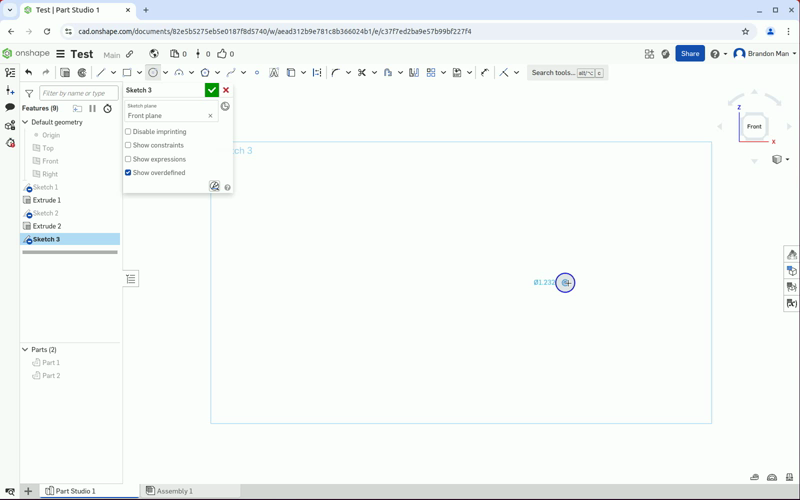
scroll(6)
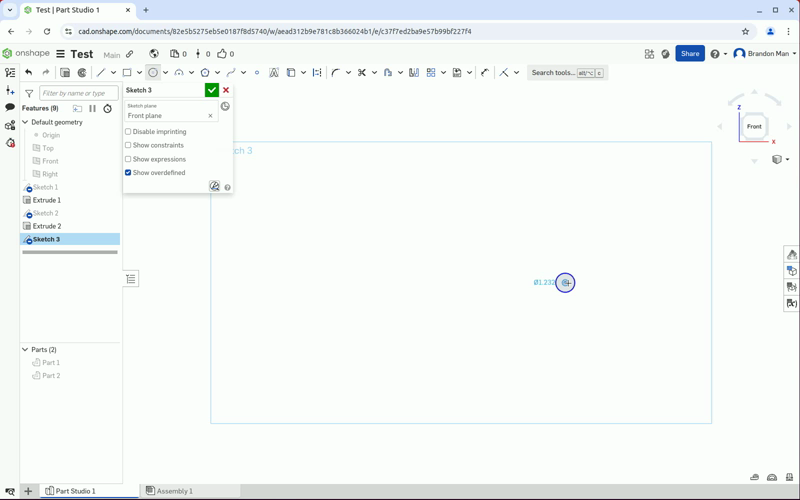
scroll(6)
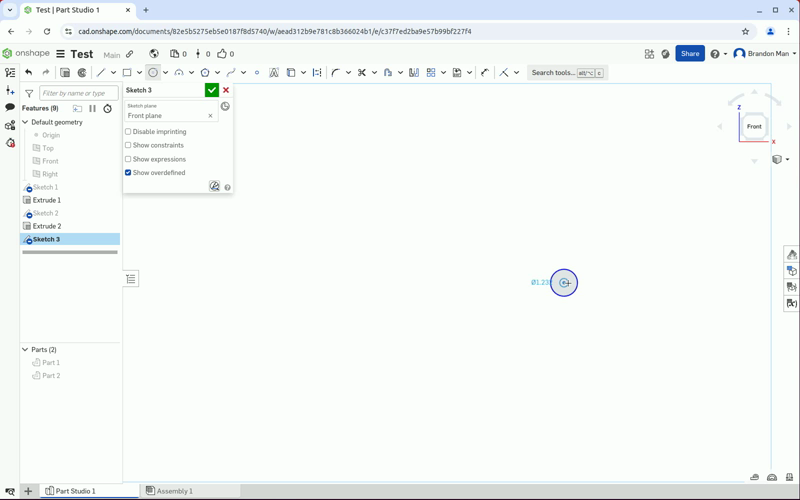
scroll(6)
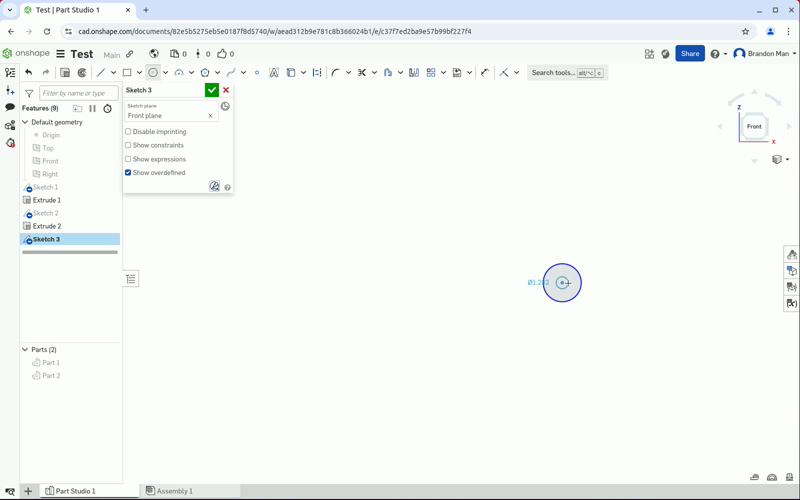
scroll(6)
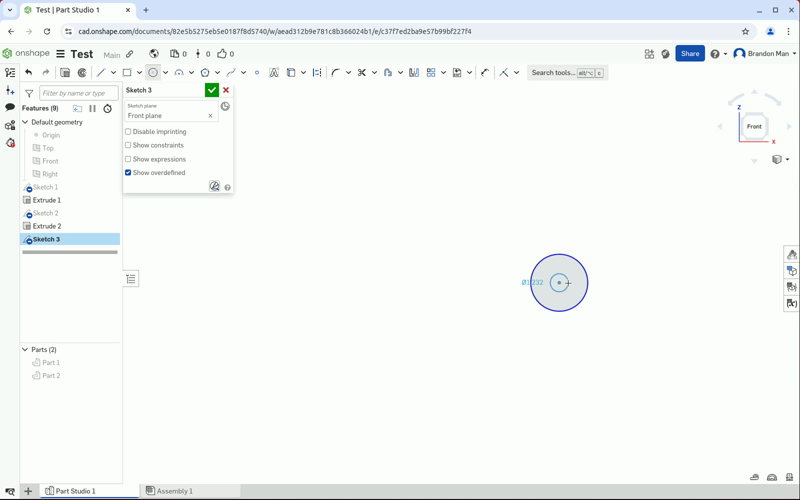
scroll(6)
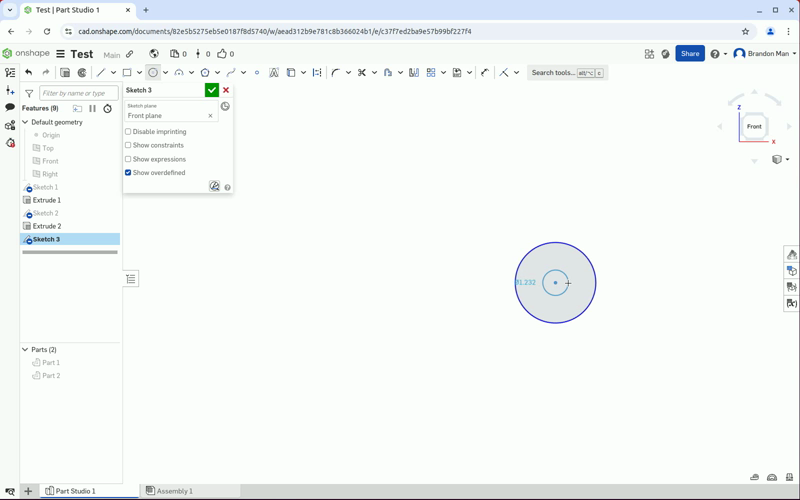
scroll(6)
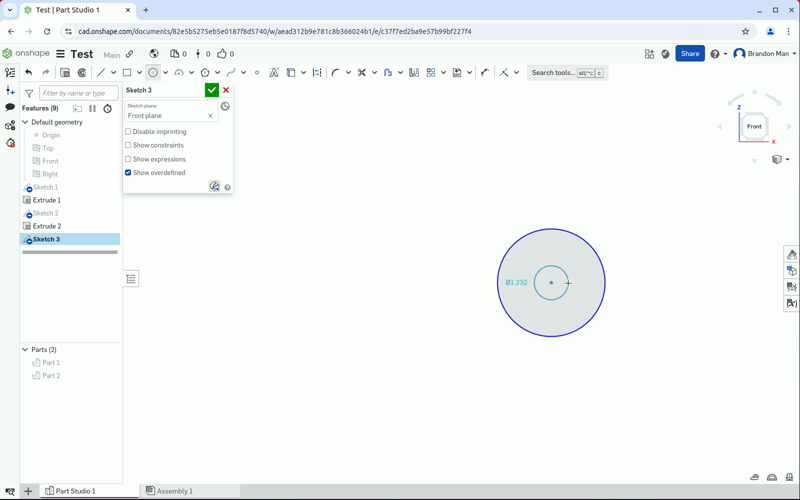
scroll(6)
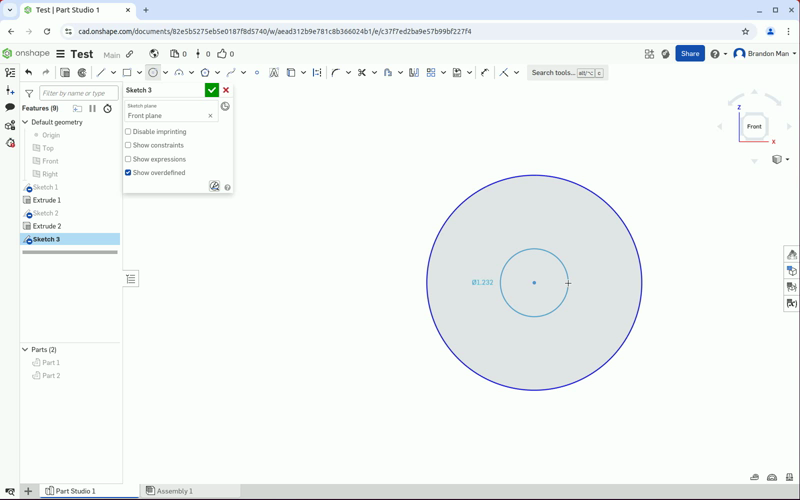
click(568, 282)
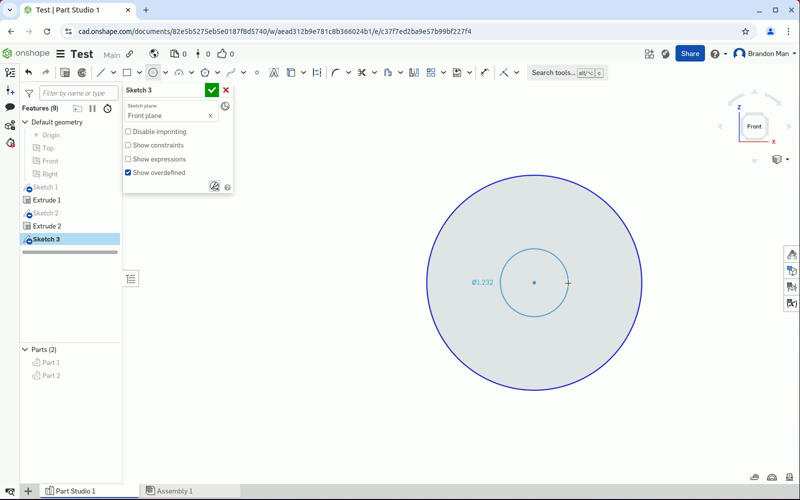
scroll(-6)
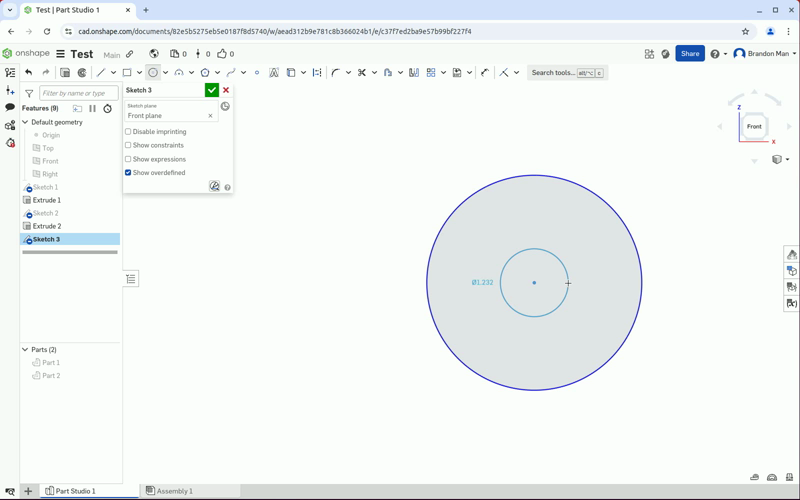
scroll(-6)
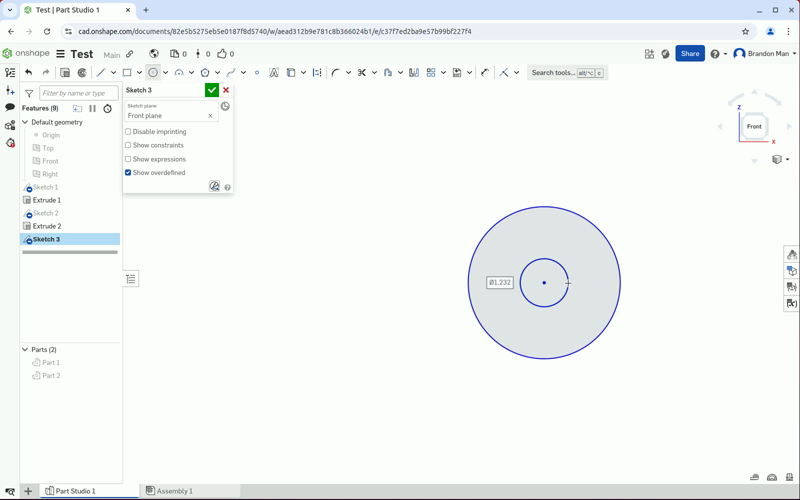
scroll(-6)
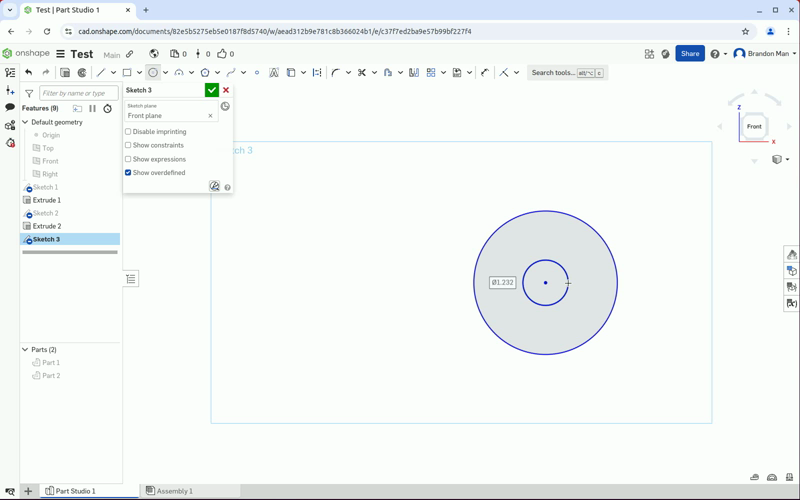
scroll(-6)
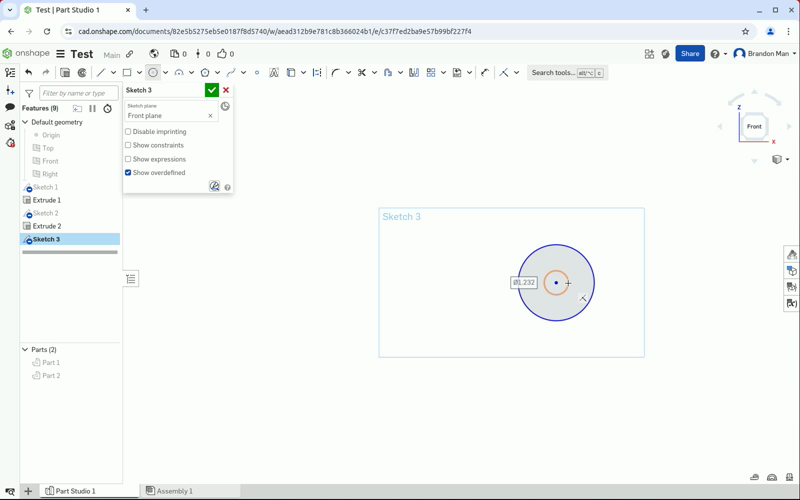
scroll(-6)
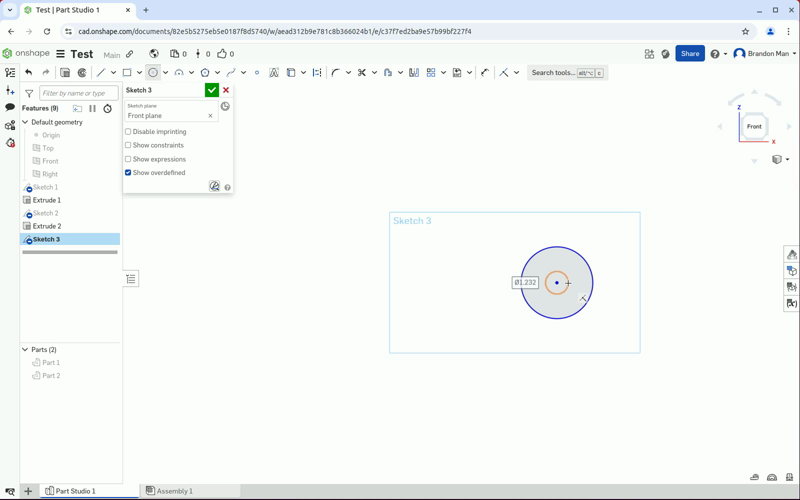
scroll(-6)
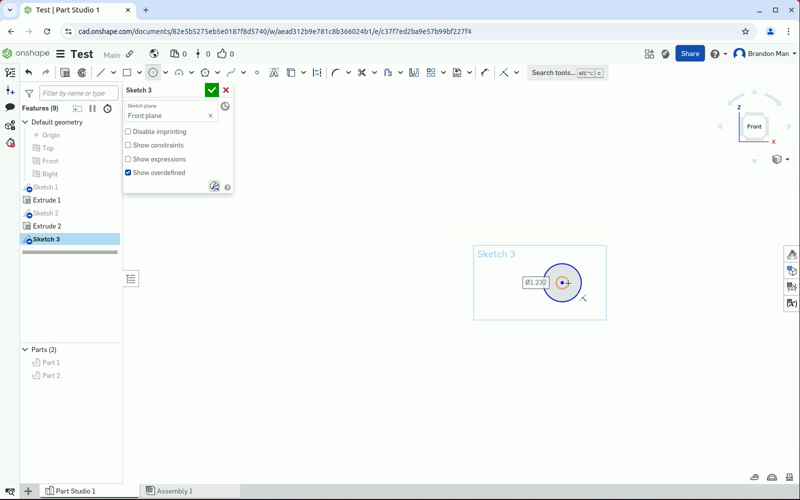
scroll(-6)
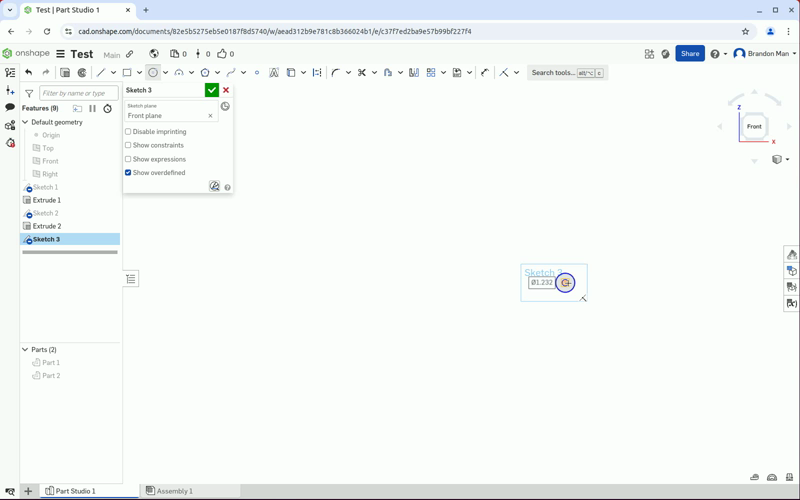
key(esc)
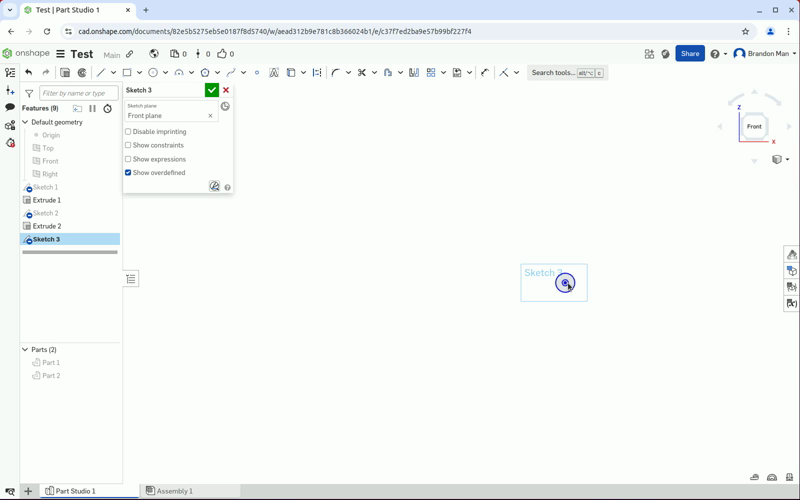
mouse_move(566, 290)
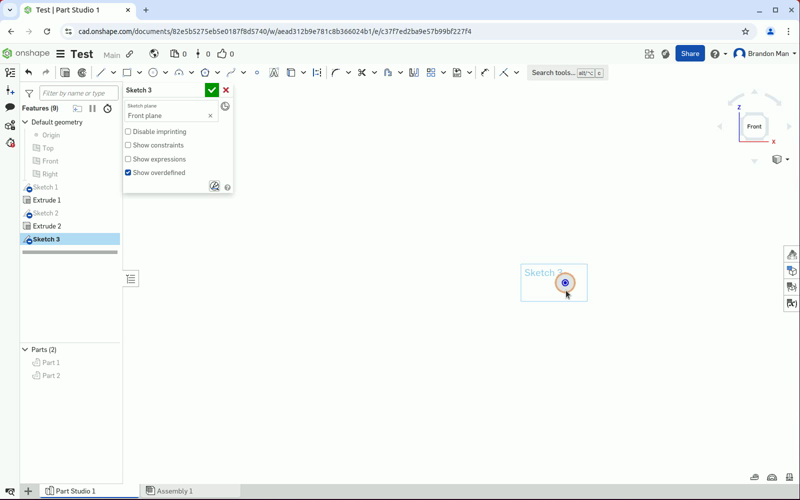
scroll(6)
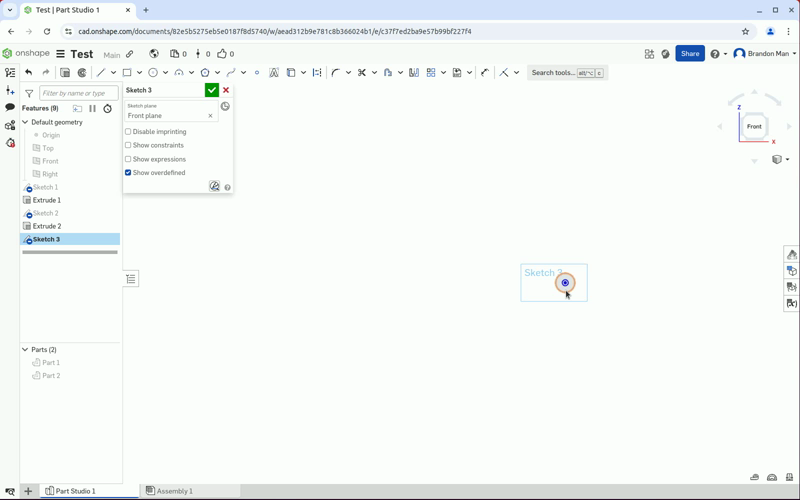
scroll(6)
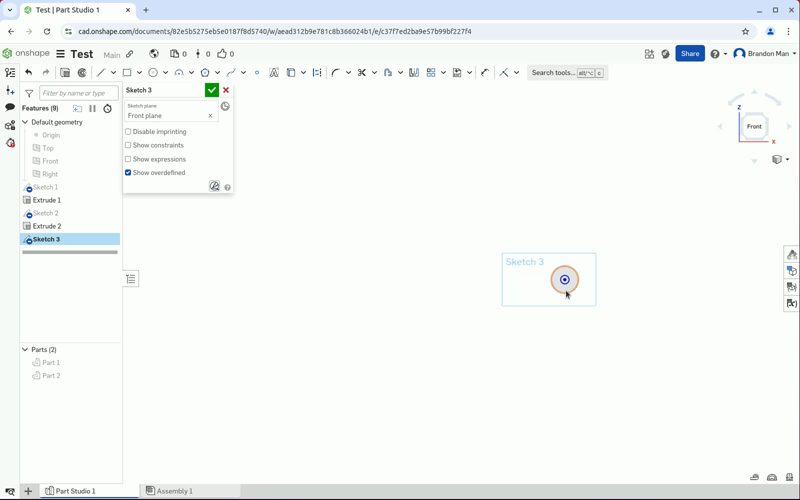
scroll(6)
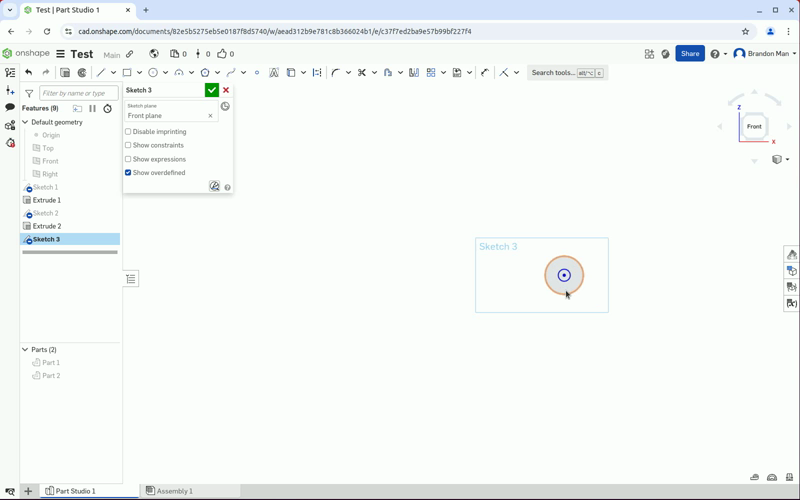
scroll(6)
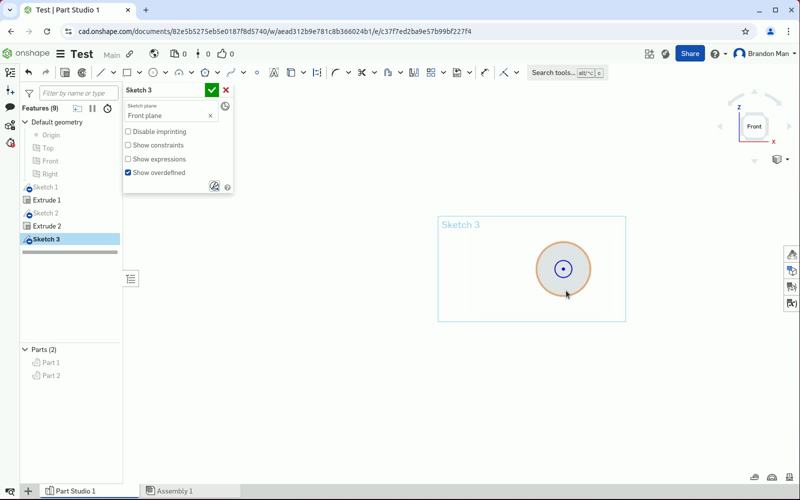
scroll(6)
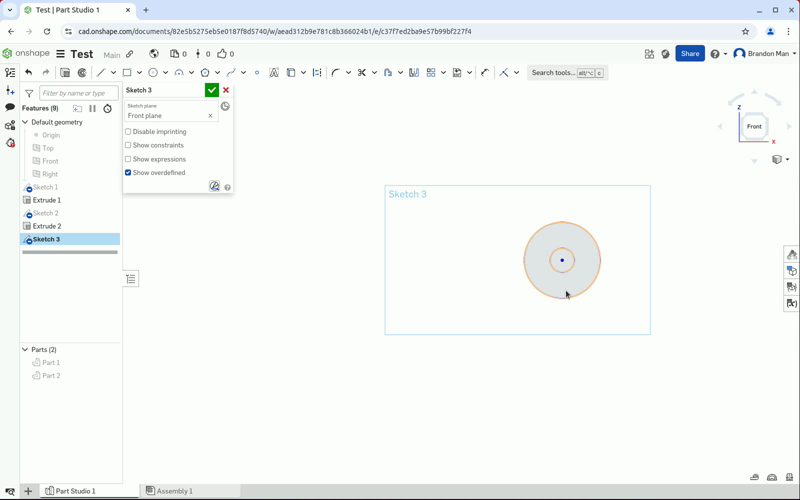
scroll(6)
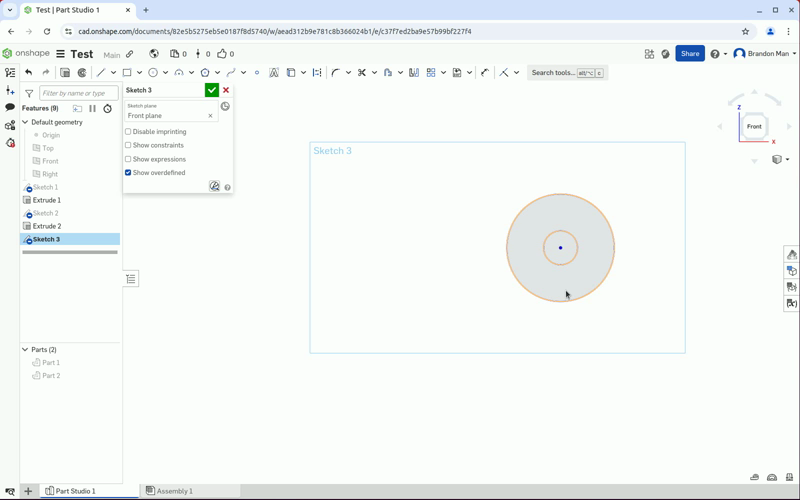
scroll(6)
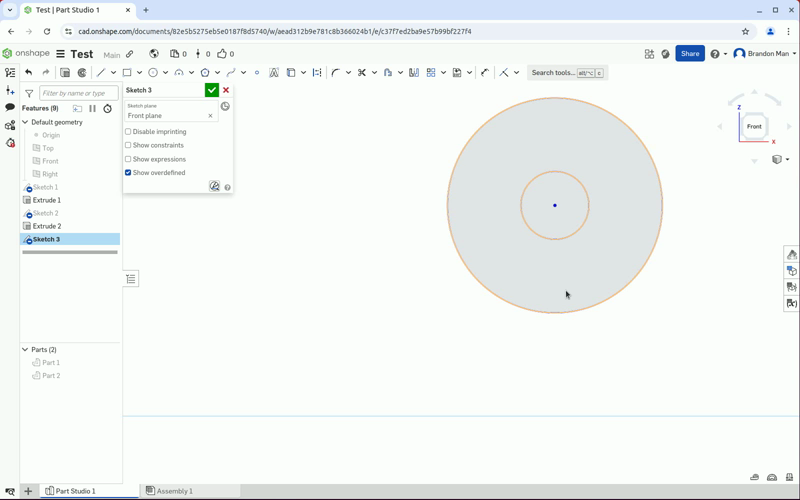
click(566, 290)
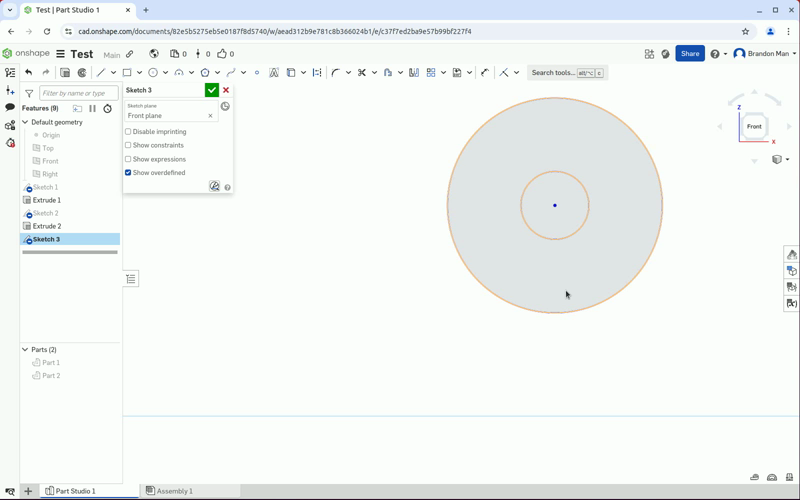
scroll(-6)
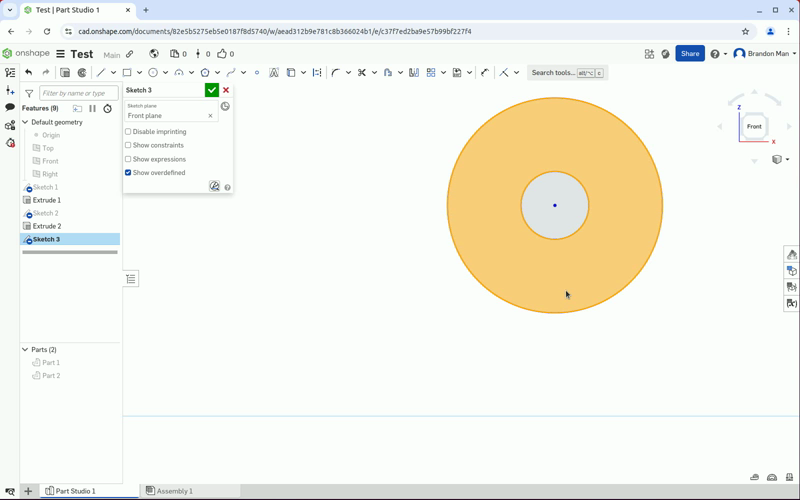
scroll(-6)
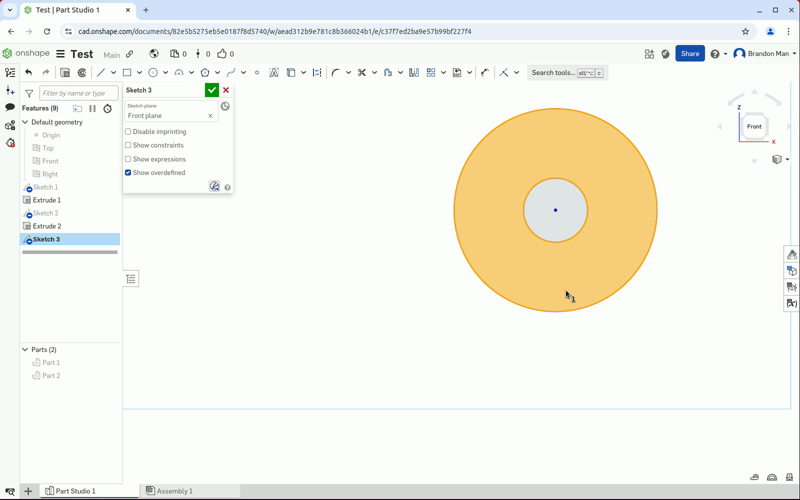
scroll(-6)
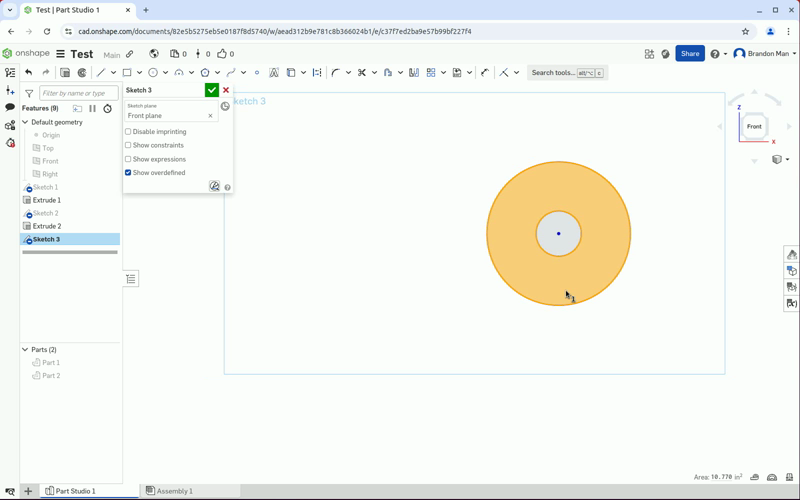
scroll(-6)
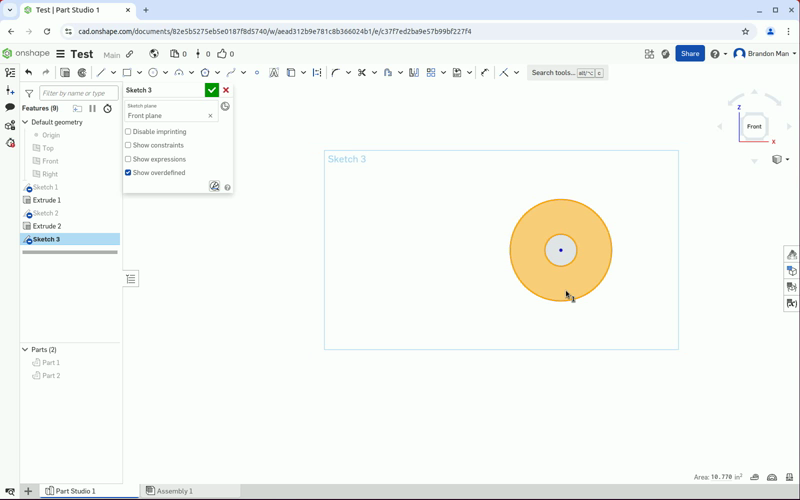
scroll(-6)
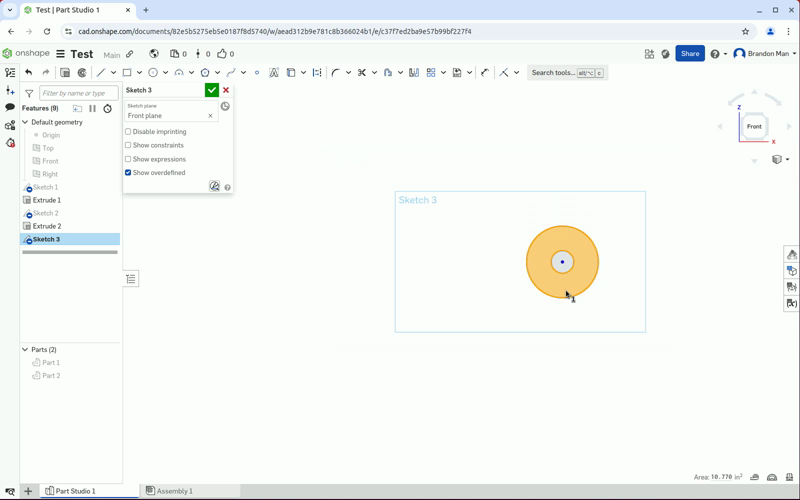
scroll(-6)
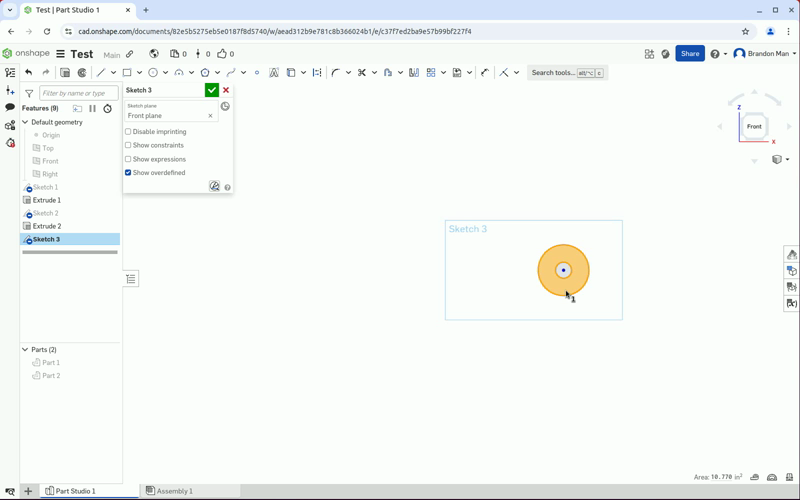
scroll(-6)
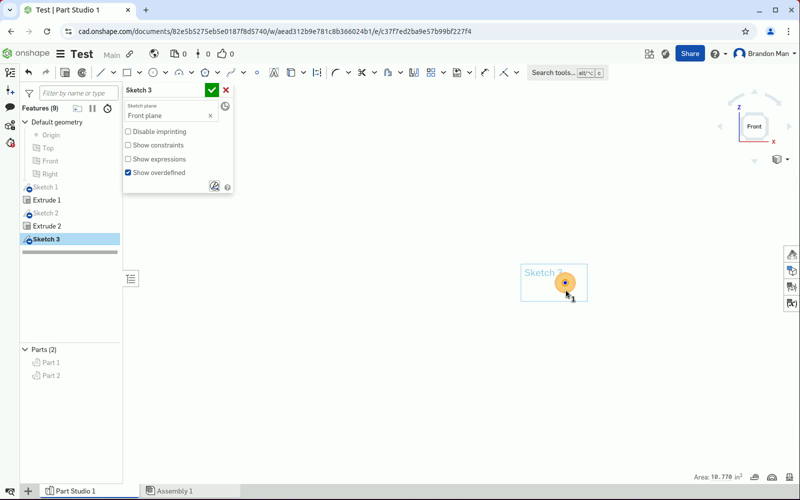
mouse_move(73, 352)
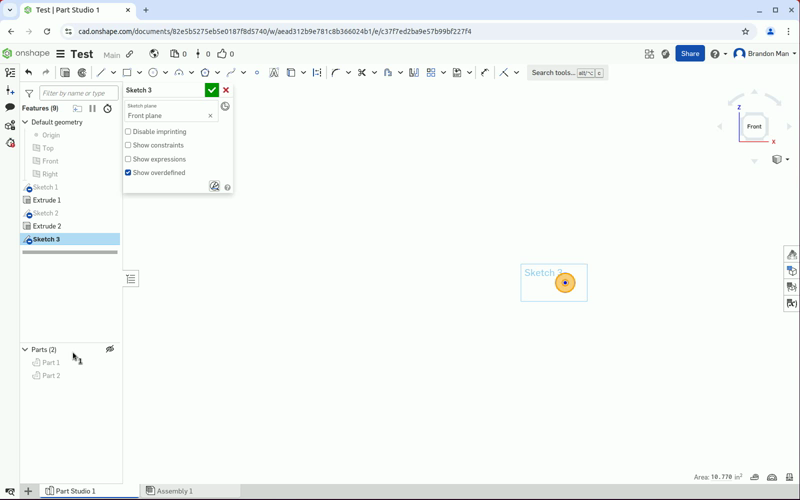
key(shift+y)
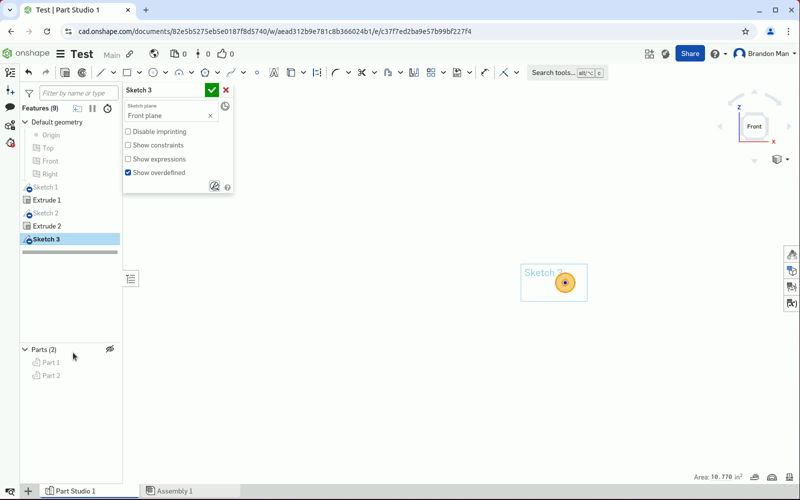
key(shift+e)
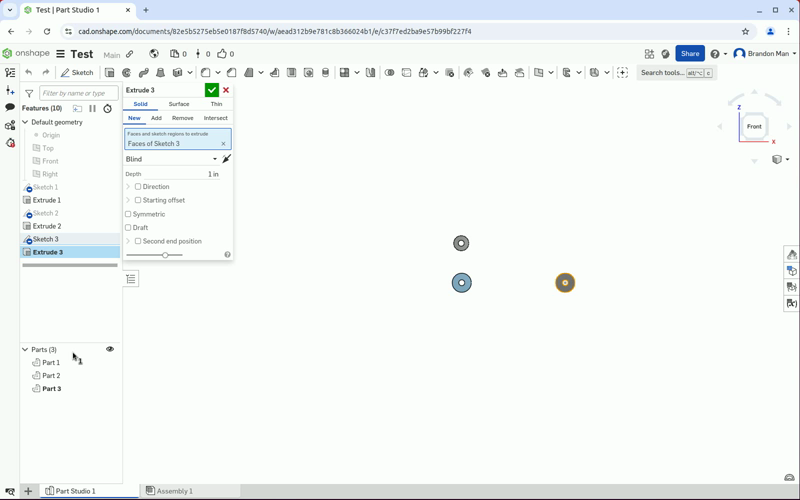
mouse_move(143, 106)
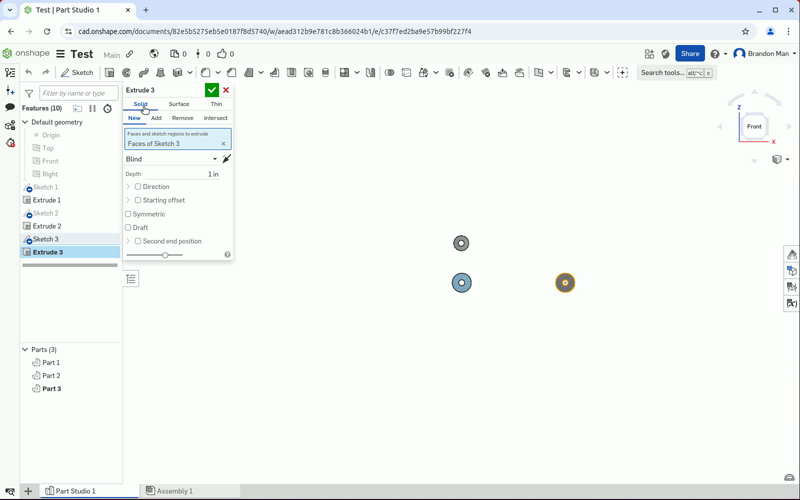
click(143, 106)
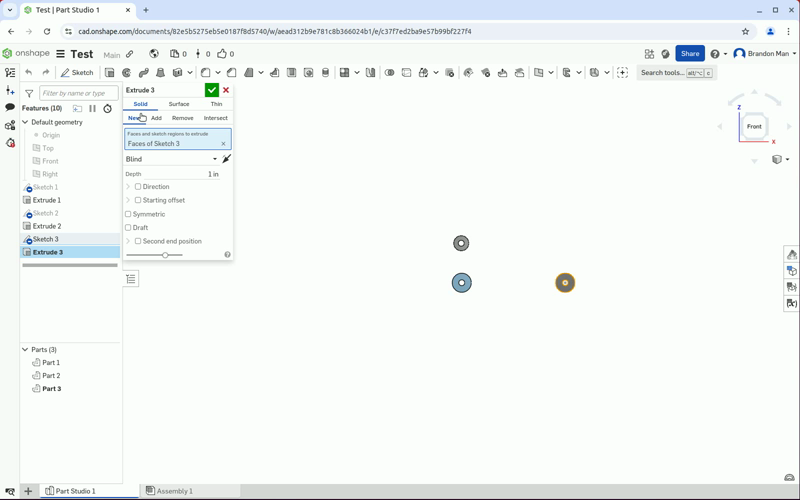
mouse_move(137, 120)
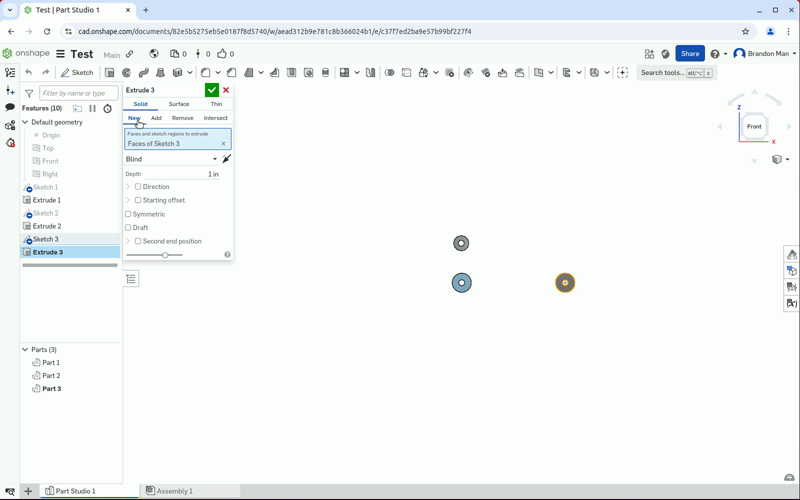
click(137, 120)
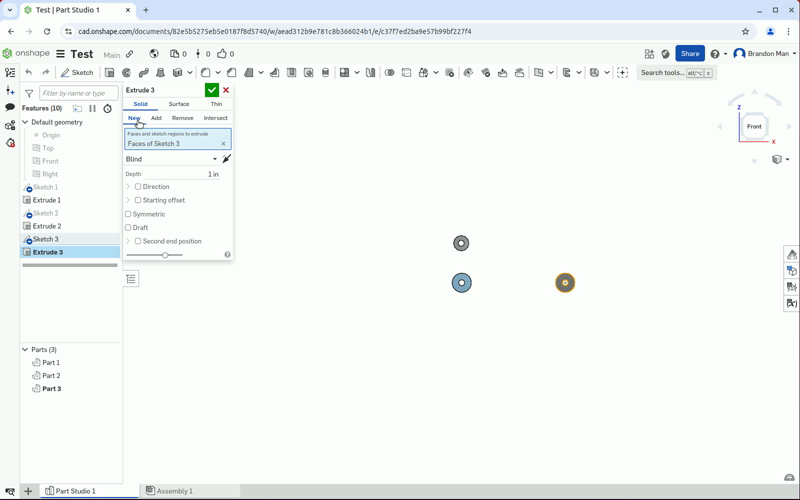
key(tab, 4)
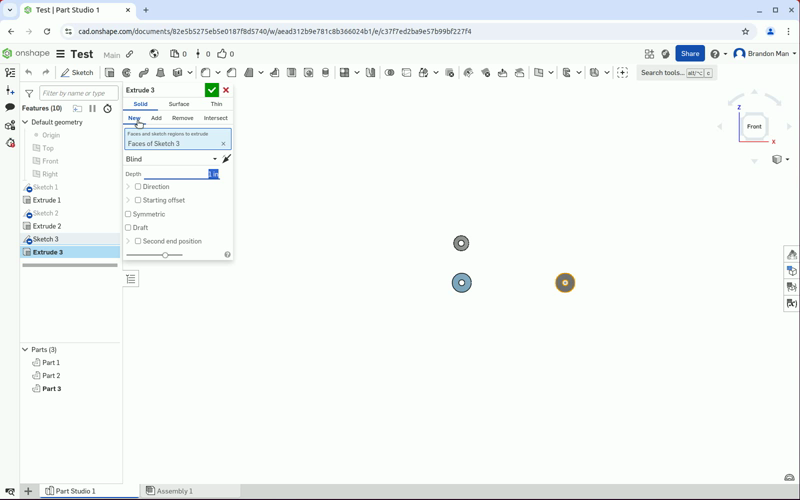
text(0.481)
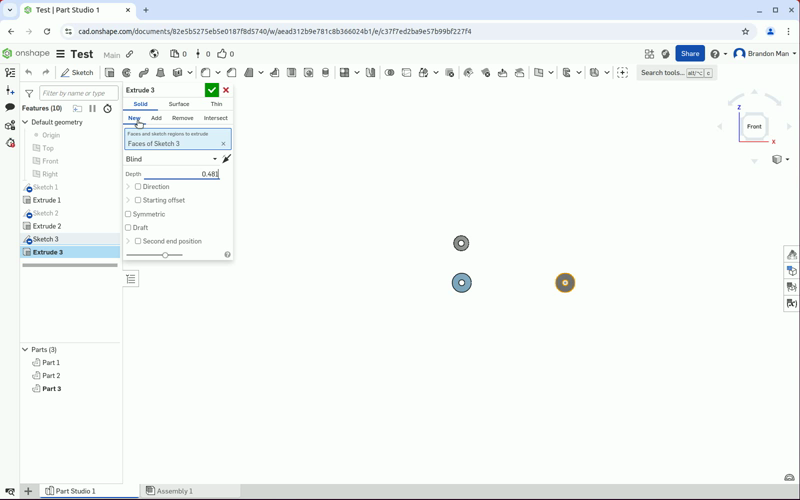
key(enter)
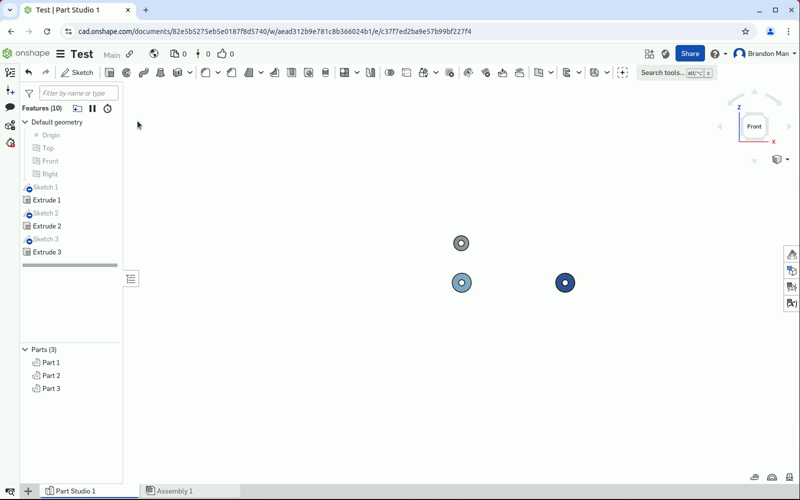
key(shift+h)
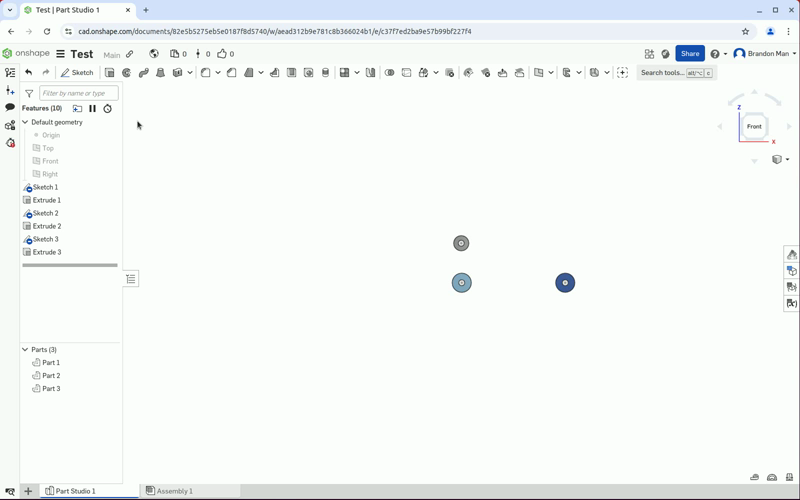
key(shift+h)
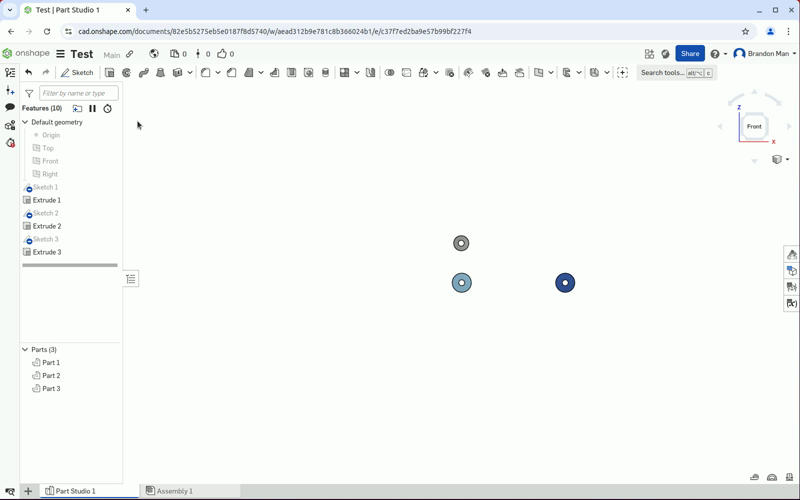
mouse_move(73, 189)
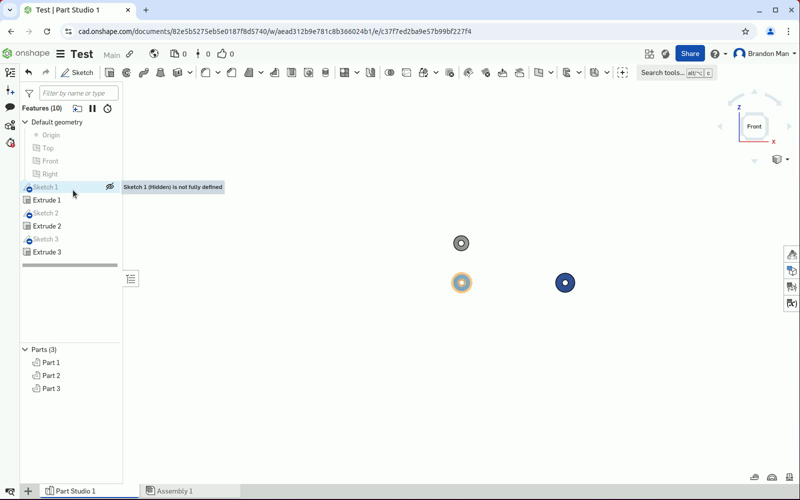
click(73, 189)
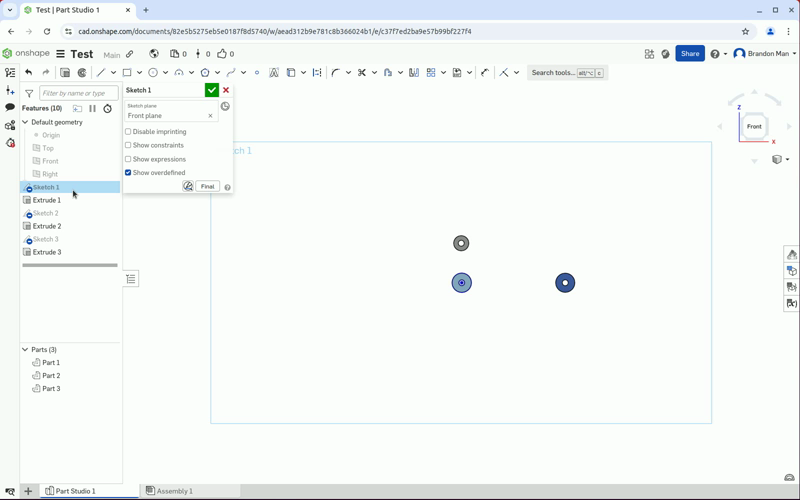
mouse_move(229, 92)
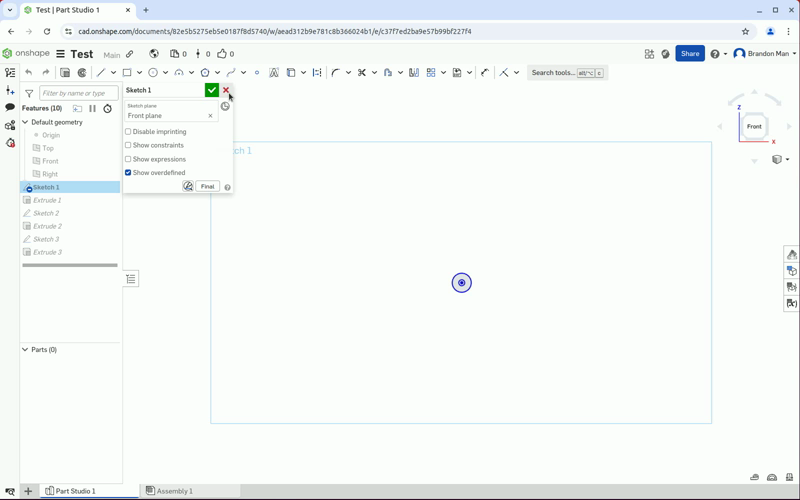
click(229, 92)
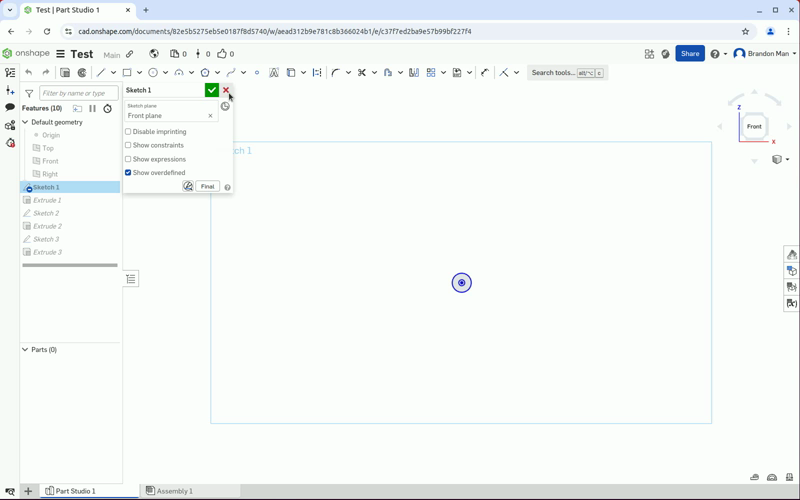
key(shift+s)
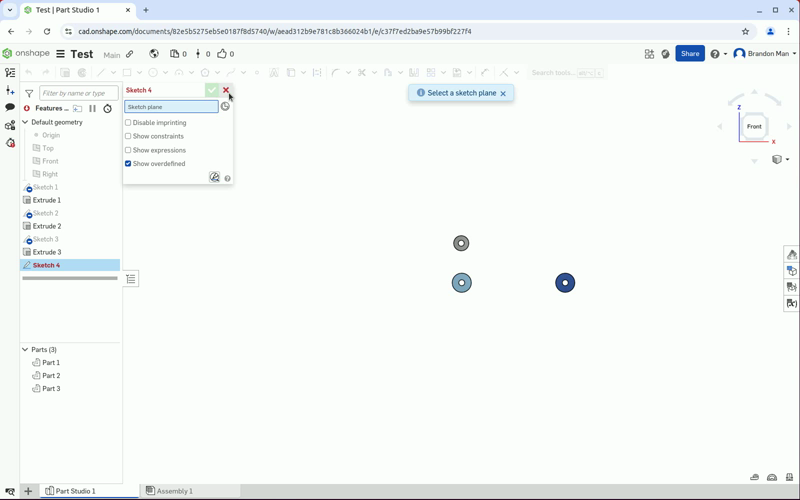
mouse_move(73, 163)
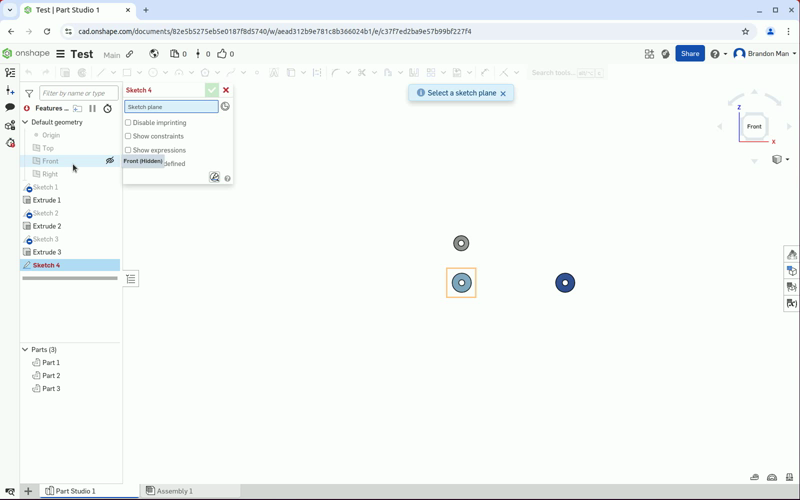
click(73, 163)
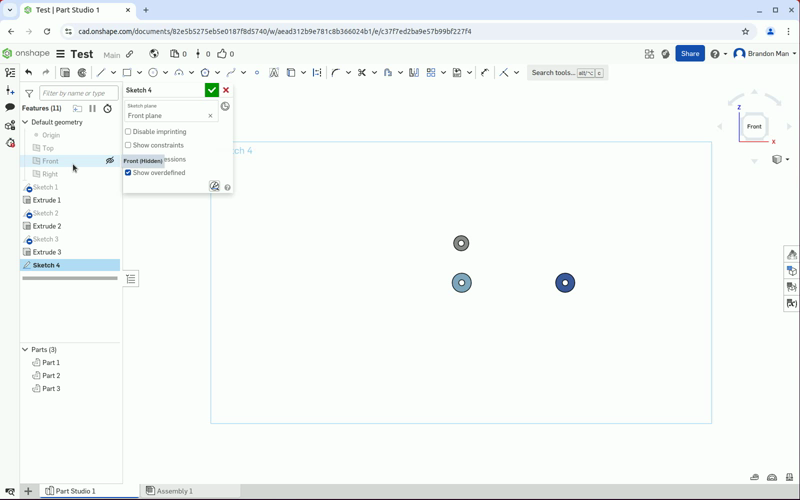
mouse_move(73, 352)
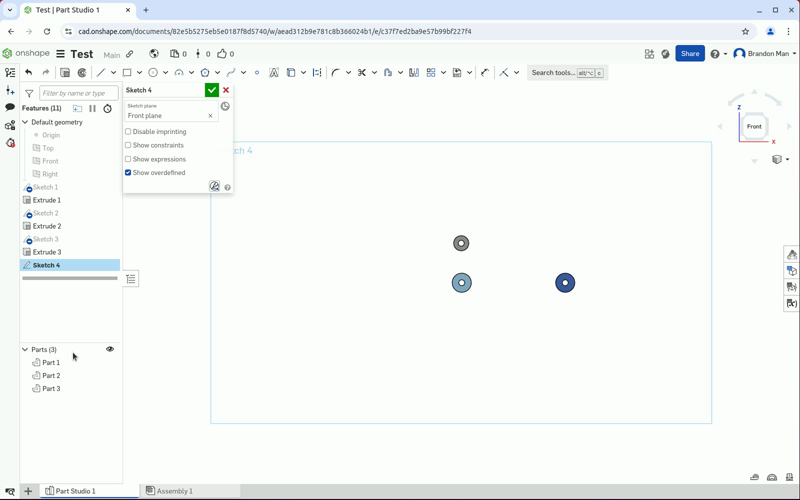
key(y)
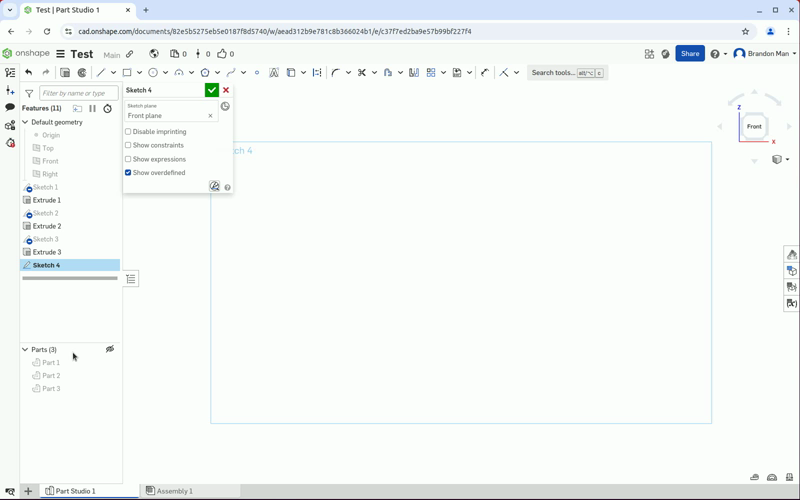
key(a)
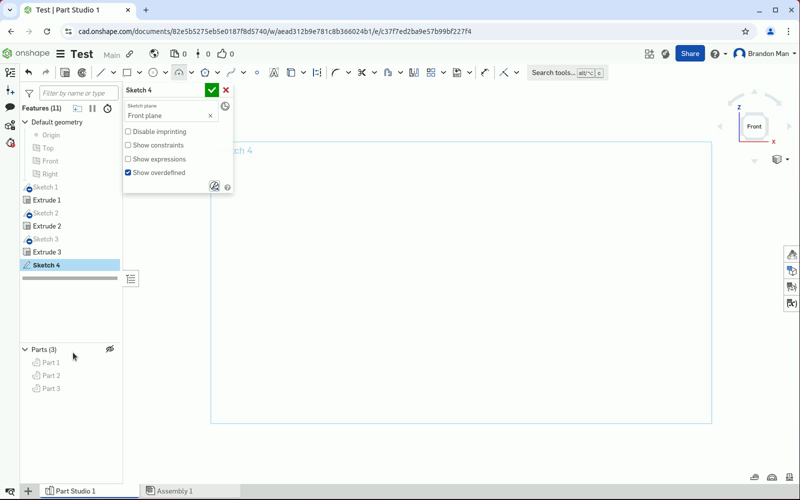
key_down(shift)
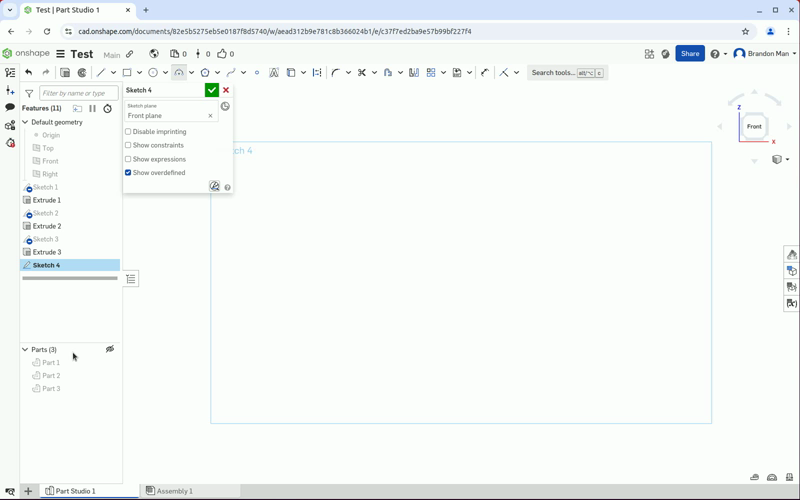
mouse_move(452, 282)
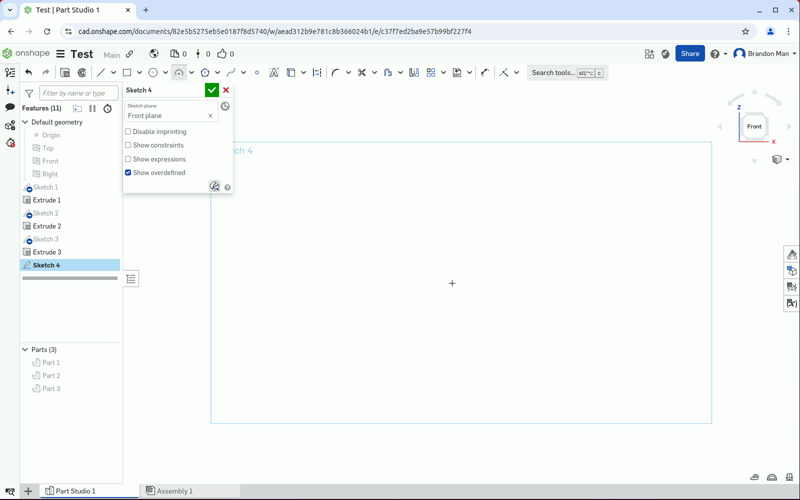
click(452, 282)
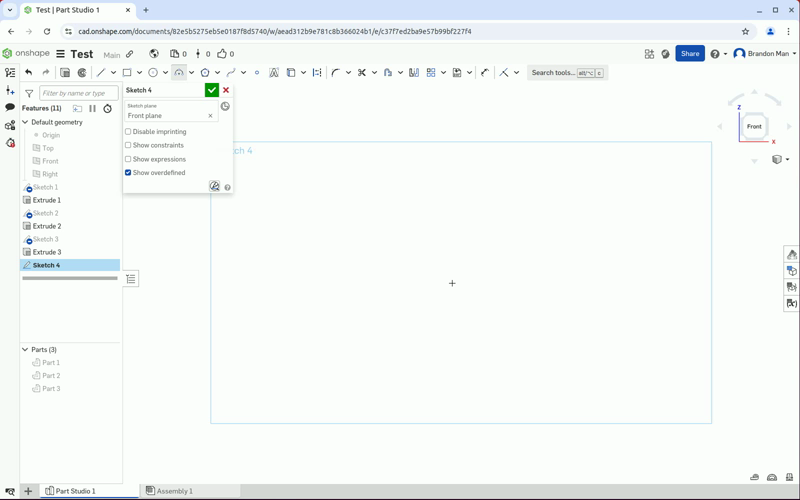
key_up(shift)
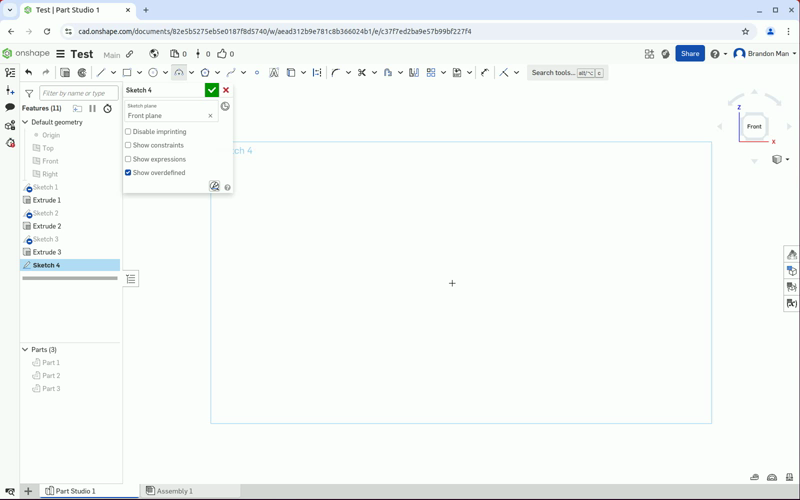
key_down(shift)
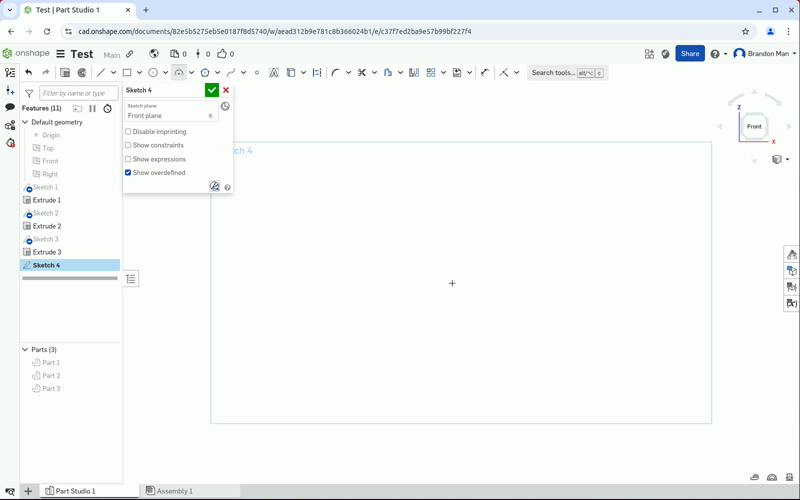
mouse_move(460, 291)
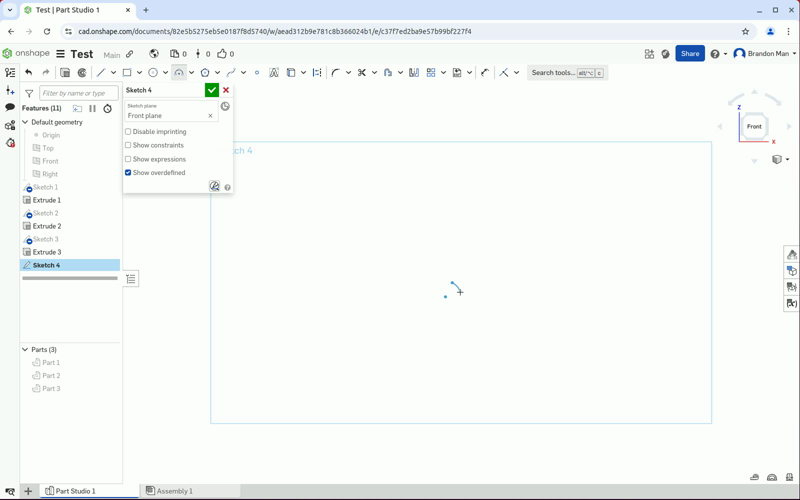
click(460, 291)
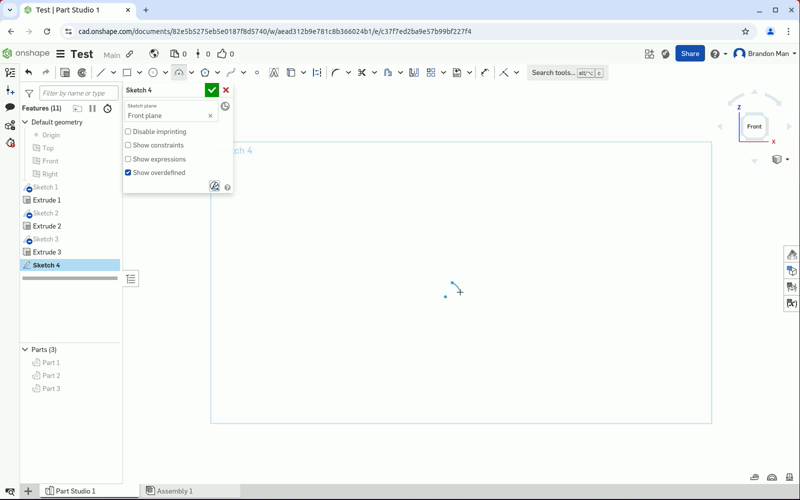
mouse_move(467, 277)
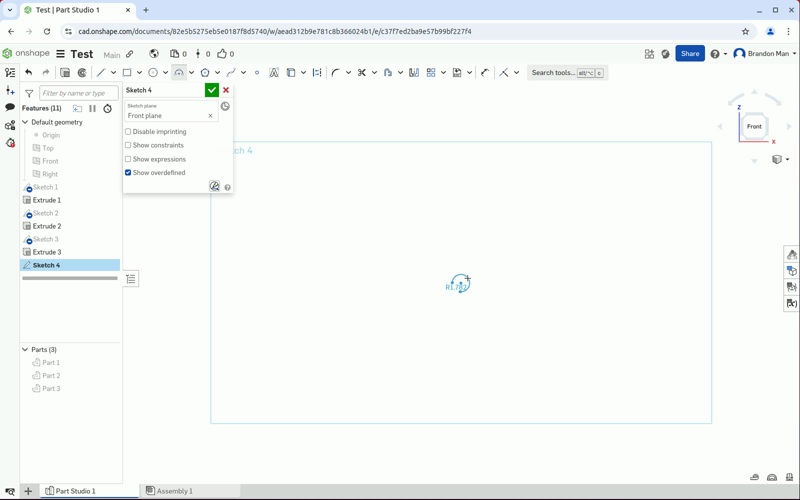
click(467, 277)
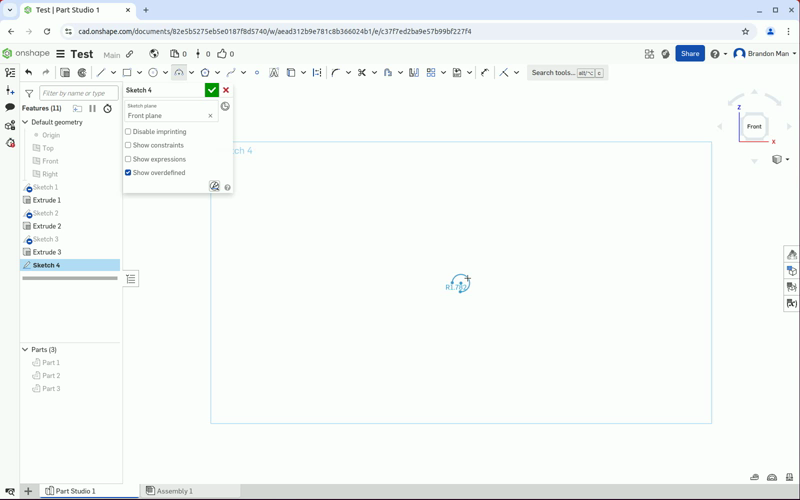
key_up(shift)
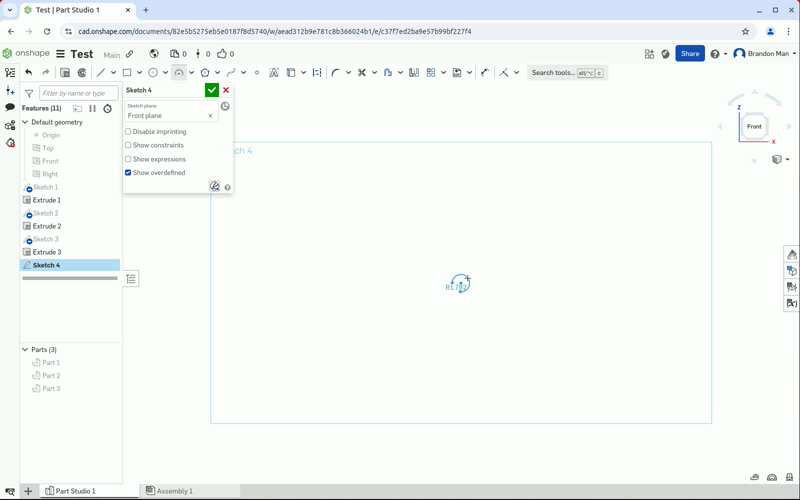
key(esc)
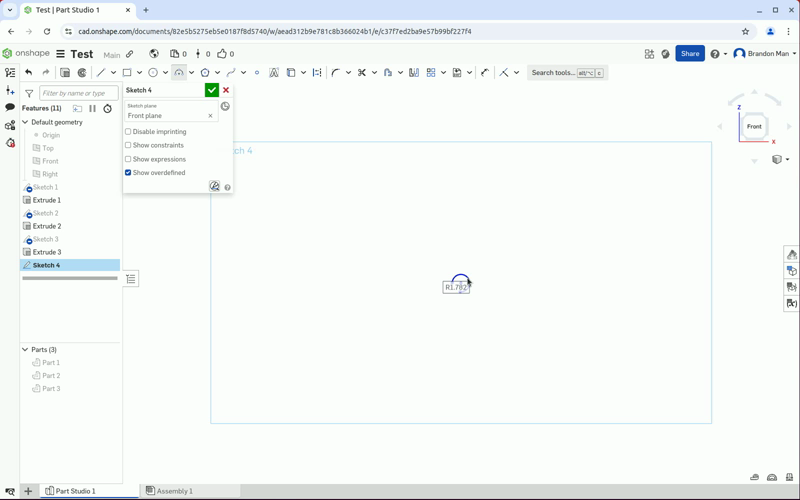
key(l)
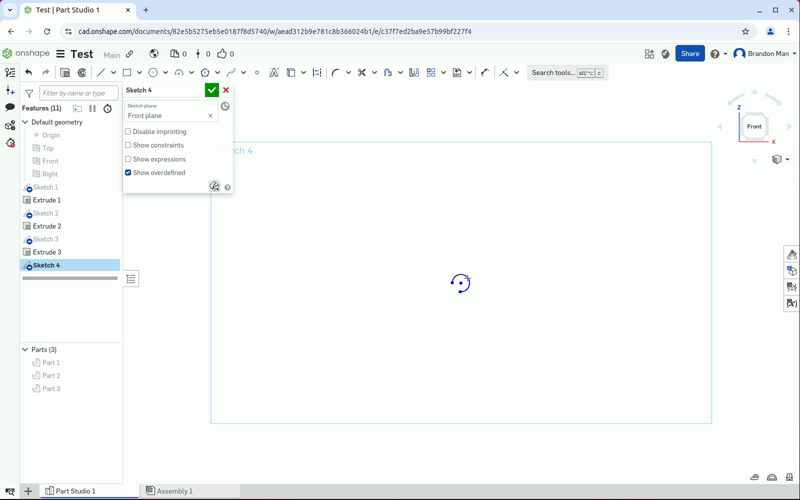
mouse_move(460, 291)
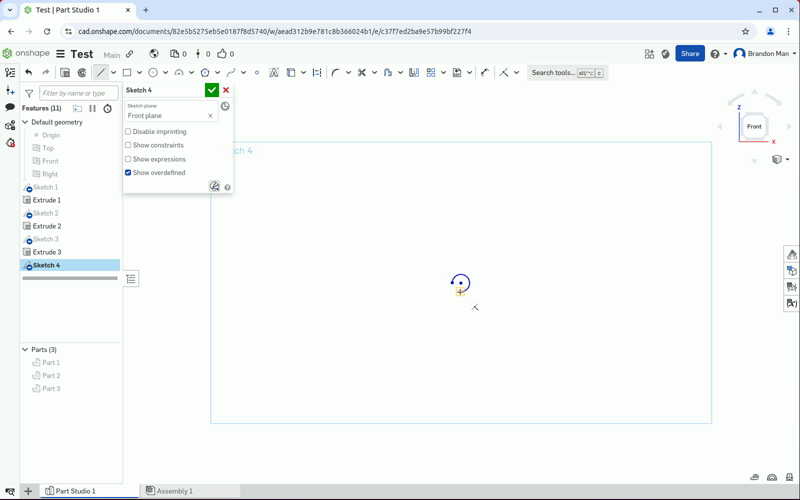
click(460, 291)
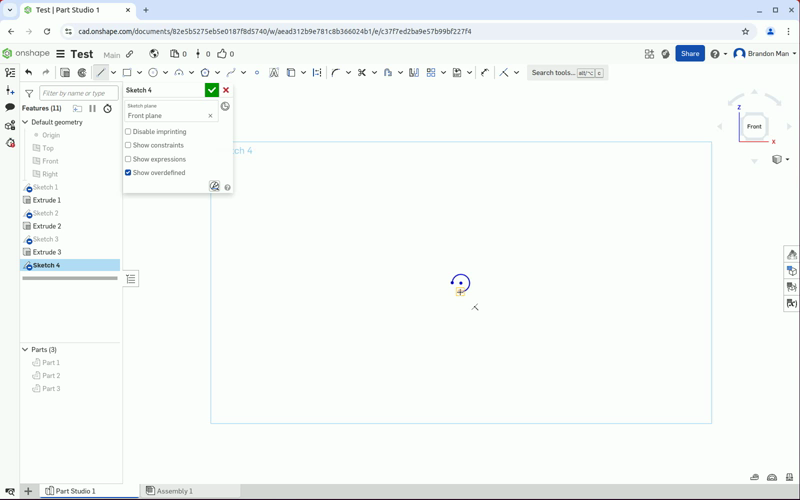
key_down(shift)
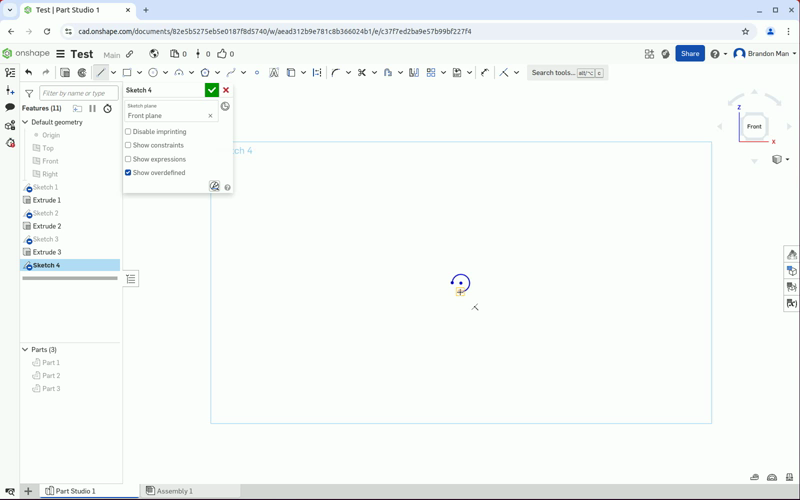
mouse_move(490, 291)
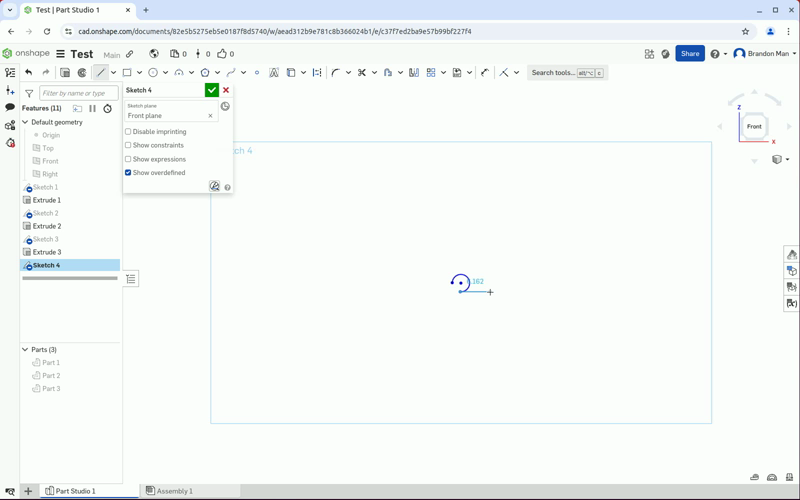
mouse_move(517, 297)
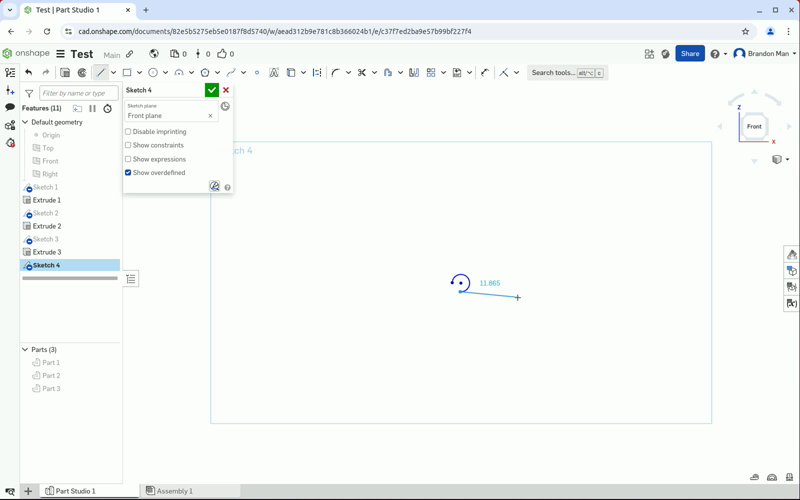
click(517, 297)
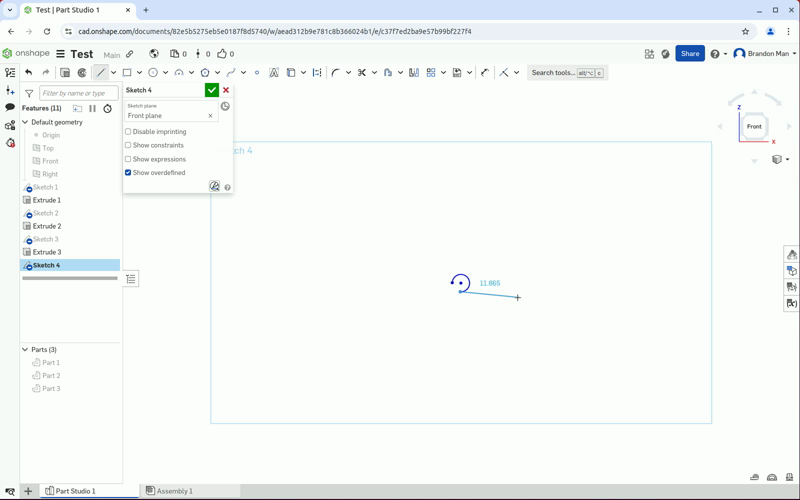
key_up(shift)
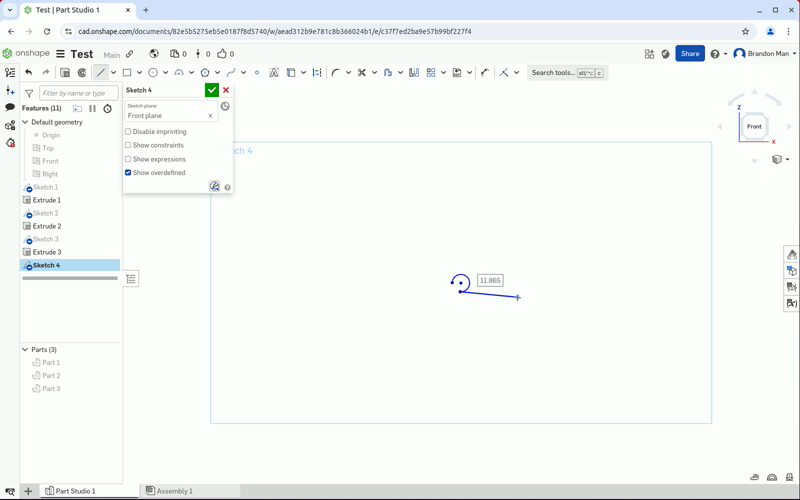
key(esc)
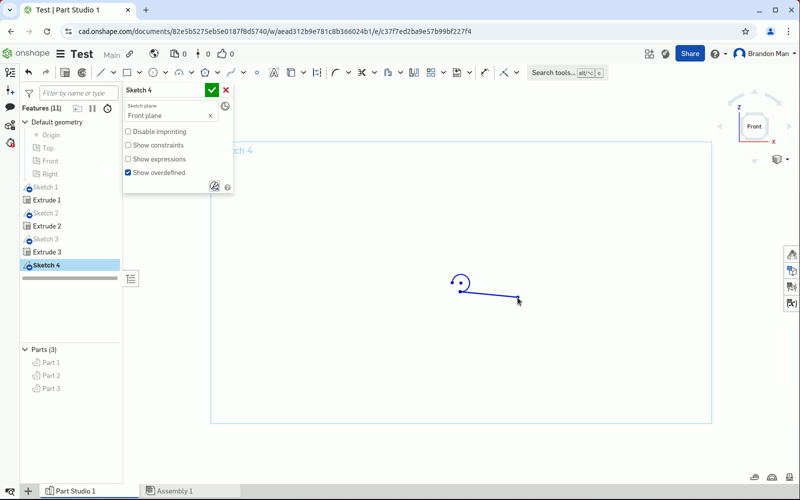
key(a)
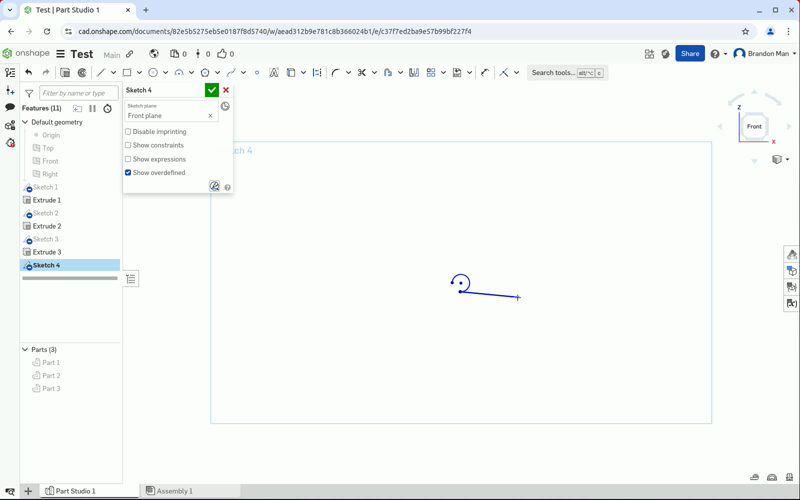
mouse_move(517, 297)
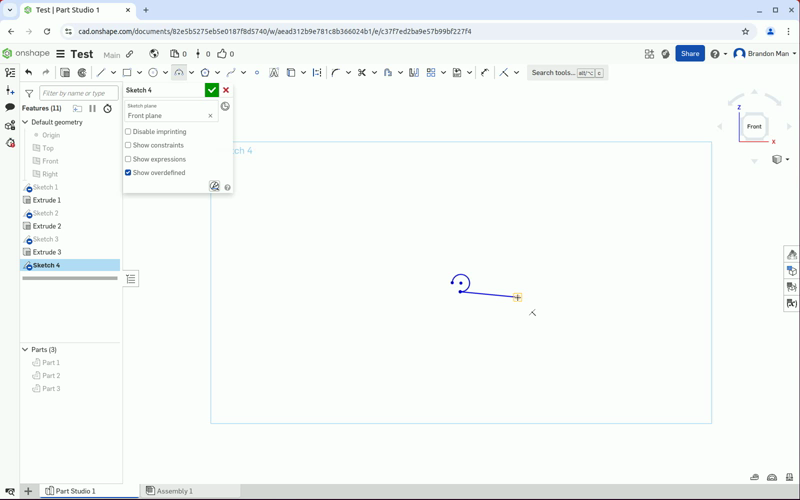
click(517, 297)
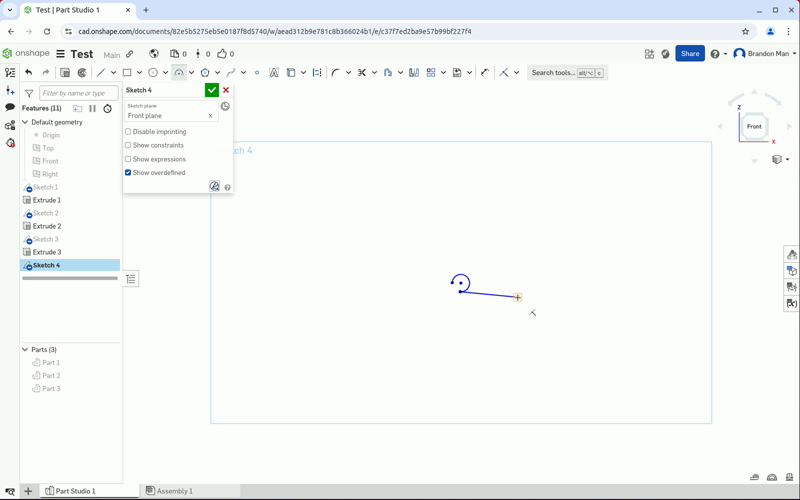
key_down(shift)
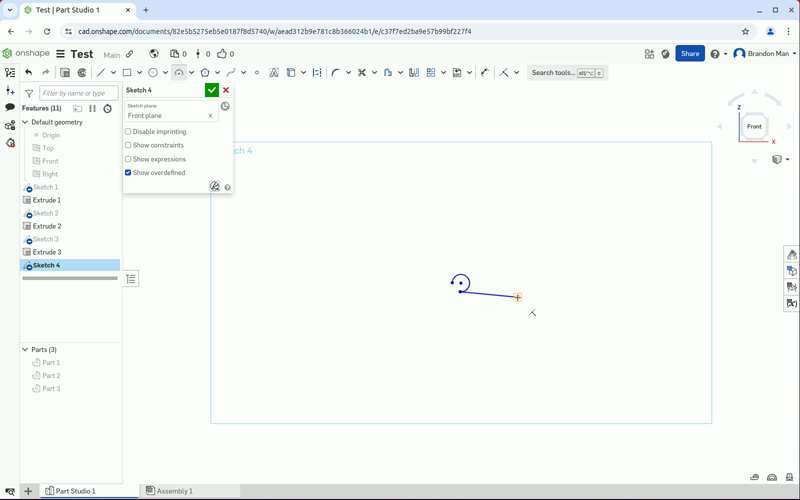
mouse_move(517, 268)
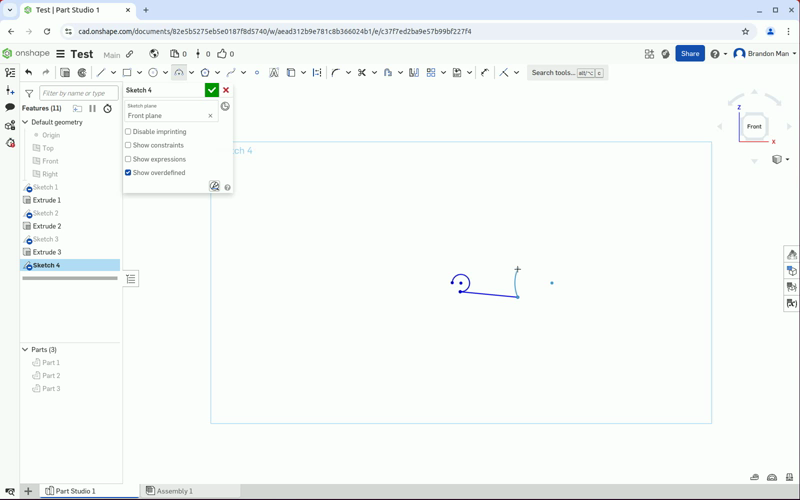
click(517, 268)
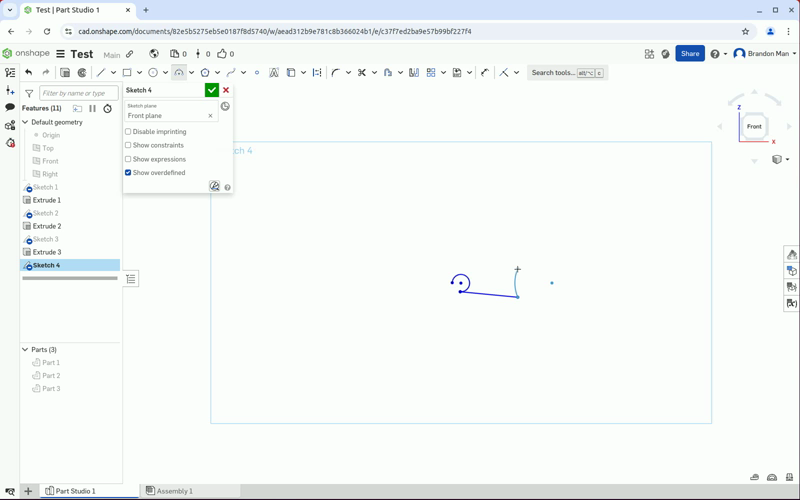
mouse_move(504, 282)
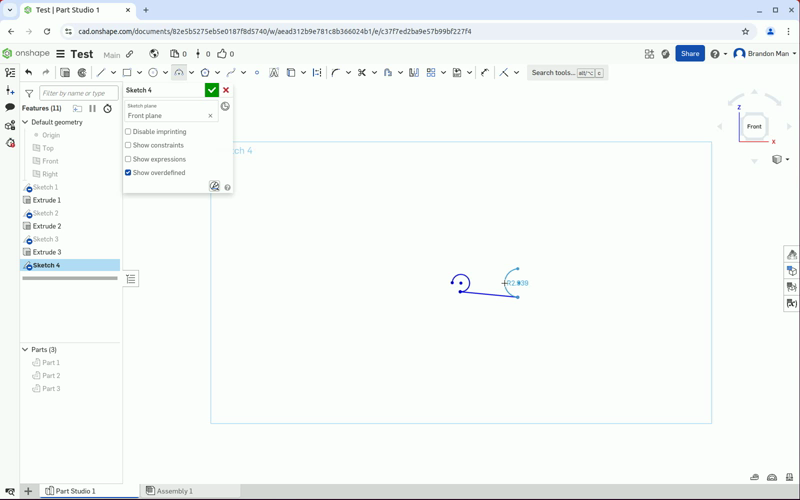
click(504, 282)
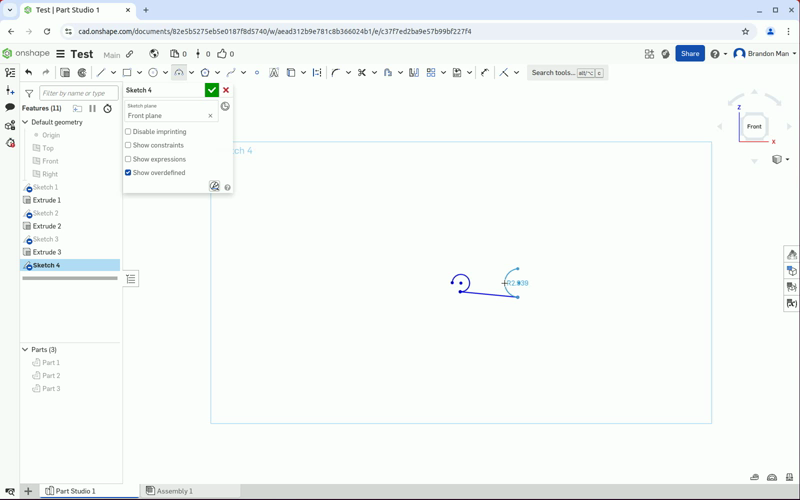
key_up(shift)
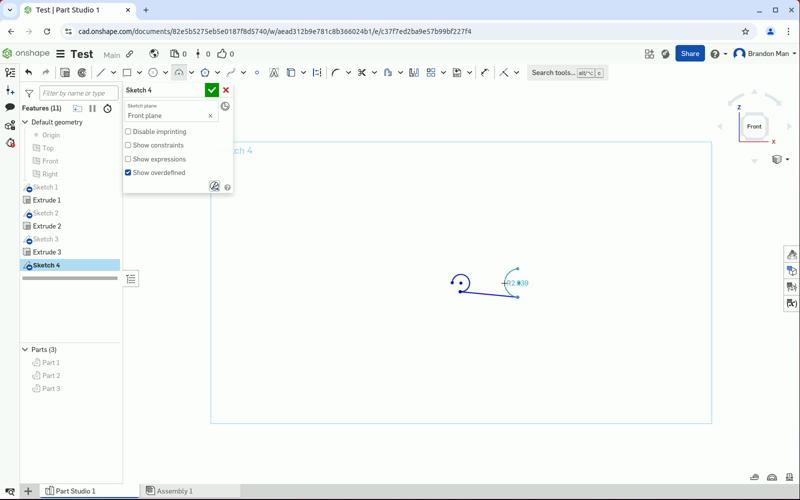
key(esc)
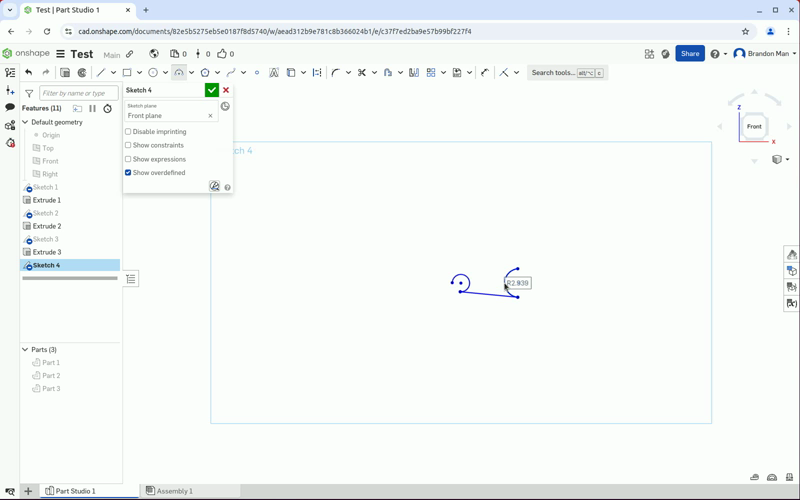
key(l)
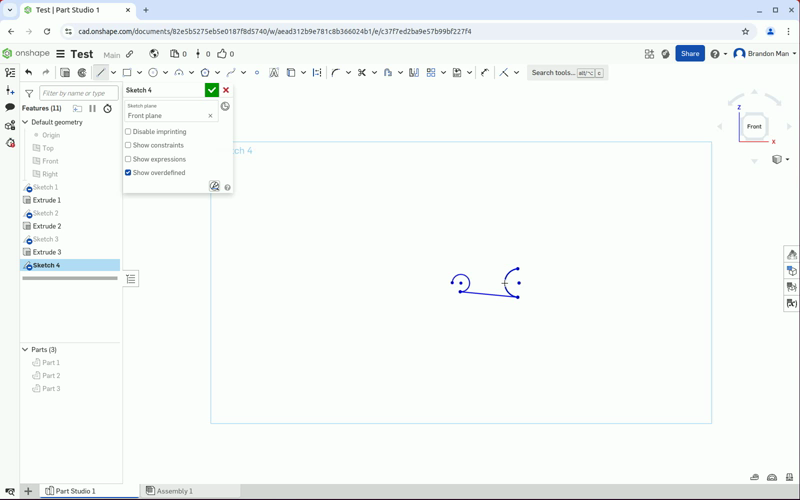
mouse_move(517, 268)
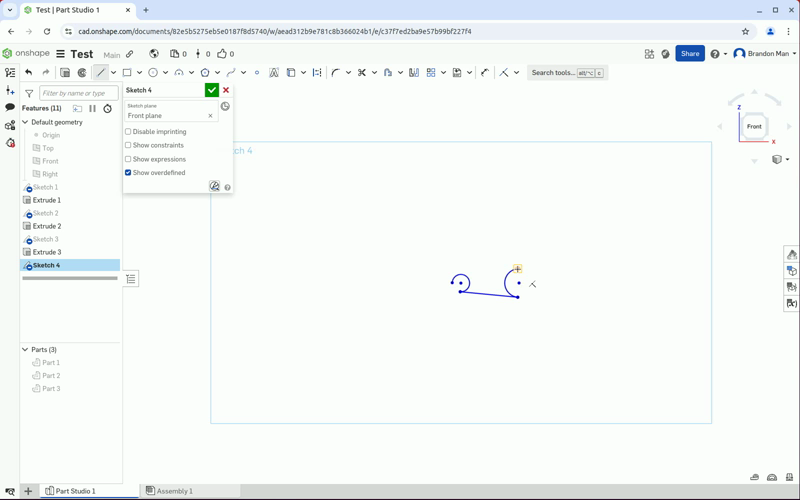
click(517, 268)
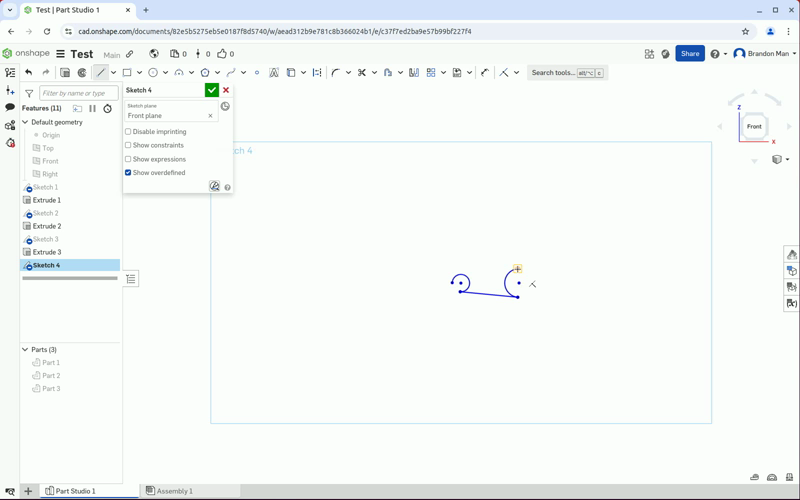
key_down(shift)
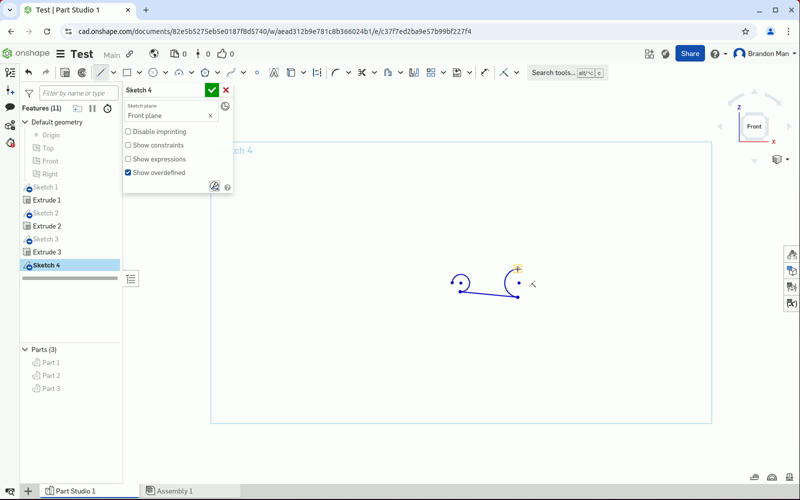
mouse_move(547, 268)
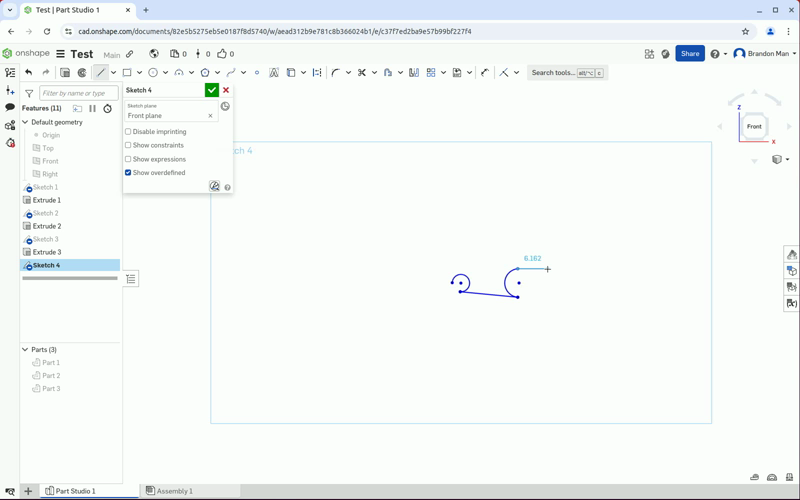
mouse_move(477, 272)
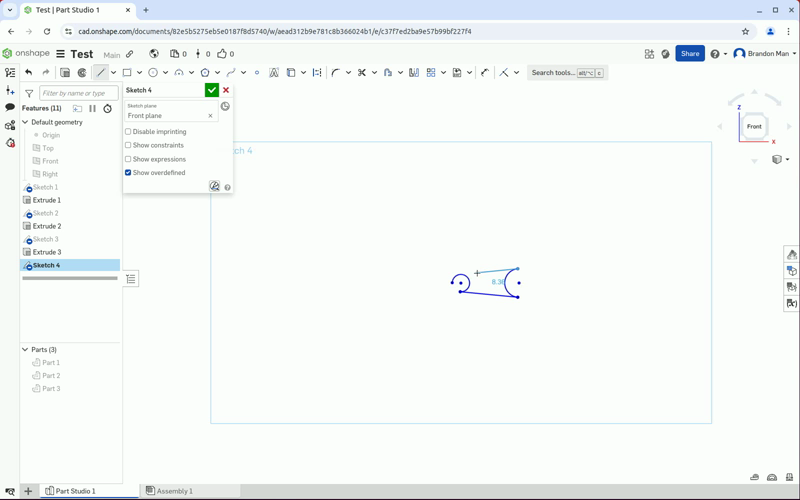
click(477, 272)
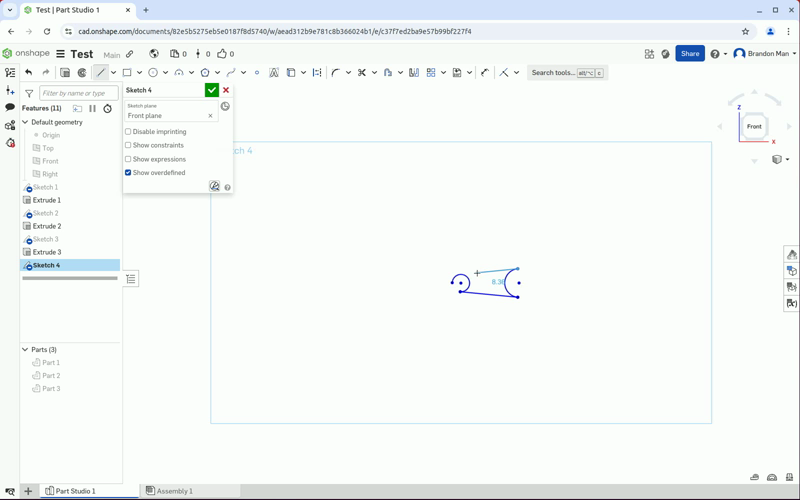
key_up(shift)
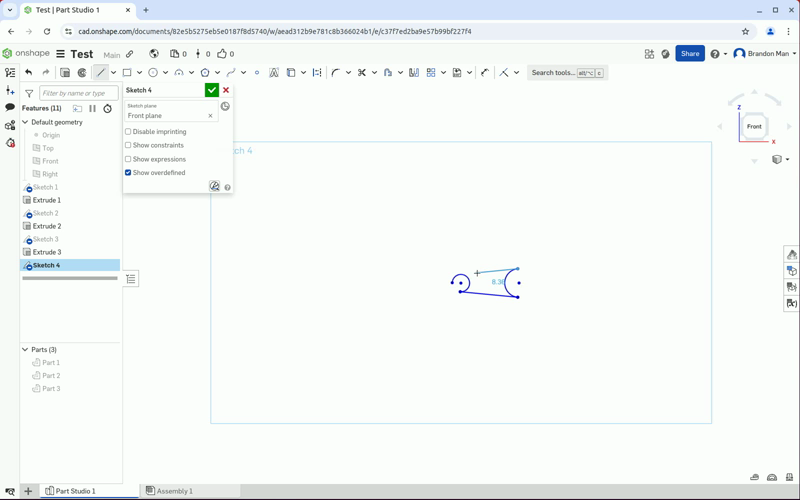
key(esc)
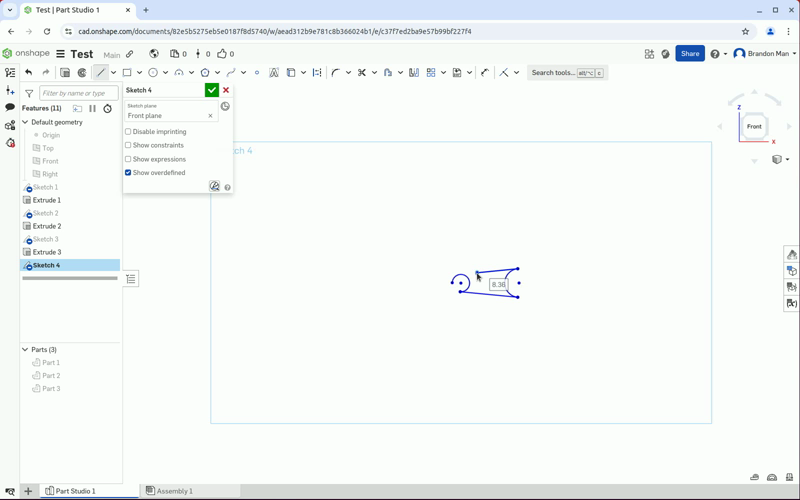
key(a)
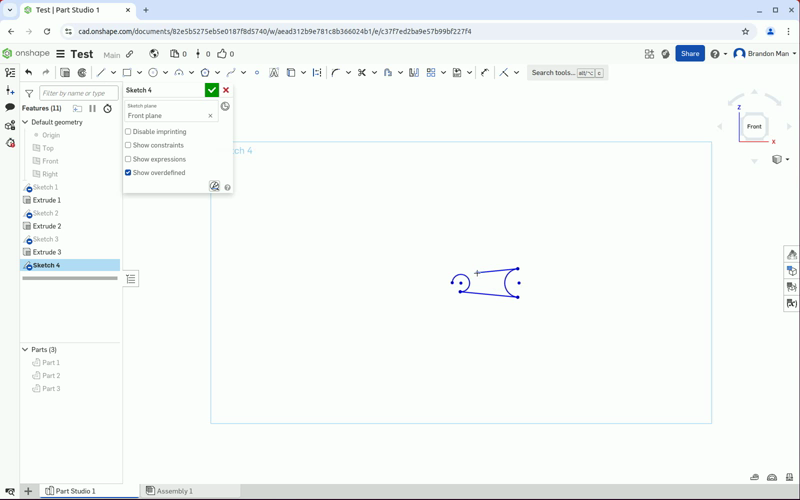
mouse_move(477, 272)
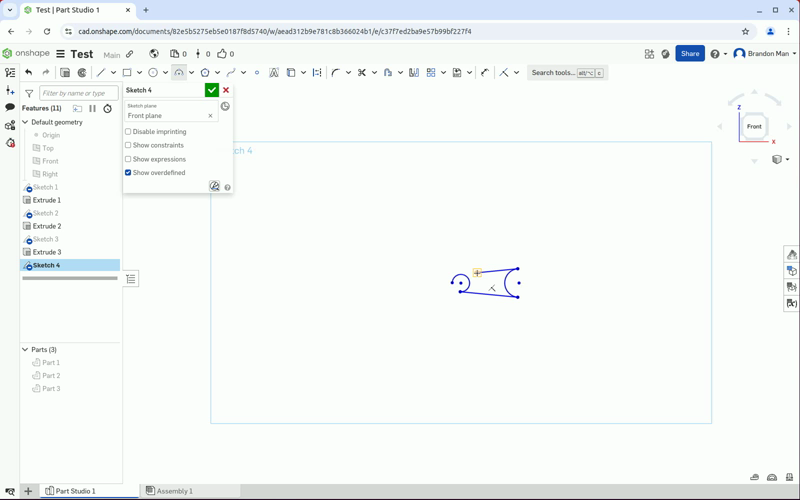
click(477, 272)
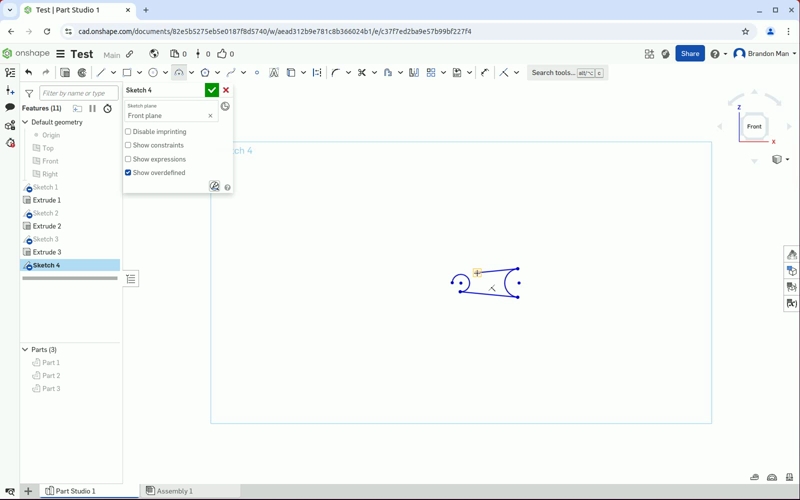
key_down(shift)
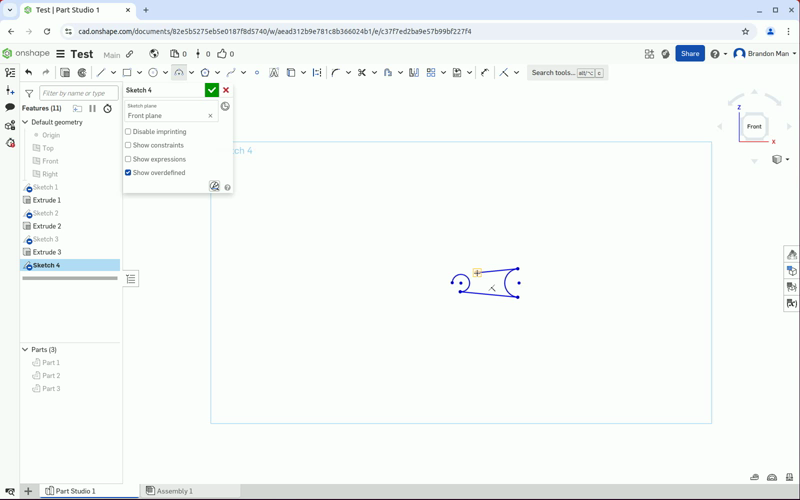
mouse_move(468, 265)
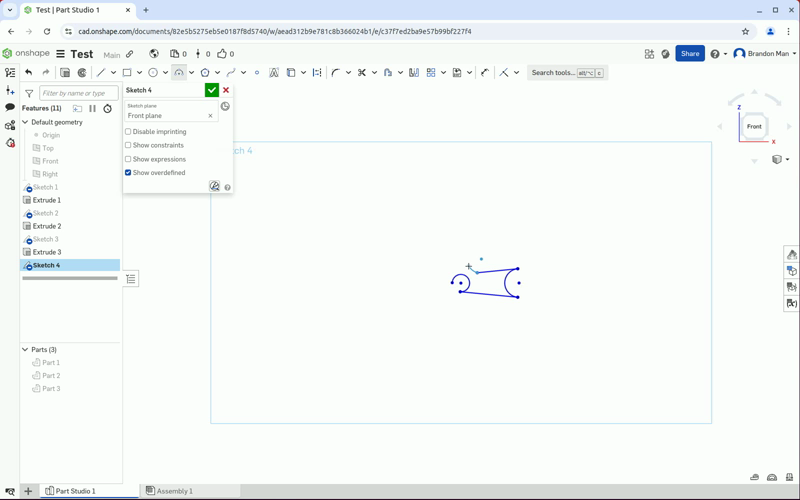
click(468, 265)
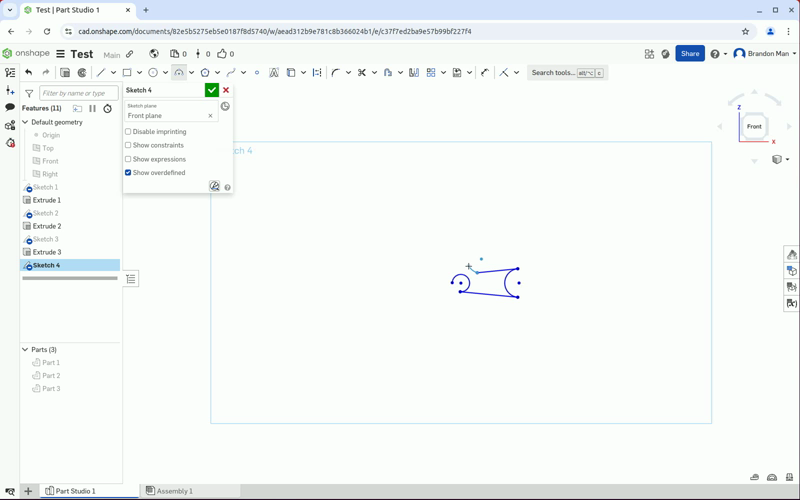
mouse_move(471, 270)
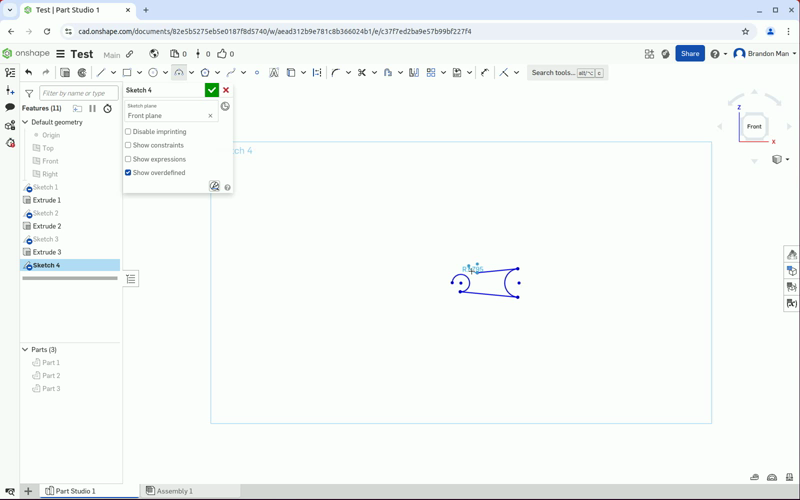
click(471, 270)
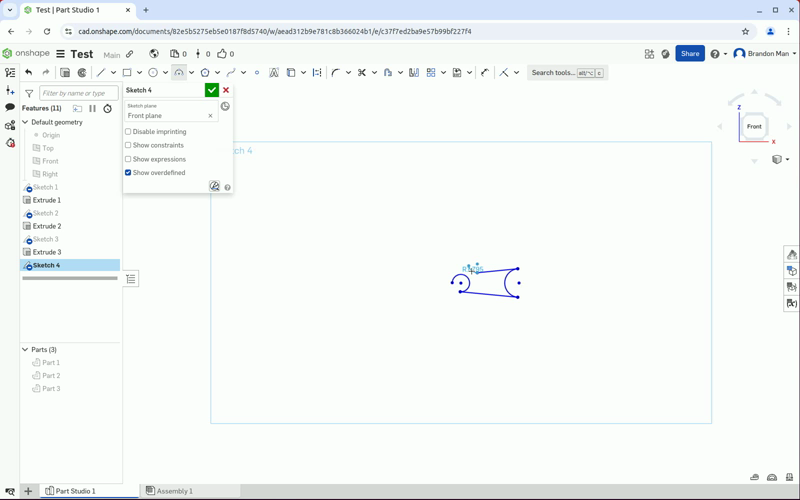
key_up(shift)
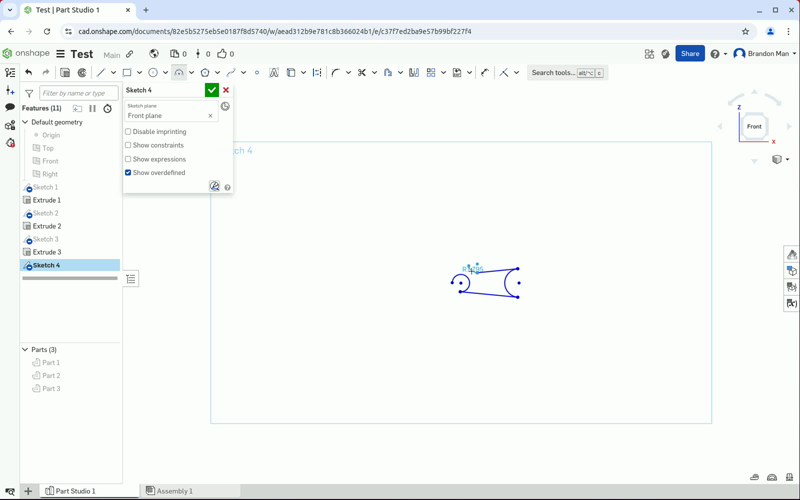
key(esc)
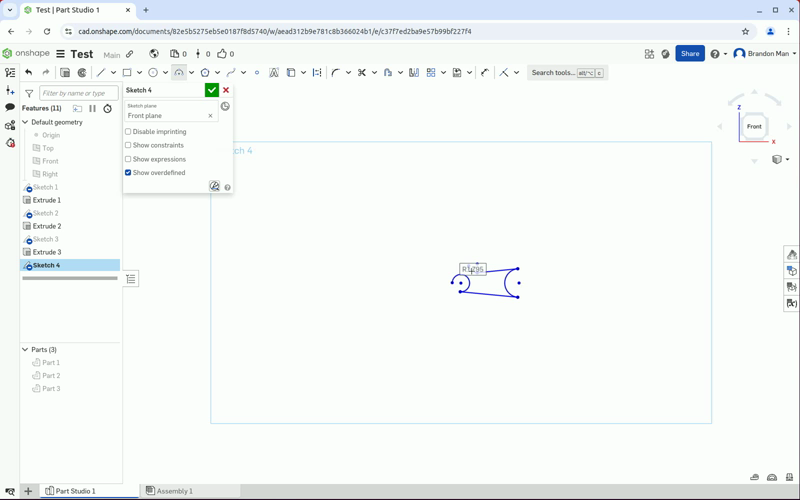
key(l)
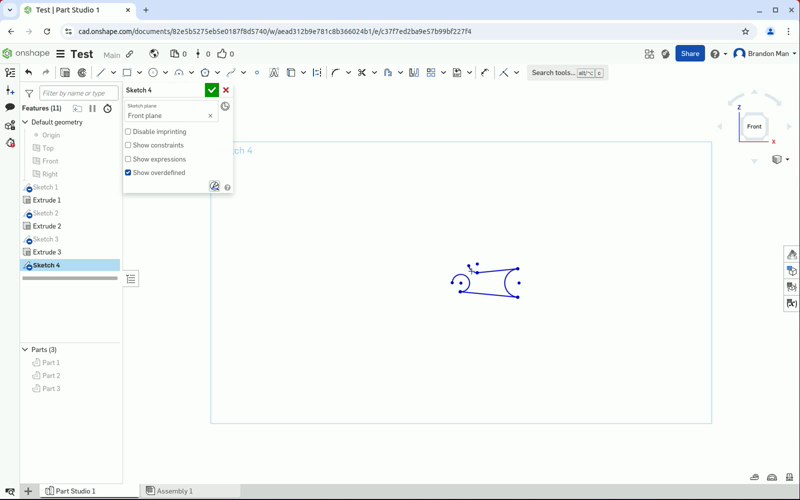
mouse_move(468, 265)
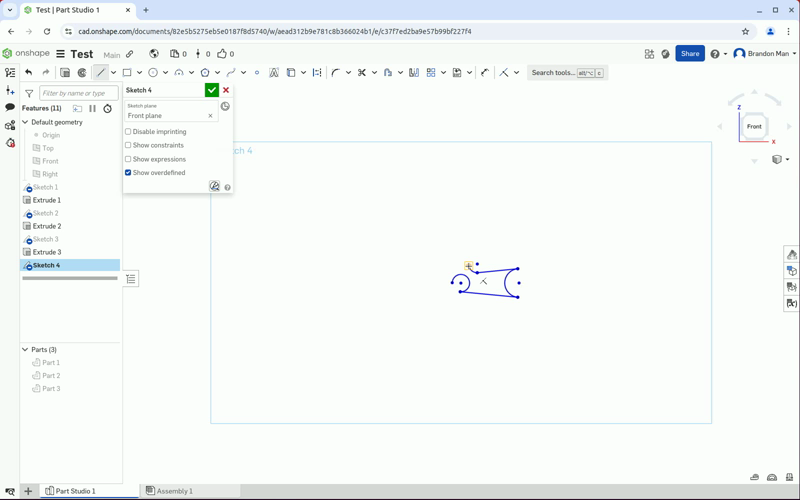
click(468, 265)
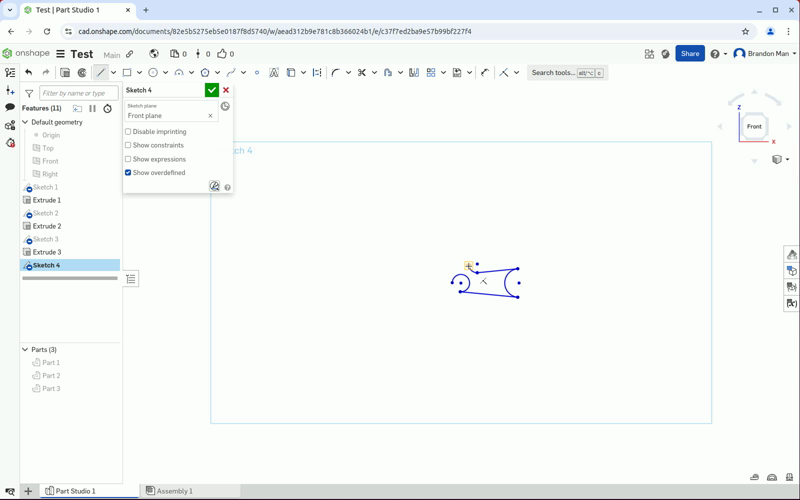
key_down(shift)
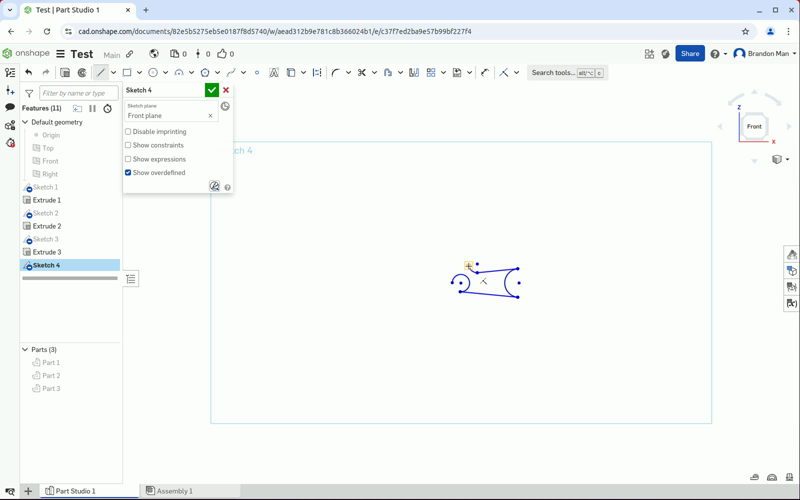
mouse_move(498, 265)
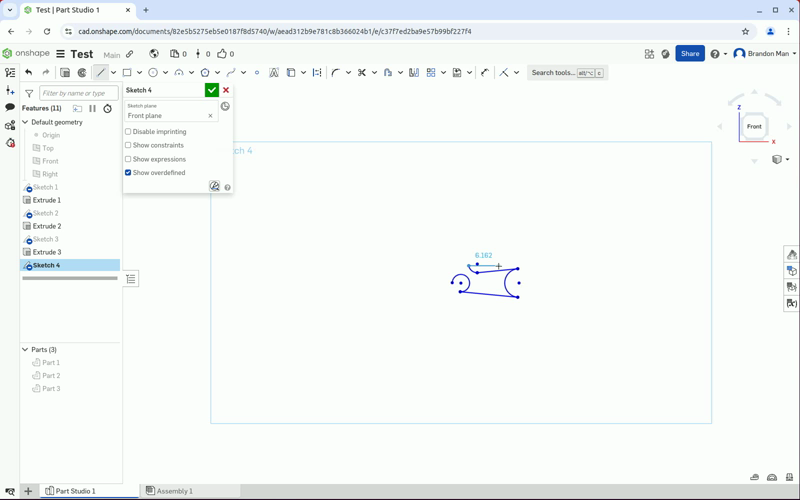
mouse_move(468, 242)
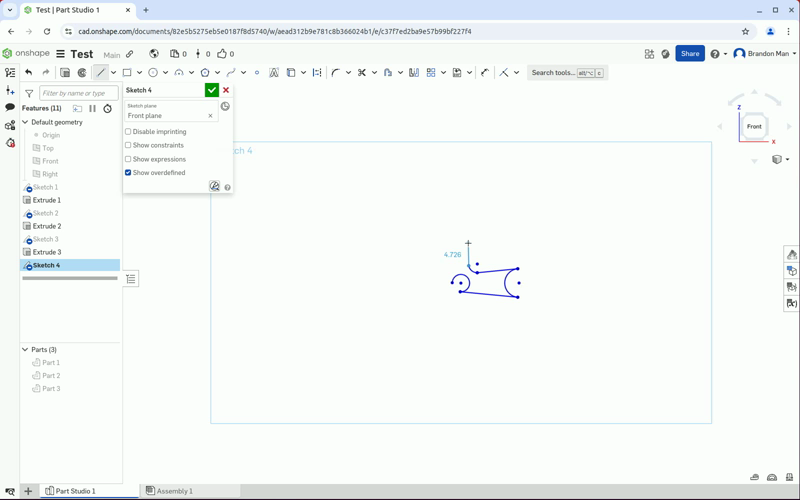
click(468, 242)
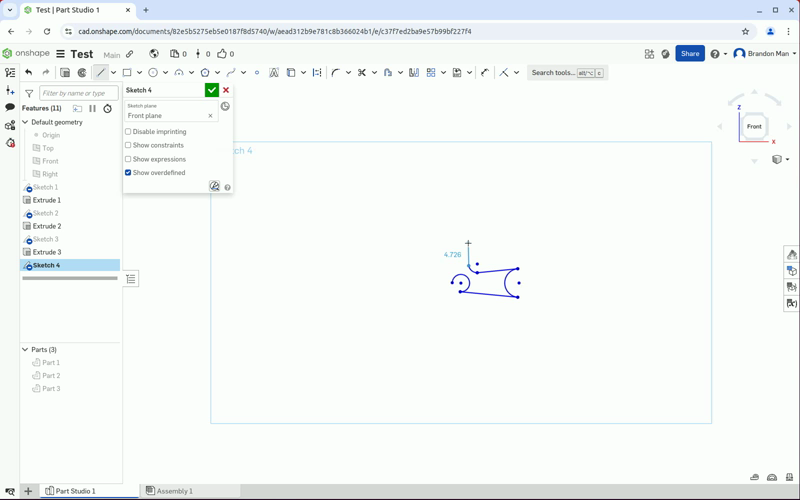
key_up(shift)
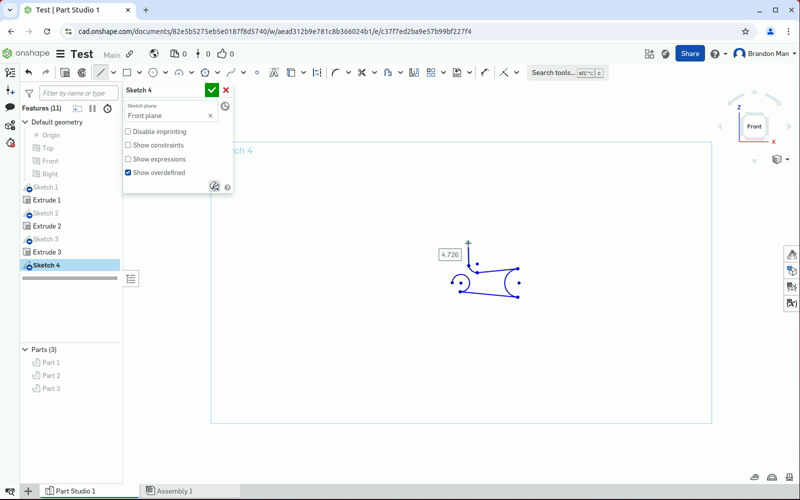
key(esc)
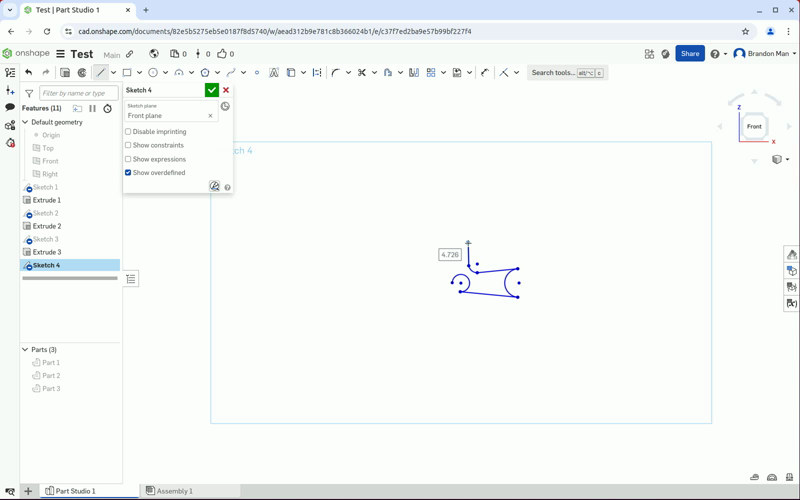
key(a)
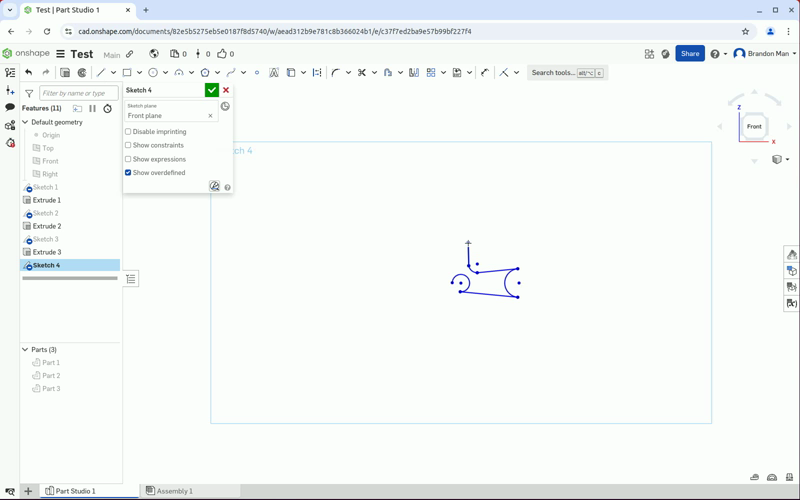
mouse_move(468, 242)
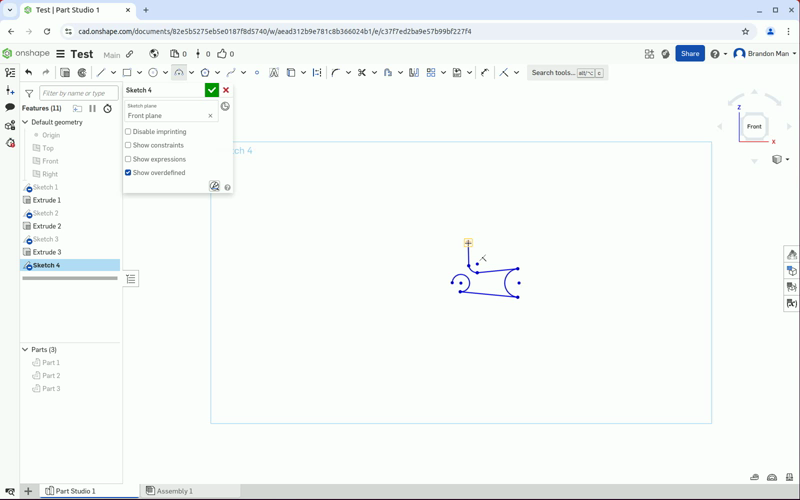
click(468, 242)
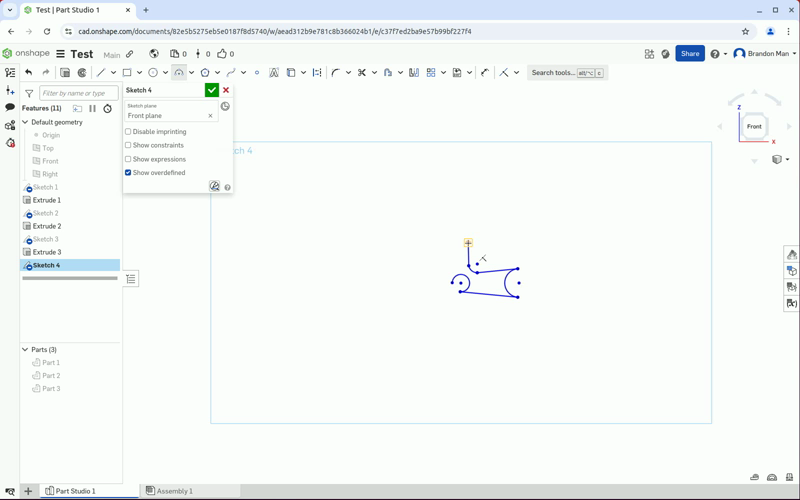
key_down(shift)
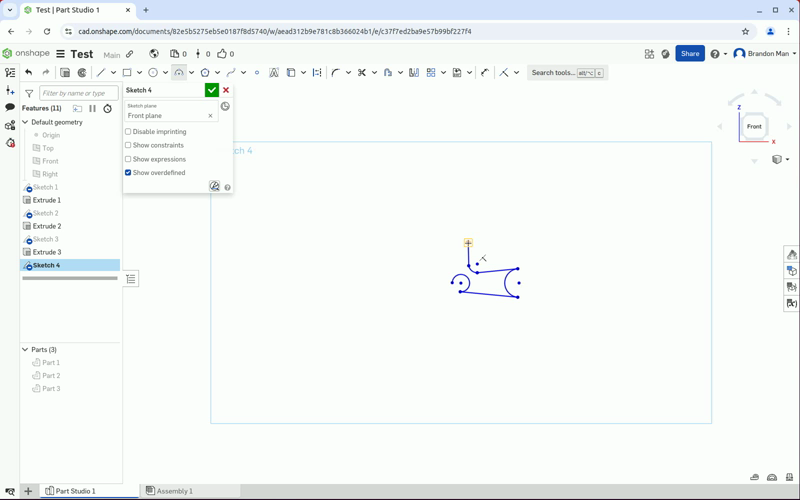
mouse_move(453, 242)
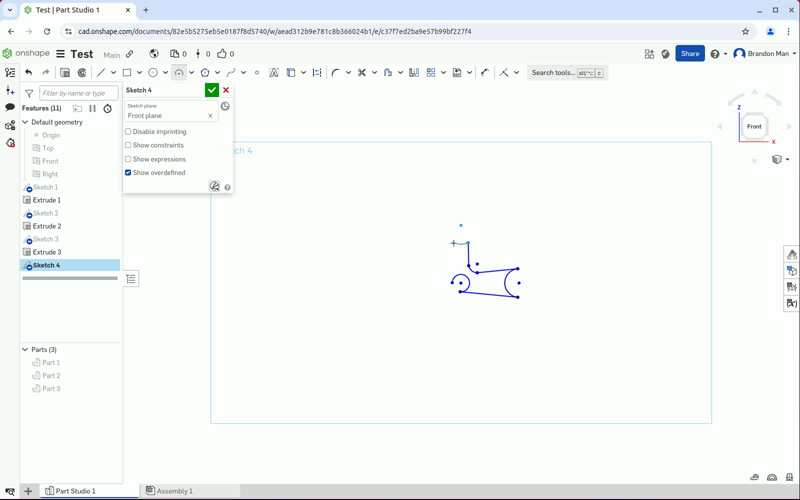
click(453, 242)
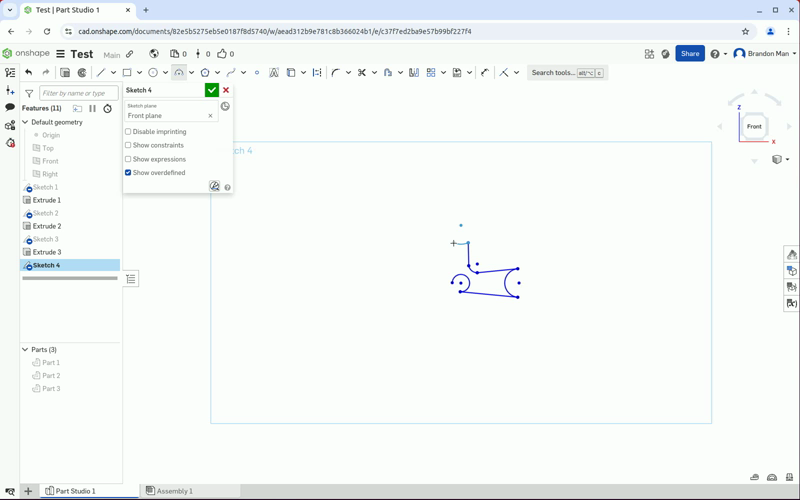
mouse_move(461, 249)
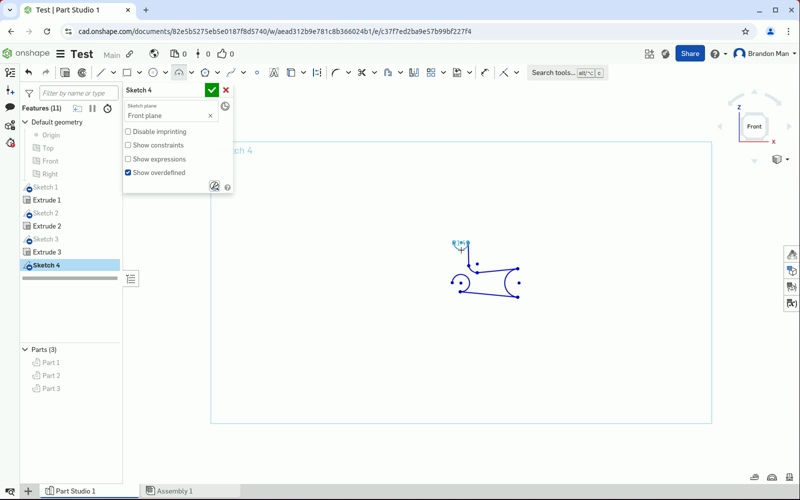
click(461, 249)
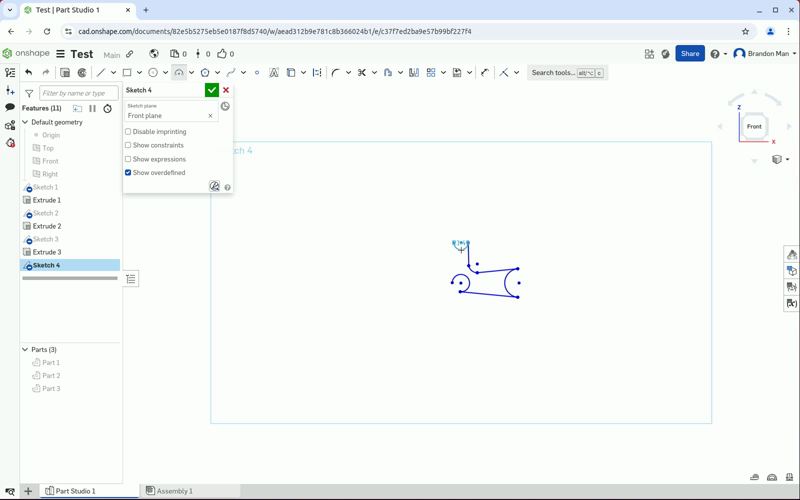
key_up(shift)
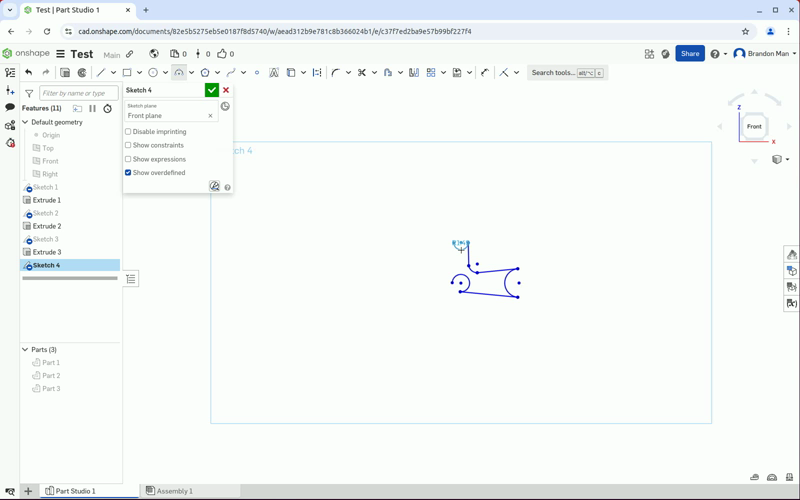
key(esc)
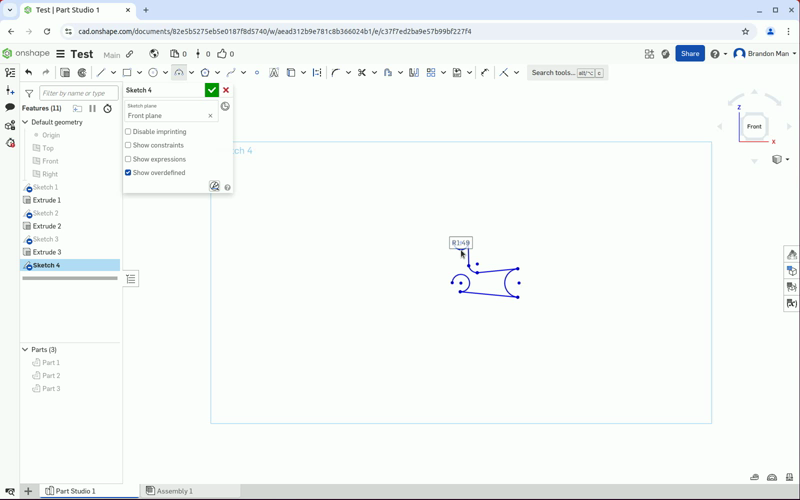
key(l)
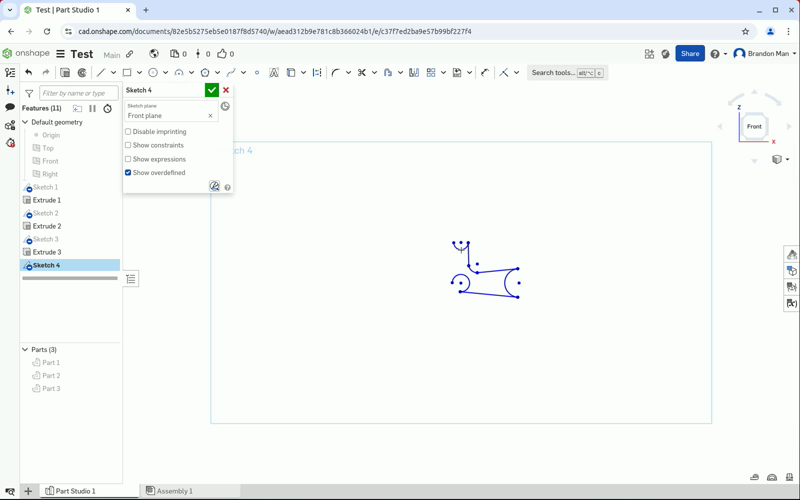
mouse_move(453, 242)
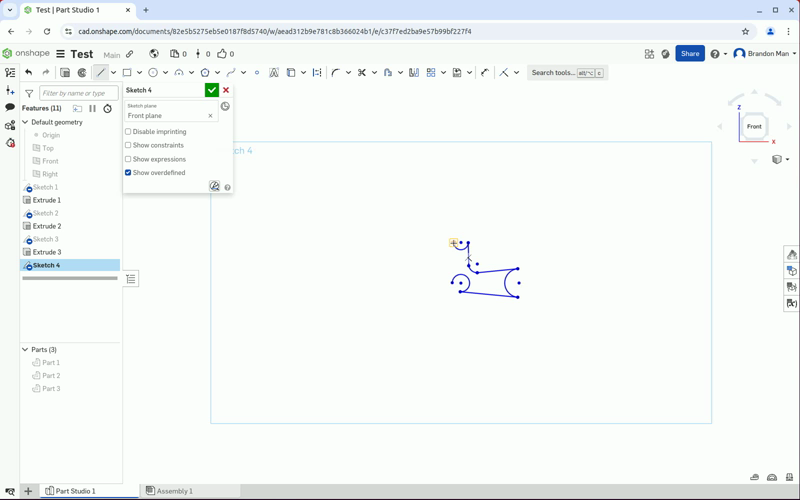
click(453, 242)
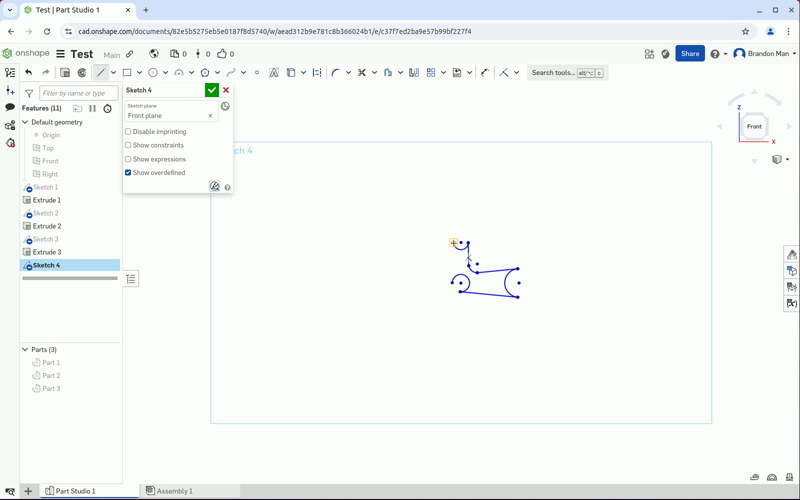
mouse_move(483, 242)
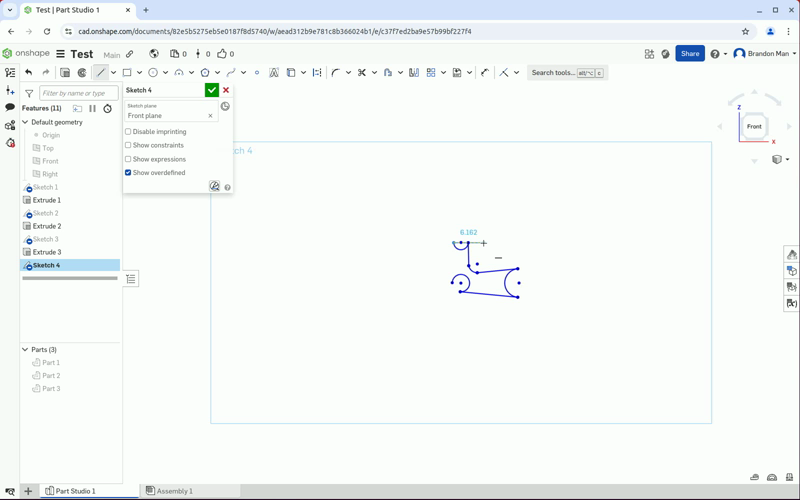
key_down(shift)
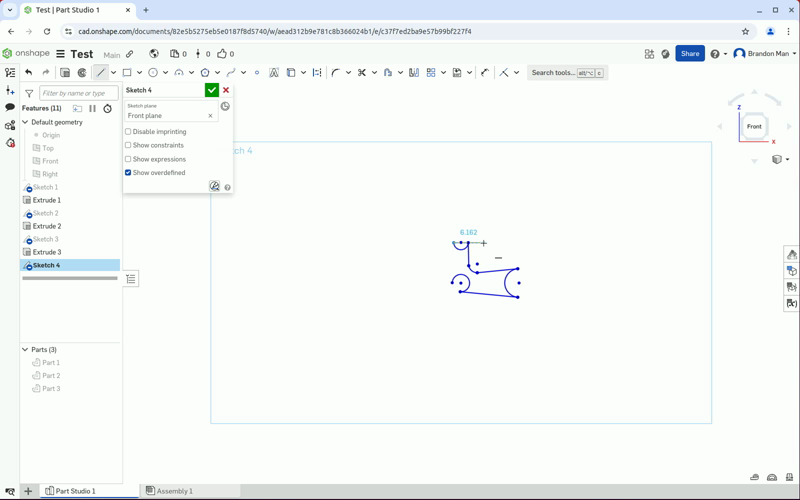
mouse_move(452, 282)
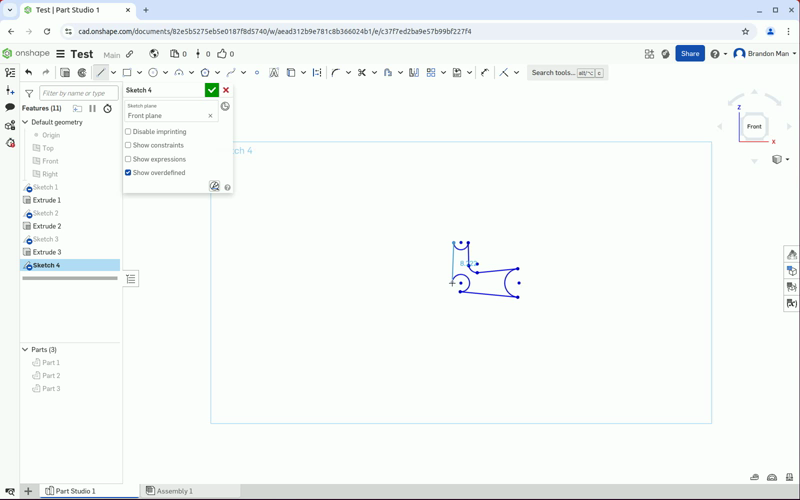
key_up(shift)
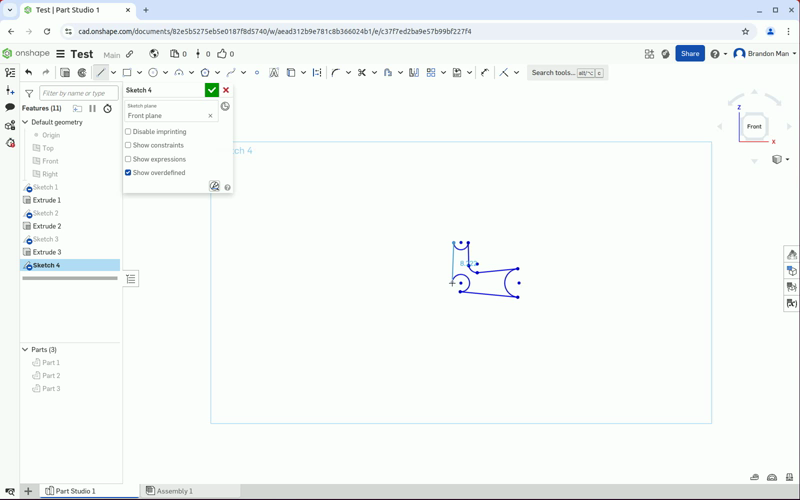
click(452, 282)
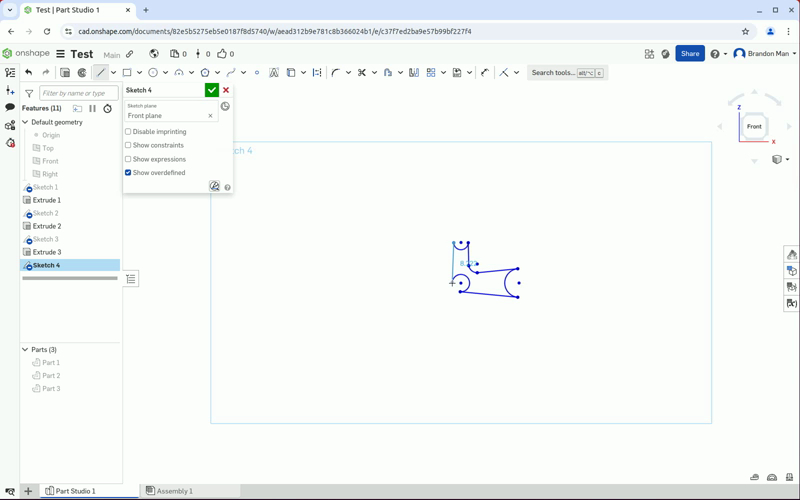
key(esc)
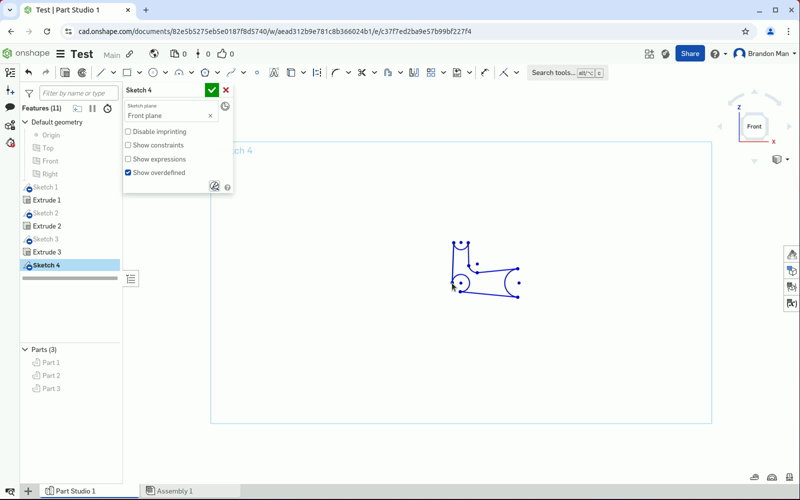
mouse_move(487, 283)
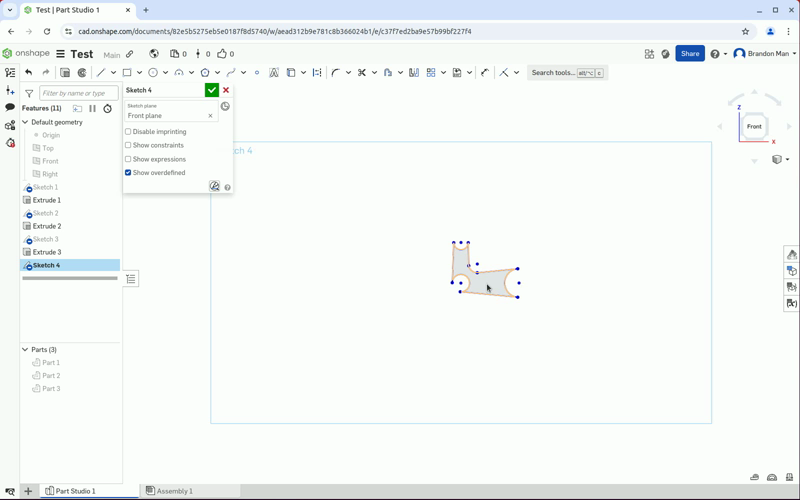
scroll(6)
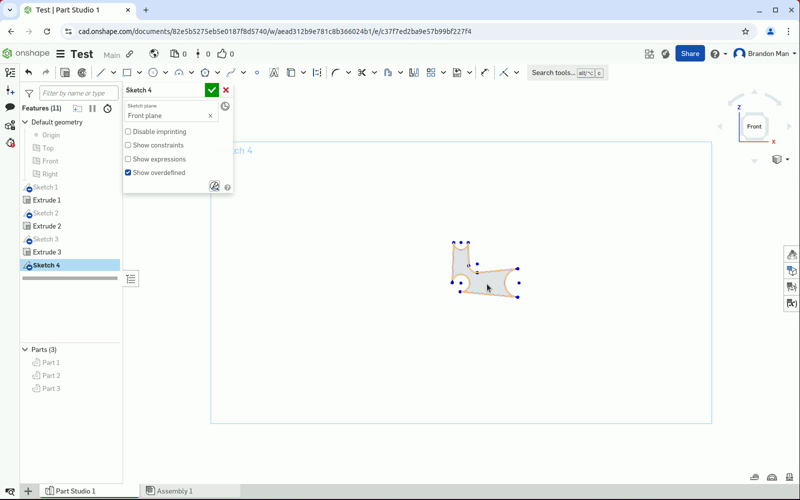
scroll(6)
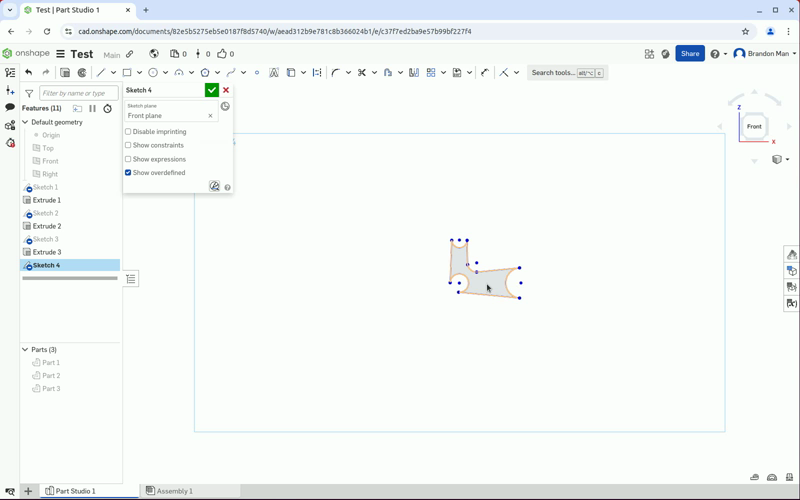
scroll(6)
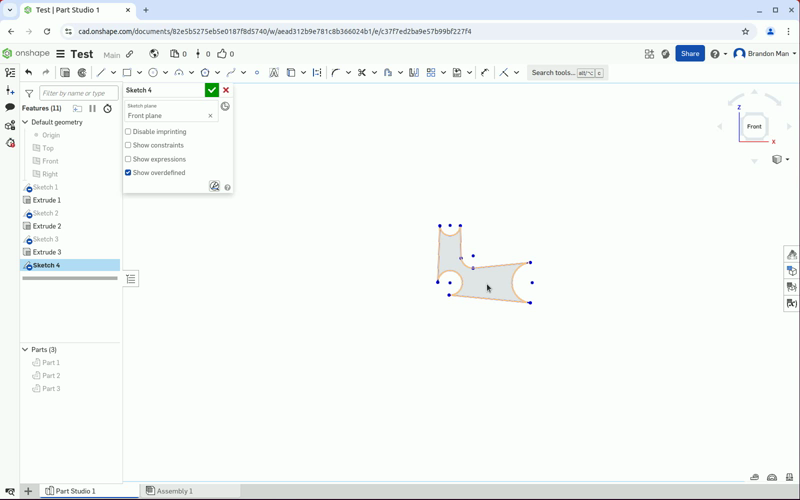
scroll(6)
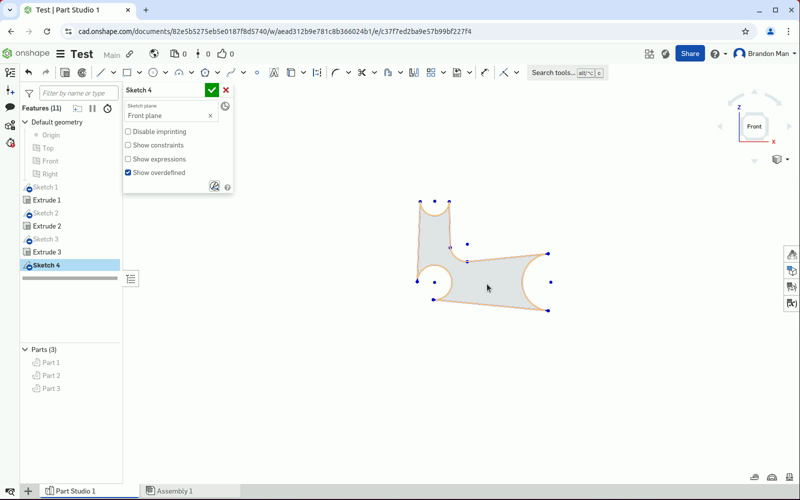
scroll(6)
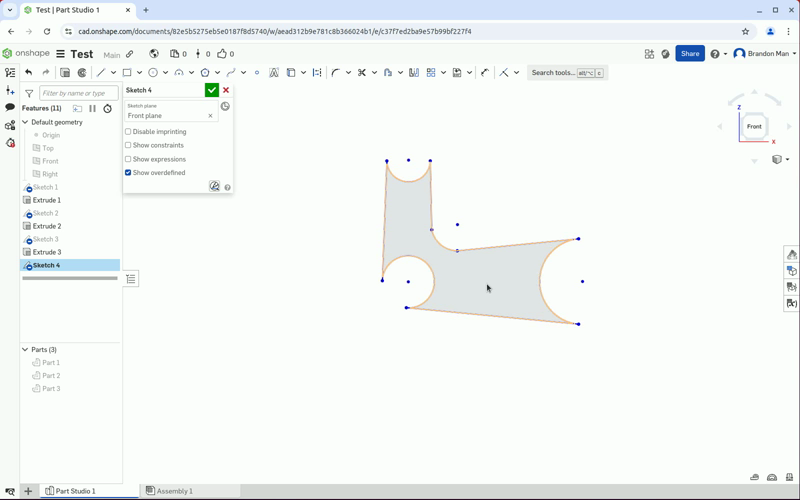
scroll(6)
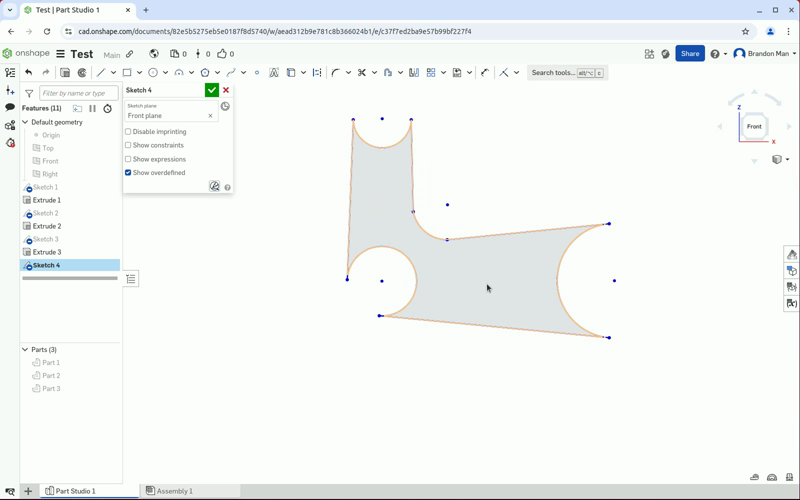
scroll(6)
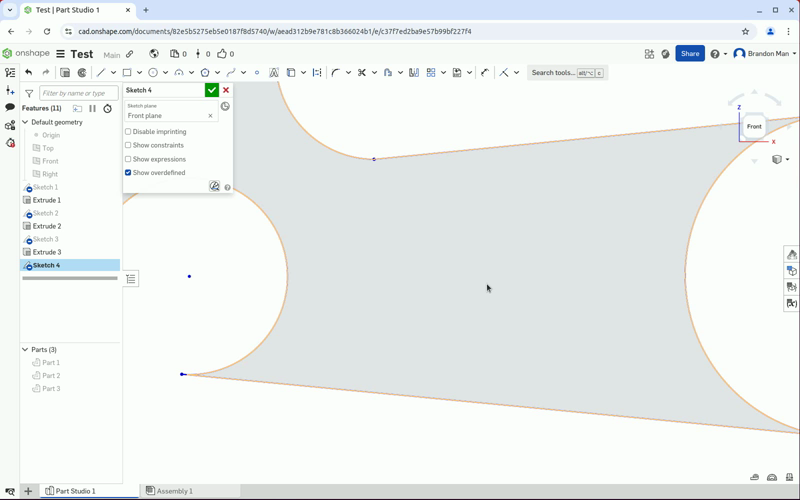
click(487, 283)
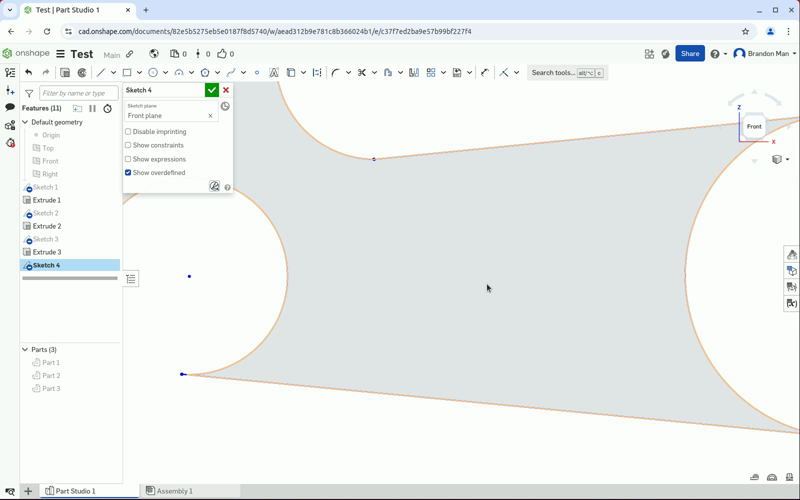
scroll(-6)
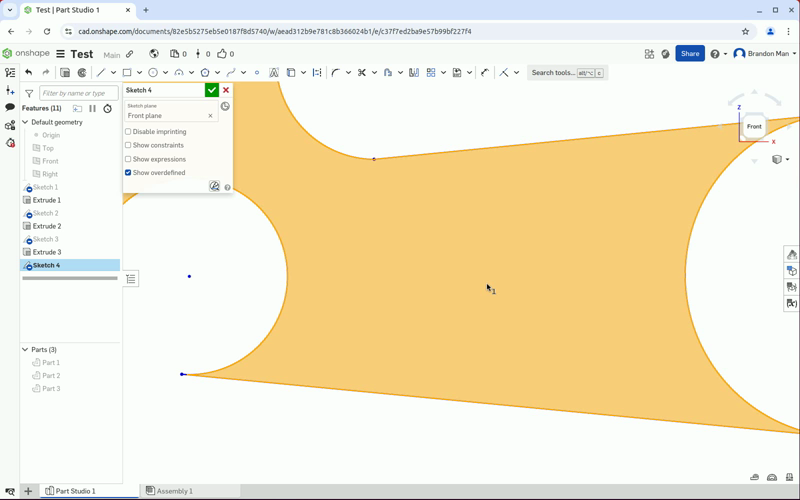
scroll(-6)
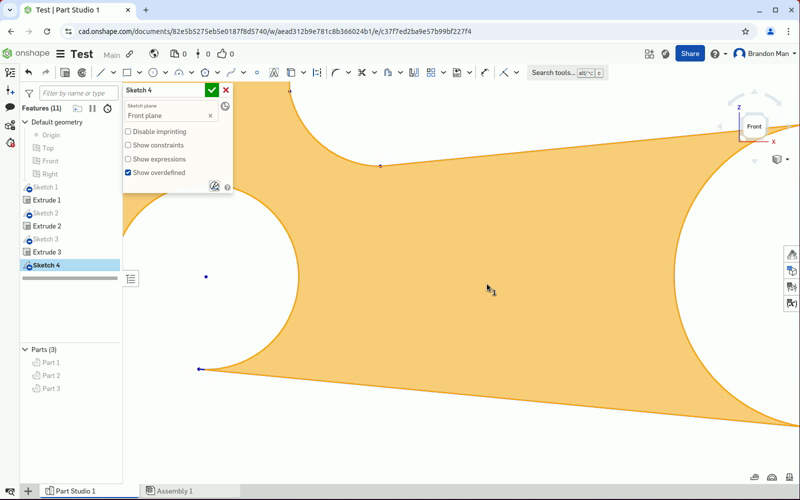
scroll(-6)
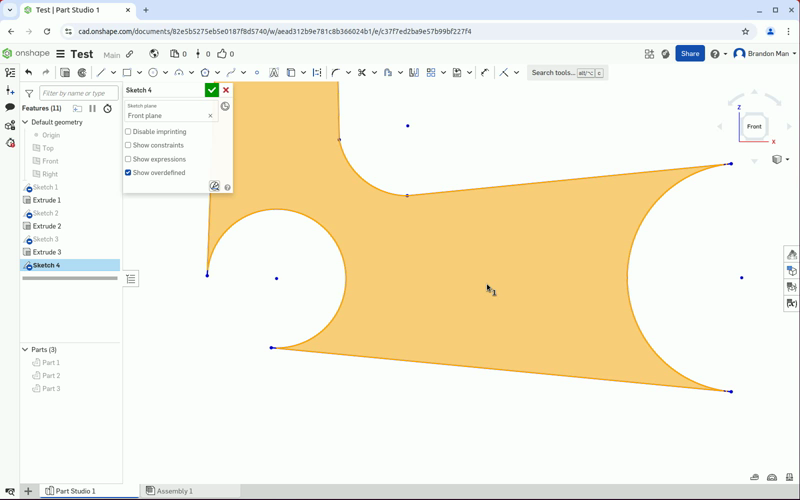
scroll(-6)
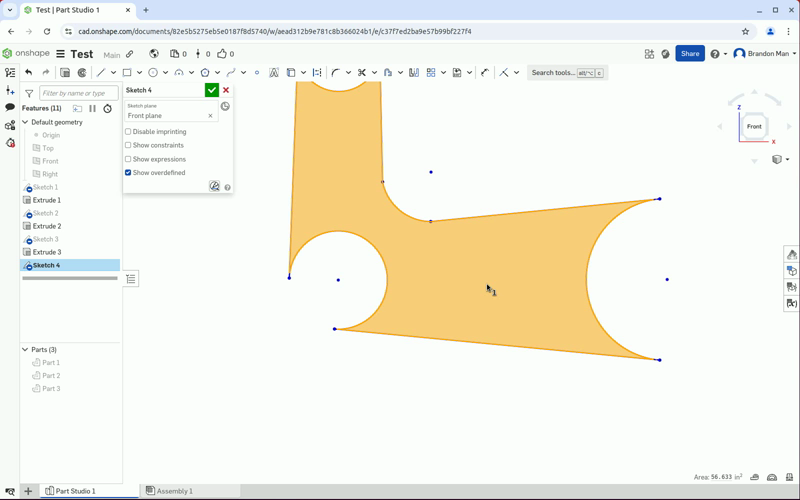
scroll(-6)
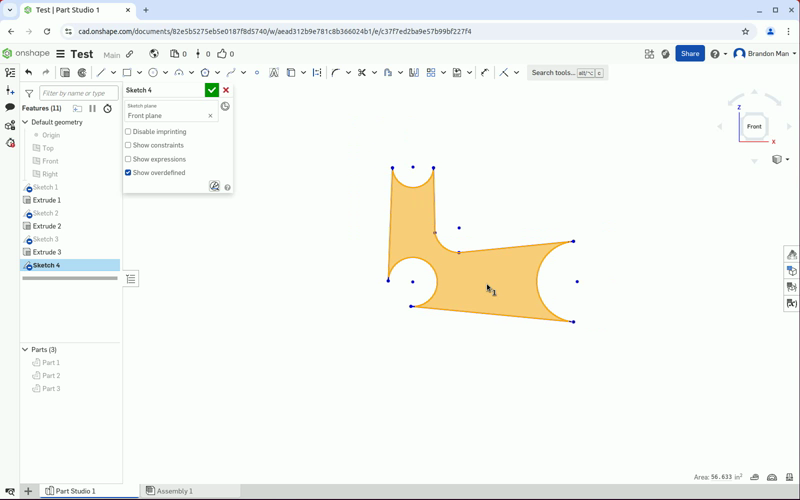
scroll(-6)
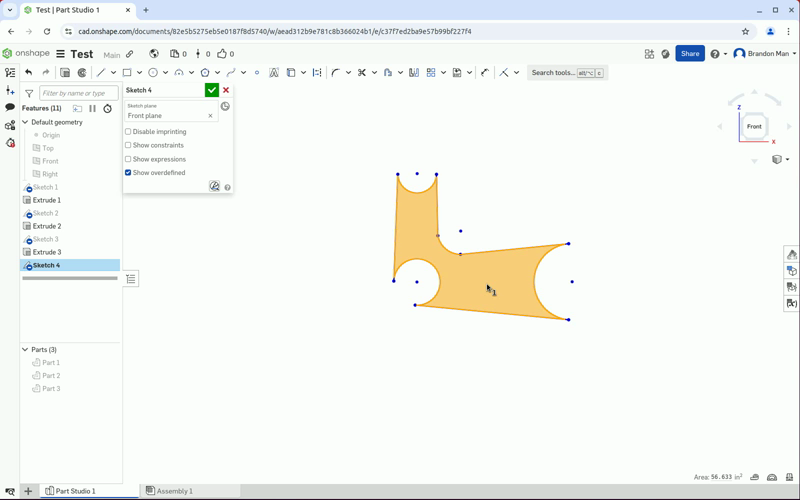
scroll(-6)
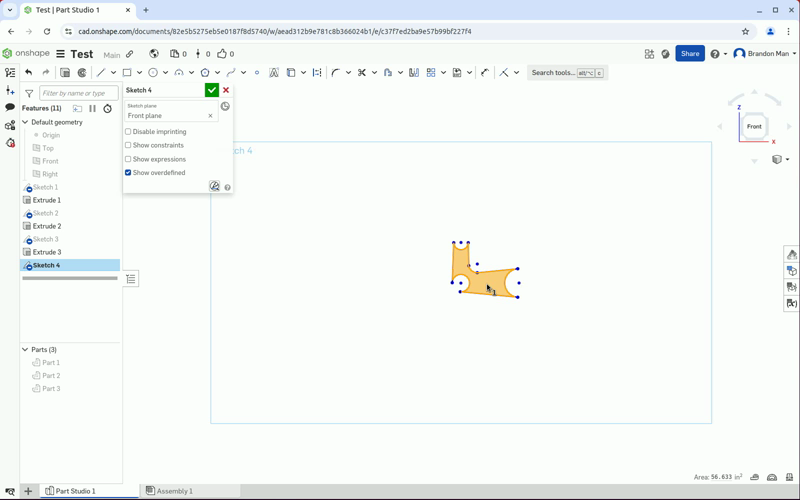
mouse_move(73, 352)
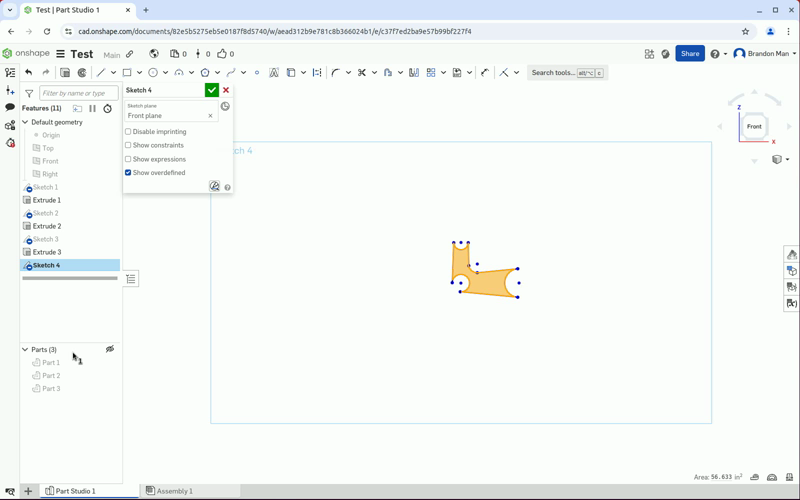
key(shift+y)
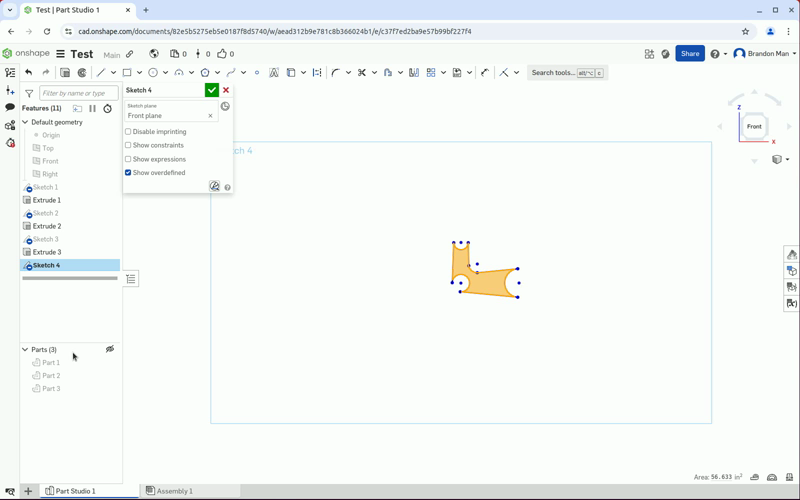
key(shift+e)
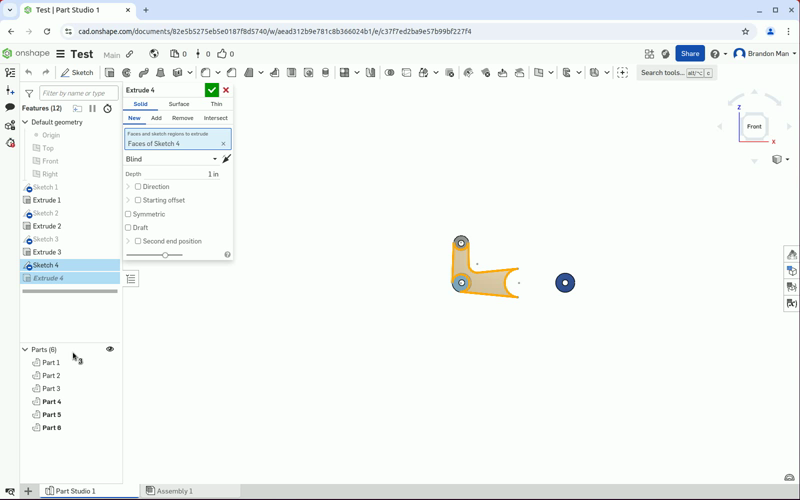
mouse_move(143, 106)
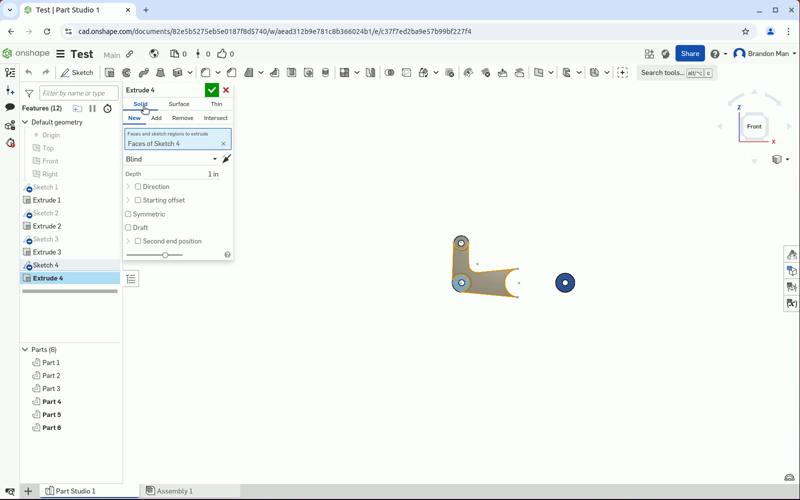
click(143, 106)
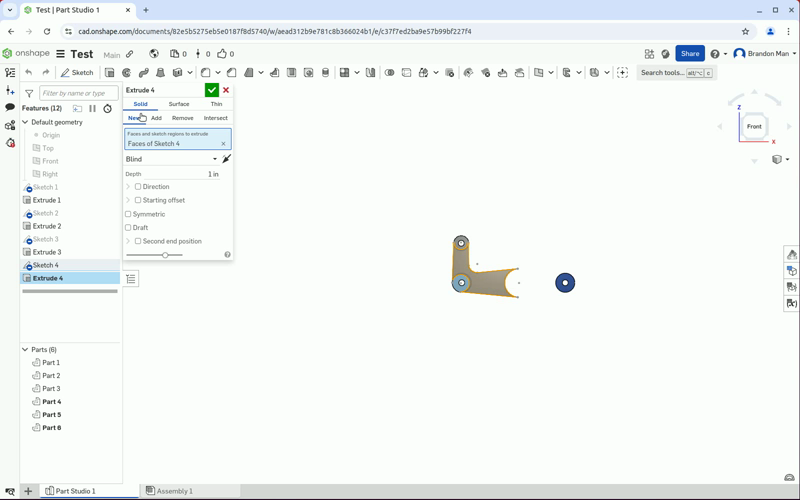
mouse_move(137, 120)
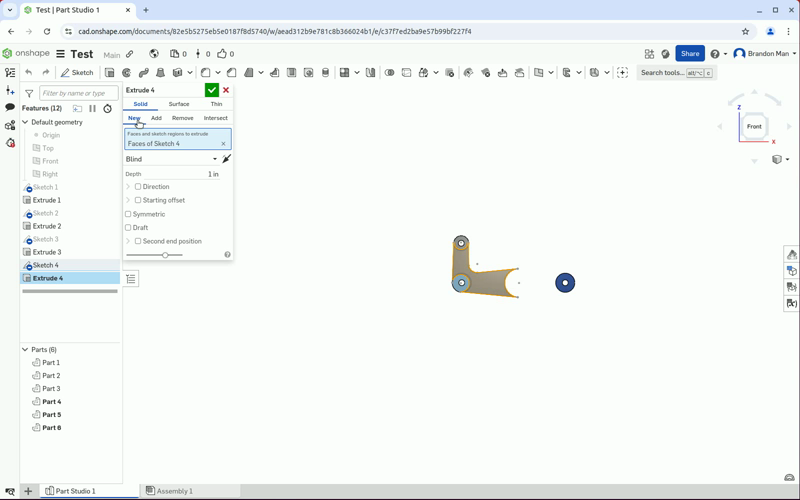
click(137, 120)
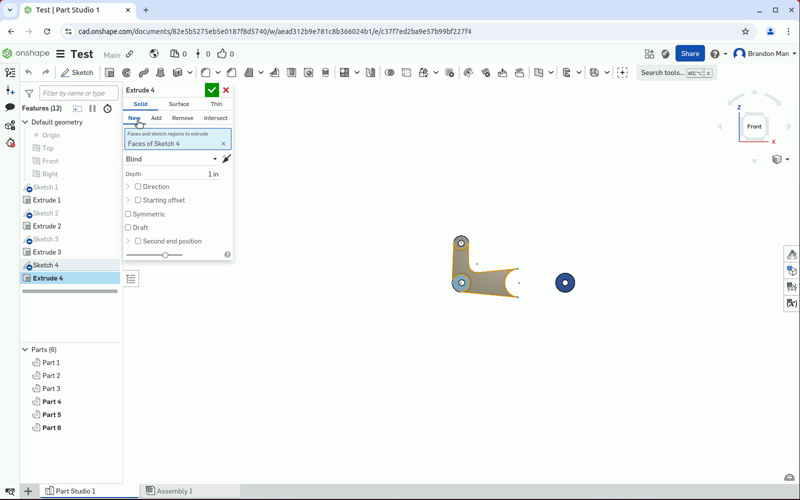
key(tab, 4)
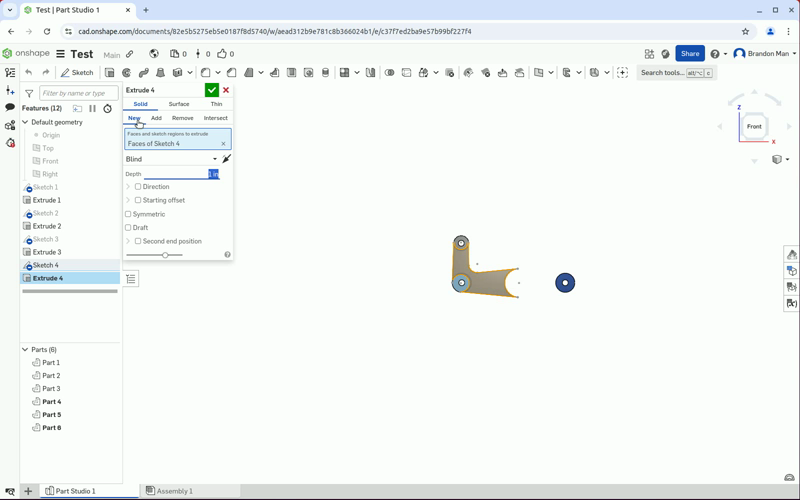
text(0.481)
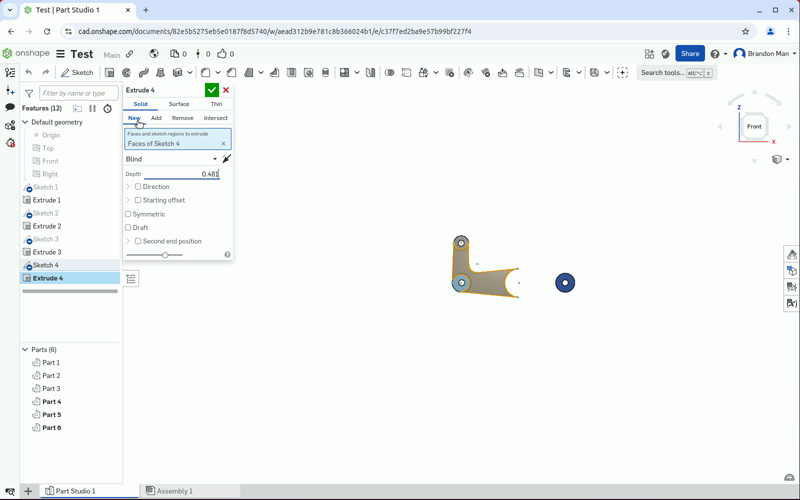
key(enter)
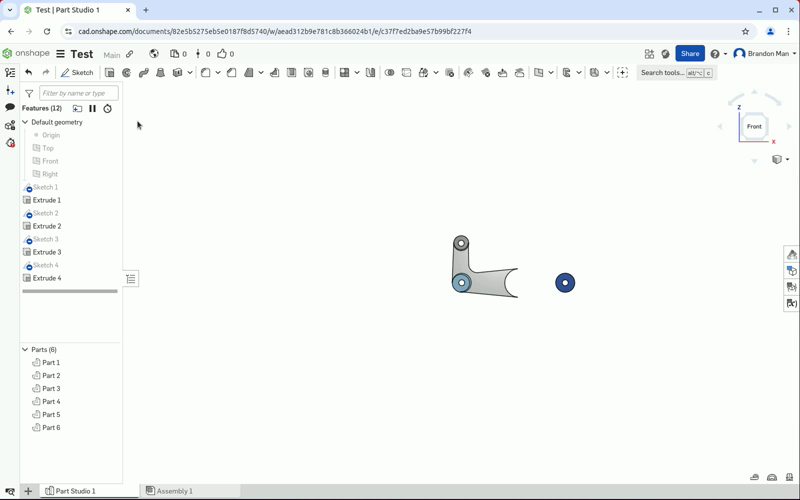
key(shift+h)
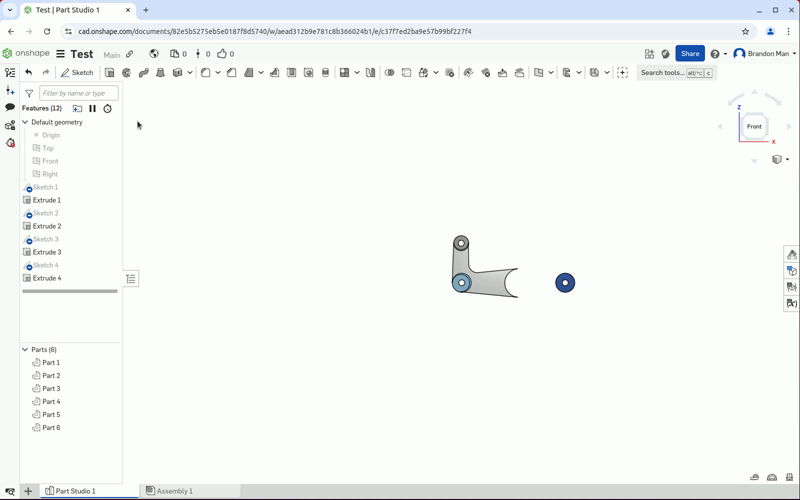
key(shift+h)
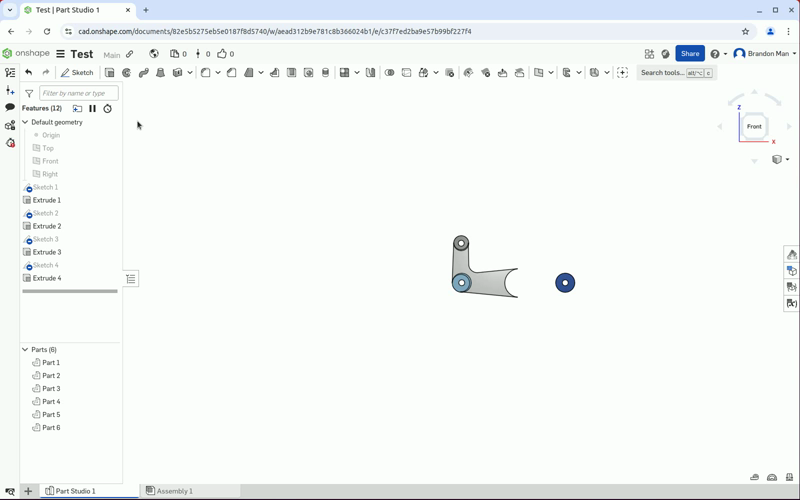
mouse_move(73, 189)
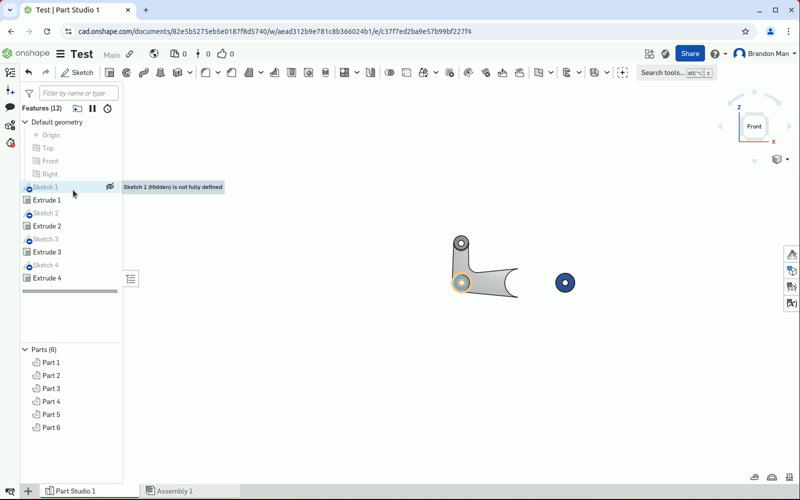
click(73, 189)
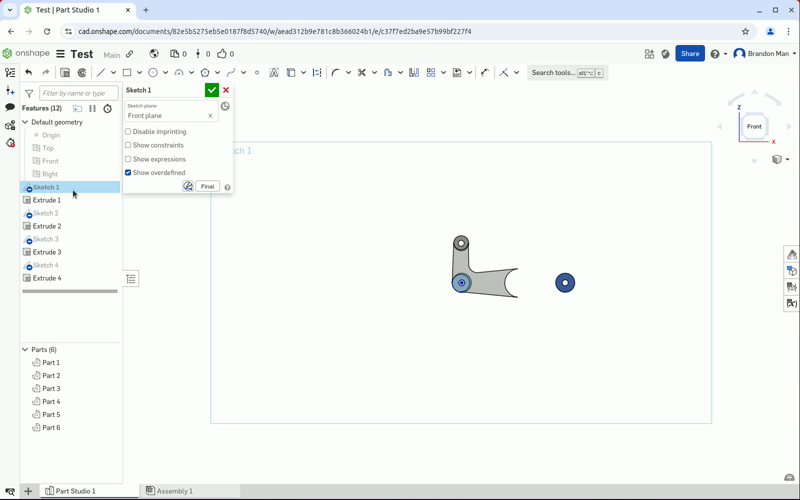
mouse_move(229, 92)
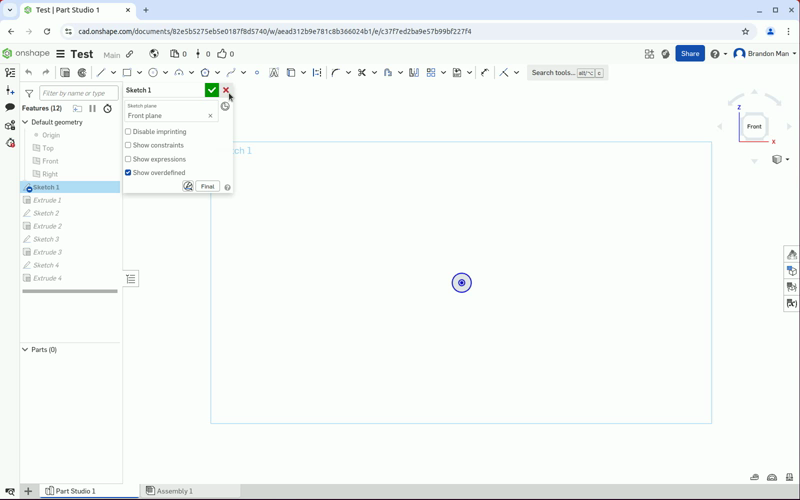
click(229, 92)
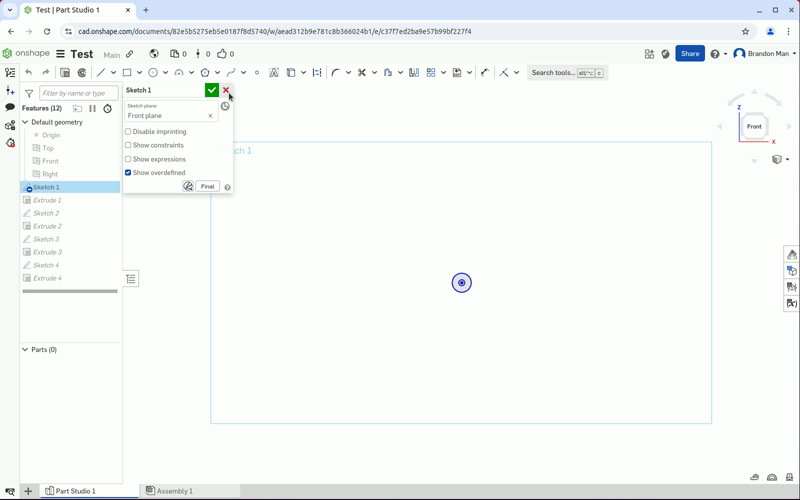
key(shift+s)
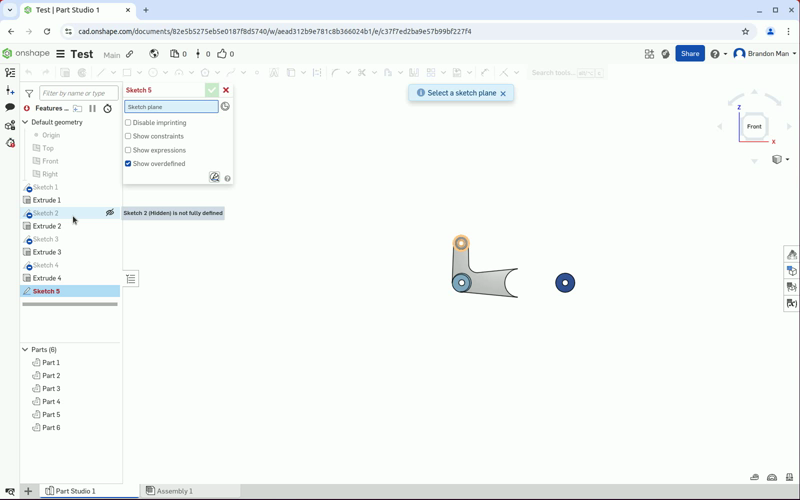
scroll(3)
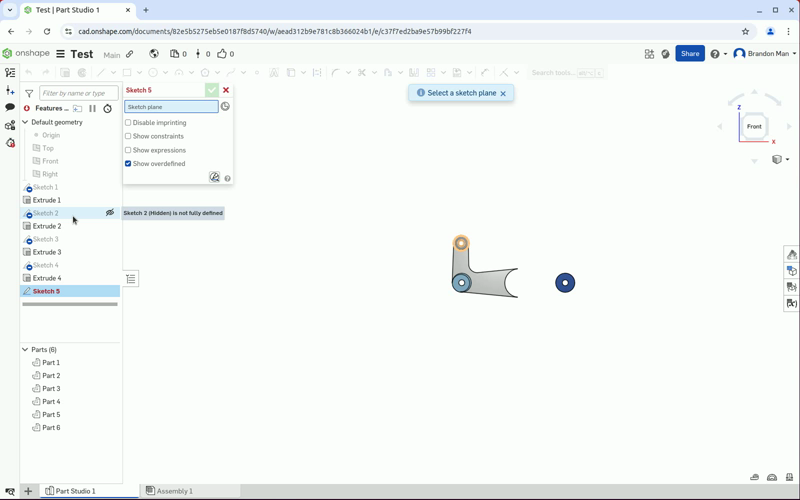
mouse_move(73, 163)
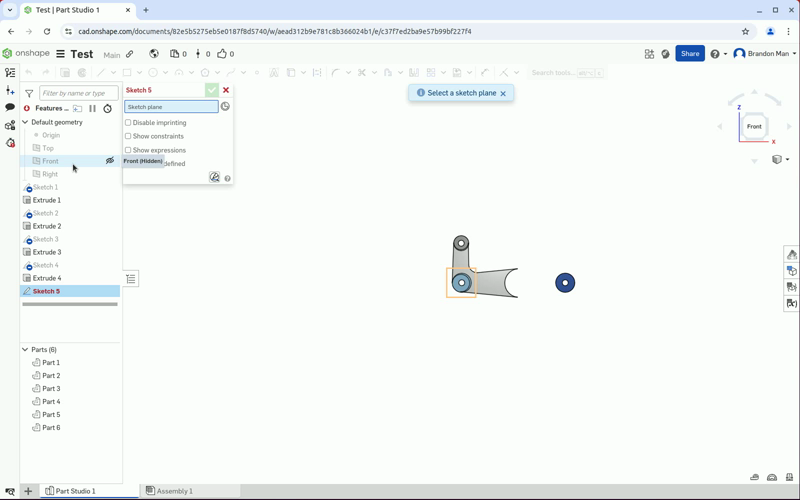
click(73, 163)
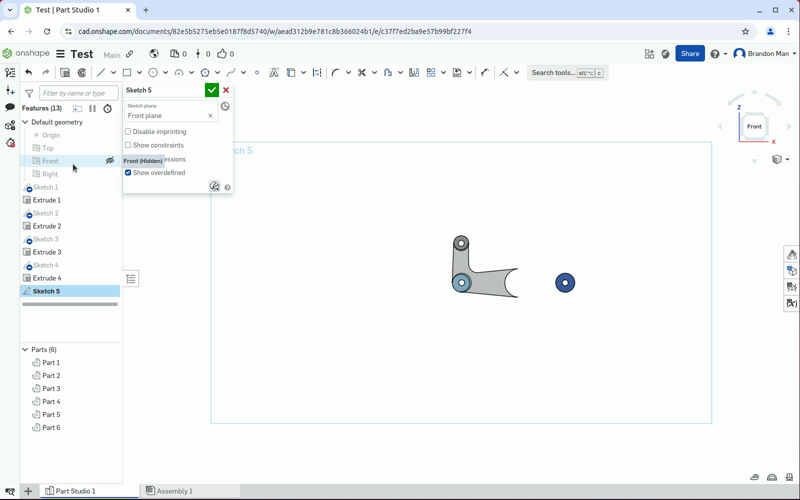
mouse_move(73, 352)
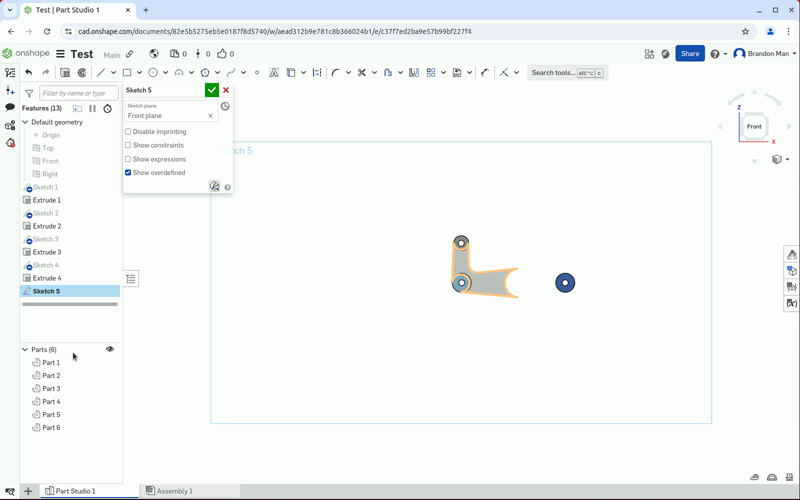
key(y)
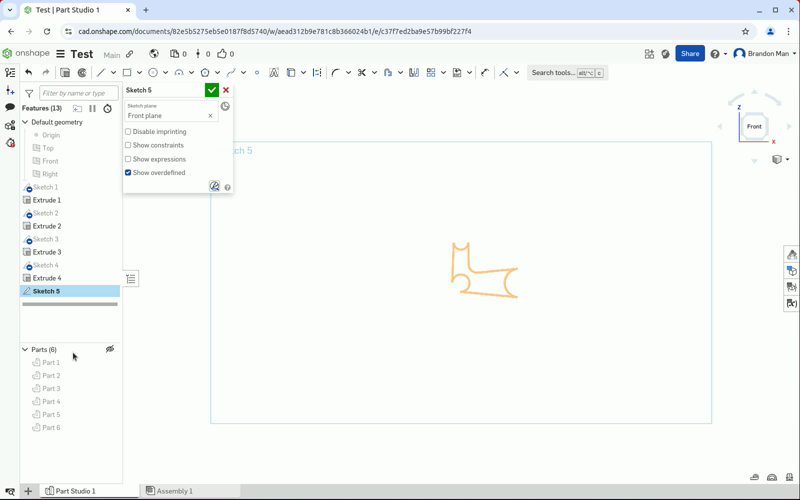
key(l)
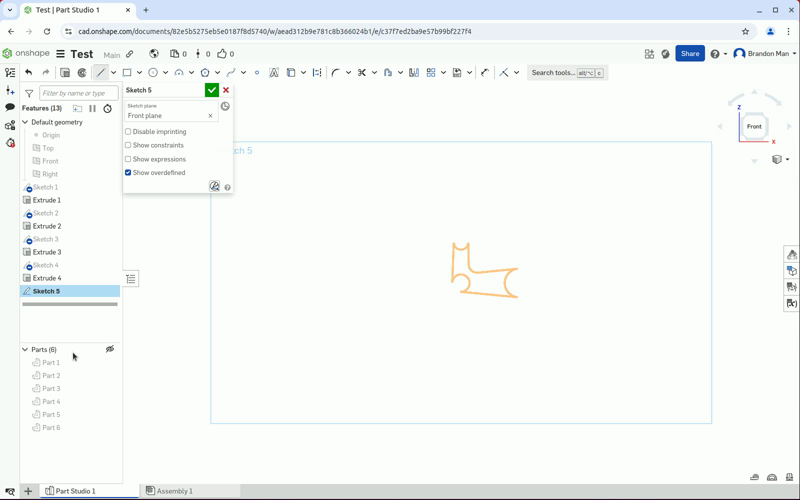
key_down(shift)
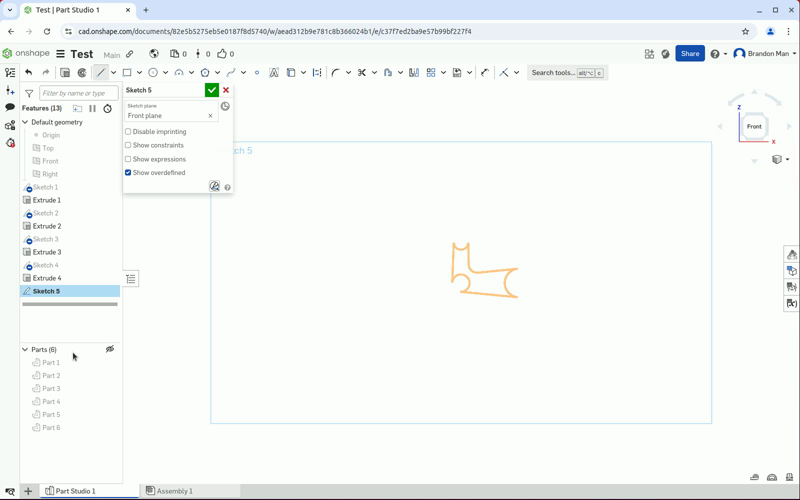
mouse_move(520, 297)
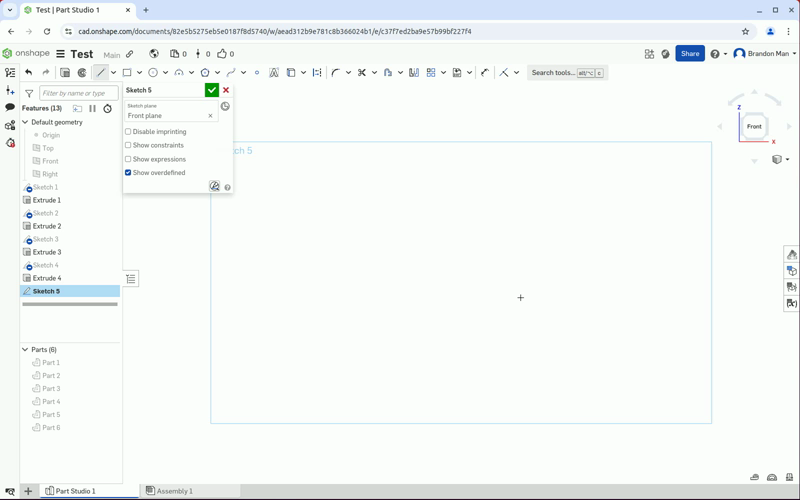
click(520, 297)
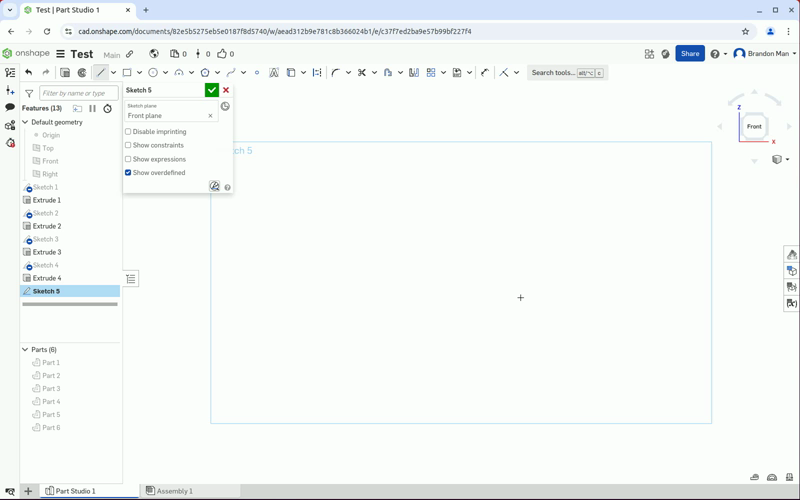
key_up(shift)
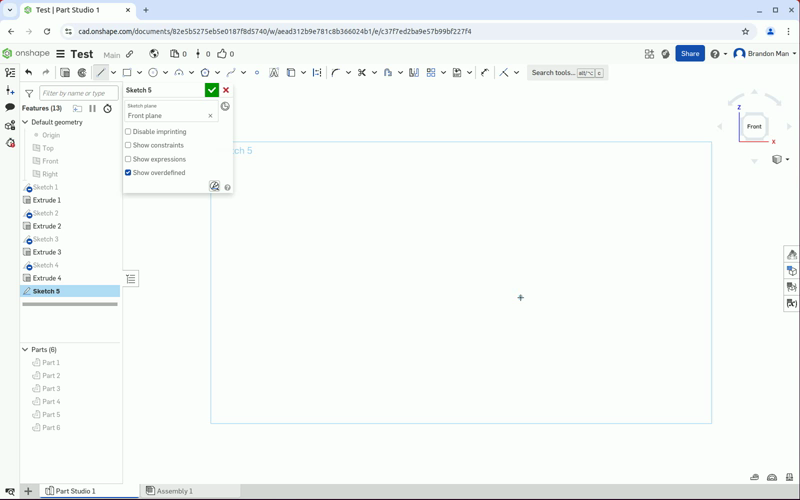
key_down(shift)
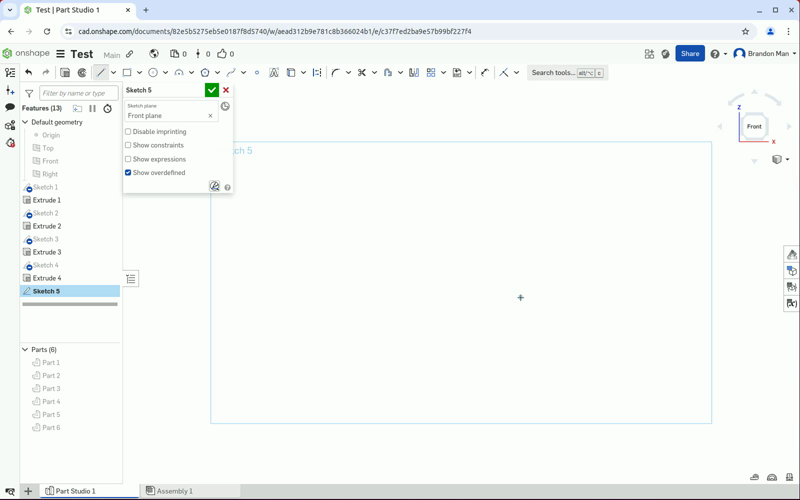
mouse_move(550, 297)
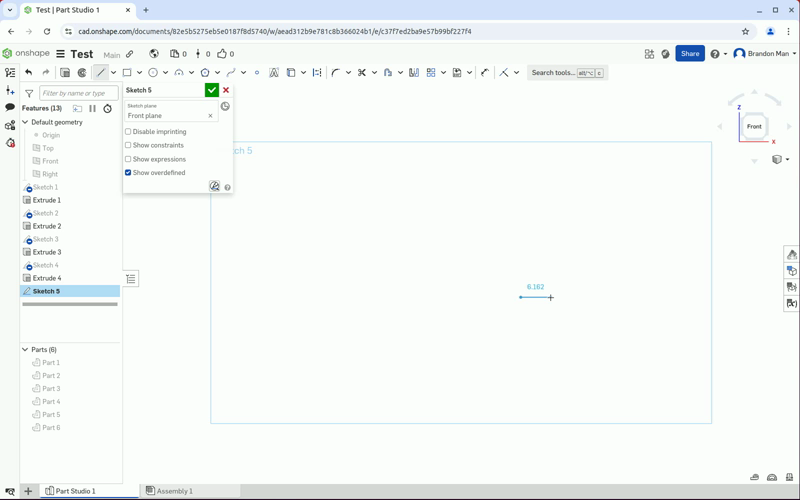
mouse_move(567, 291)
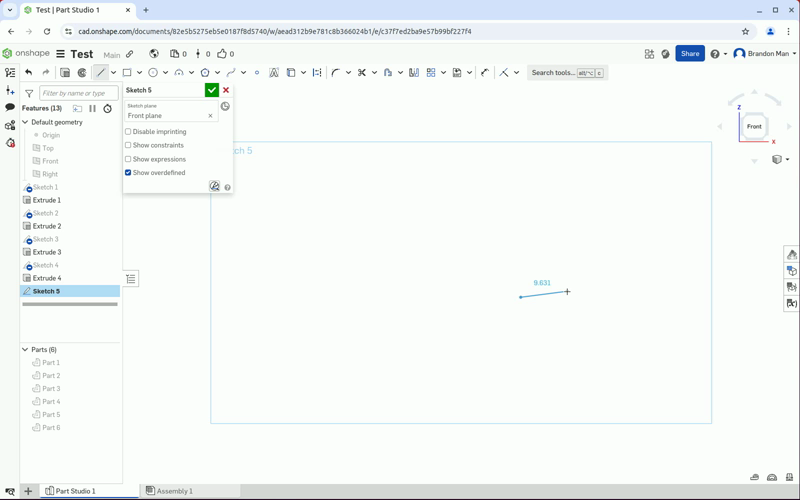
click(567, 291)
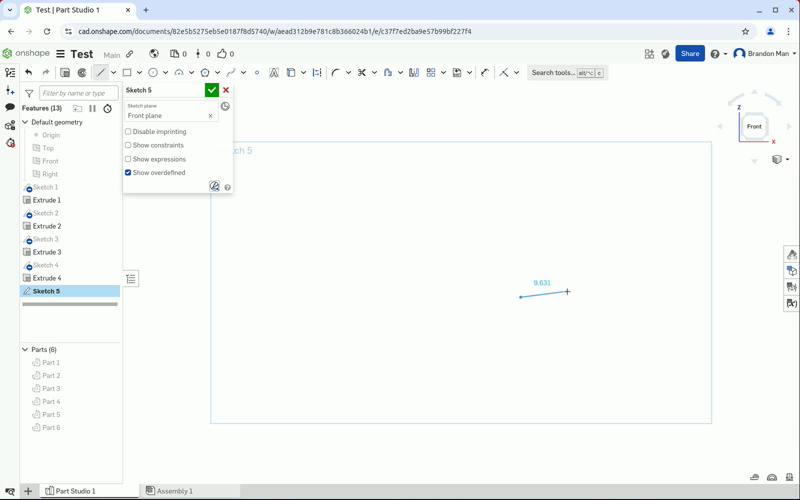
key_up(shift)
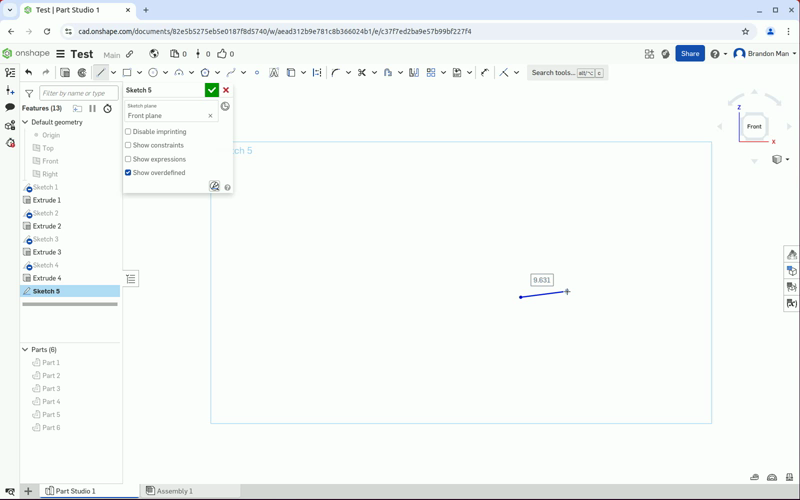
key(esc)
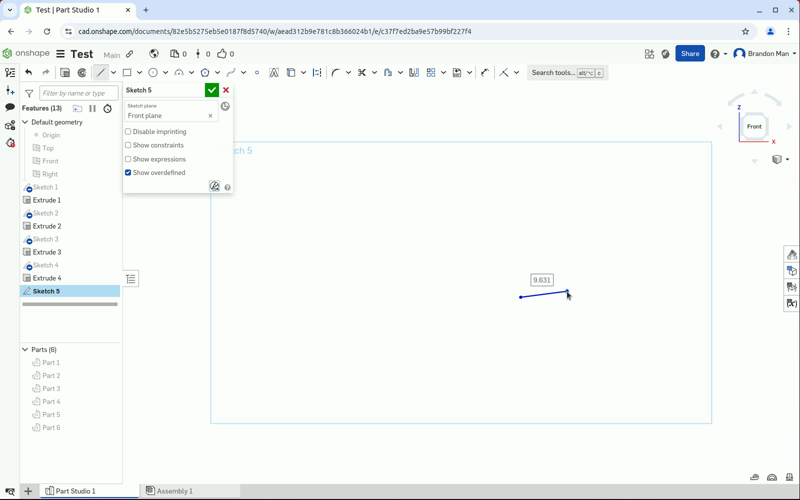
key(a)
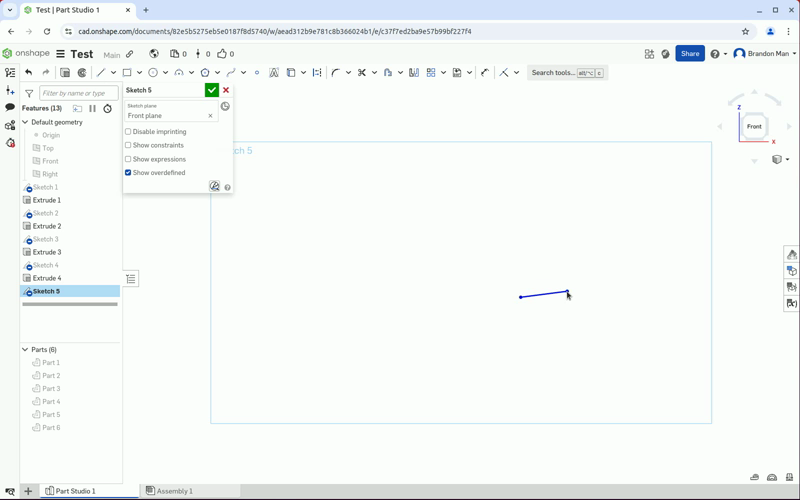
mouse_move(567, 291)
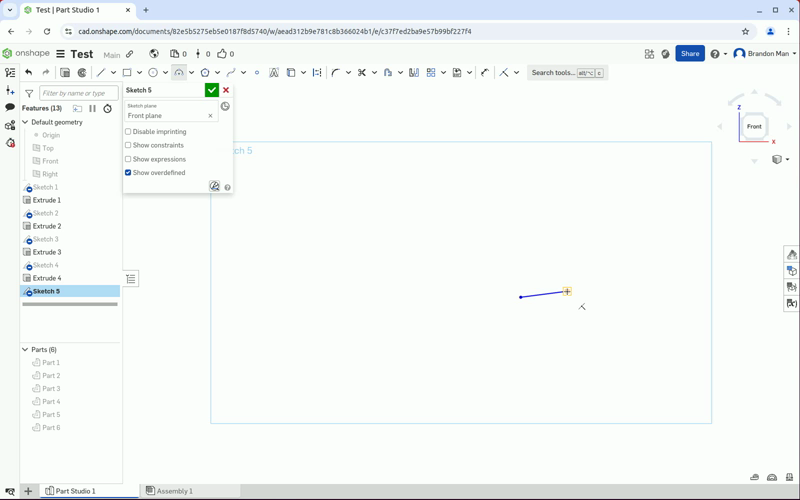
click(567, 291)
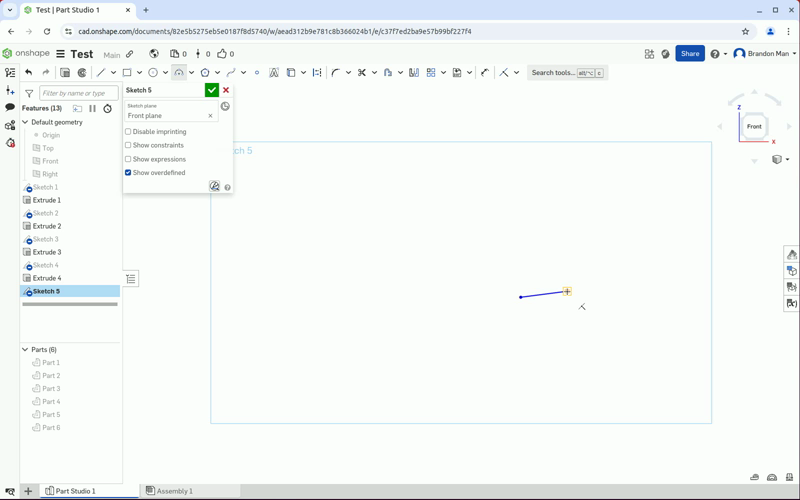
key_down(shift)
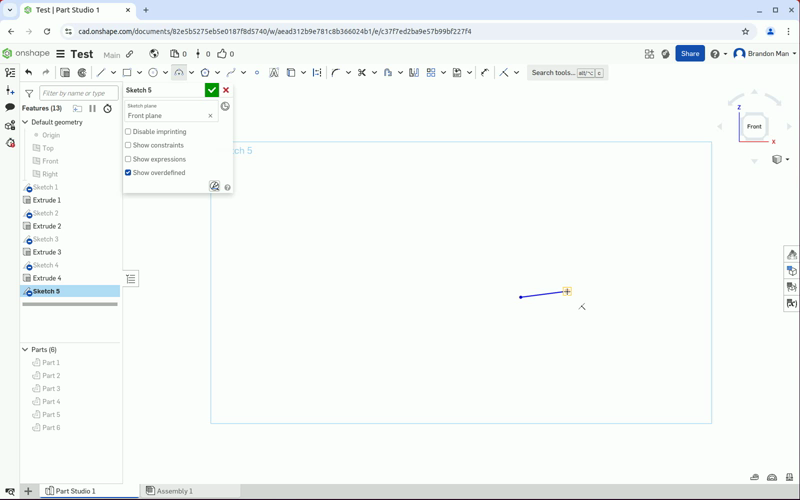
mouse_move(567, 273)
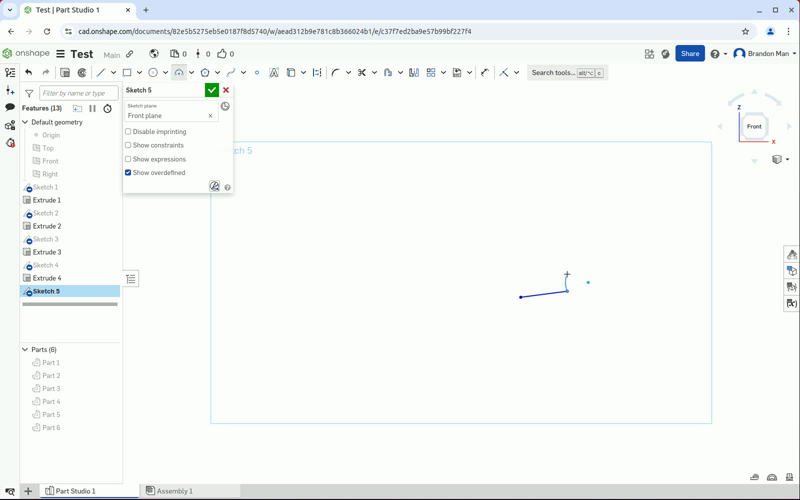
click(567, 273)
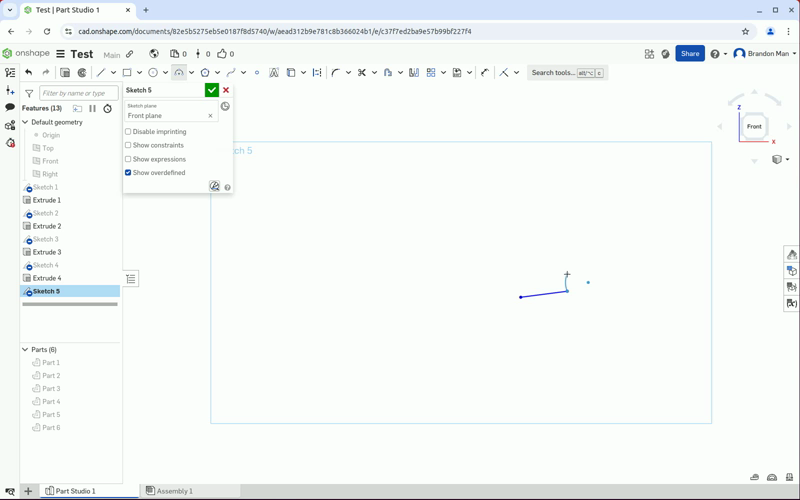
mouse_move(556, 282)
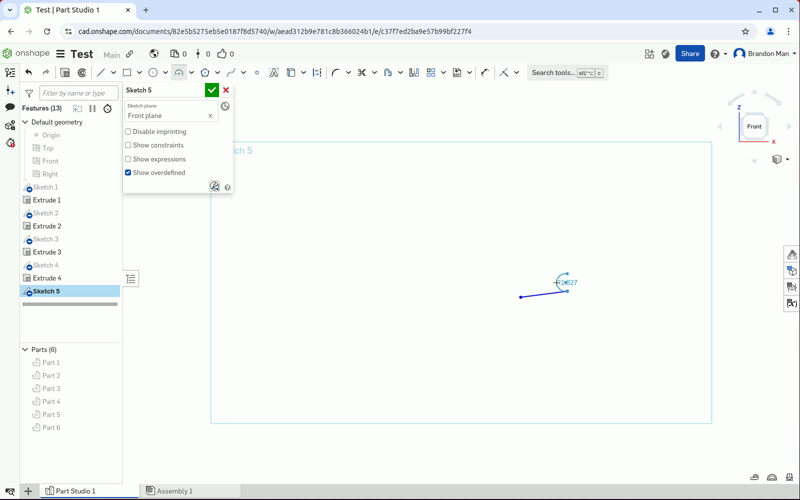
click(556, 282)
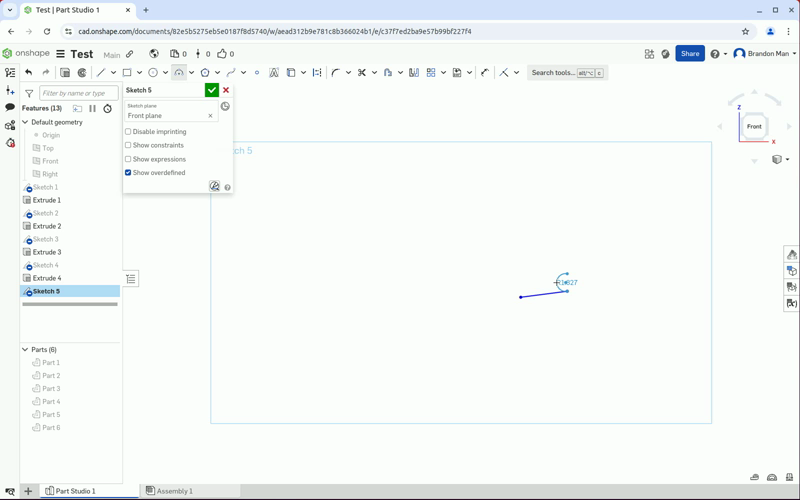
key_up(shift)
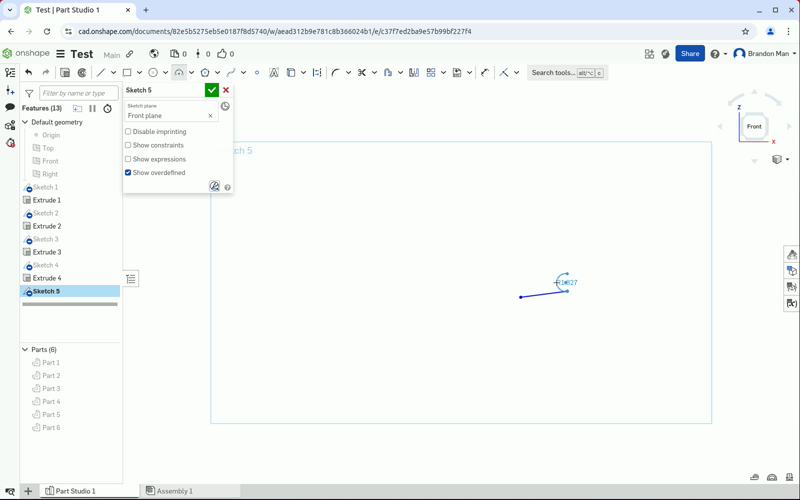
key(esc)
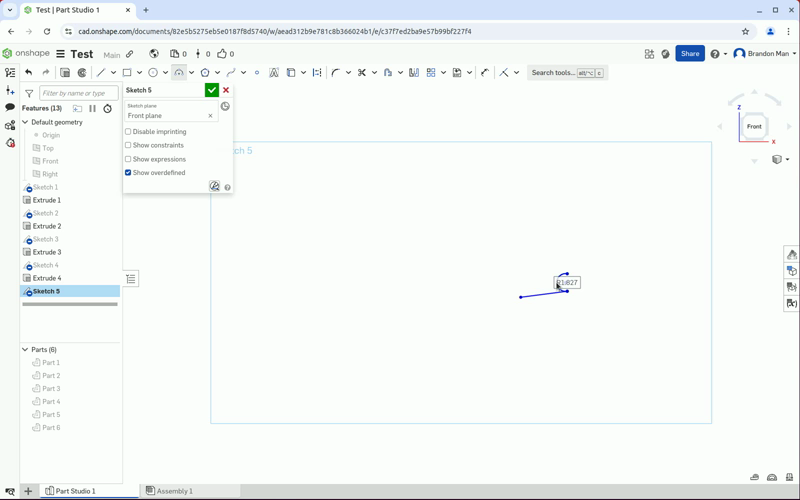
key(l)
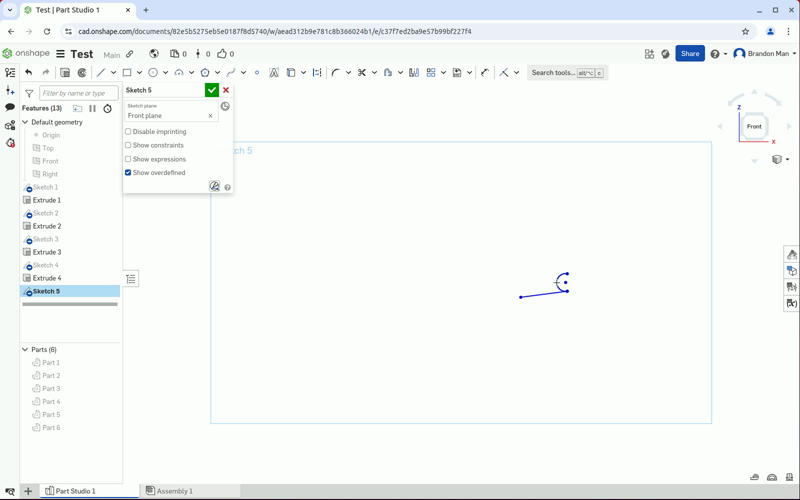
mouse_move(567, 273)
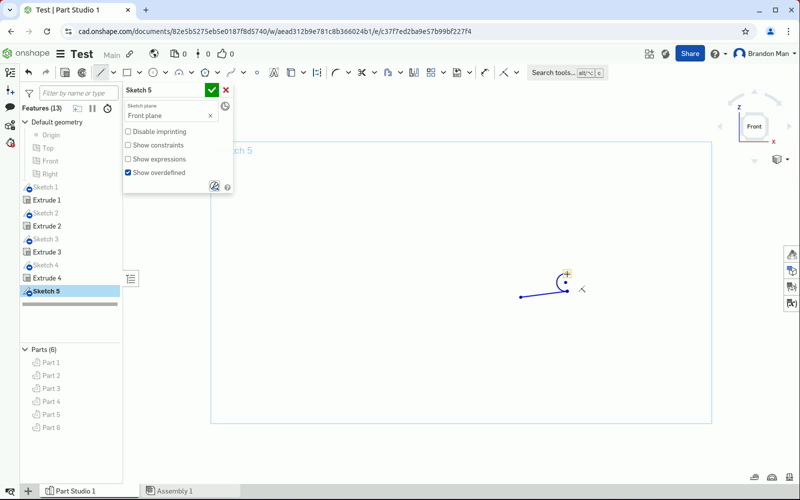
click(567, 273)
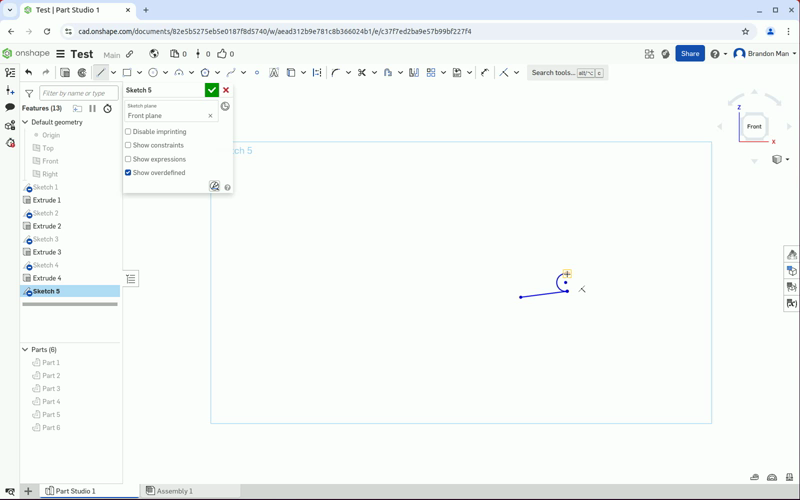
key_down(shift)
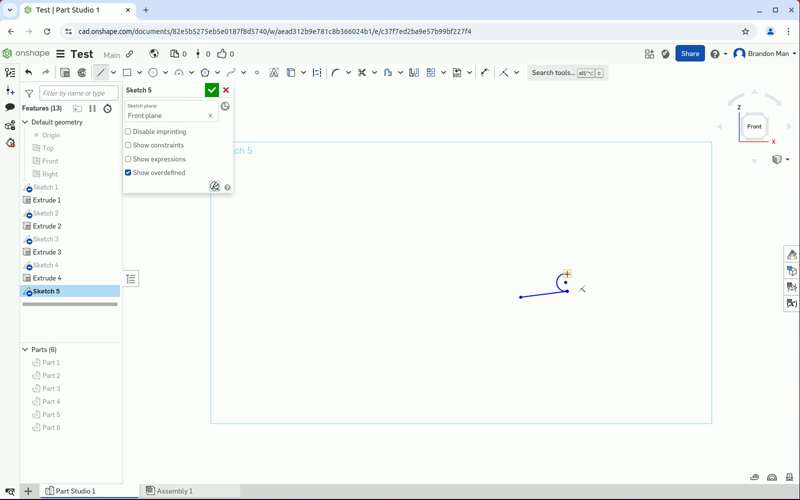
mouse_move(589, 273)
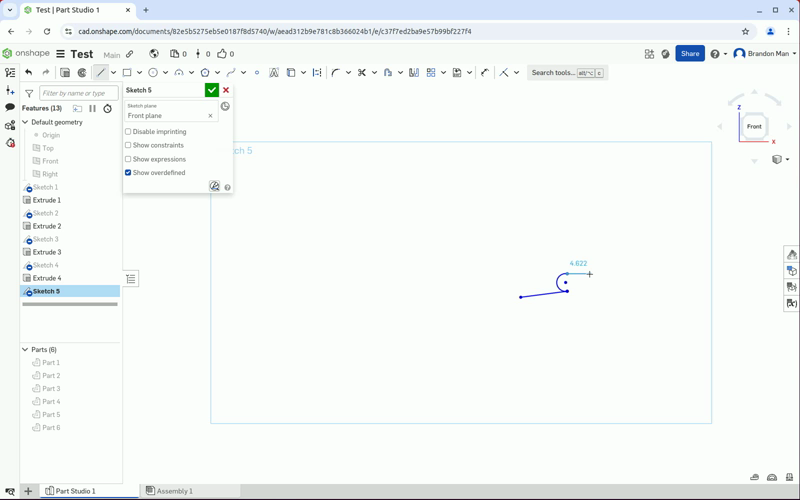
mouse_move(520, 267)
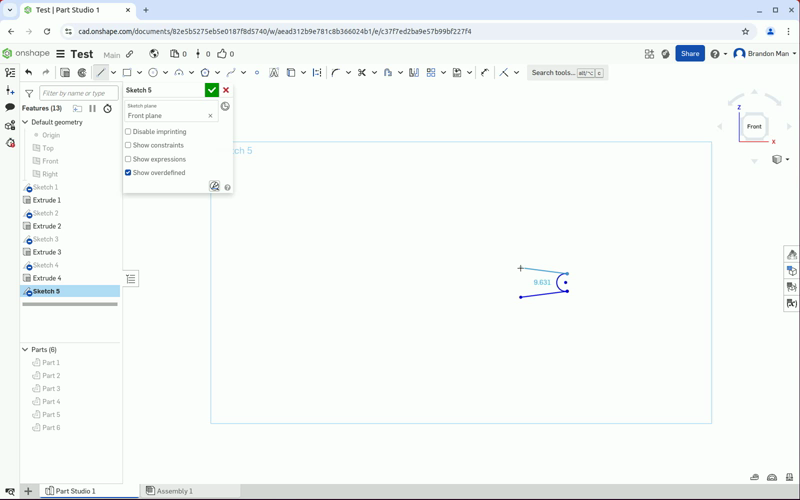
click(520, 267)
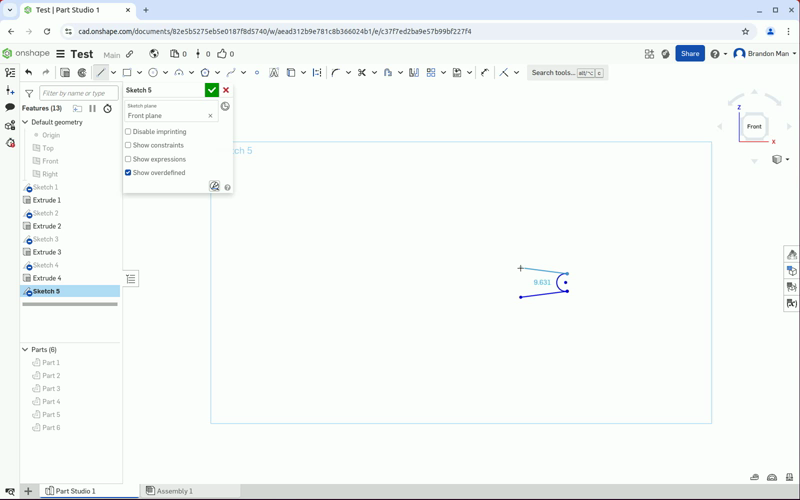
key_up(shift)
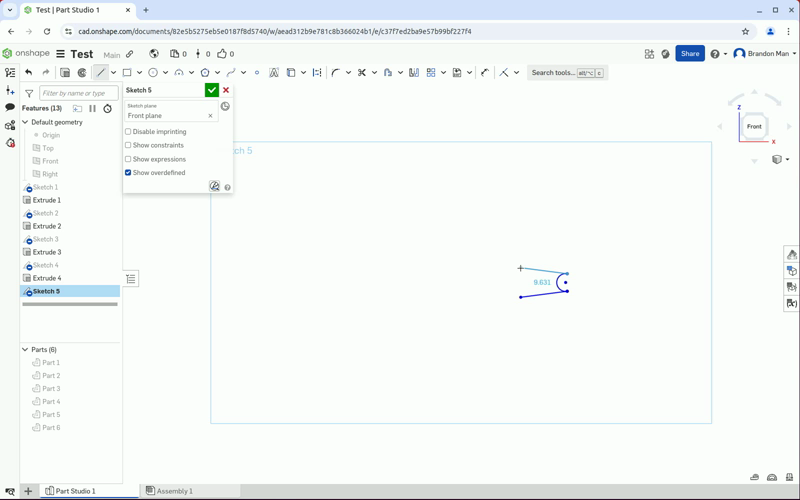
key(esc)
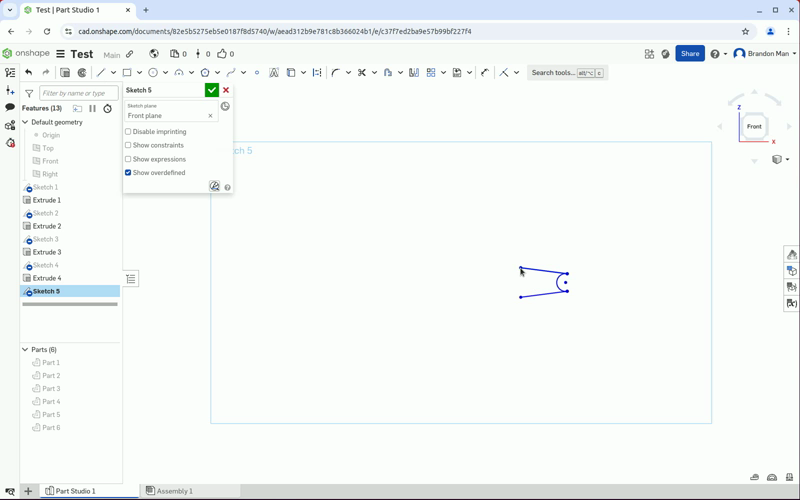
key(a)
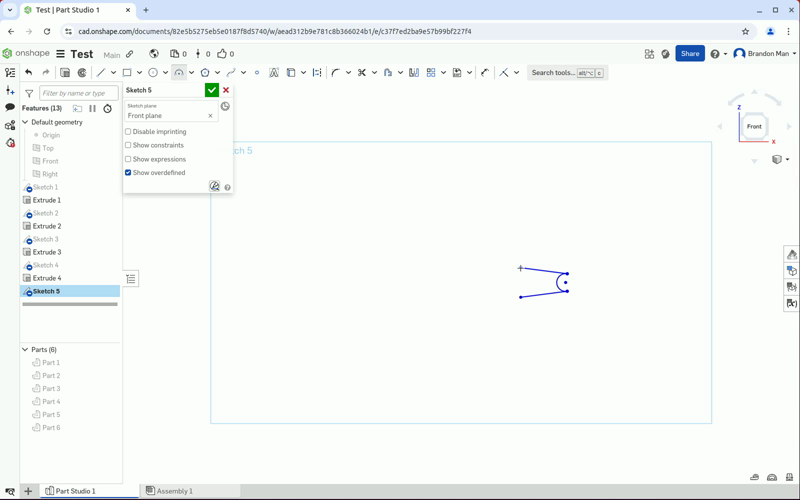
mouse_move(520, 267)
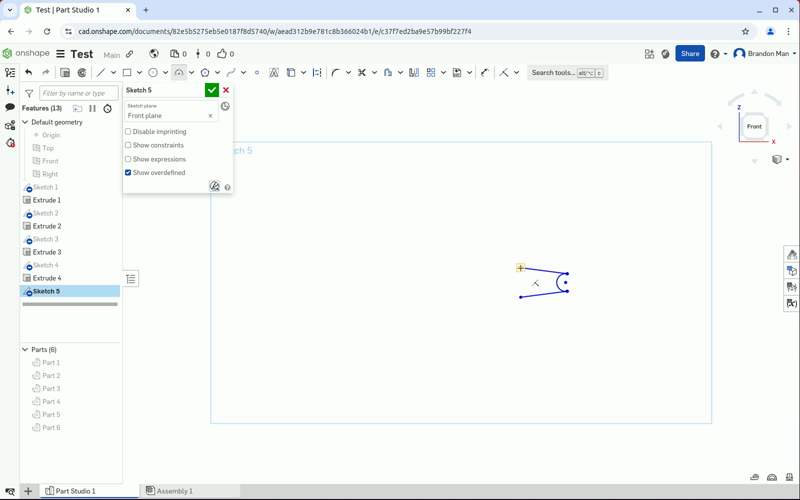
click(520, 267)
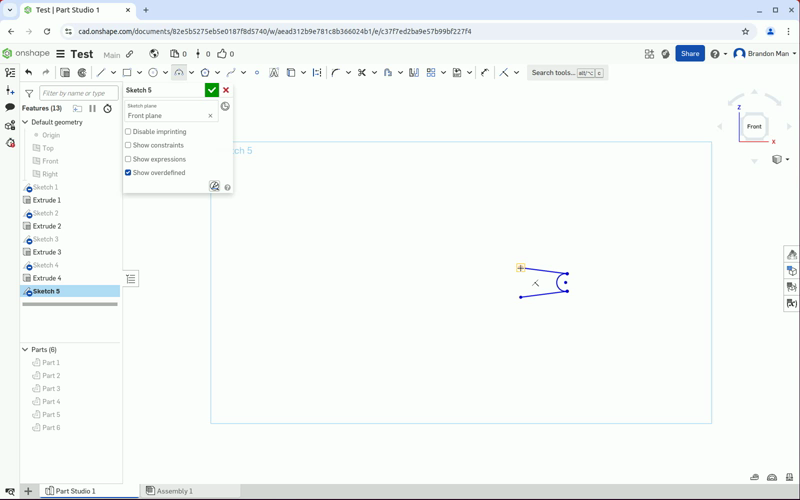
mouse_move(520, 297)
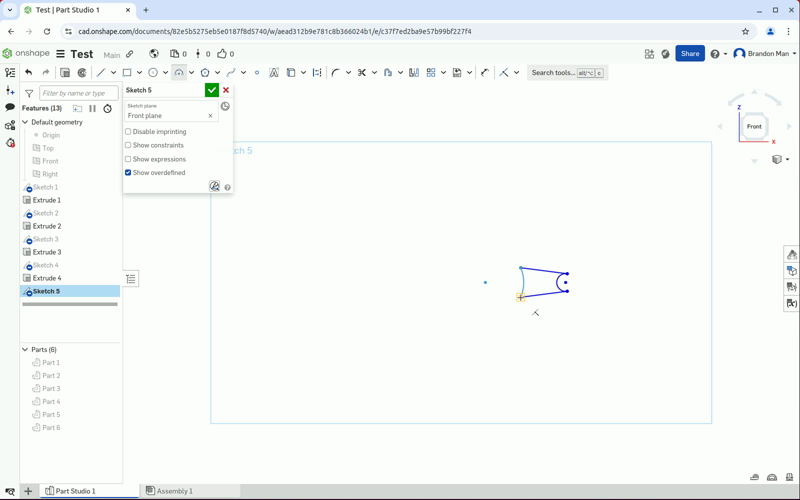
click(520, 297)
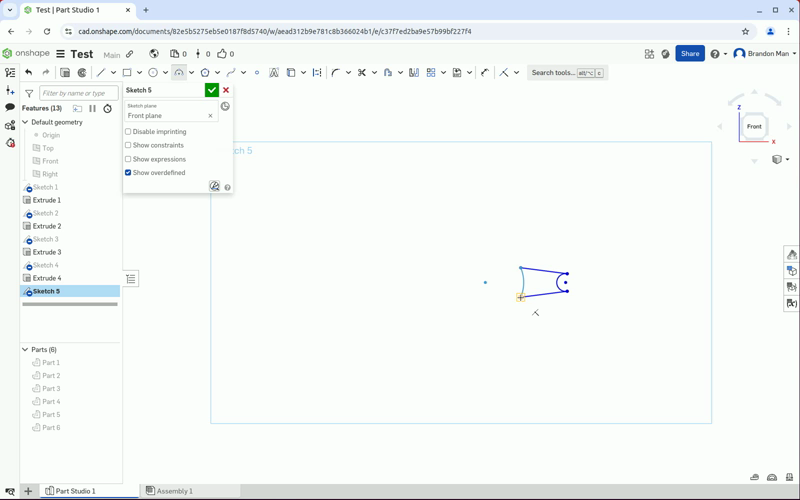
key_down(shift)
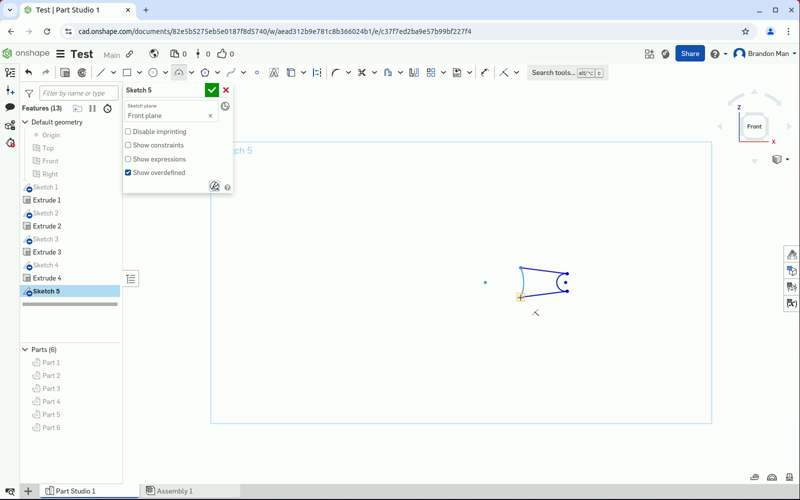
mouse_move(533, 282)
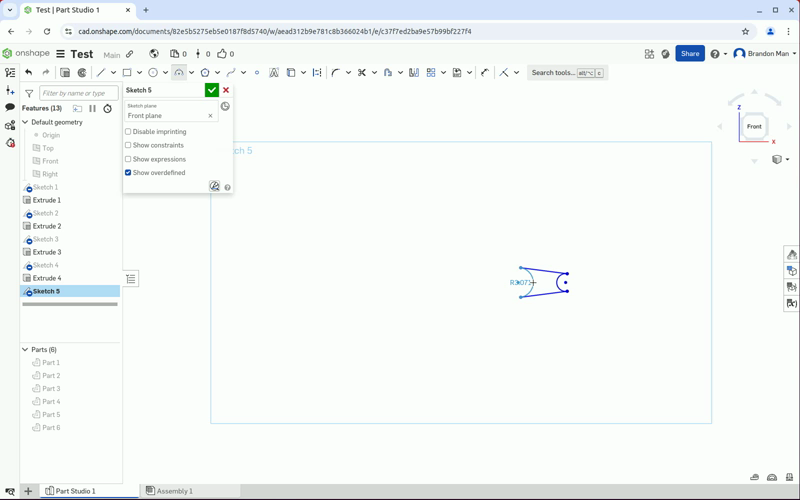
click(533, 282)
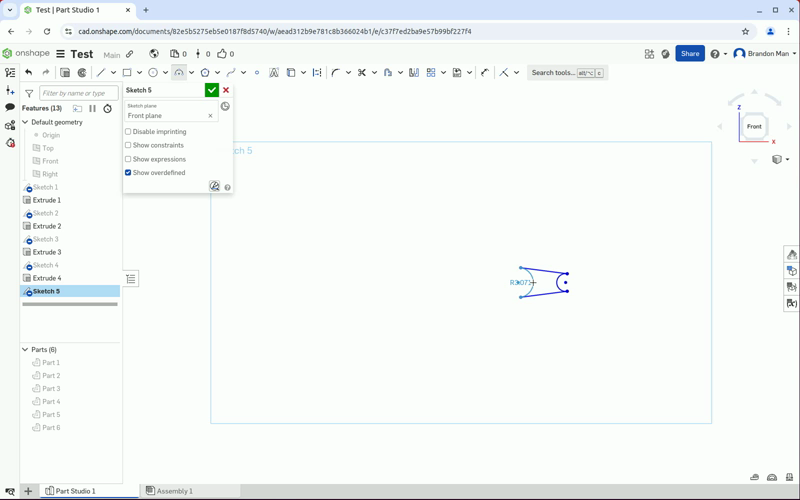
key_up(shift)
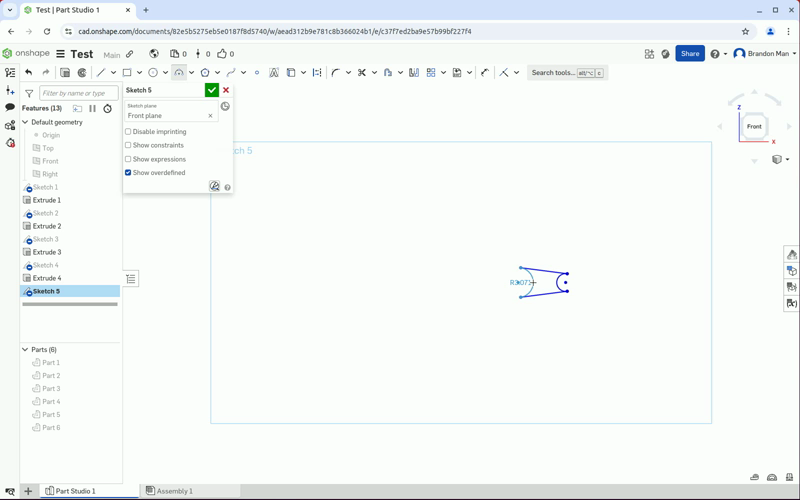
key(esc)
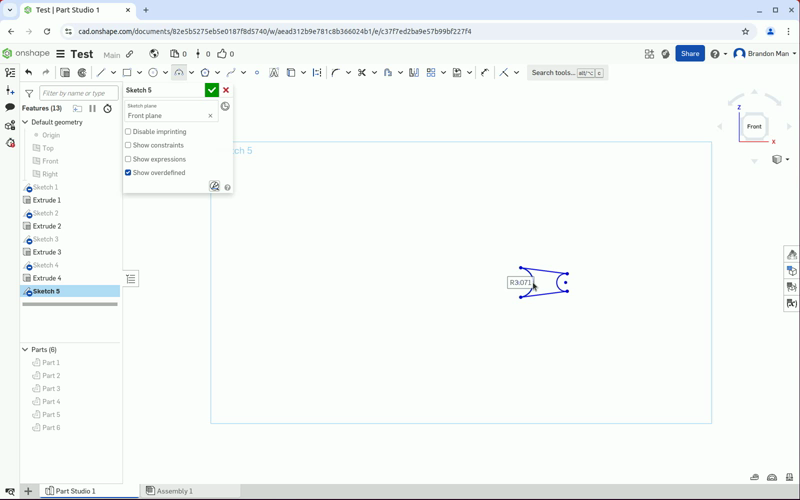
key(c)
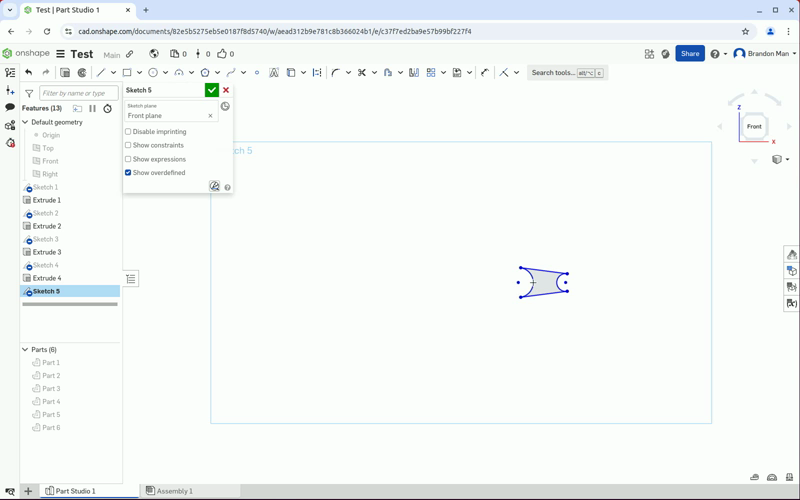
key_down(shift)
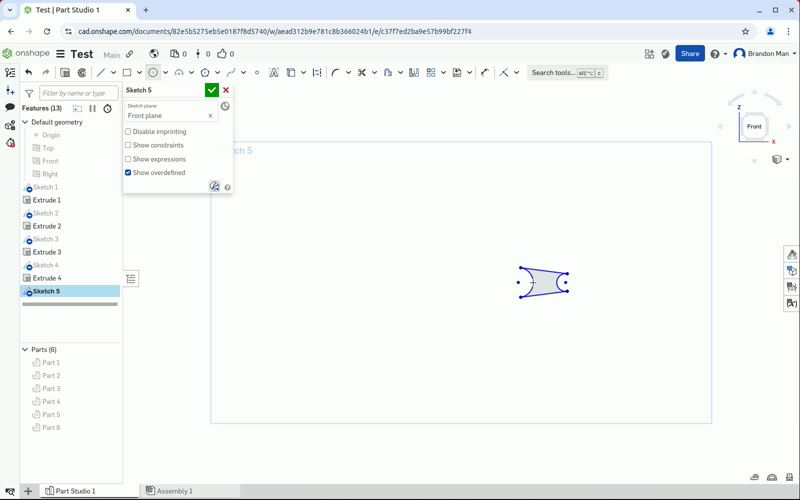
mouse_move(552, 285)
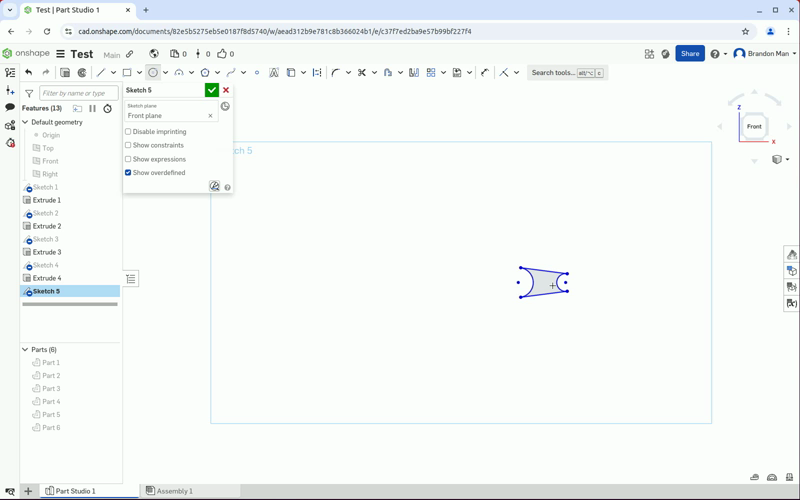
click(552, 285)
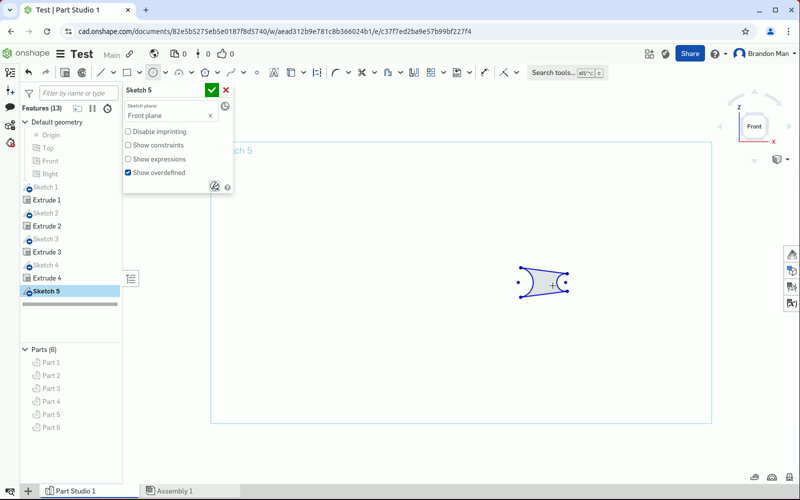
key_up(shift)
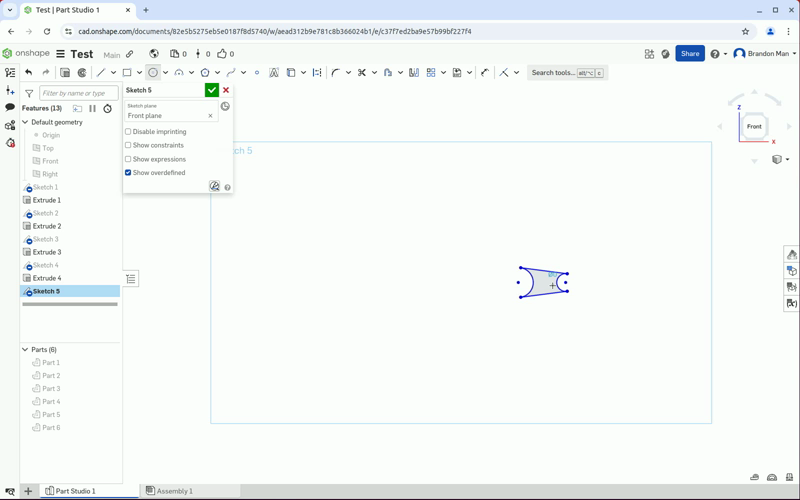
mouse_move(555, 285)
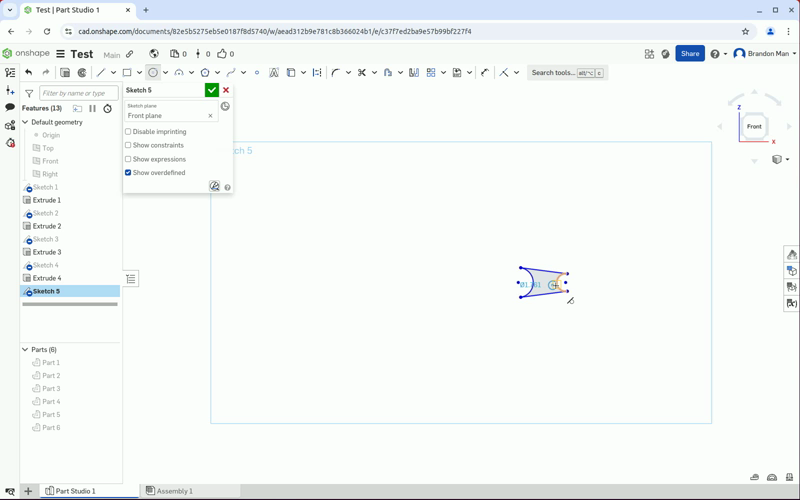
scroll(6)
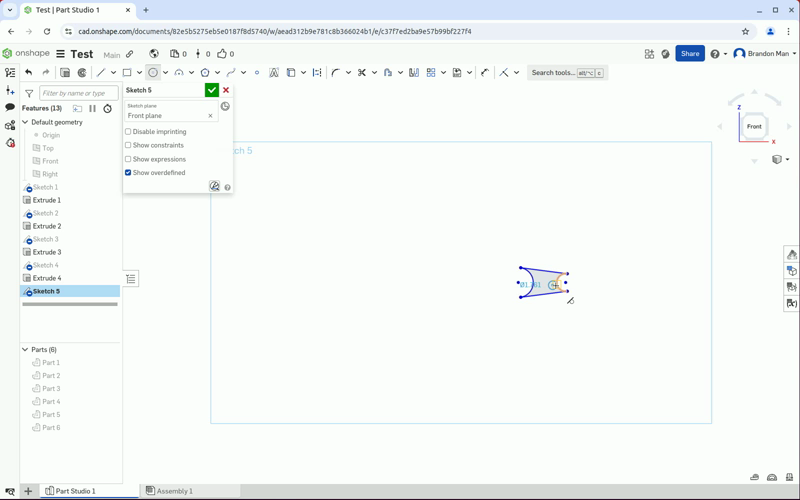
scroll(6)
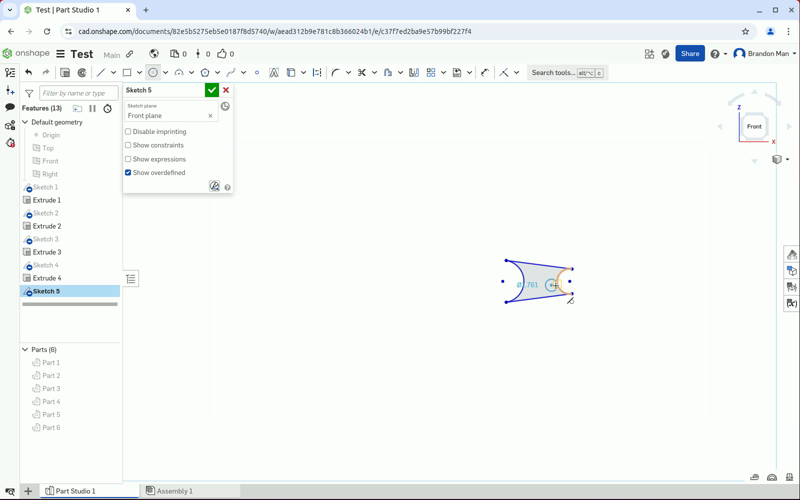
scroll(6)
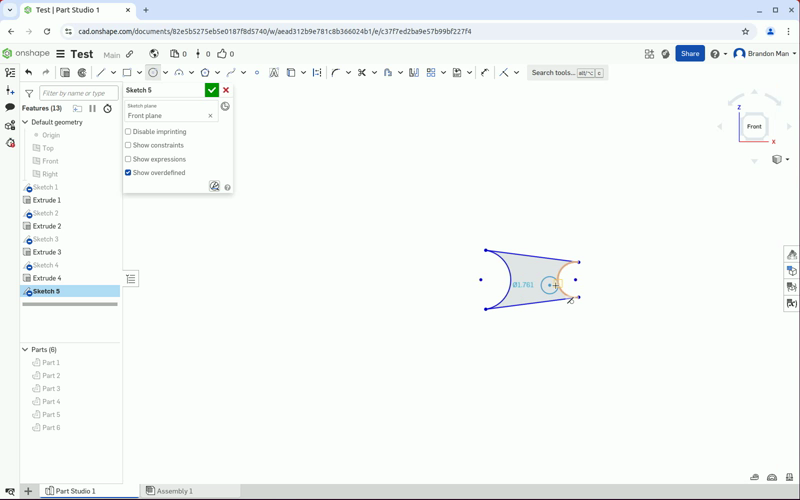
scroll(6)
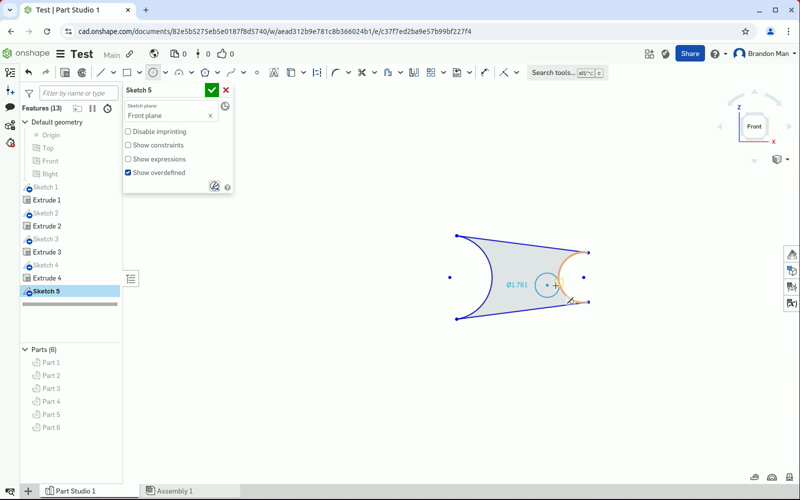
scroll(6)
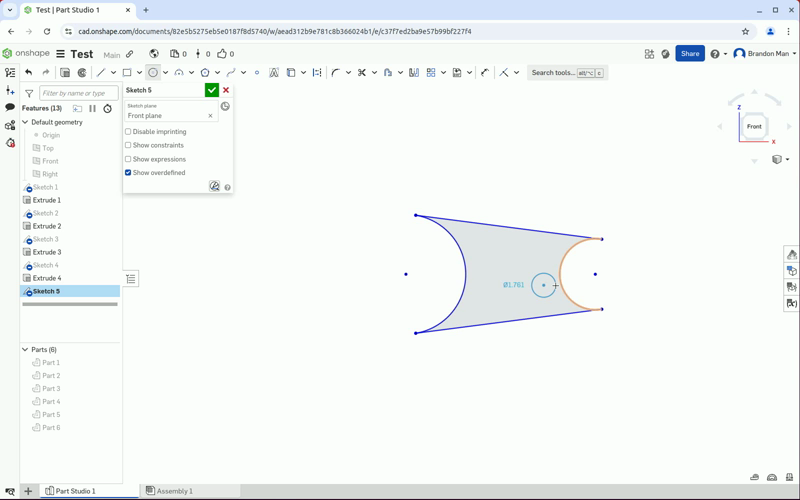
scroll(6)
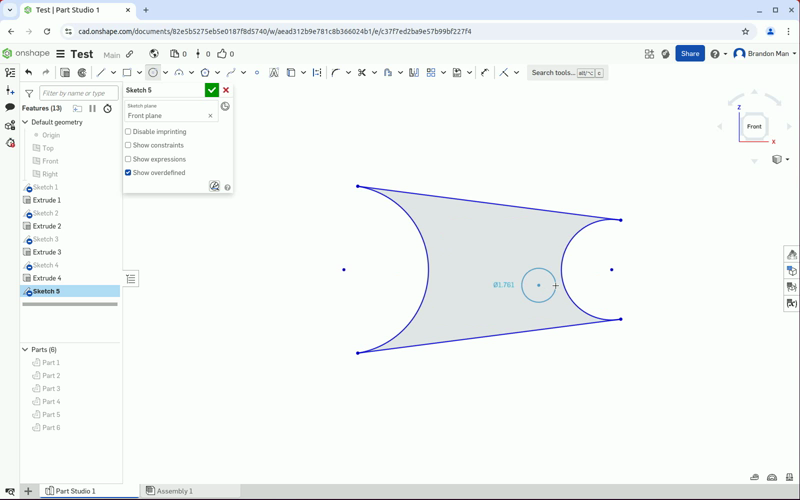
scroll(6)
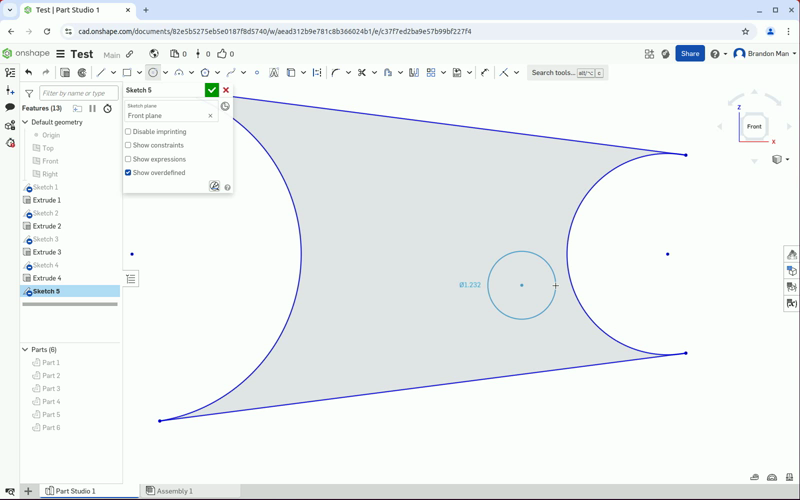
click(555, 285)
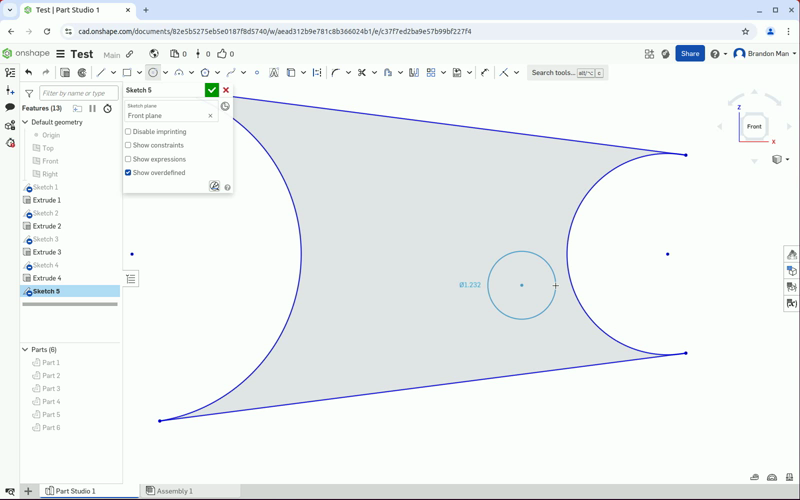
scroll(-6)
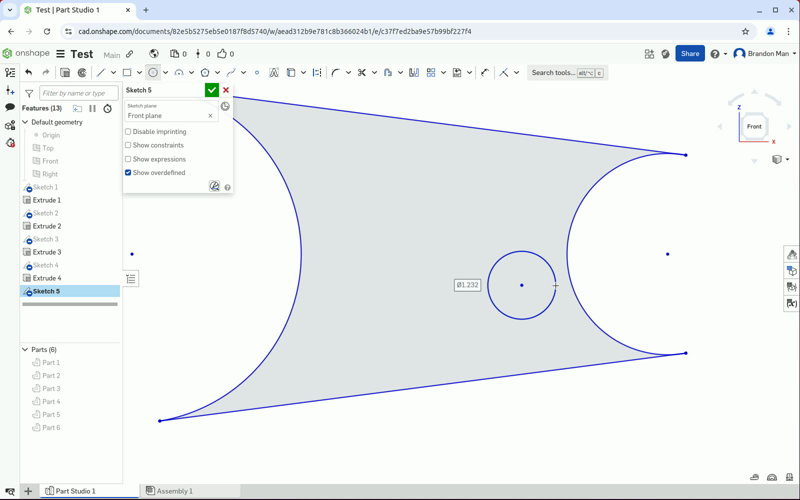
scroll(-6)
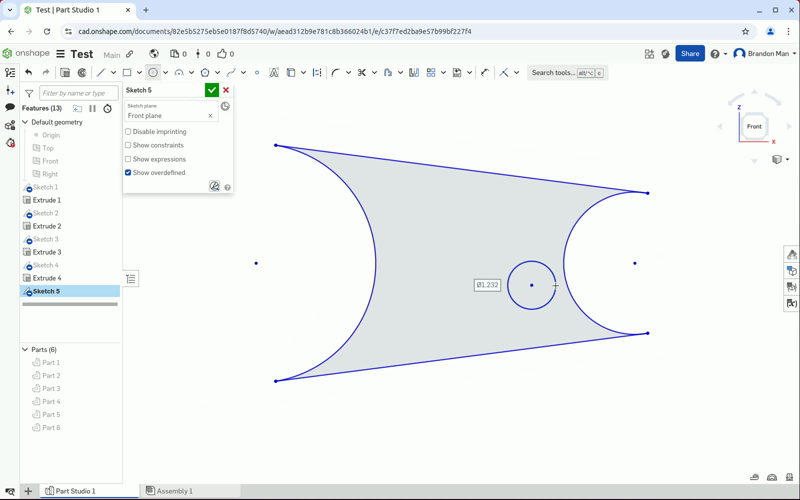
scroll(-6)
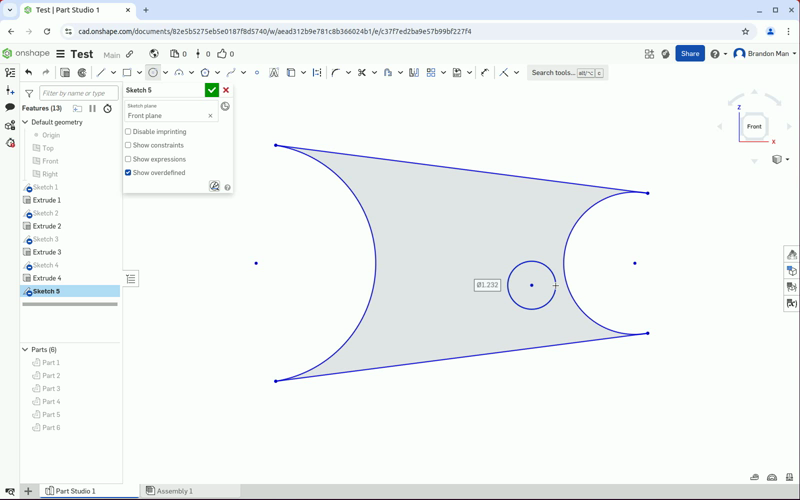
scroll(-6)
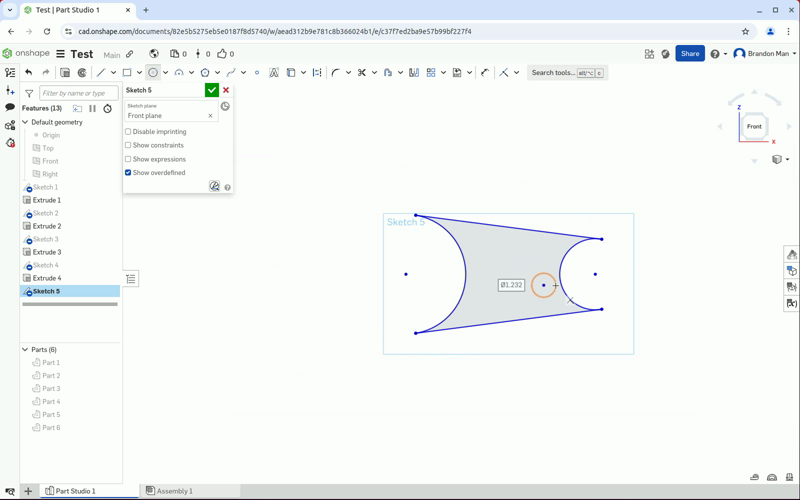
scroll(-6)
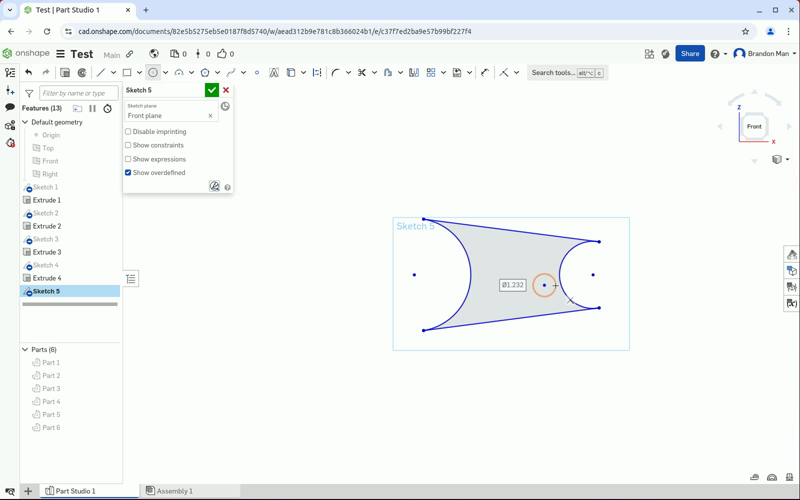
scroll(-6)
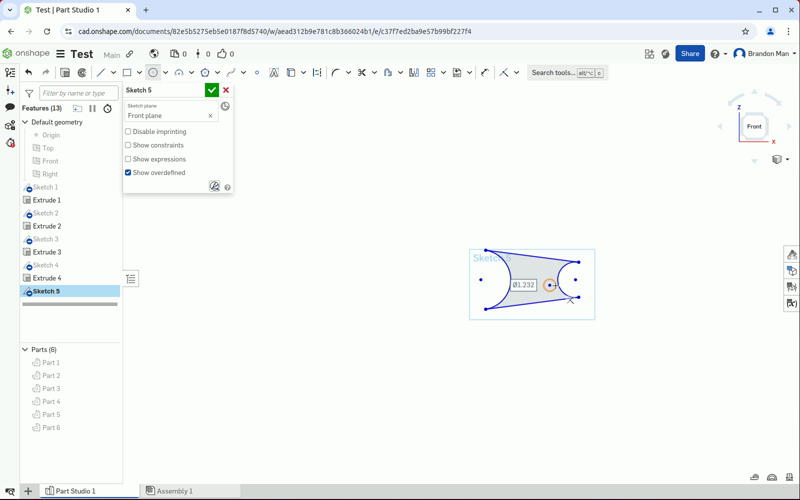
scroll(-6)
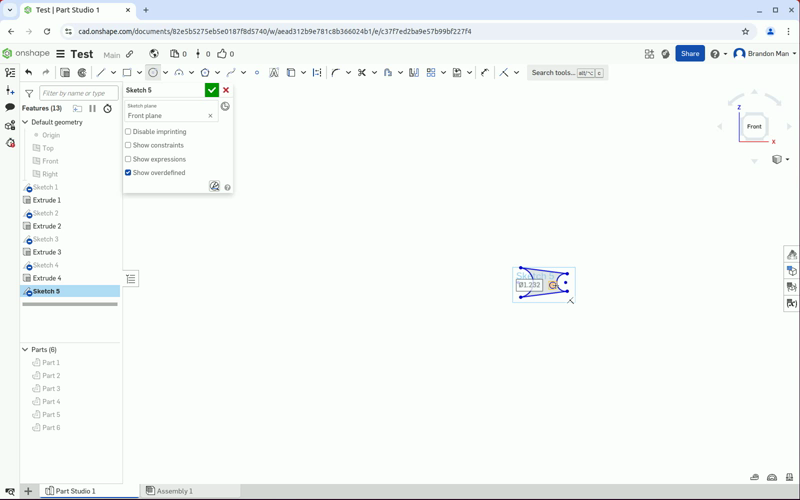
key(esc)
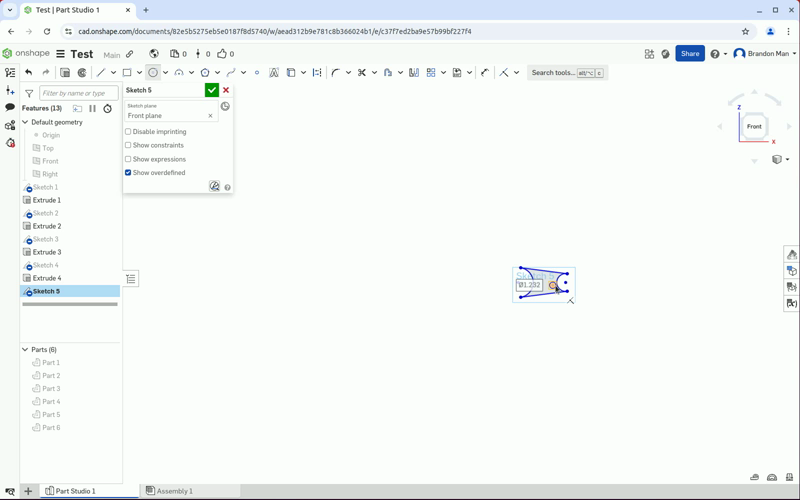
mouse_move(544, 275)
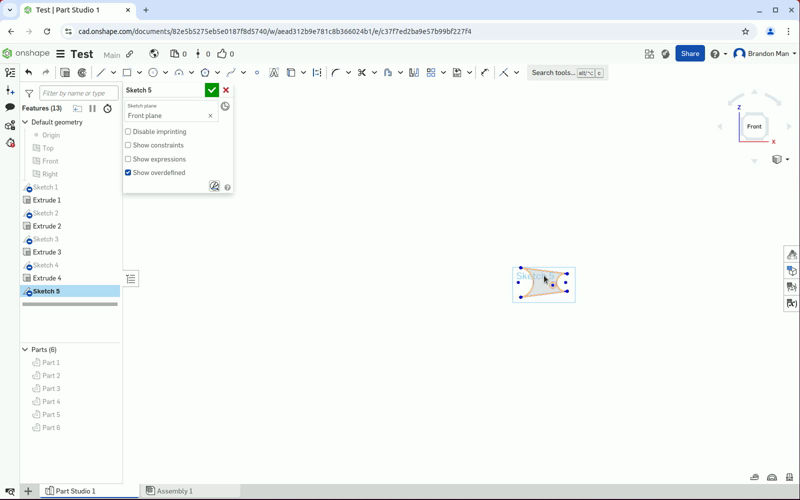
scroll(6)
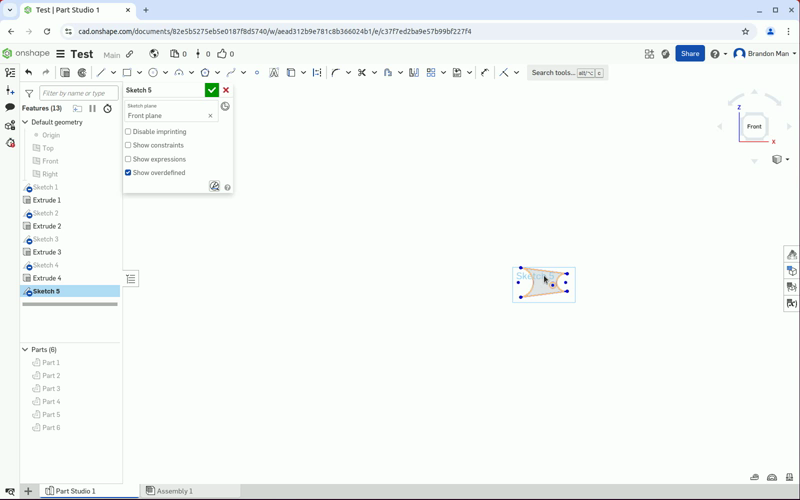
scroll(6)
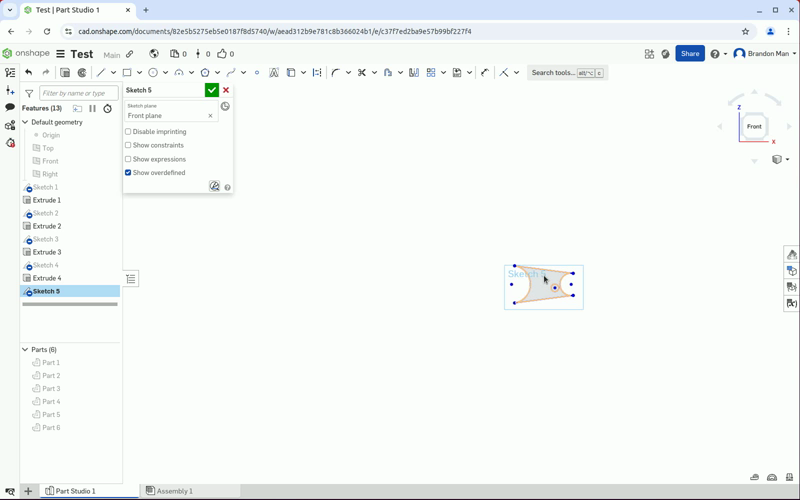
scroll(6)
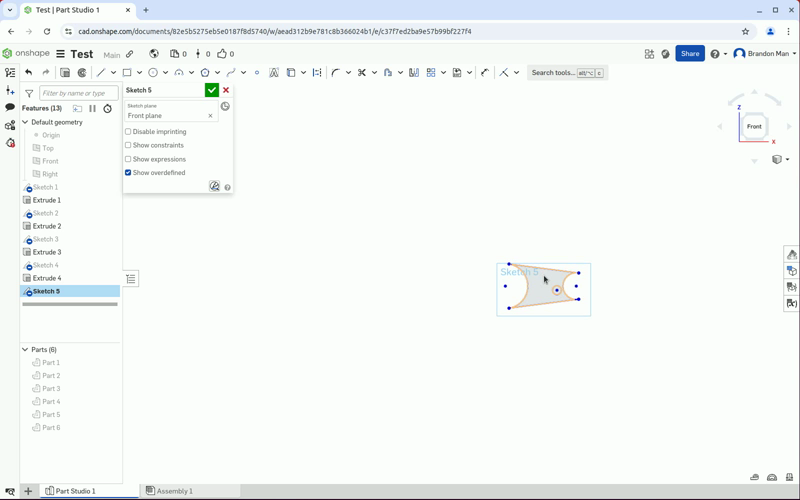
scroll(6)
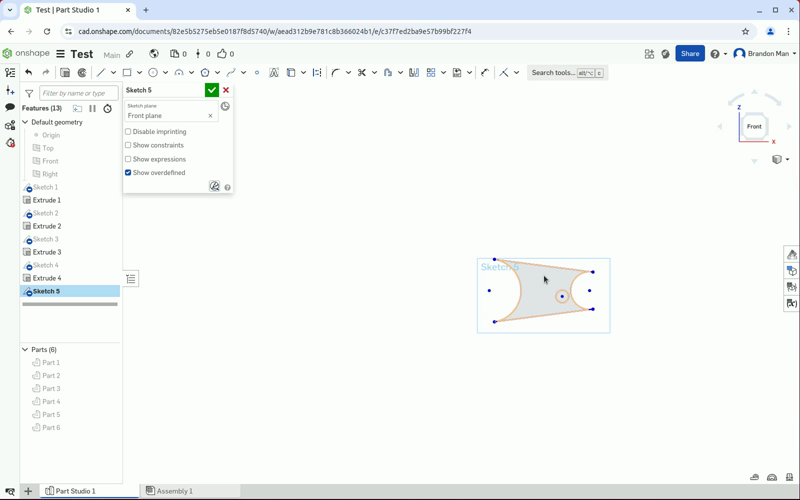
scroll(6)
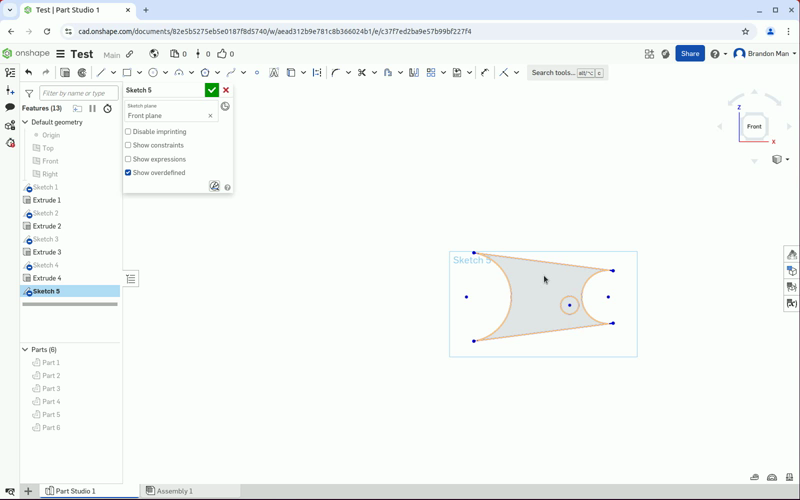
scroll(6)
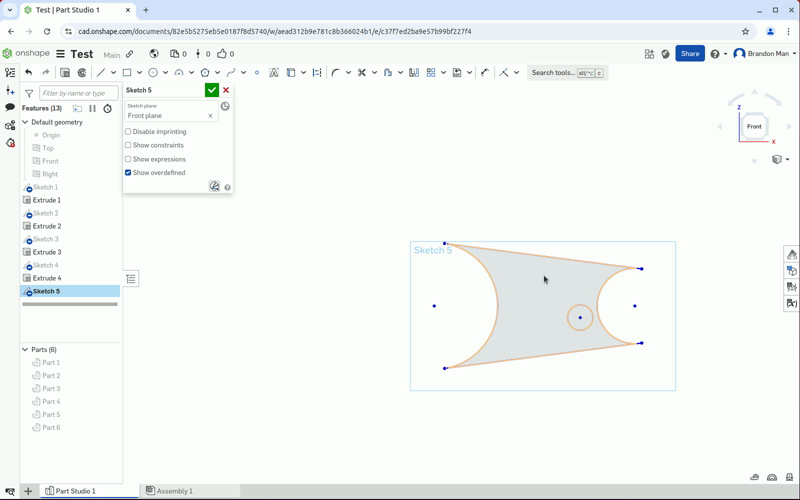
scroll(6)
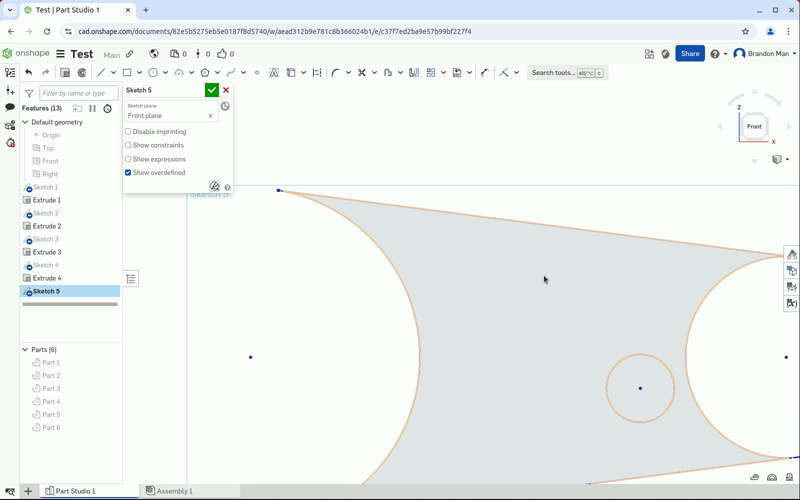
click(544, 275)
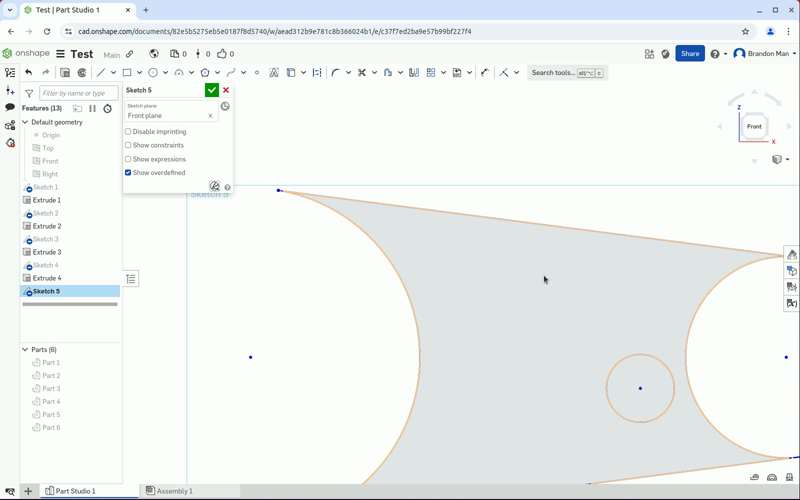
scroll(-6)
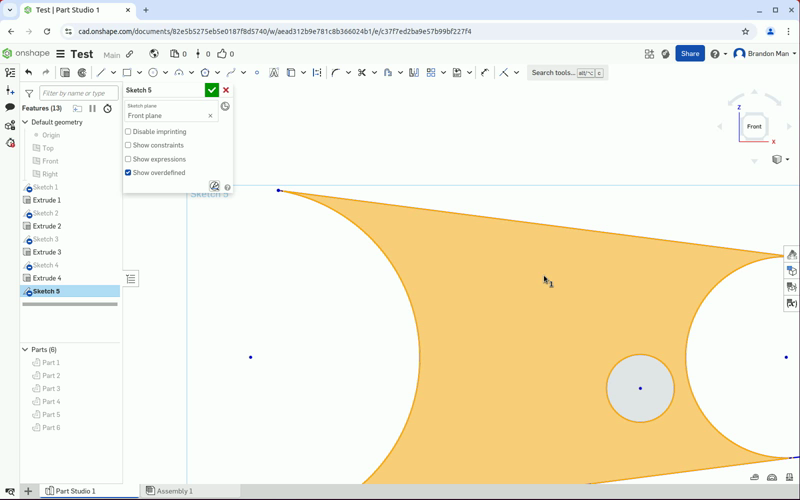
scroll(-6)
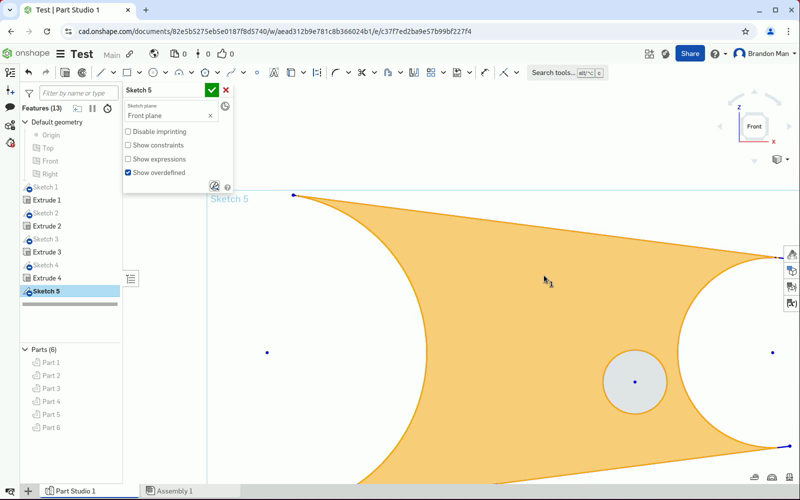
scroll(-6)
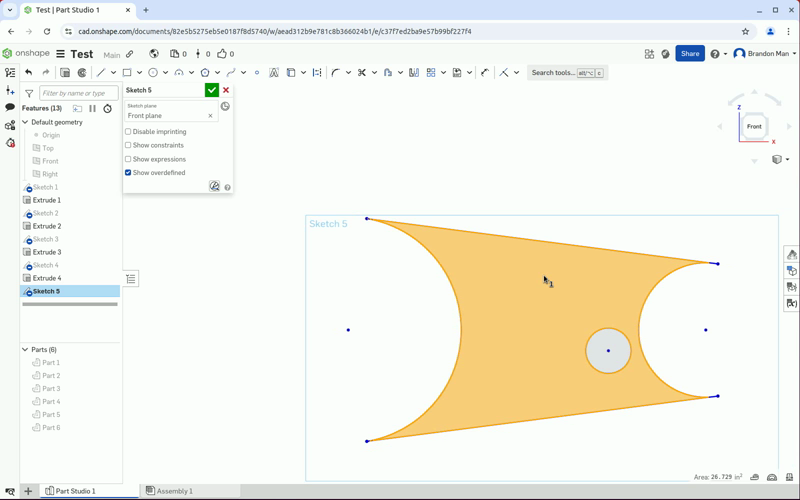
scroll(-6)
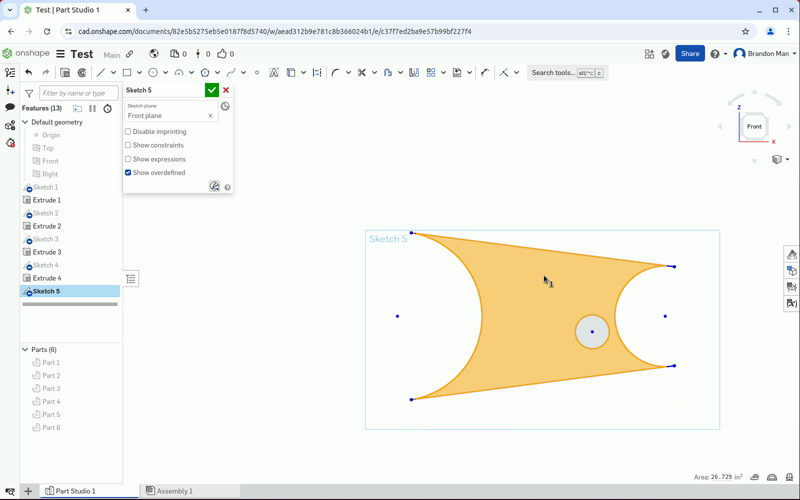
scroll(-6)
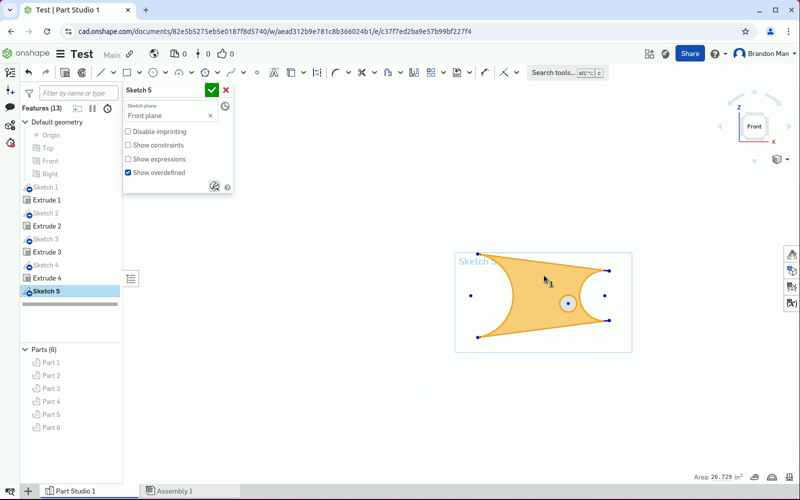
scroll(-6)
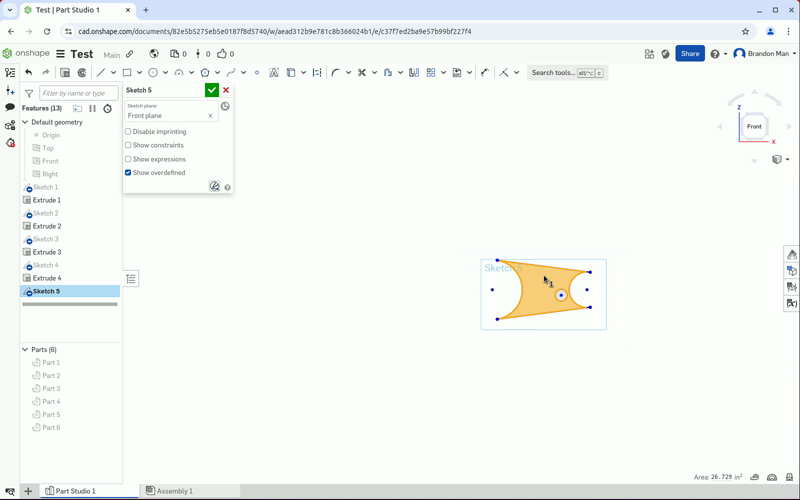
scroll(-6)
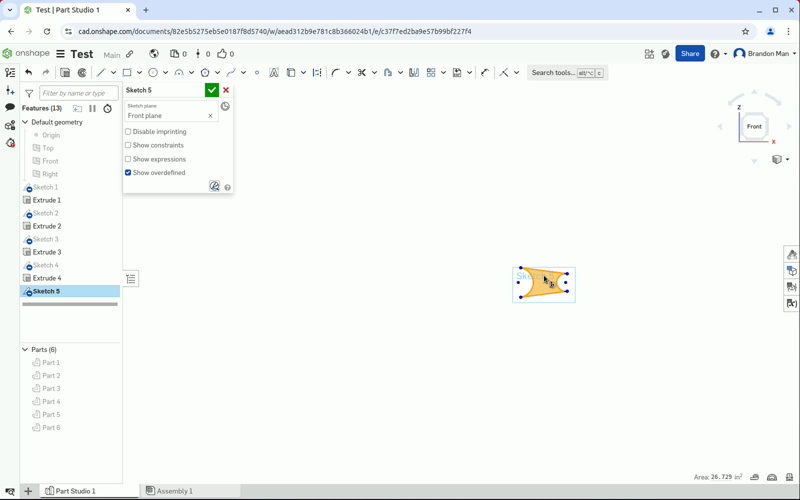
mouse_move(73, 352)
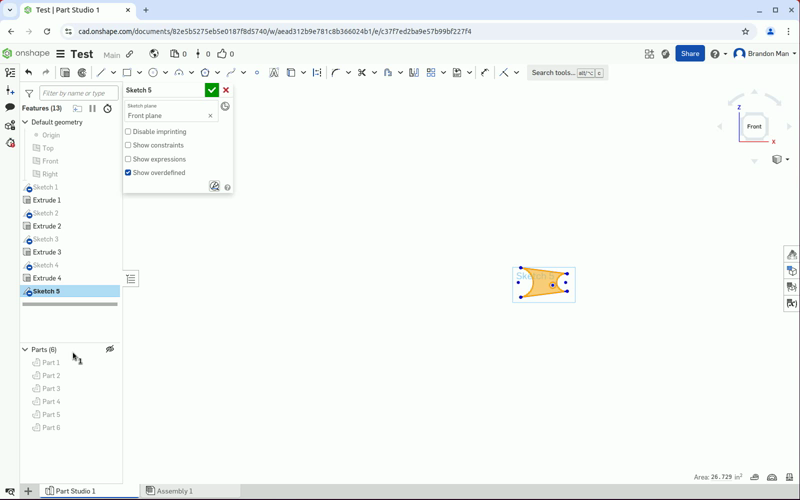
key(shift+y)
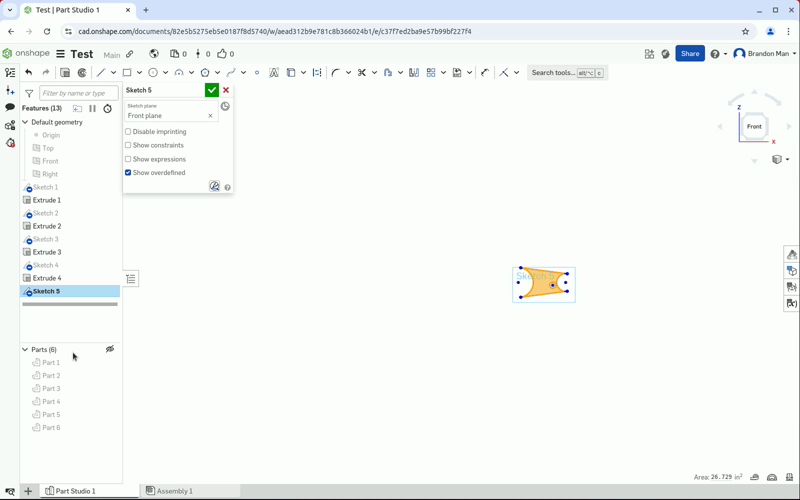
key(shift+e)
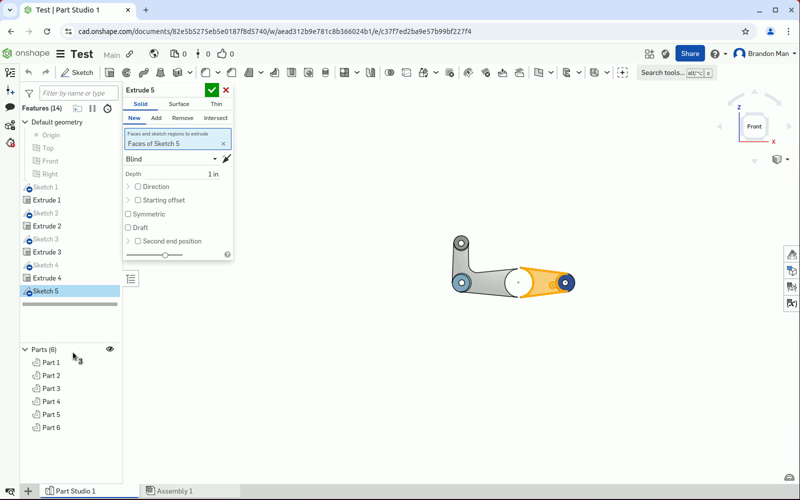
mouse_move(143, 106)
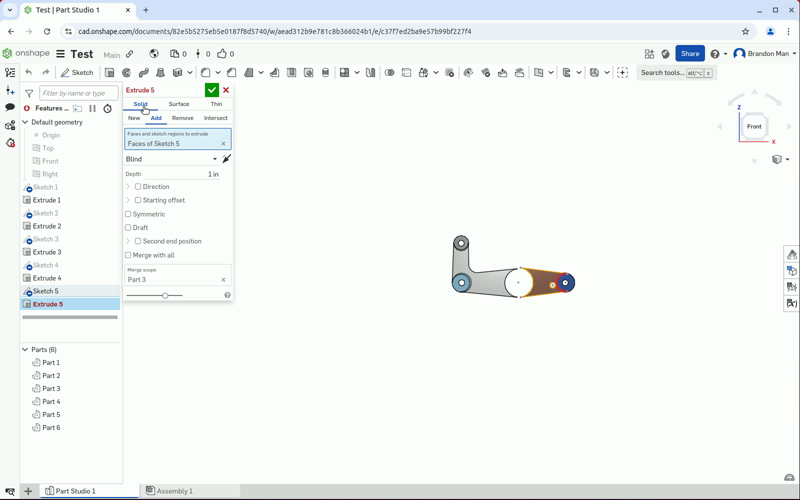
click(143, 106)
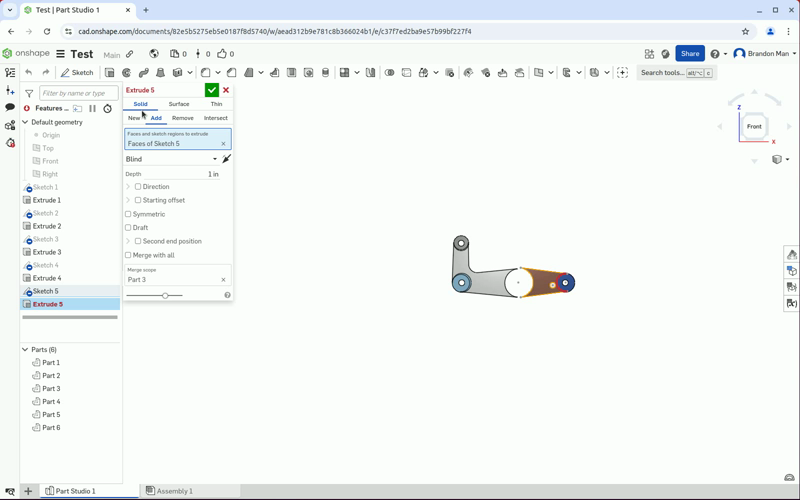
mouse_move(137, 120)
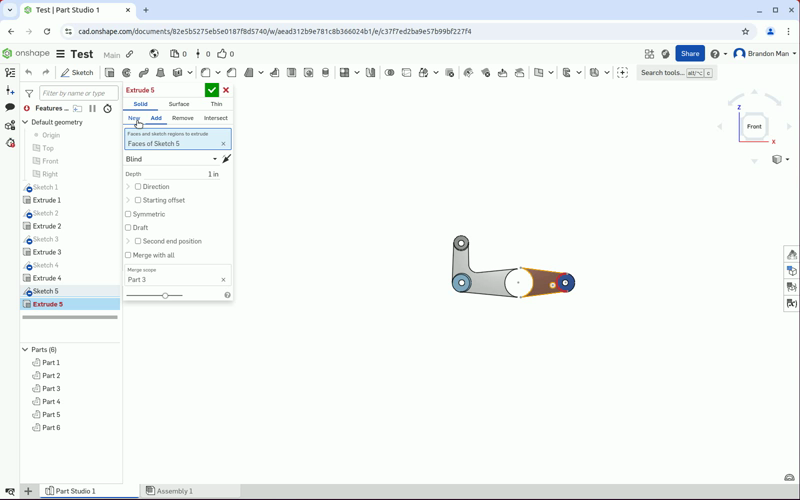
click(137, 120)
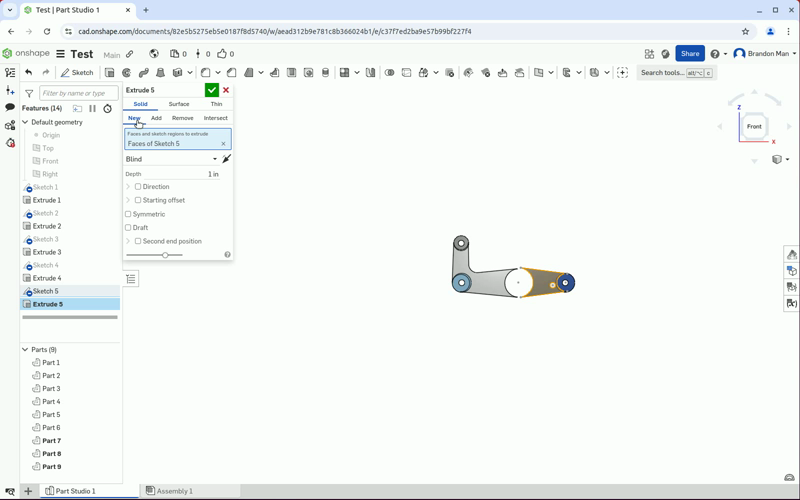
key(tab, 4)
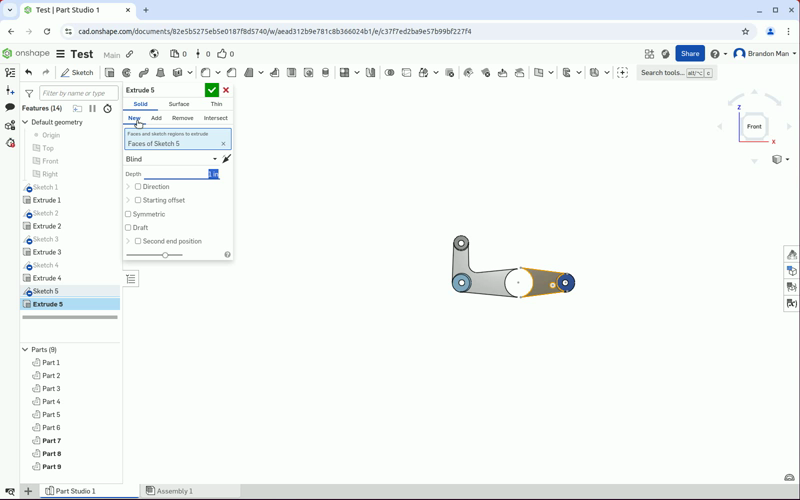
text(0.481)
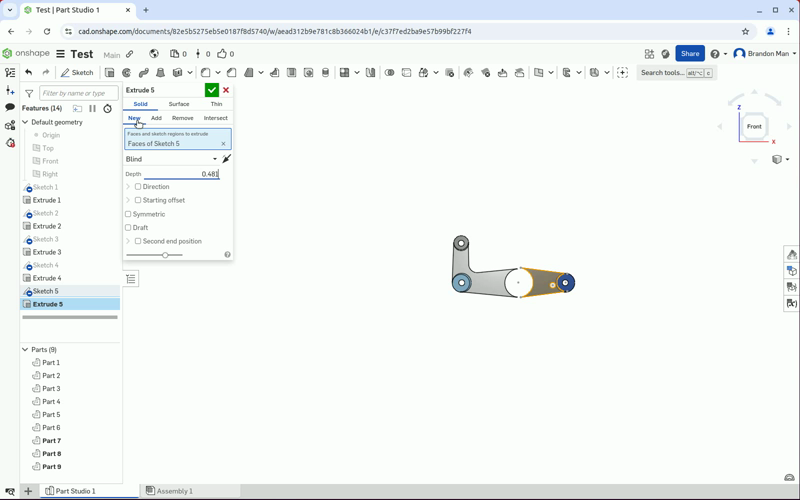
key(enter)
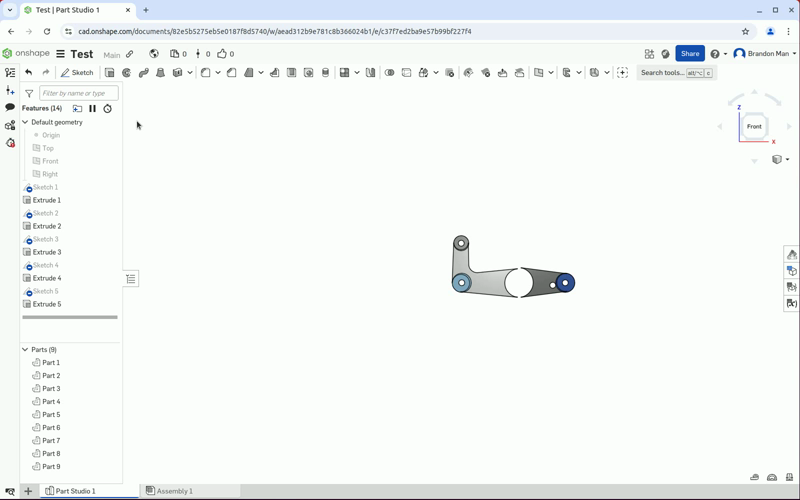
key(shift+h)
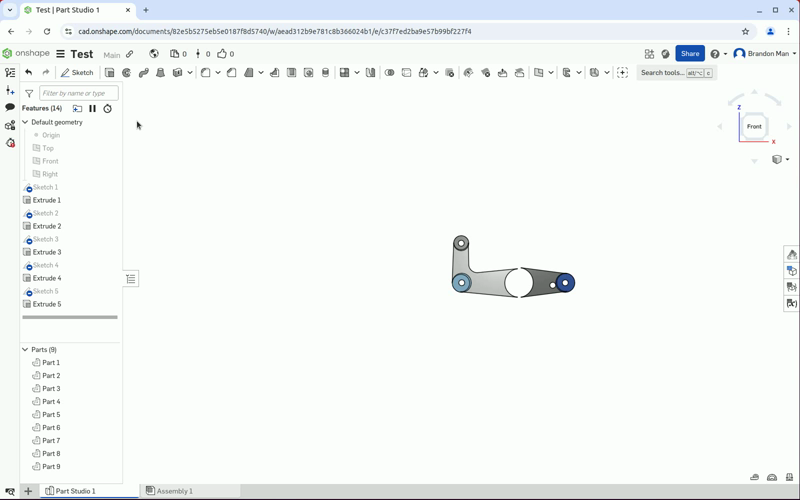
key(shift+h)
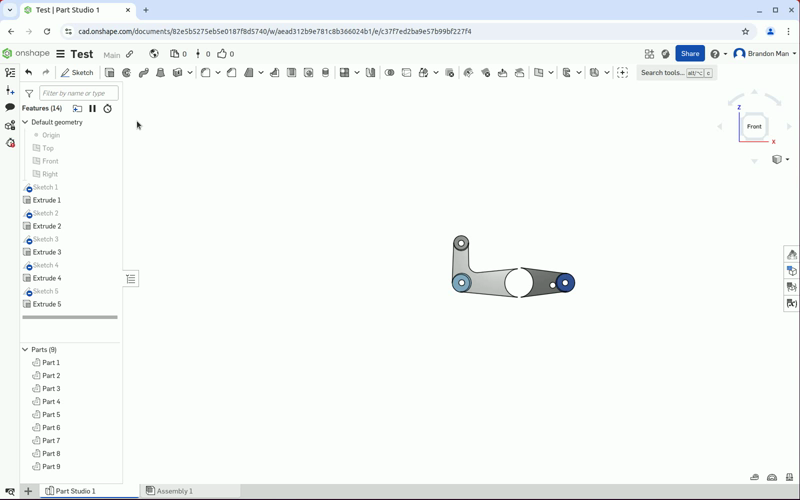
mouse_move(73, 189)
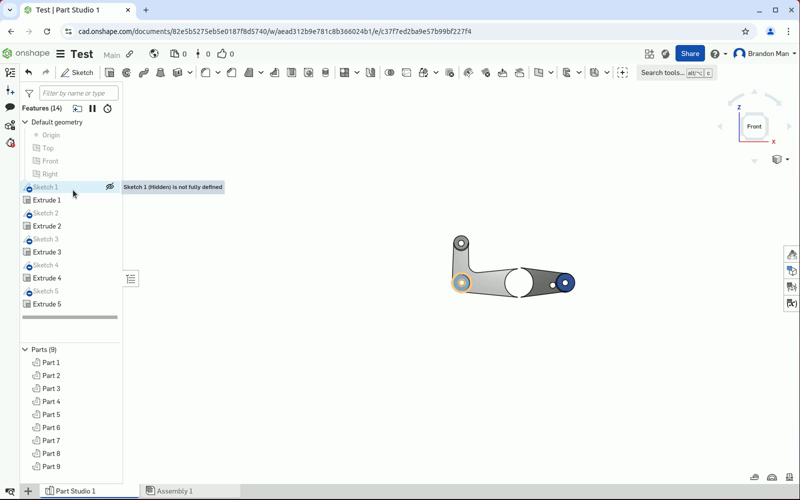
click(73, 189)
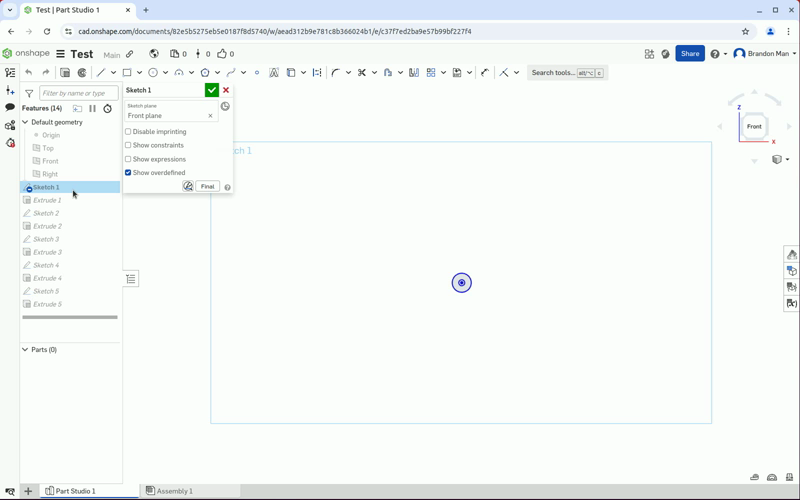
mouse_move(229, 92)
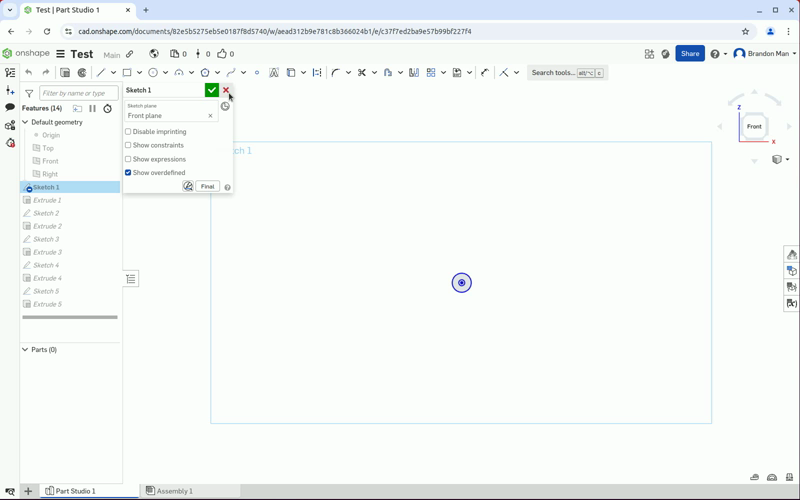
click(229, 92)
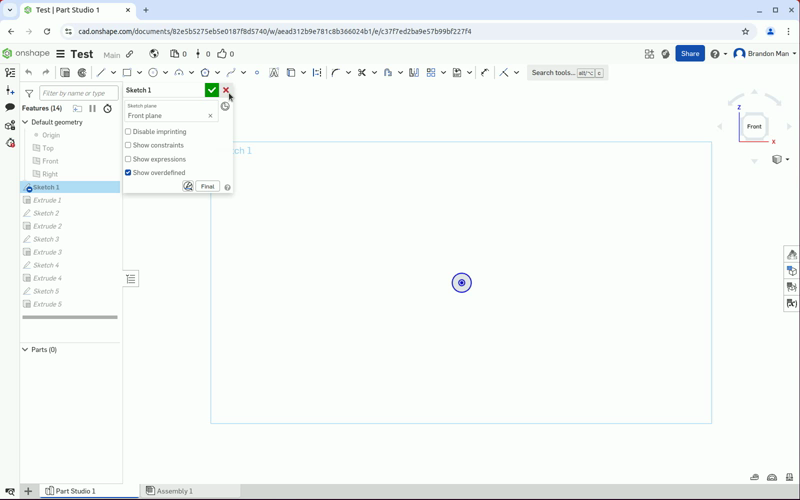
key(shift+s)
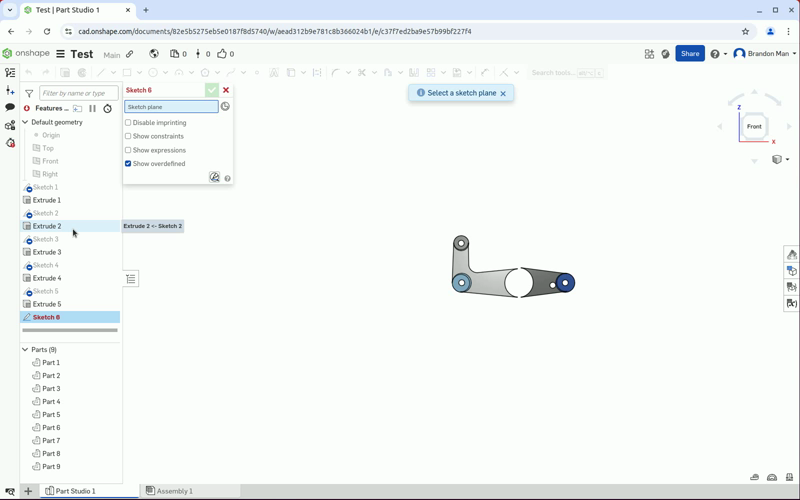
scroll(3)
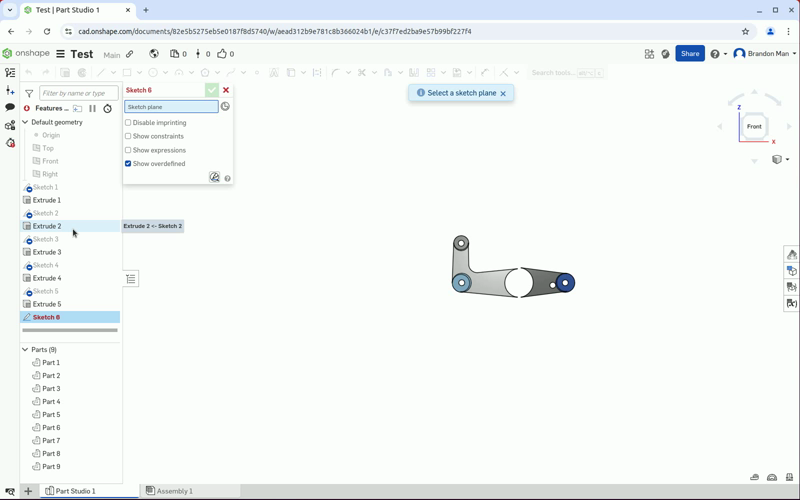
mouse_move(73, 163)
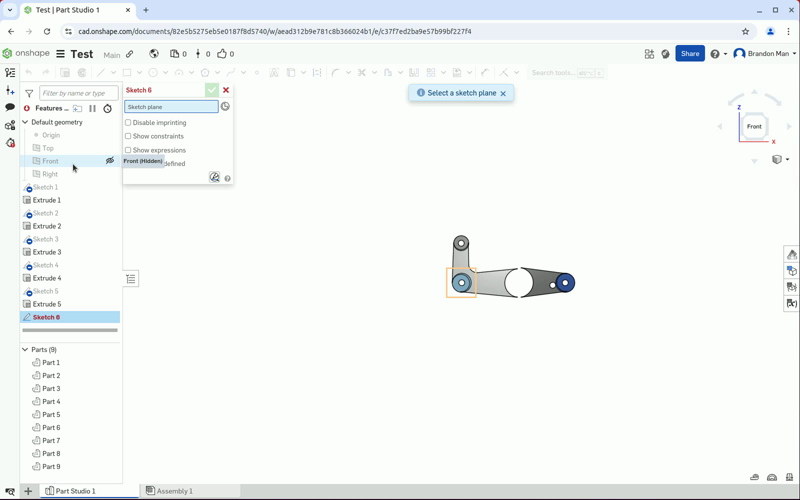
click(73, 163)
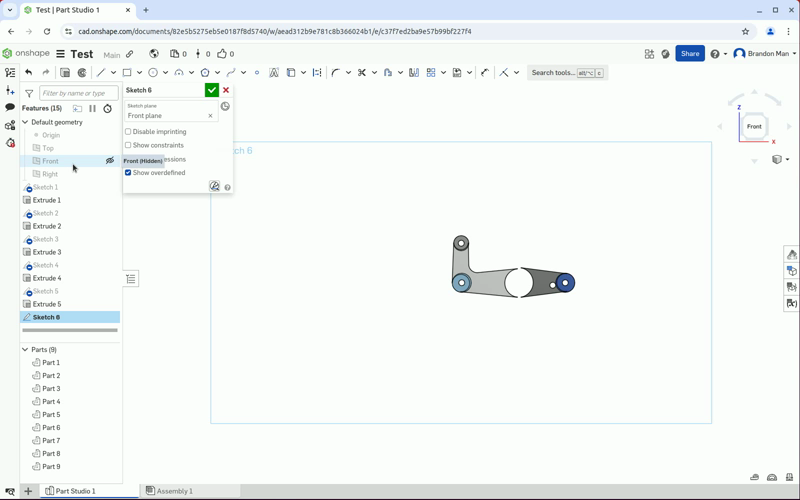
mouse_move(73, 352)
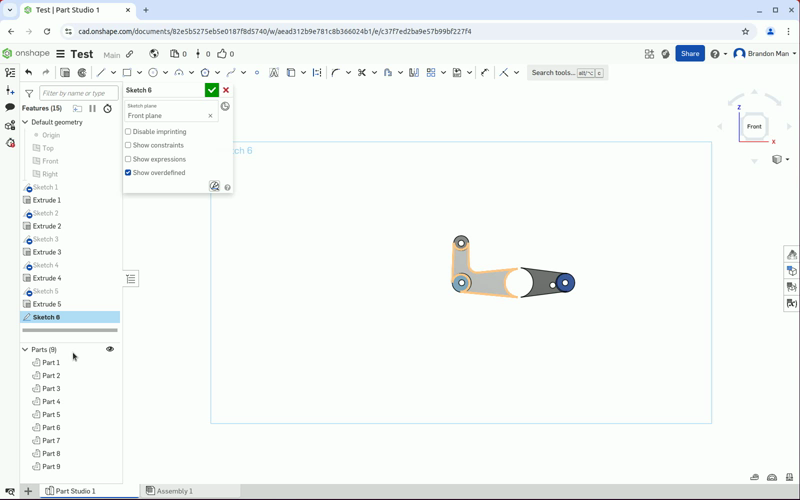
key(y)
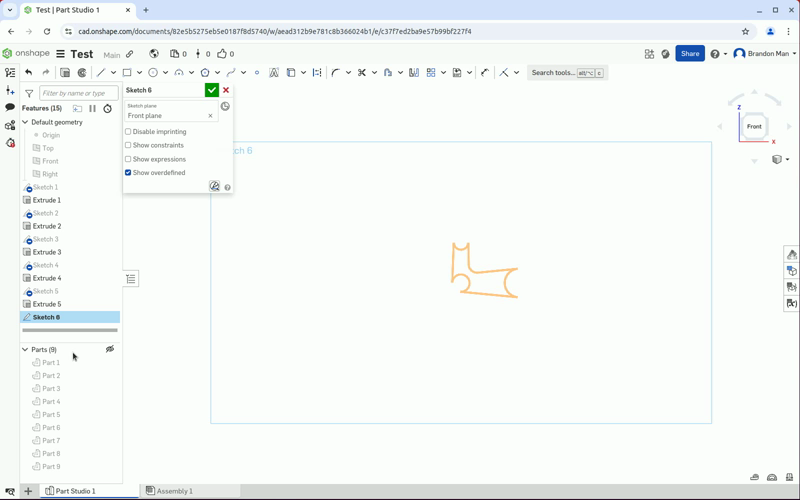
key(c)
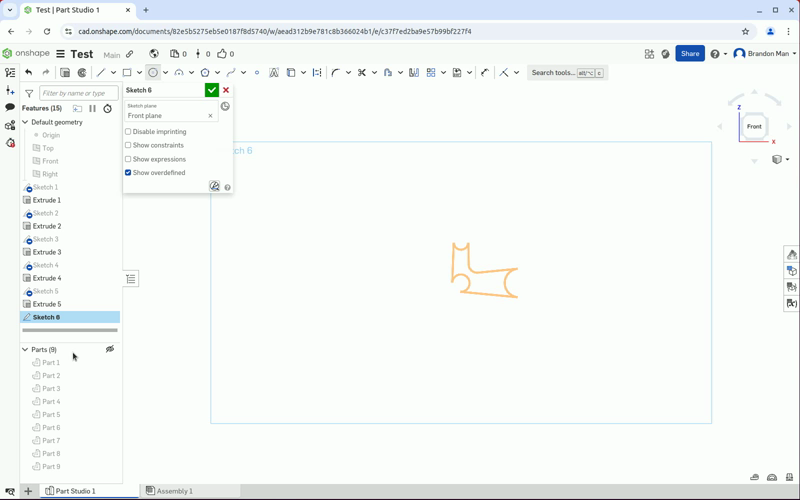
key_down(shift)
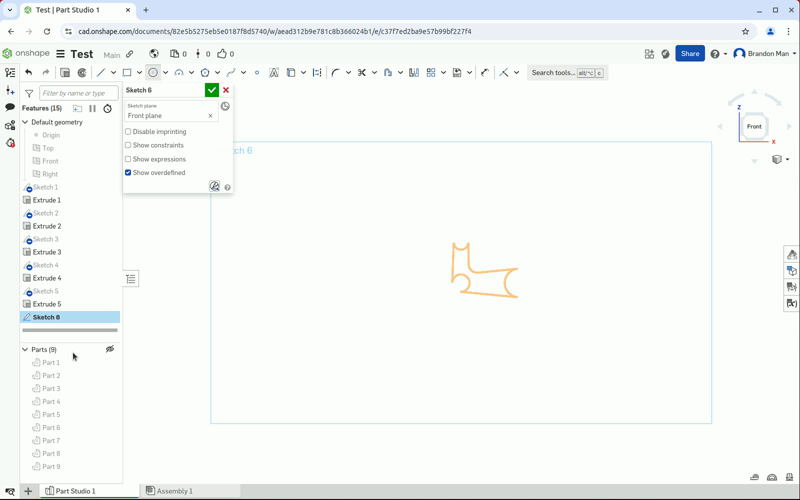
mouse_move(519, 282)
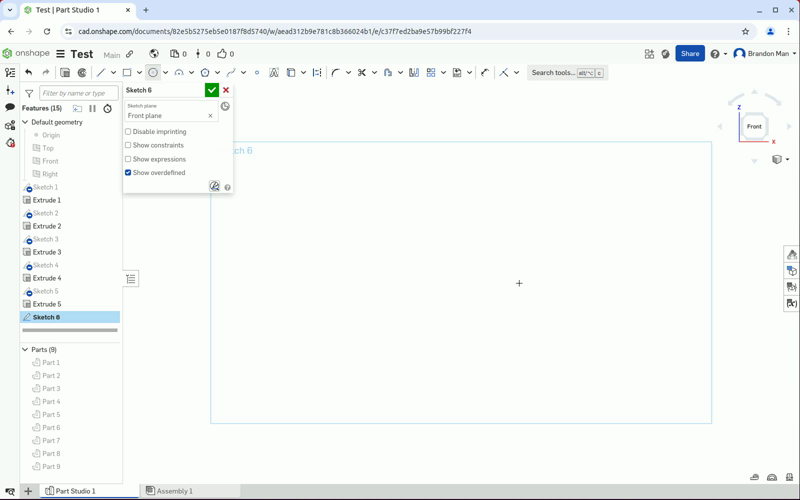
click(519, 282)
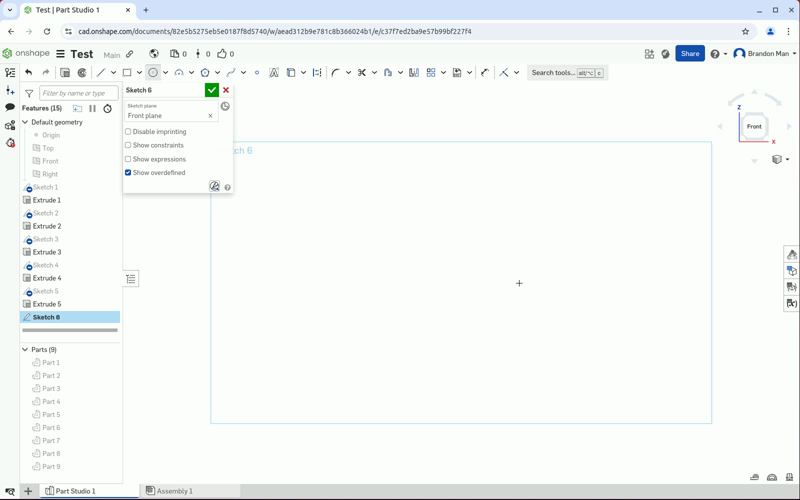
key_up(shift)
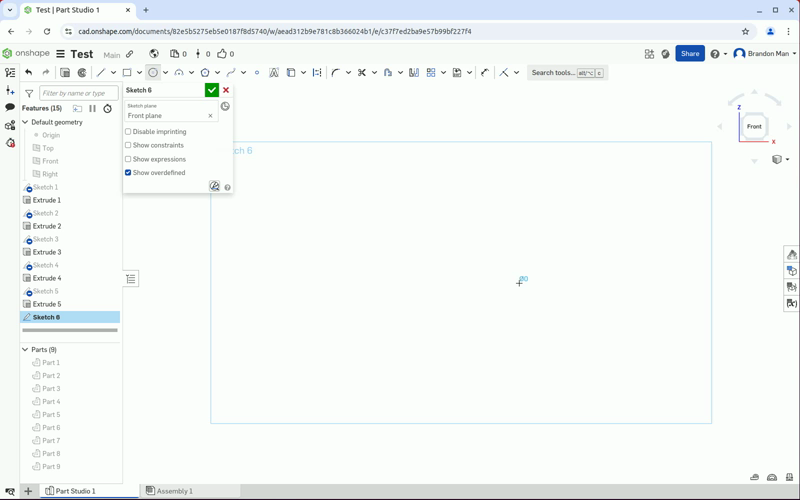
mouse_move(534, 282)
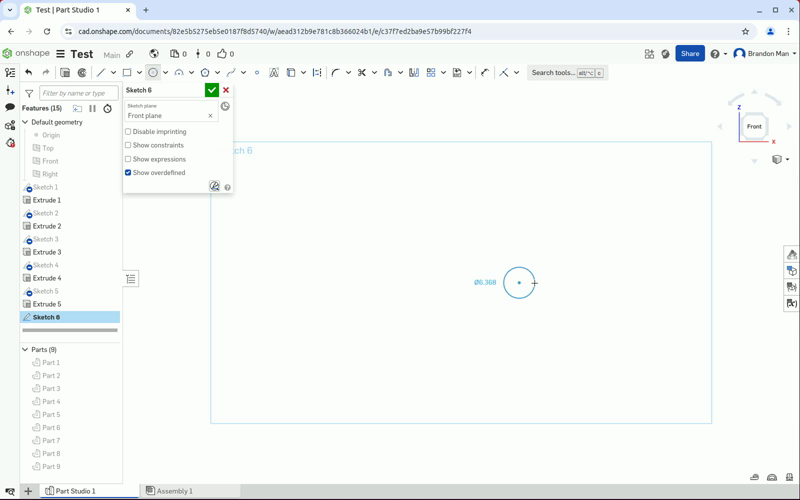
click(534, 282)
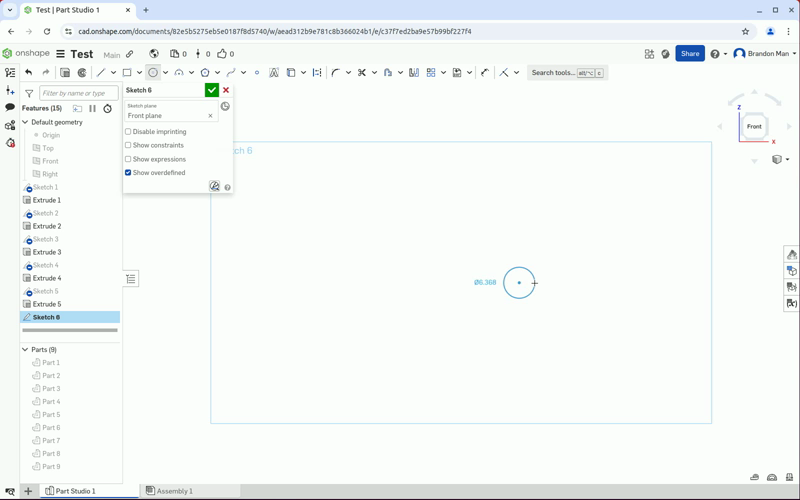
key(esc)
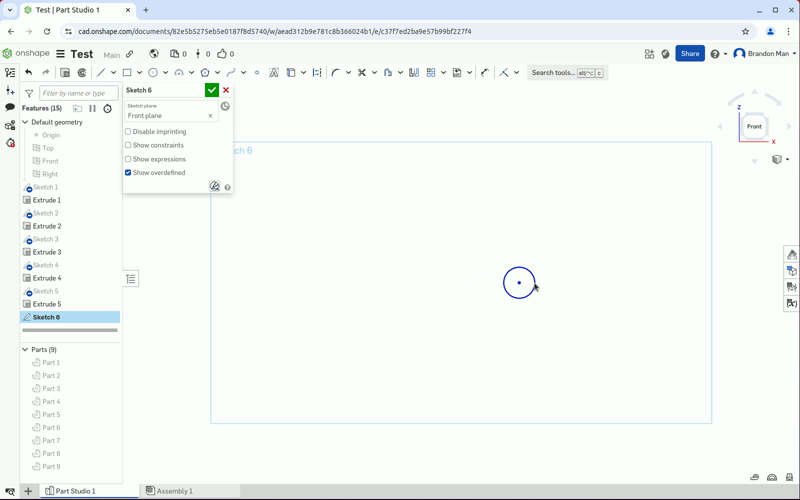
key(c)
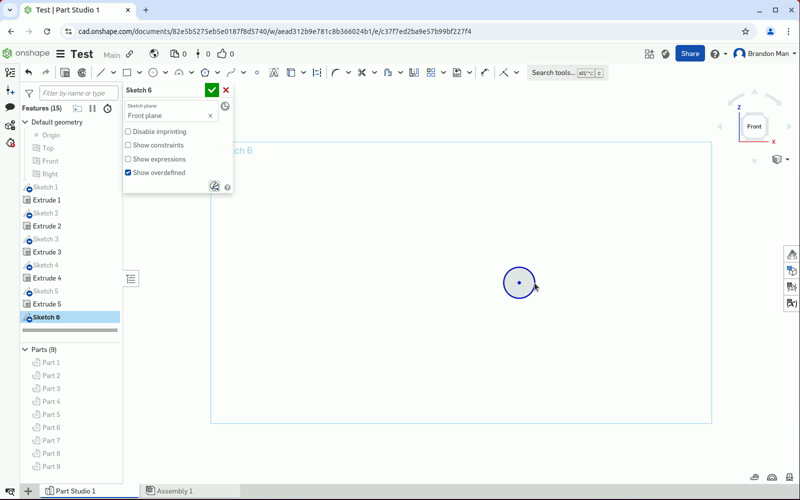
key_down(shift)
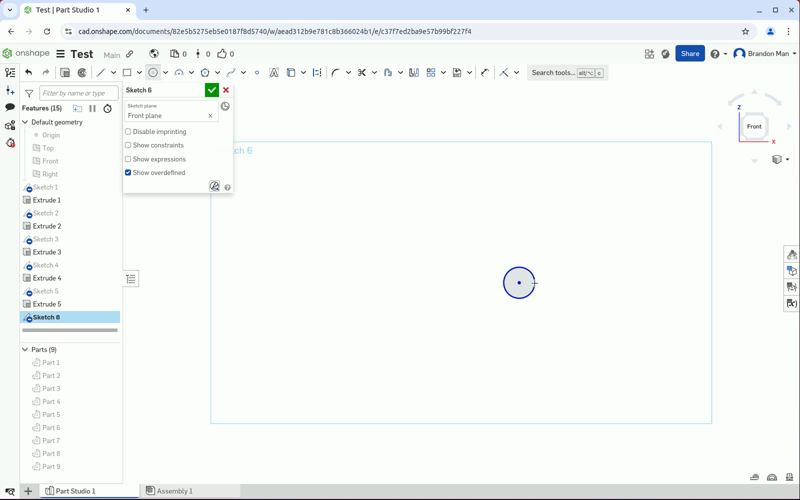
mouse_move(519, 282)
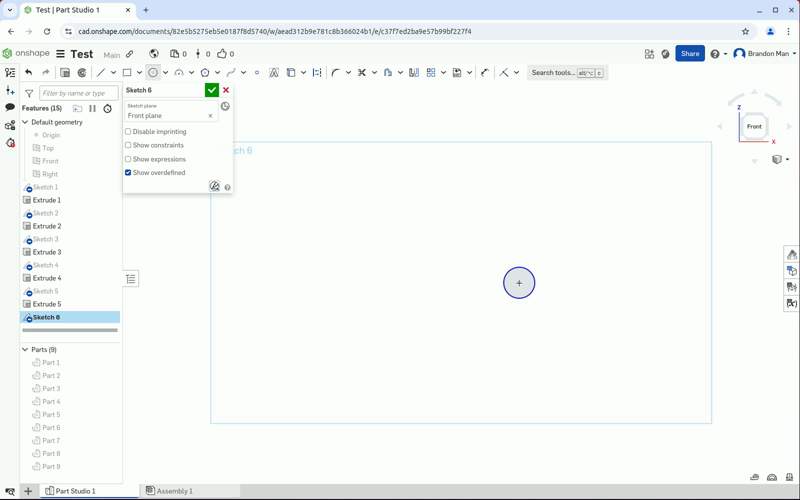
click(519, 282)
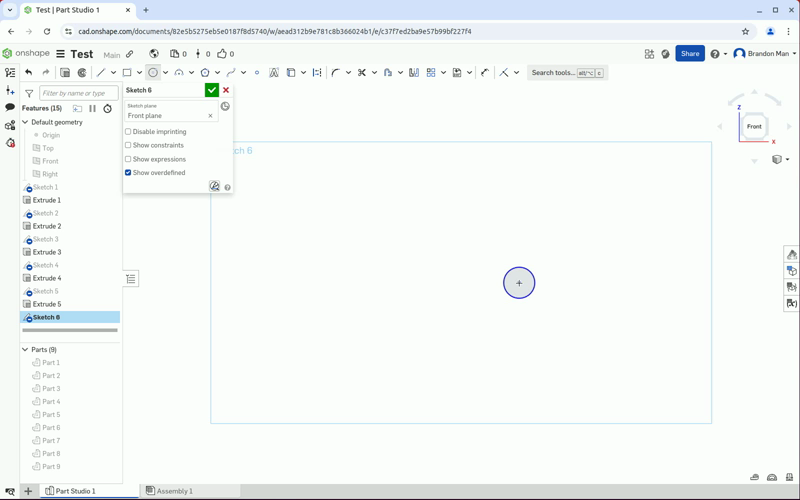
key_up(shift)
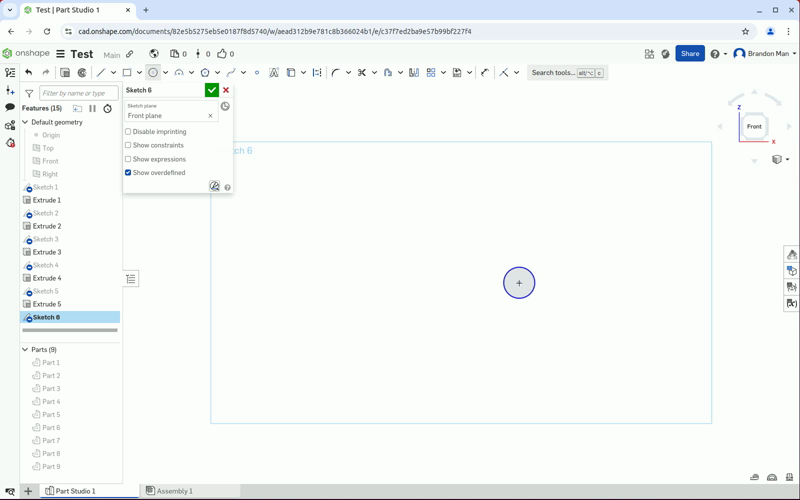
mouse_move(522, 282)
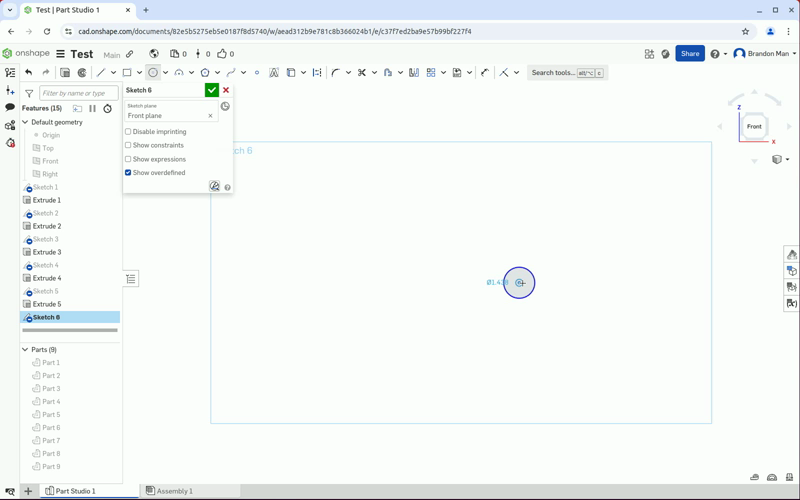
scroll(6)
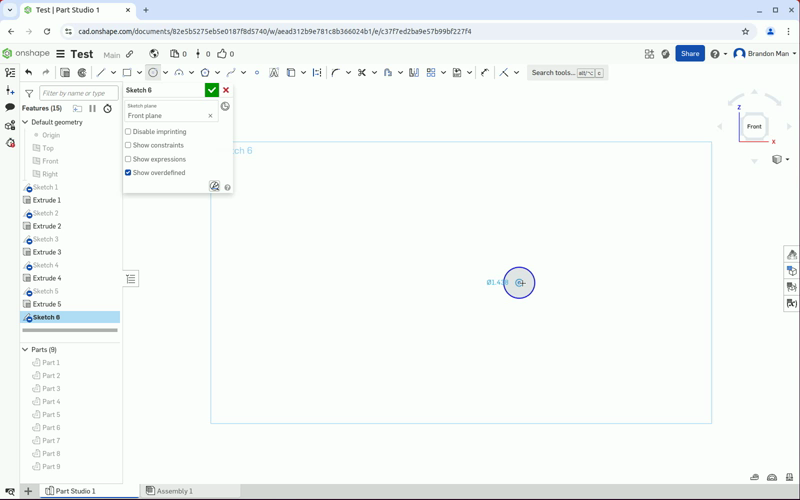
scroll(6)
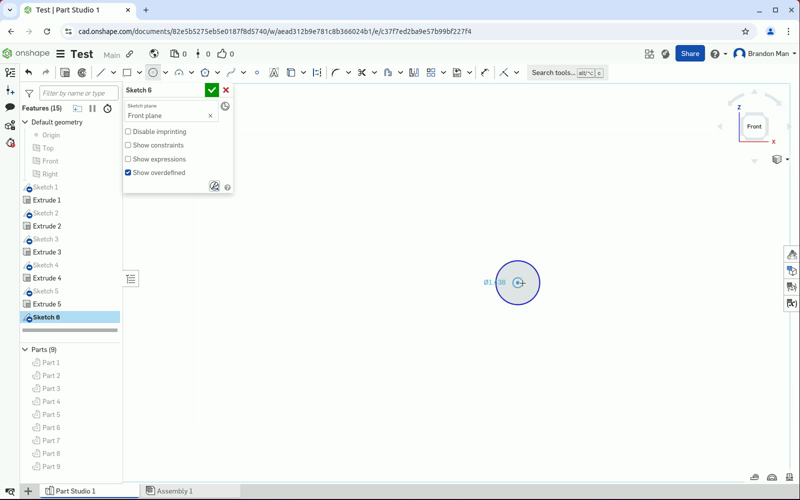
scroll(6)
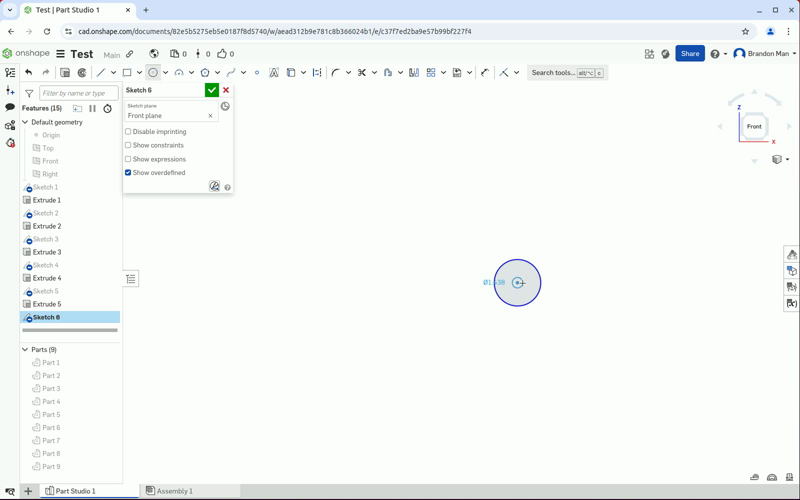
scroll(6)
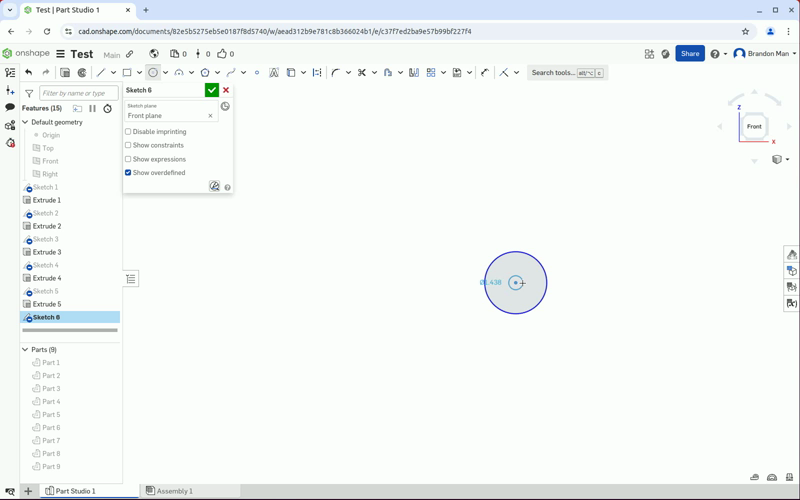
scroll(6)
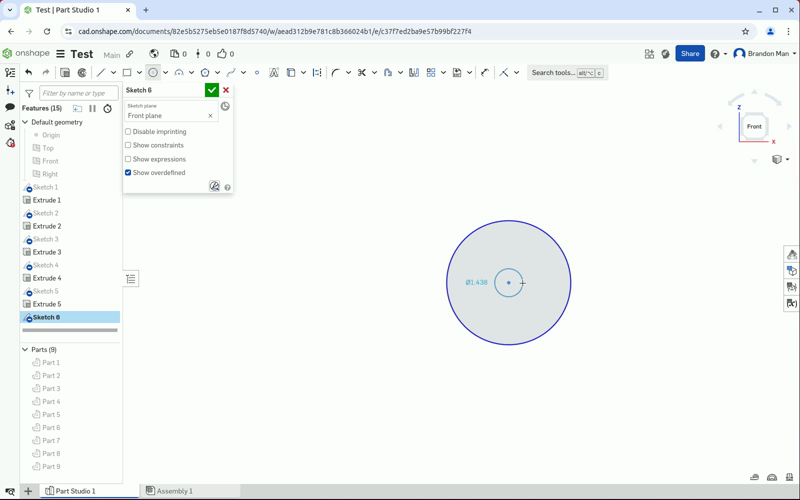
scroll(6)
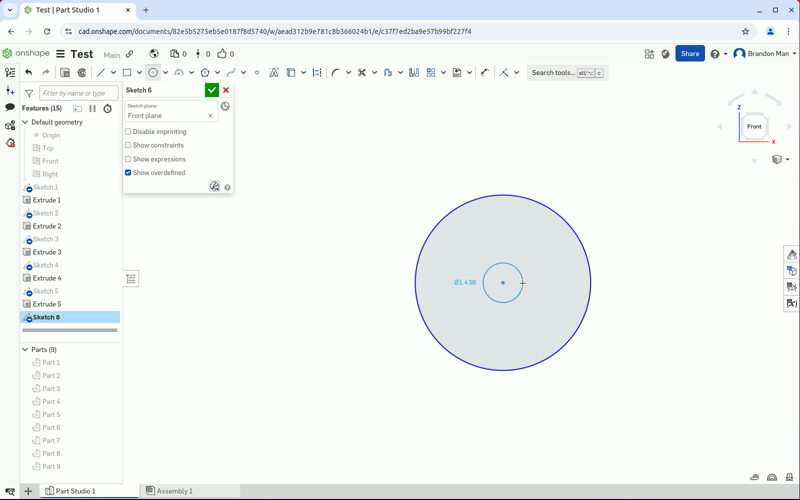
scroll(6)
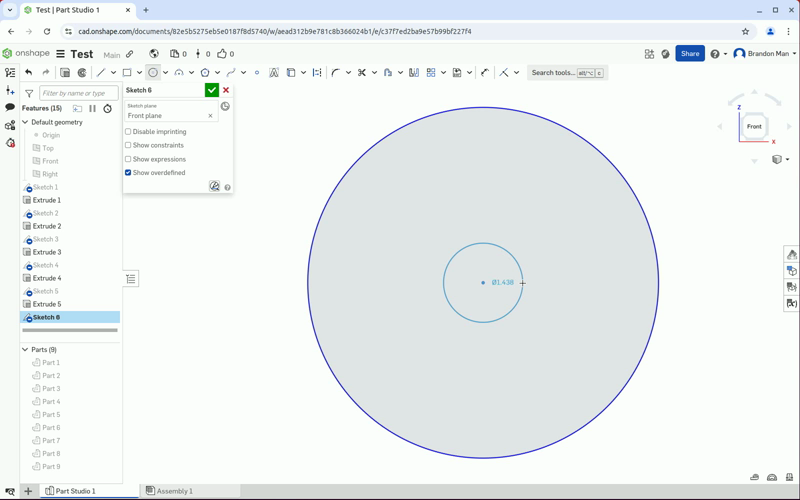
click(522, 282)
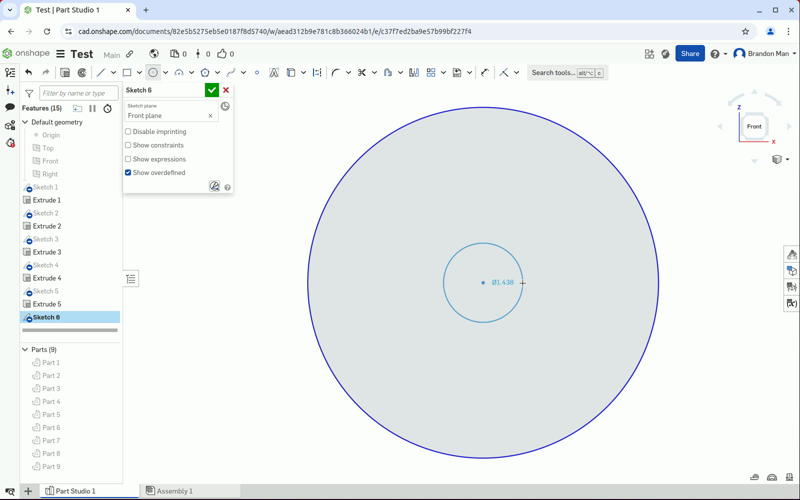
scroll(-6)
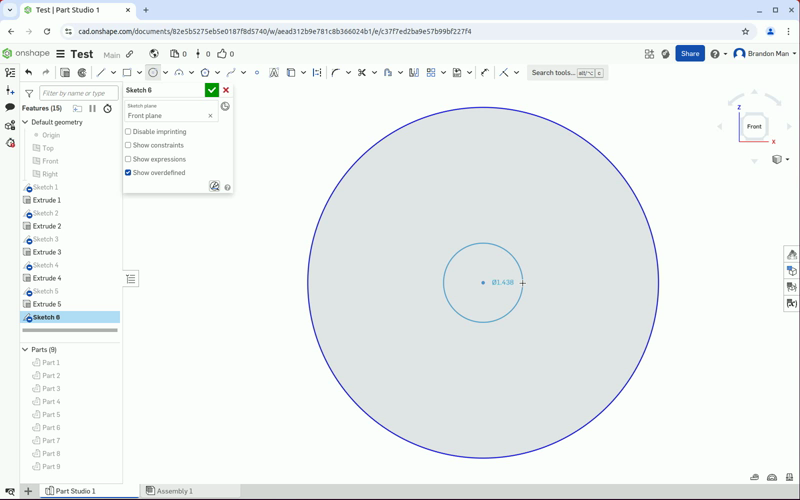
scroll(-6)
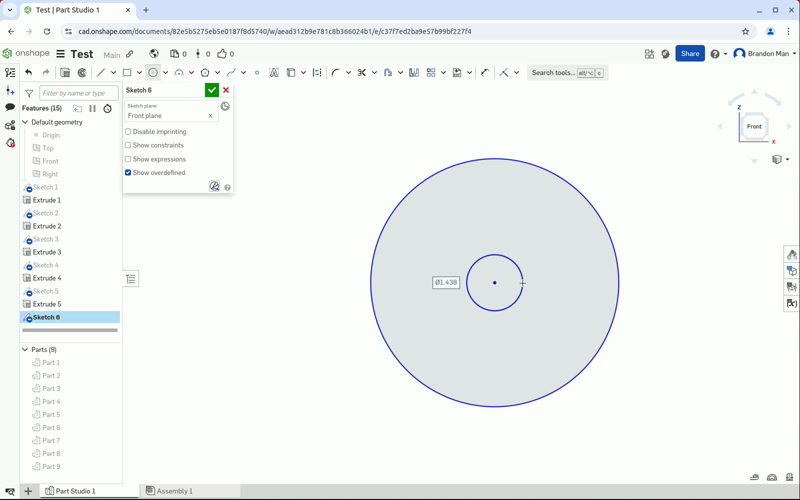
scroll(-6)
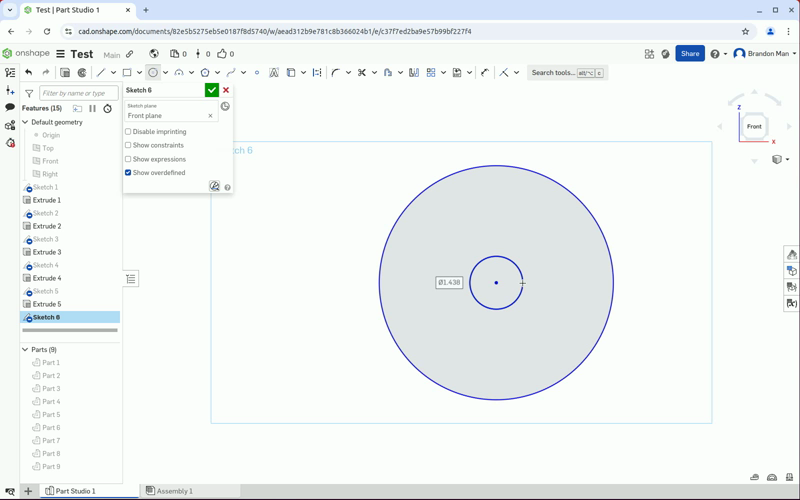
scroll(-6)
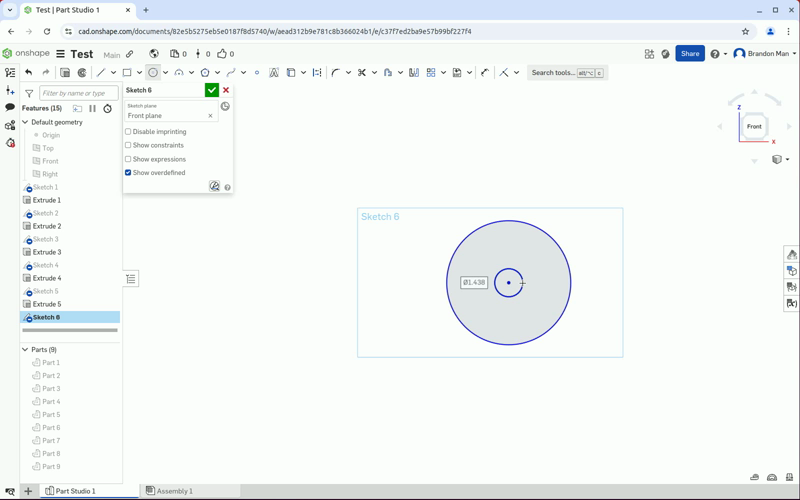
scroll(-6)
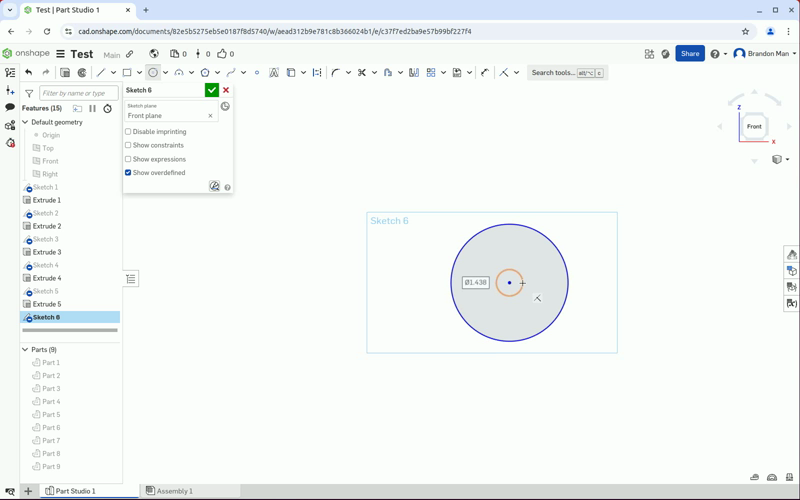
scroll(-6)
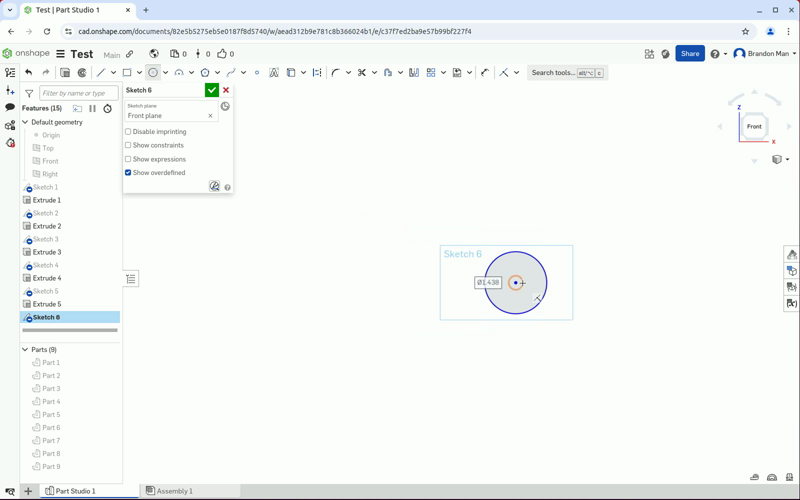
scroll(-6)
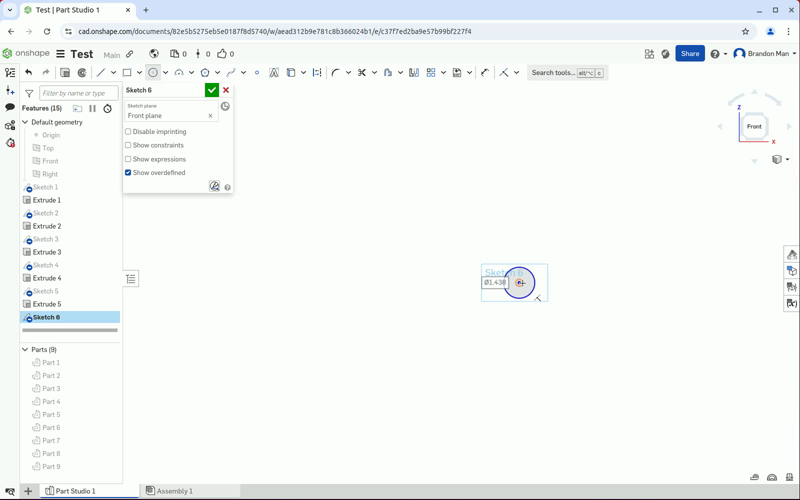
key(esc)
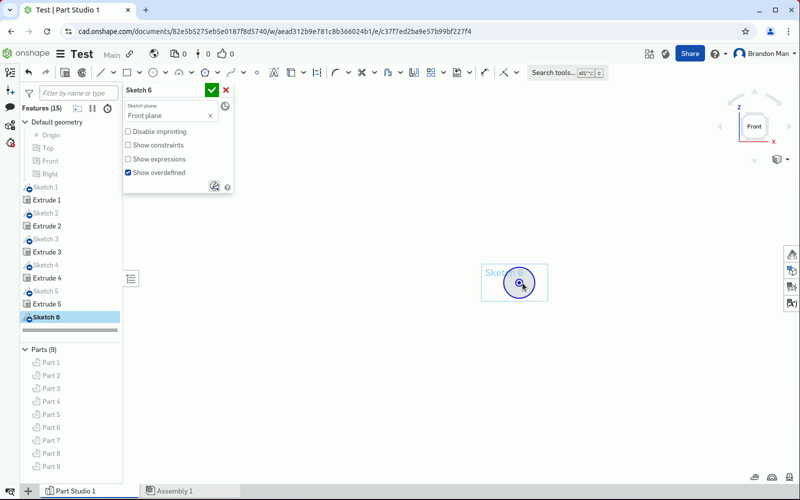
mouse_move(526, 270)
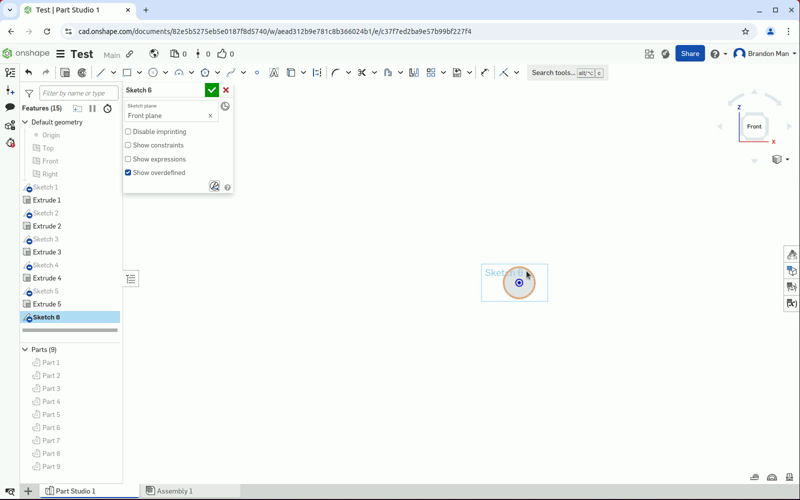
scroll(6)
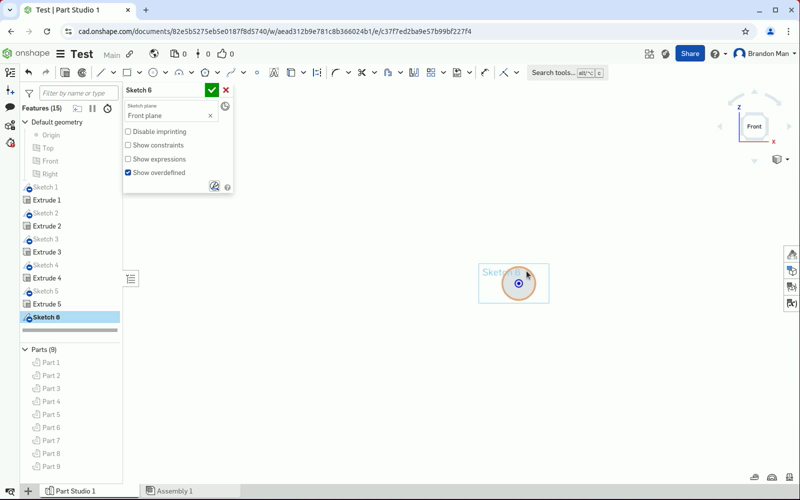
scroll(6)
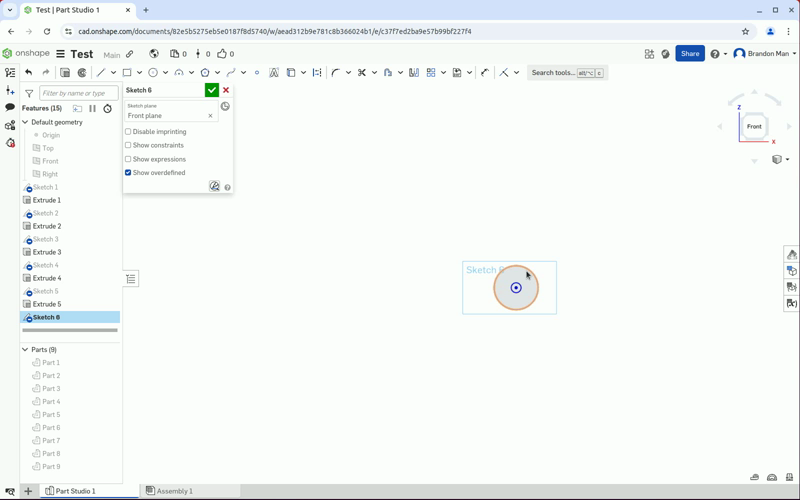
scroll(6)
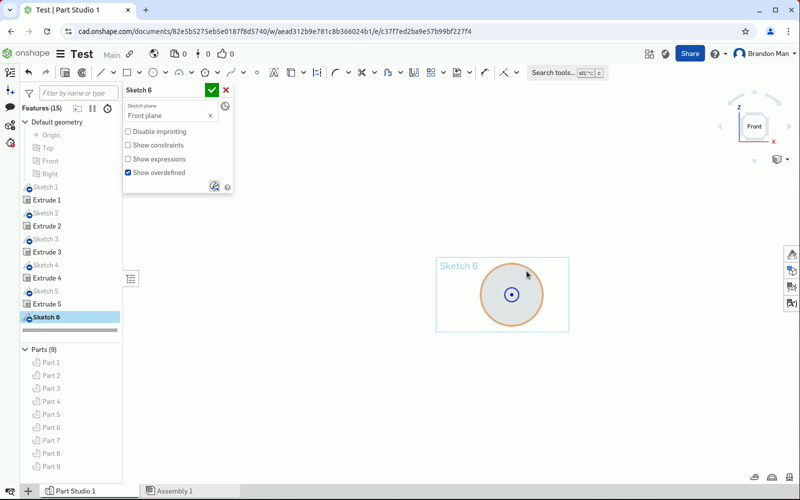
scroll(6)
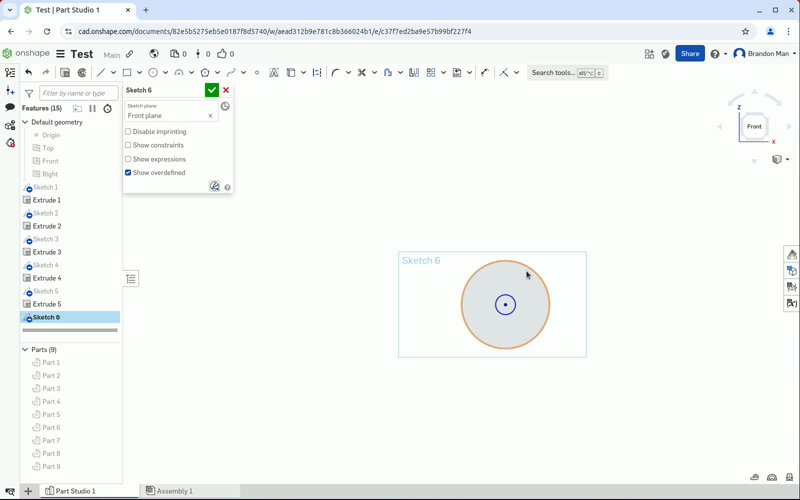
scroll(6)
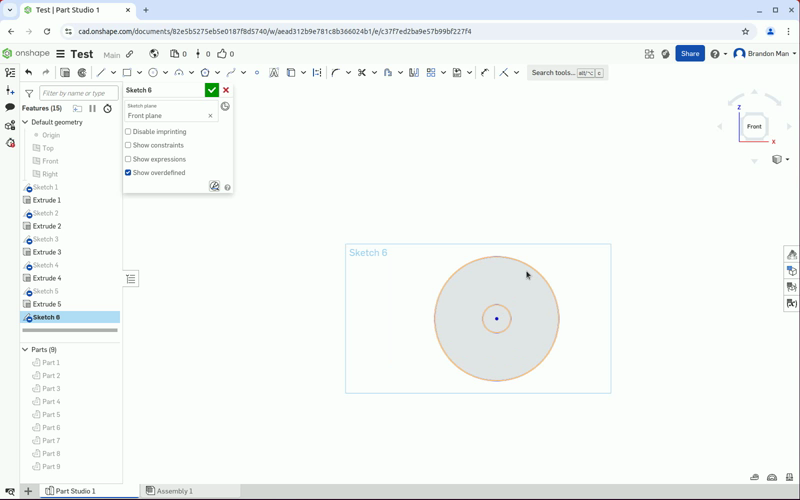
scroll(6)
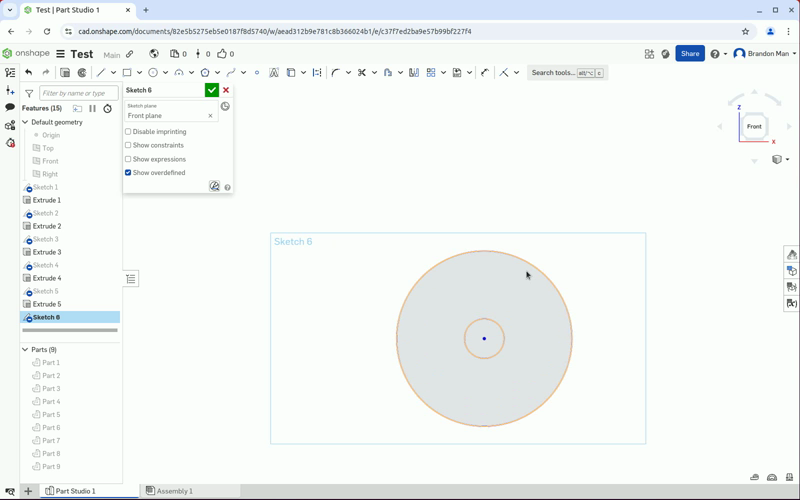
scroll(6)
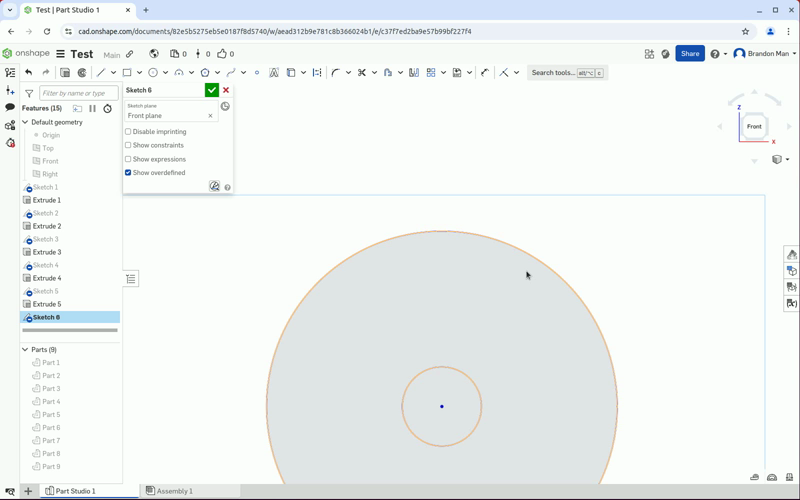
click(526, 270)
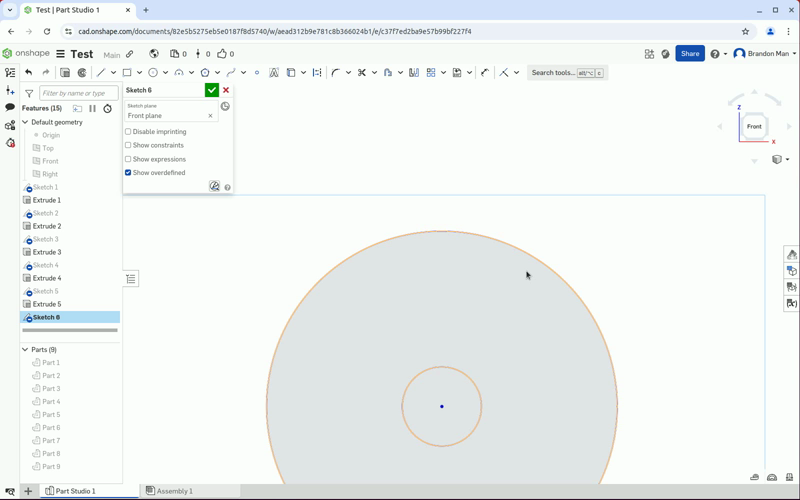
scroll(-6)
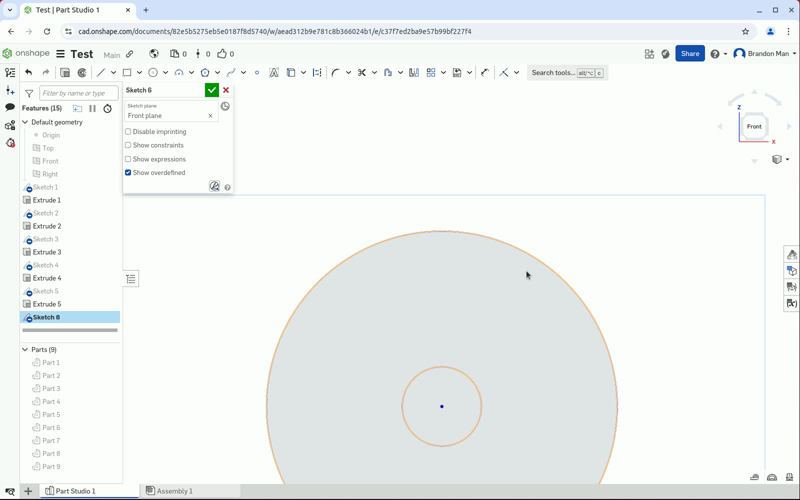
scroll(-6)
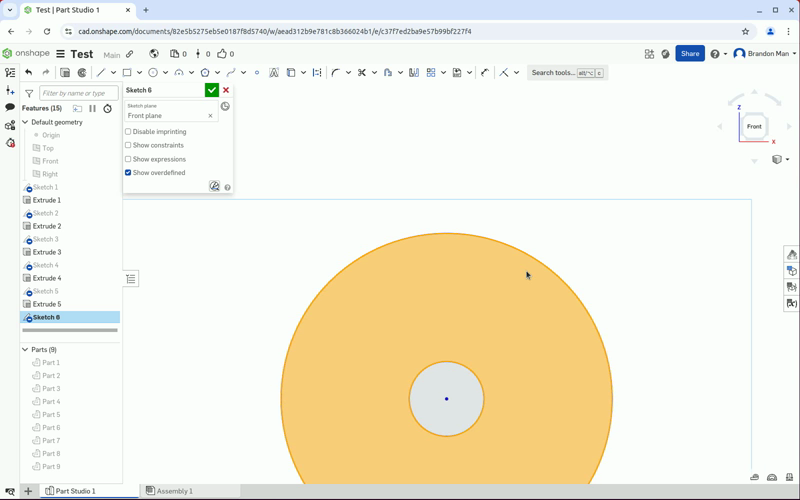
scroll(-6)
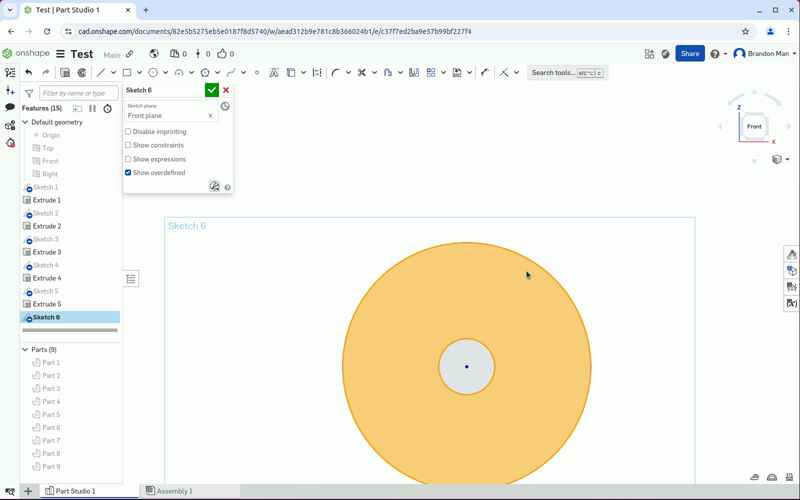
scroll(-6)
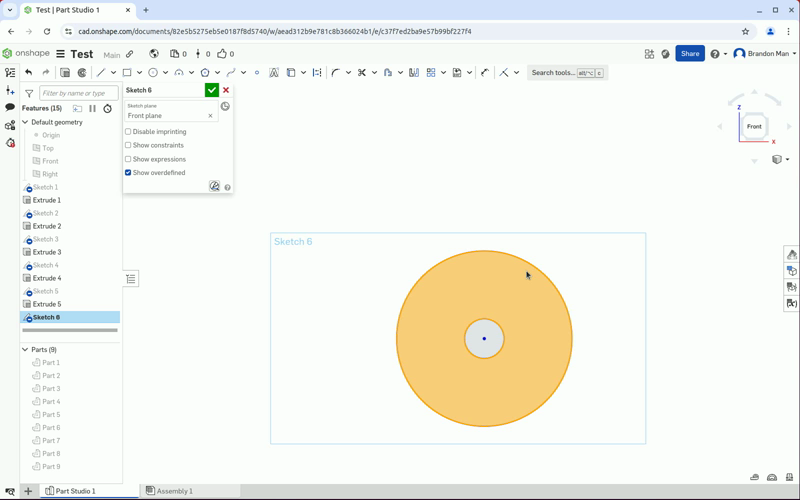
scroll(-6)
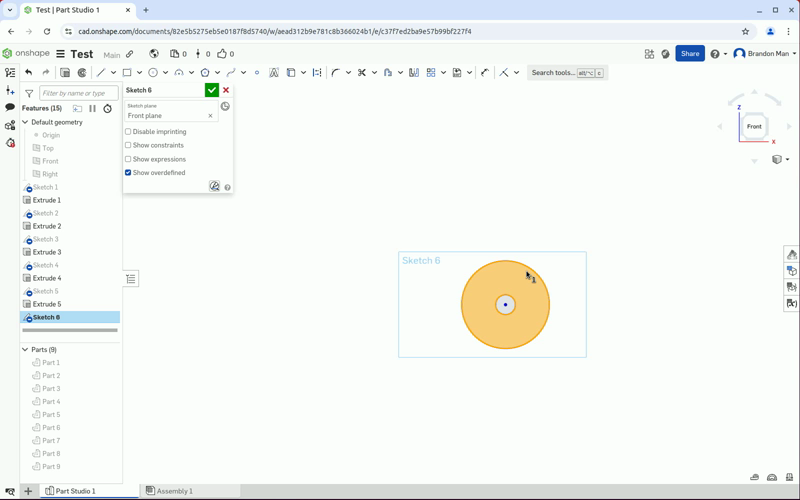
scroll(-6)
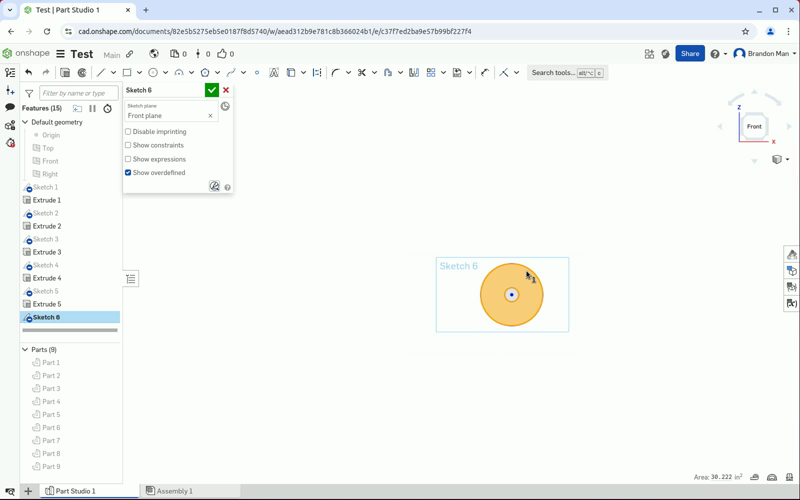
scroll(-6)
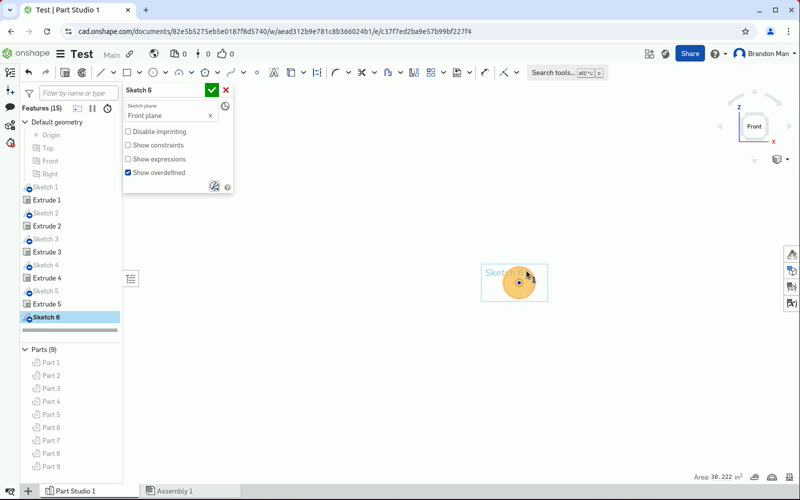
mouse_move(73, 352)
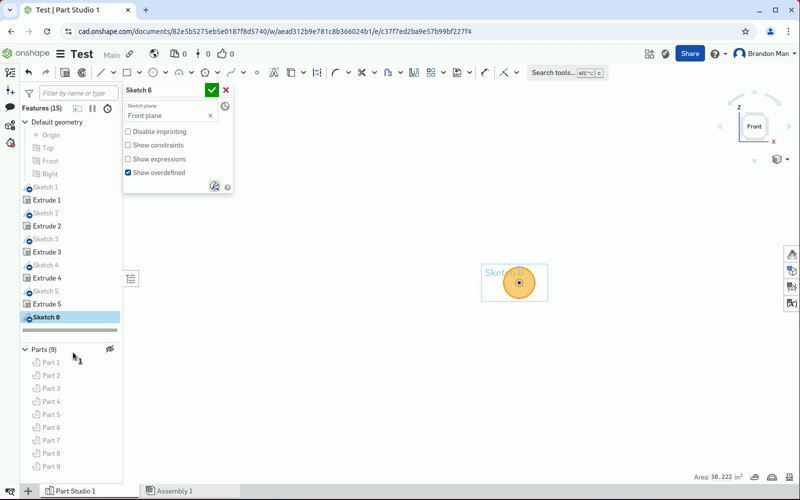
key(shift+y)
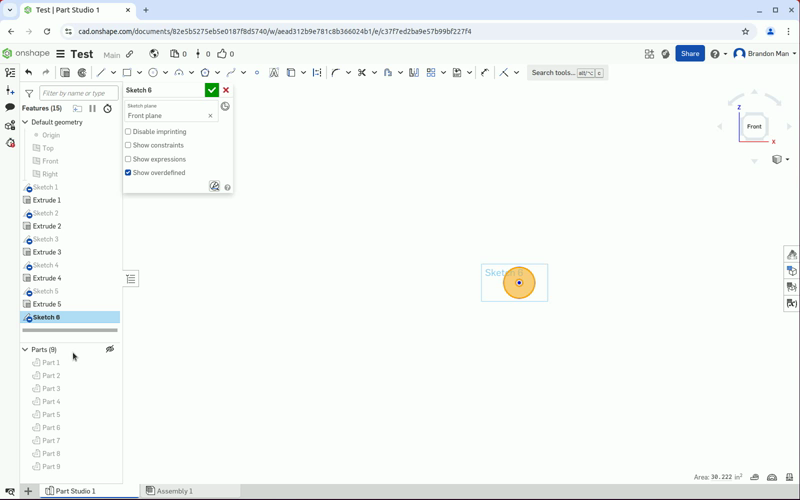
key(shift+e)
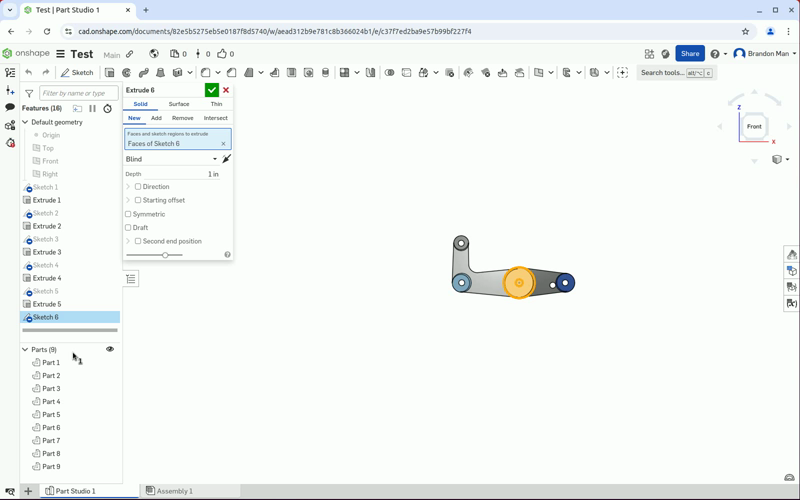
mouse_move(143, 106)
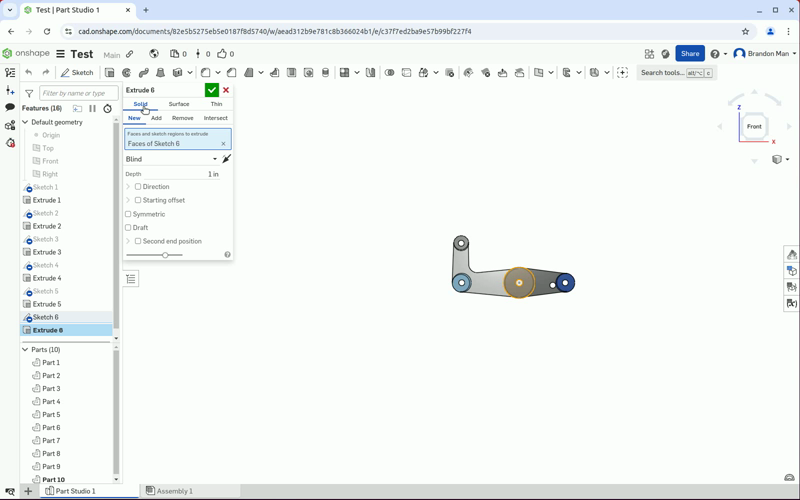
click(143, 106)
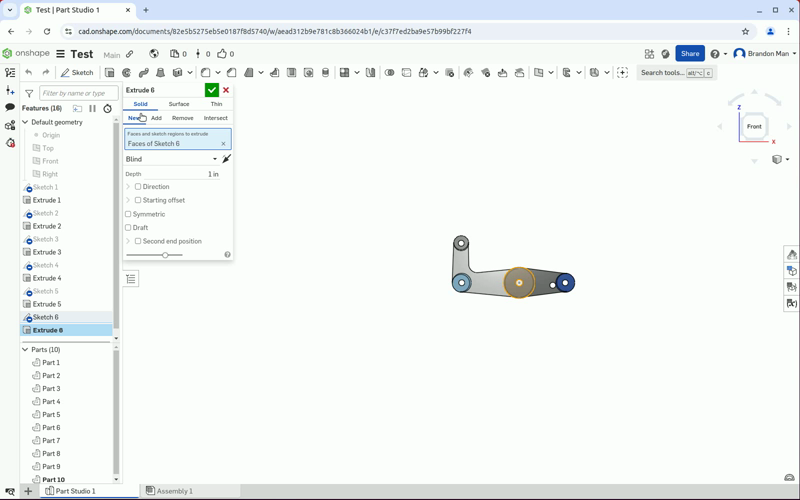
mouse_move(137, 120)
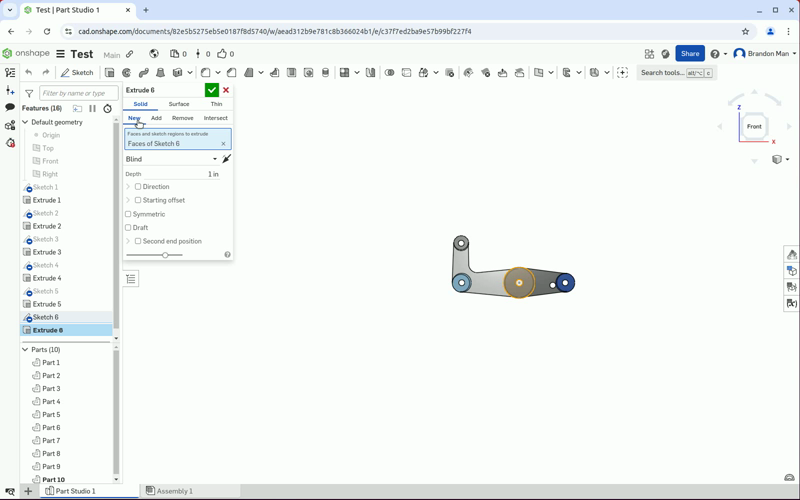
click(137, 120)
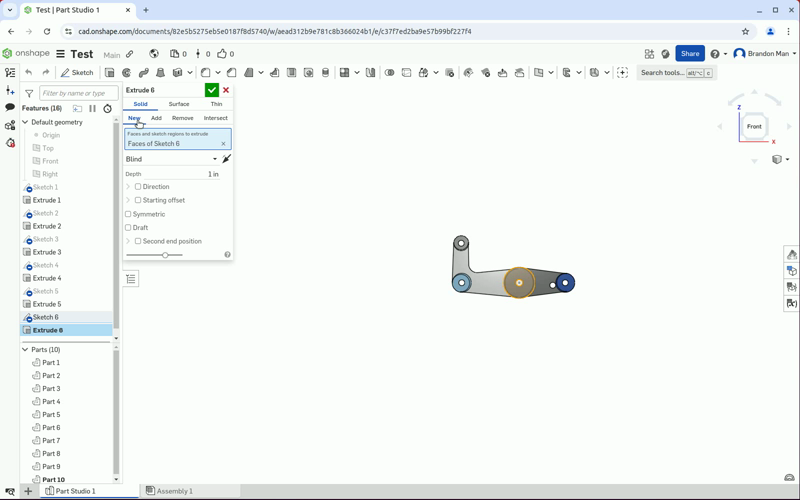
key(tab, 4)
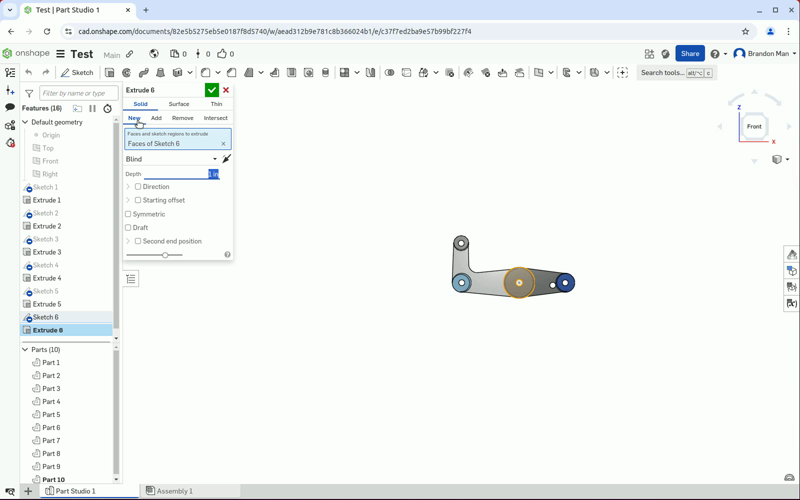
text(0.481)
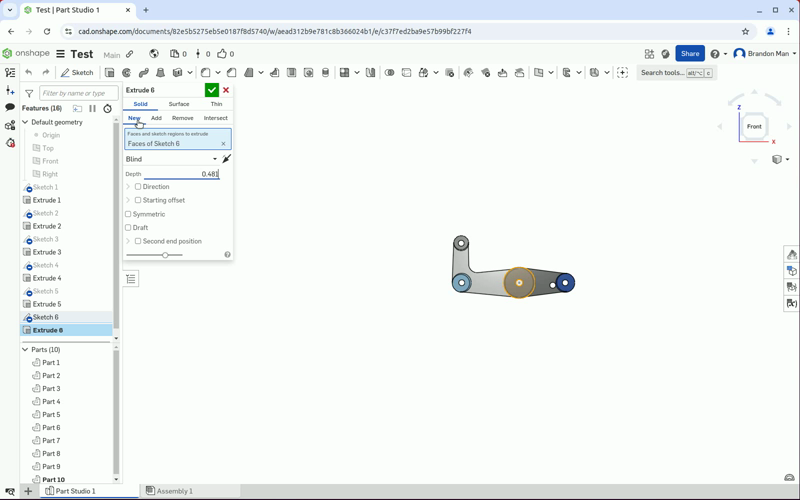
key(enter)
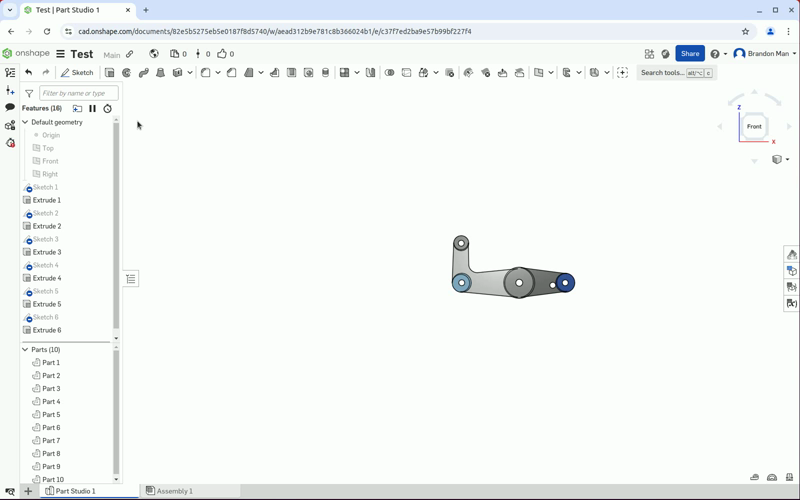
key(shift+h)
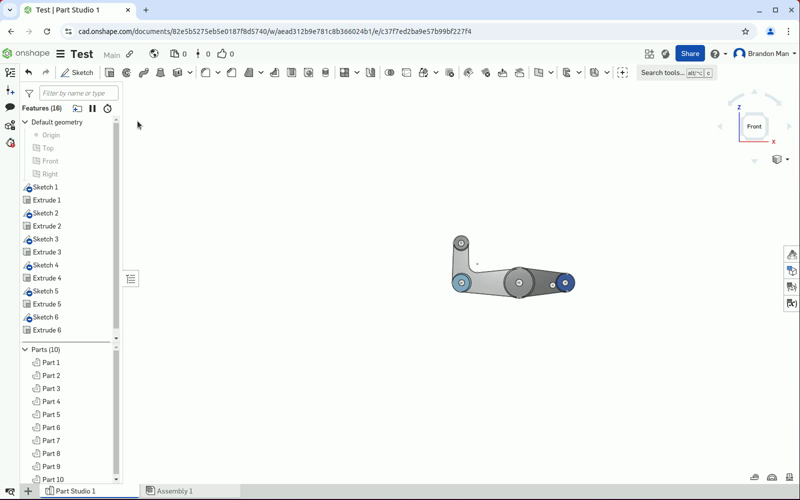
key(shift+h)
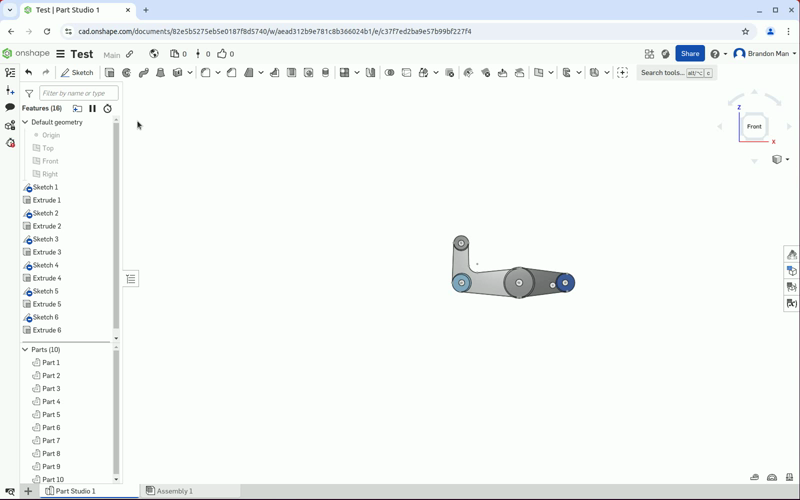
key(shift+7)
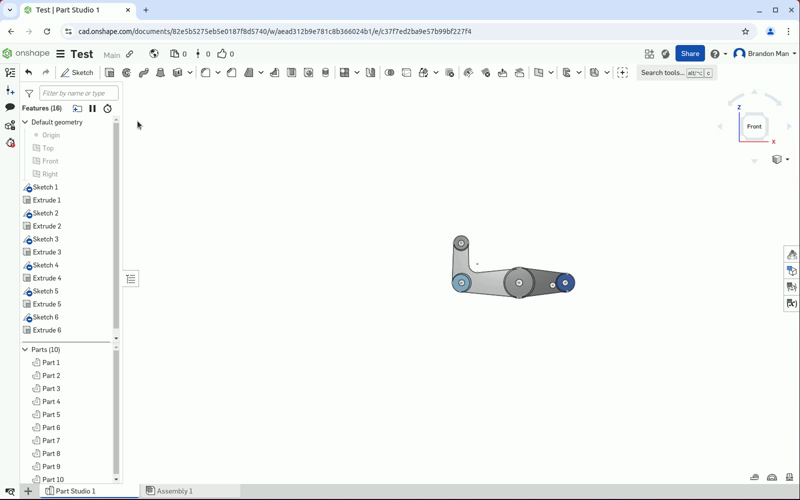
key(left, 2)
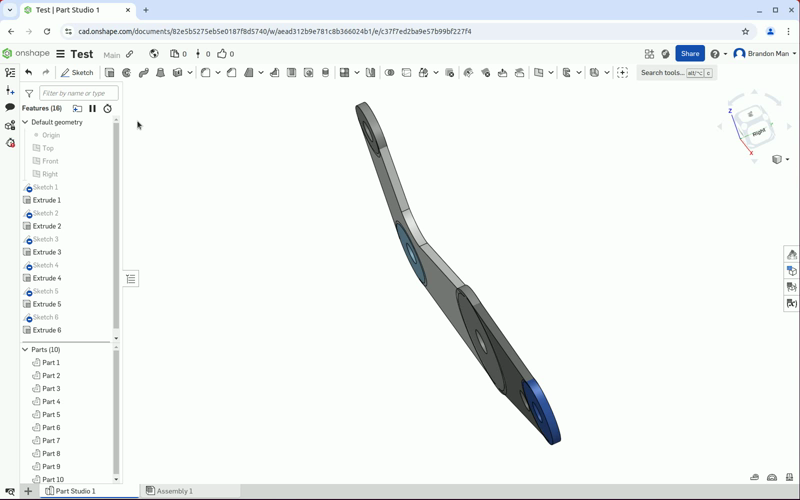
key(down, 2)
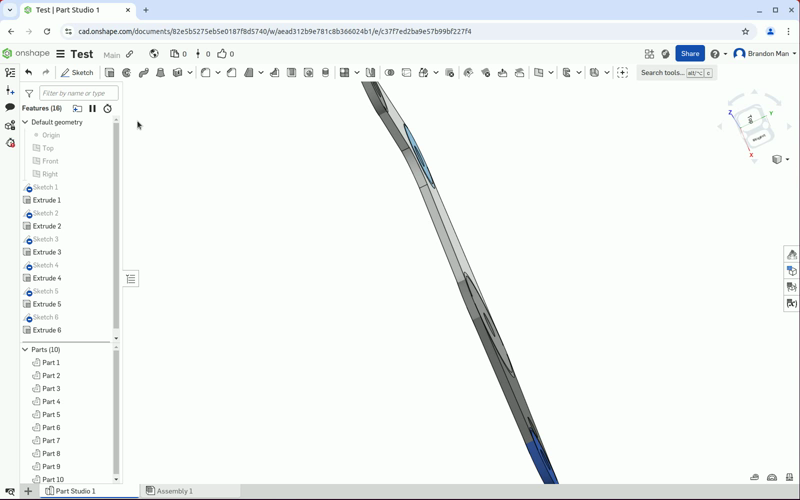
key(up, 2)
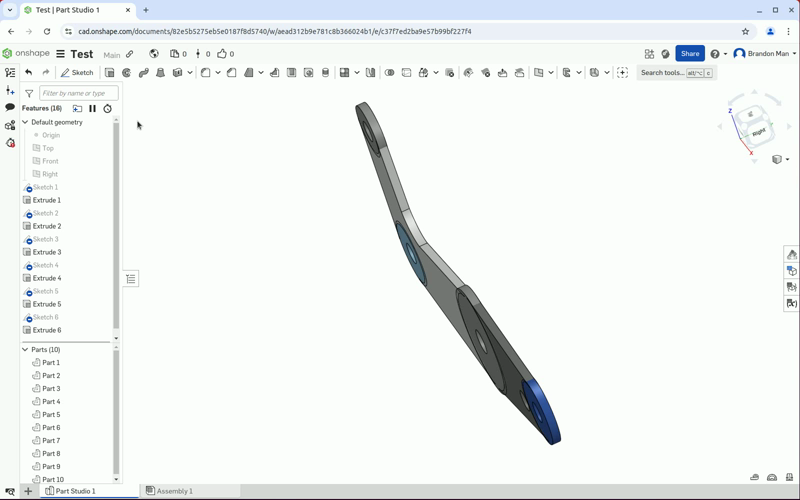
key(right, 2)
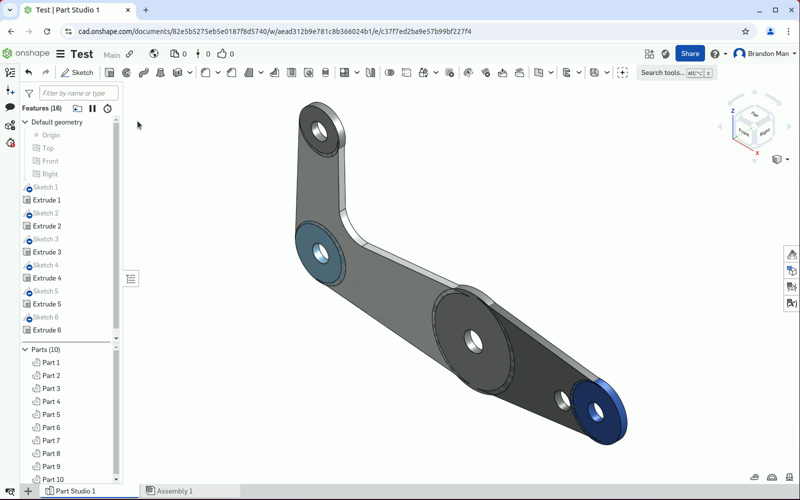
mouse_move(69, 189)
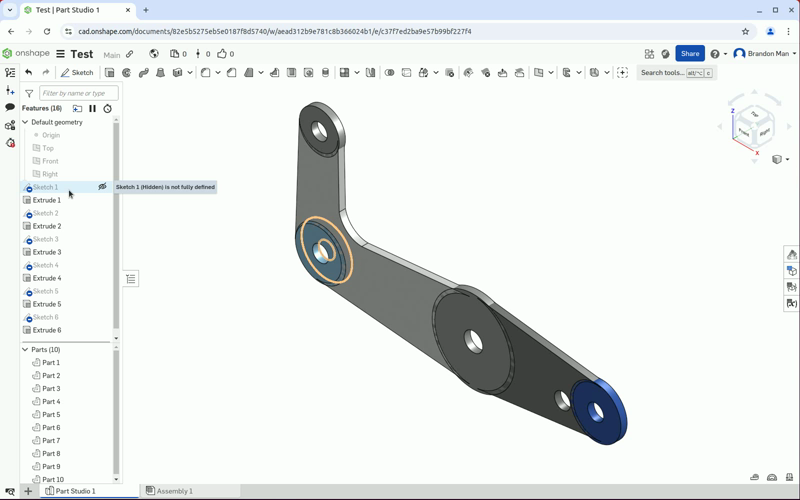
click(69, 189)